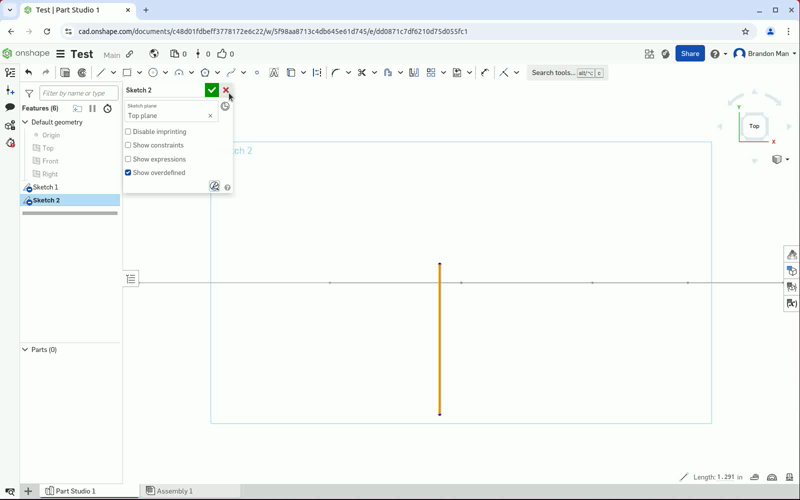
key(shift+h)
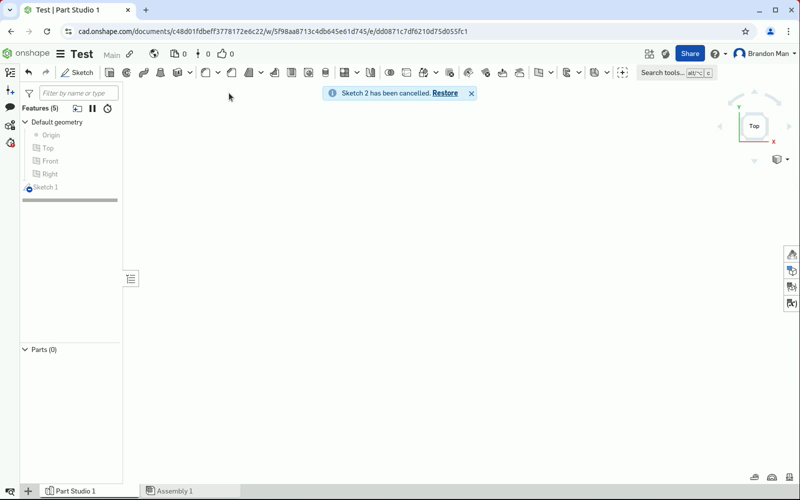
mouse_move(73, 352)
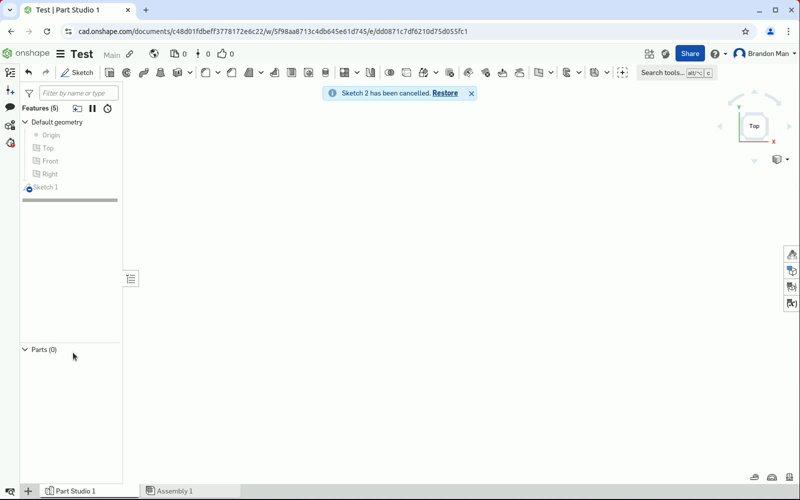
key(y)
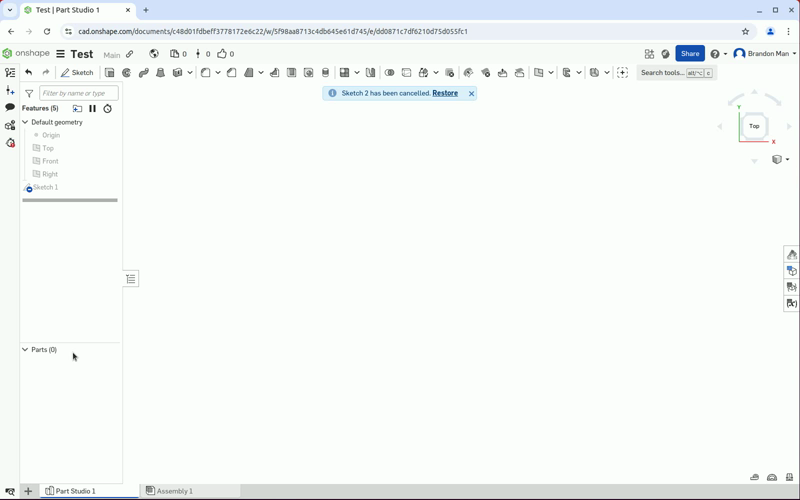
key(shift+p)
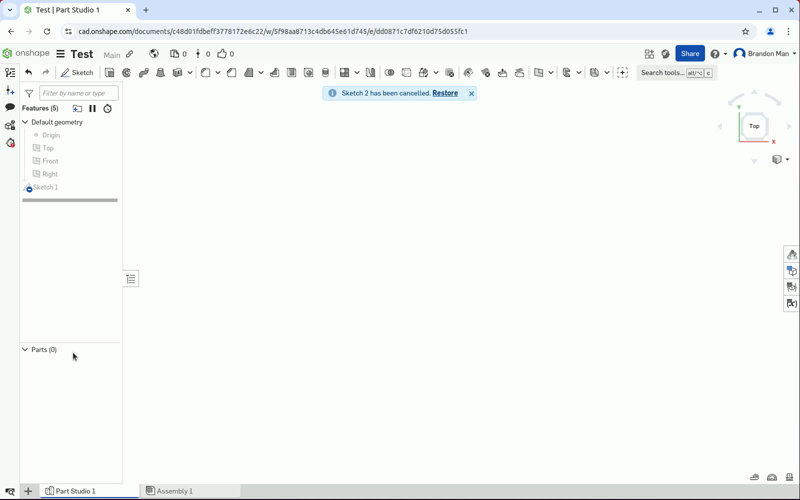
key(space)
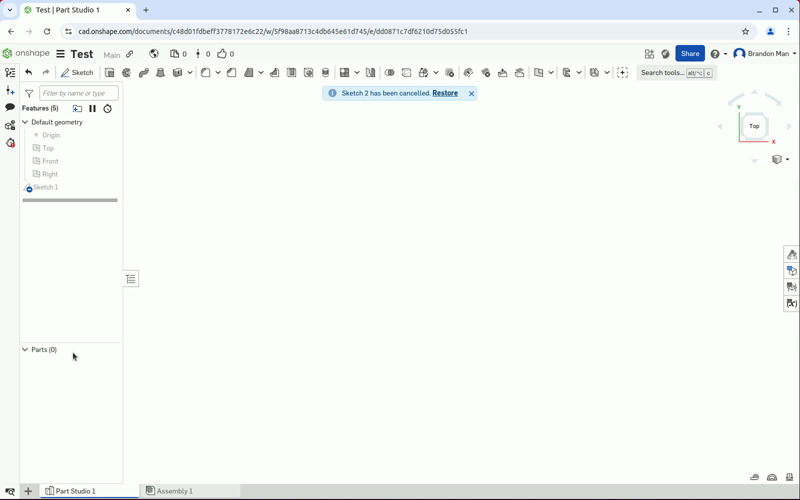
key_down(shift)
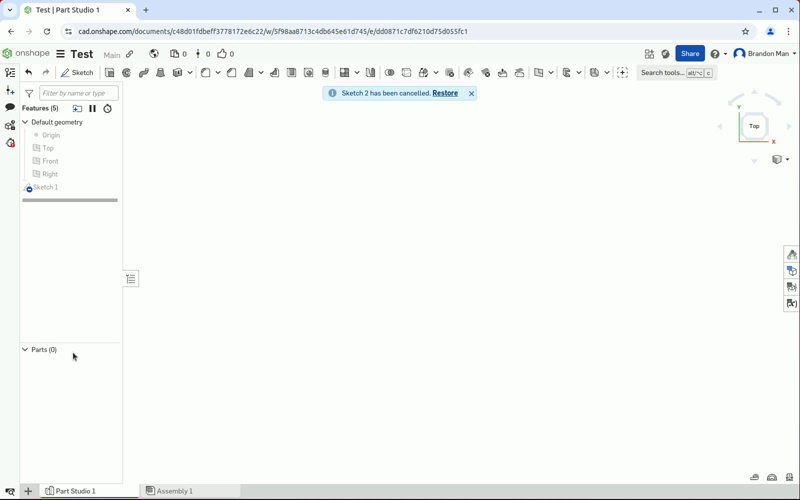
key(up)
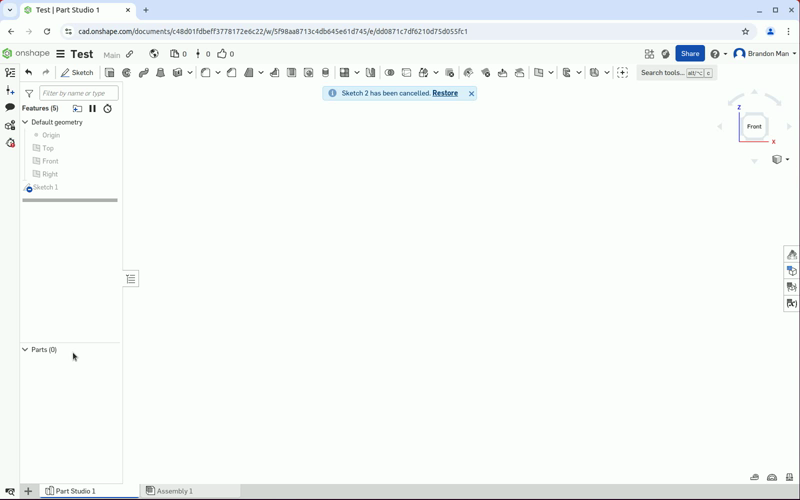
key_up(shift)
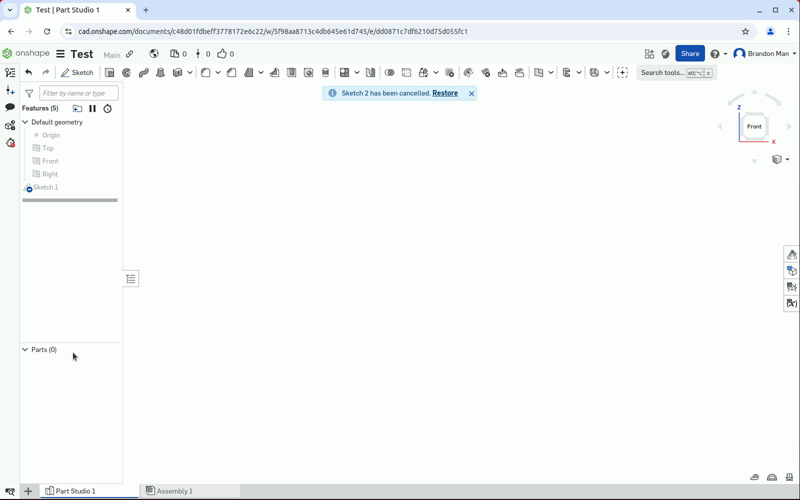
key(space)
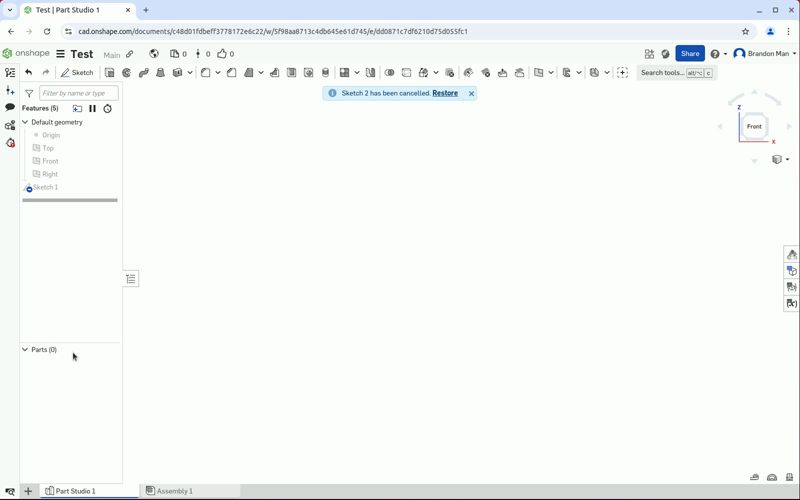
key_down(shift)
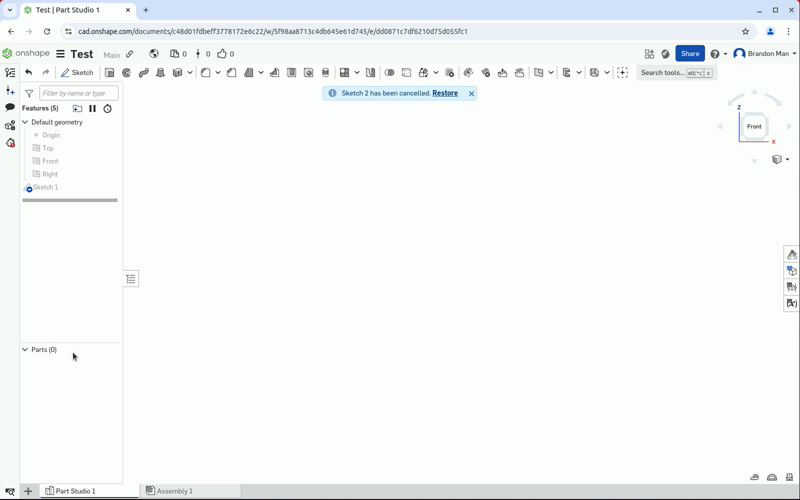
key(left)
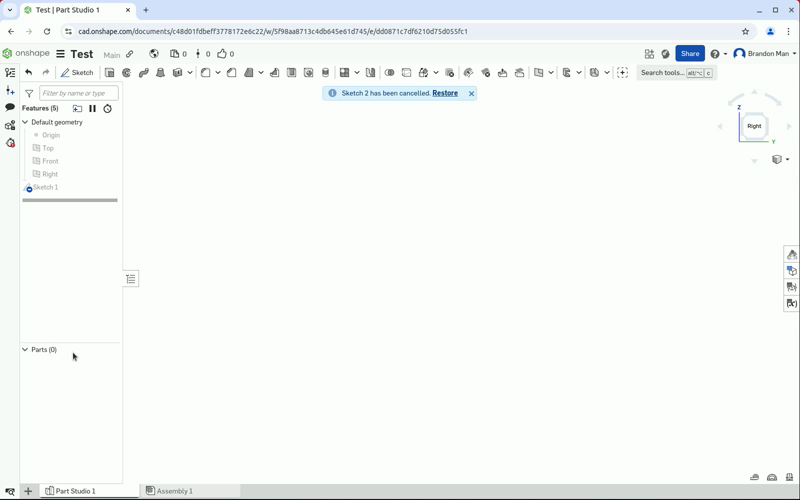
key_up(shift)
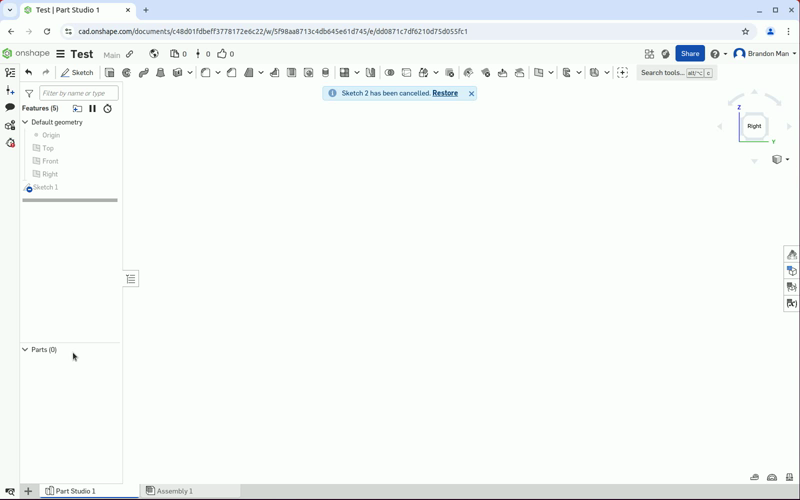
mouse_move(73, 352)
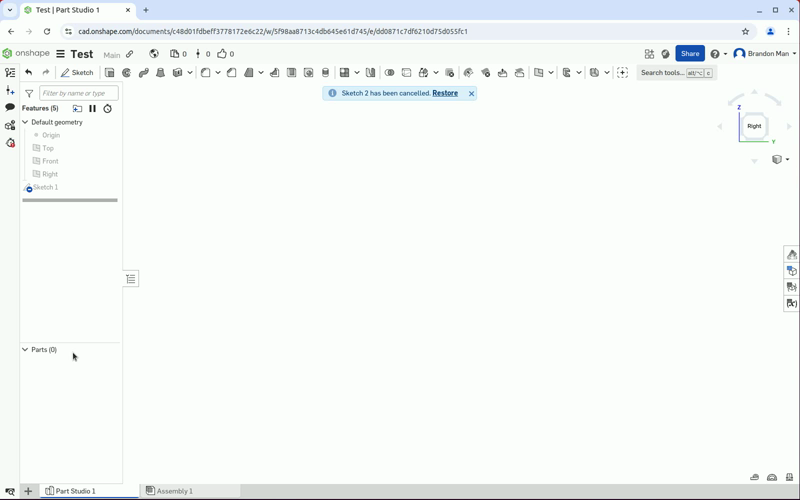
key(shift+y)
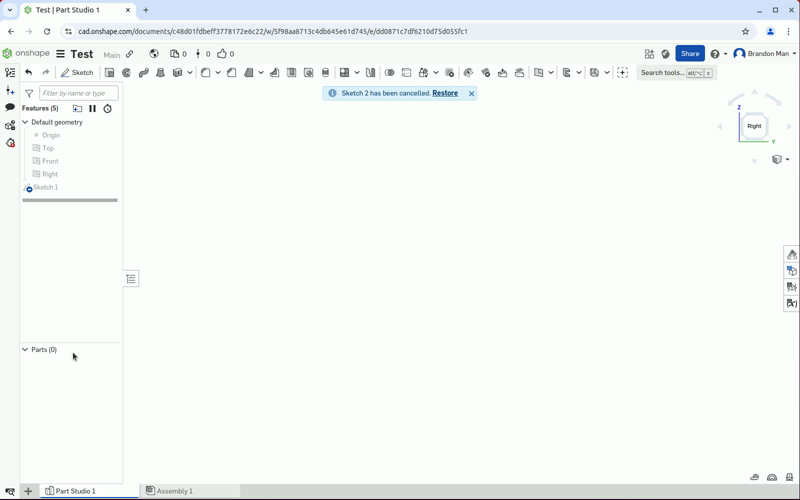
key(shift+s)
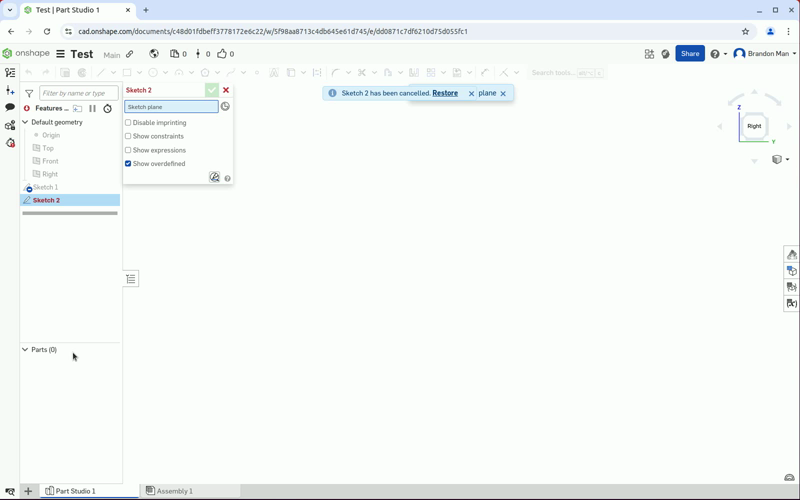
mouse_move(73, 176)
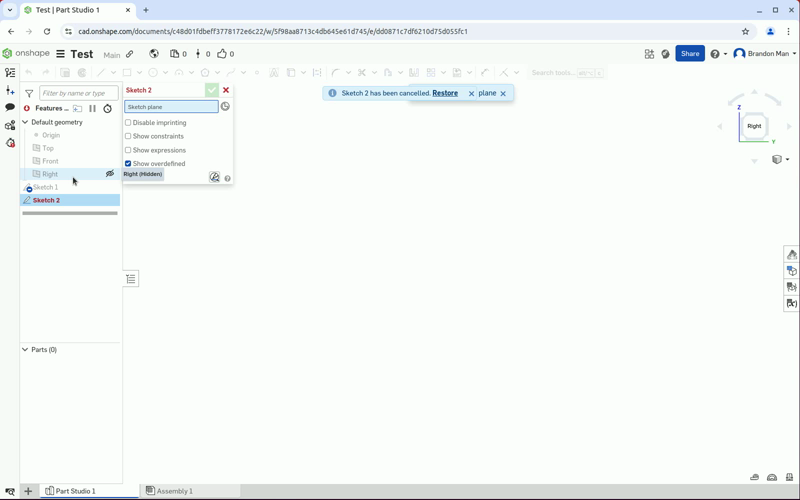
click(73, 176)
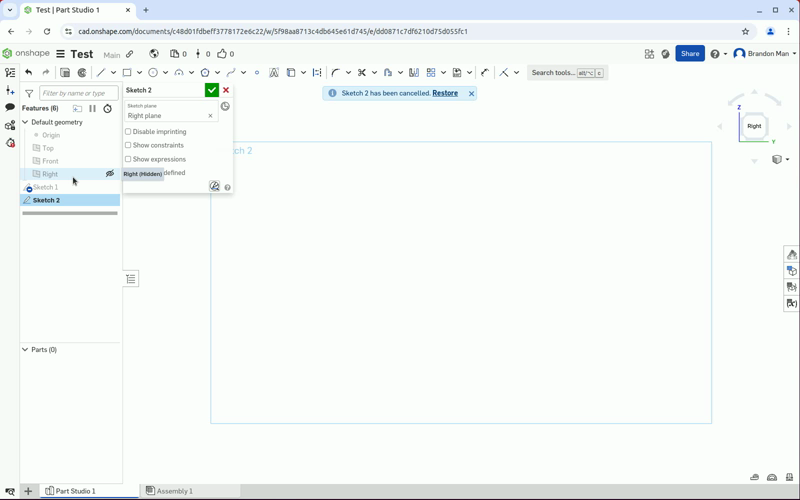
mouse_move(73, 352)
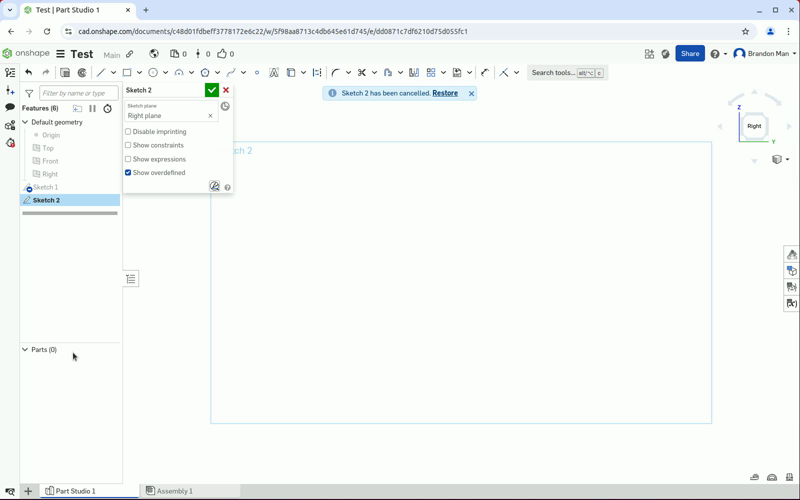
key(y)
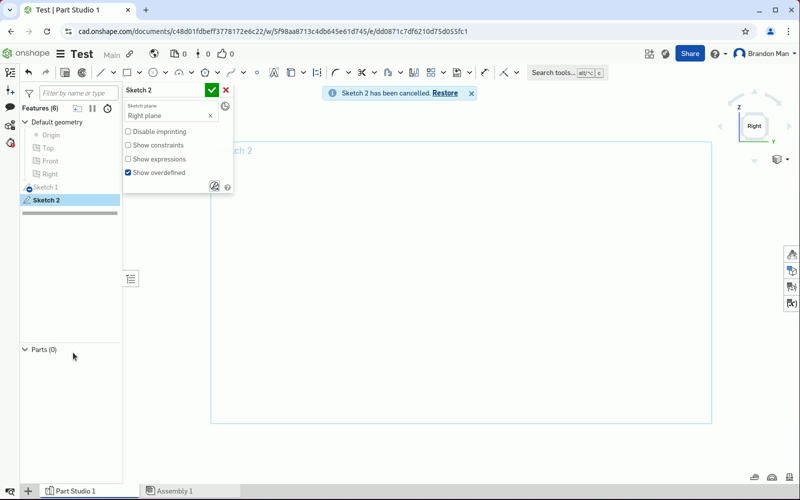
key(l)
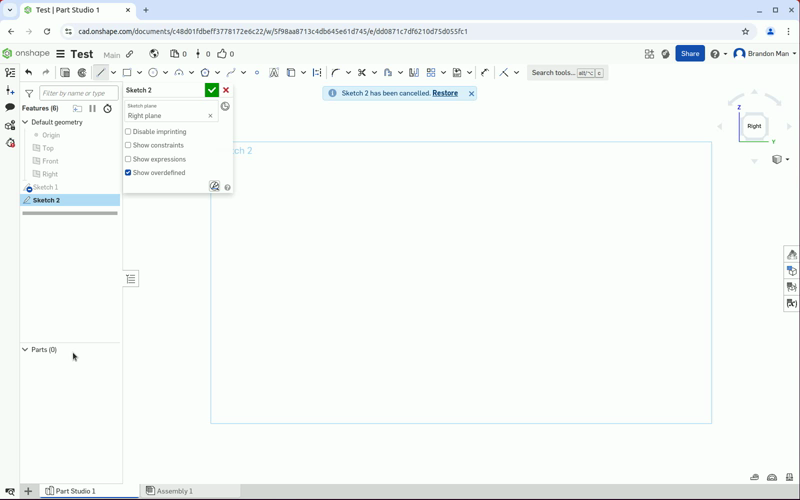
key_down(shift)
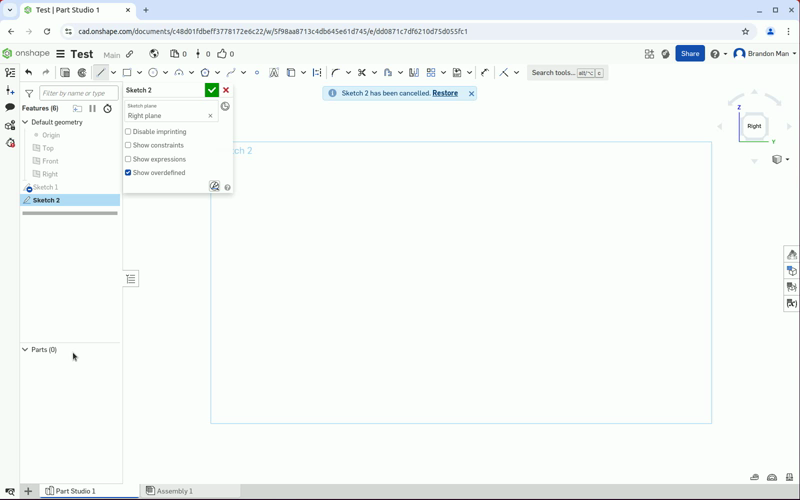
mouse_move(353, 184)
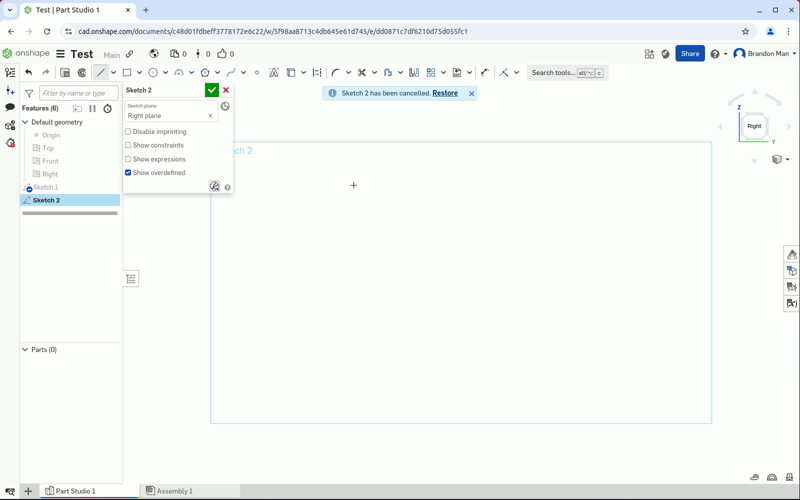
click(353, 184)
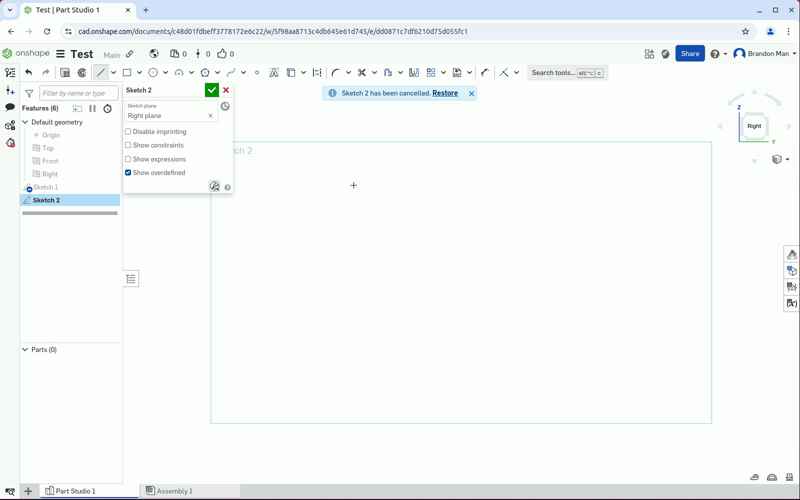
key_up(shift)
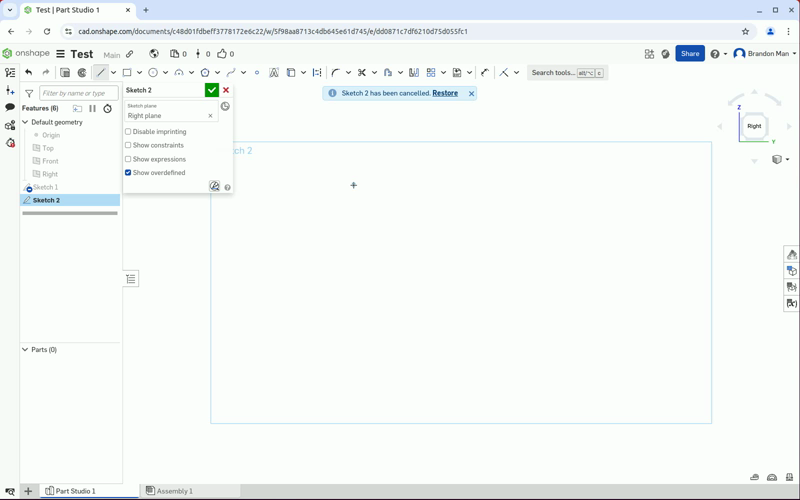
key_down(shift)
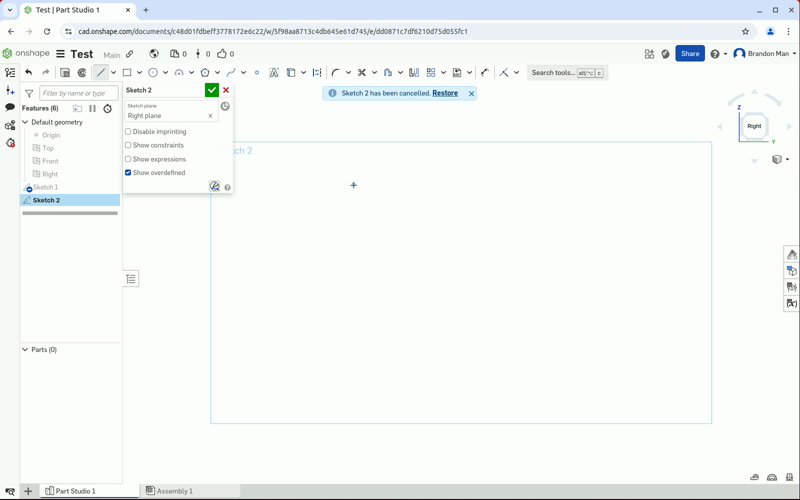
mouse_move(453, 251)
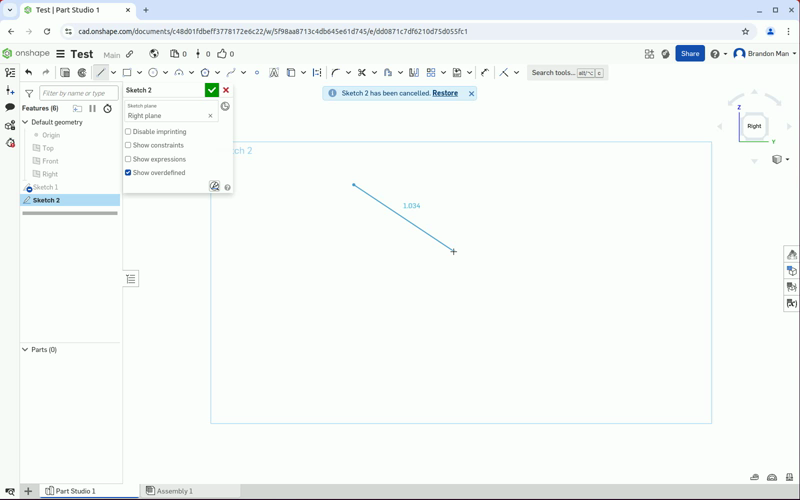
click(453, 251)
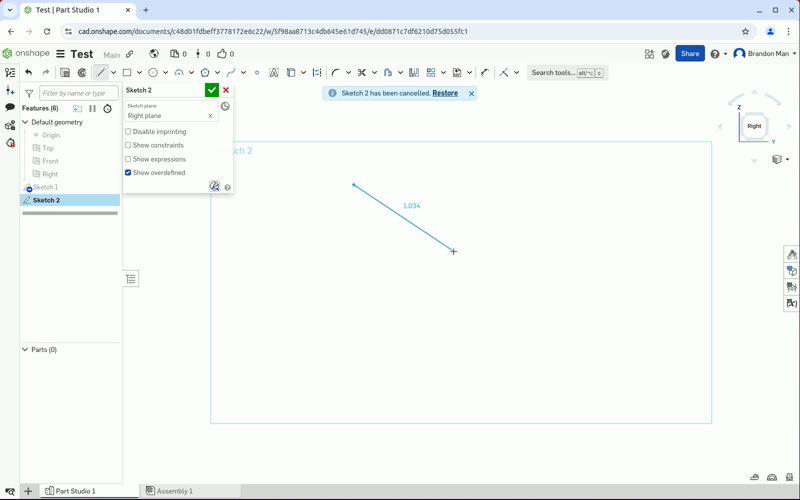
key_up(shift)
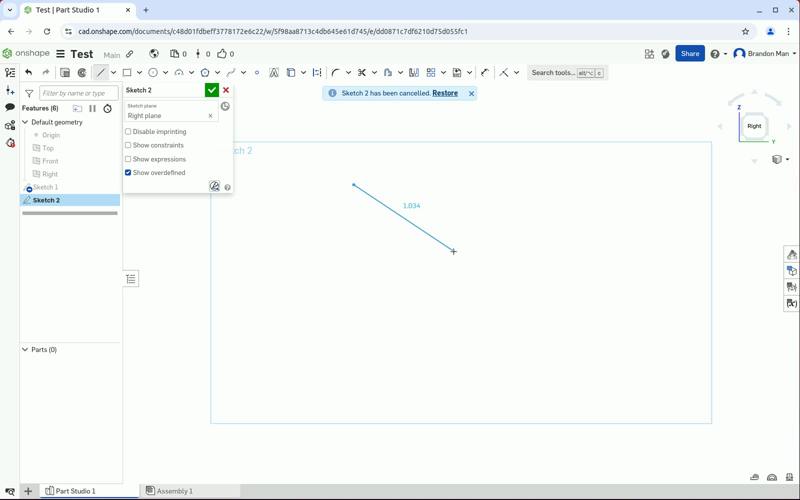
key_down(shift)
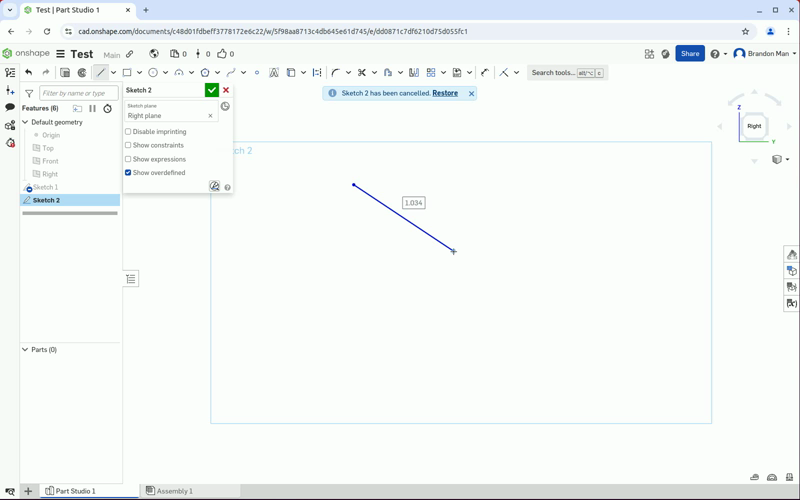
mouse_move(483, 251)
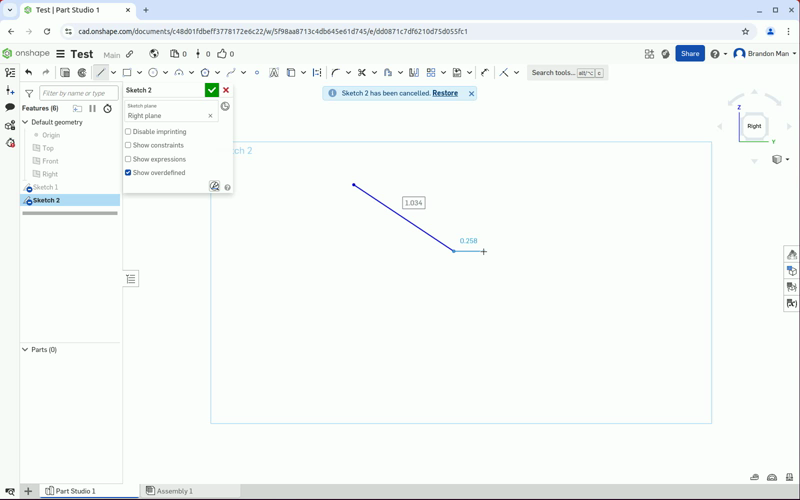
mouse_move(453, 246)
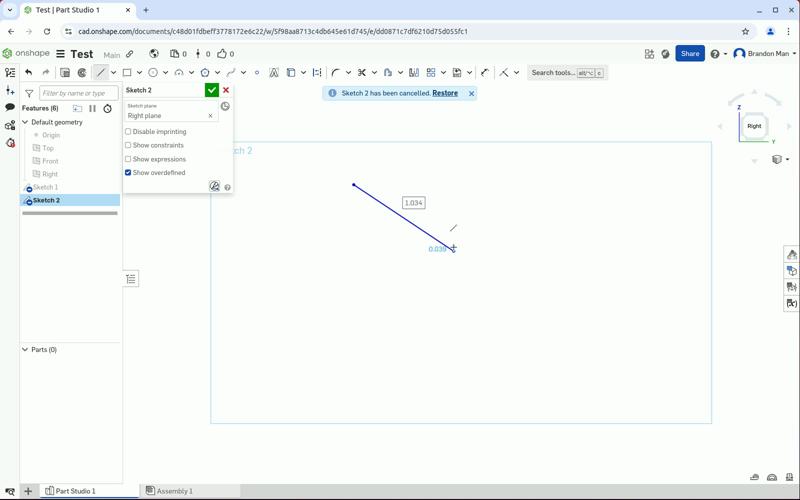
scroll(6)
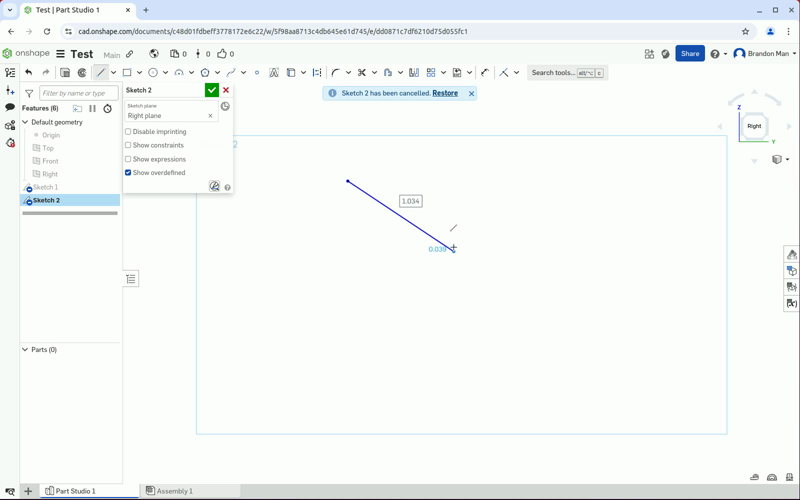
scroll(6)
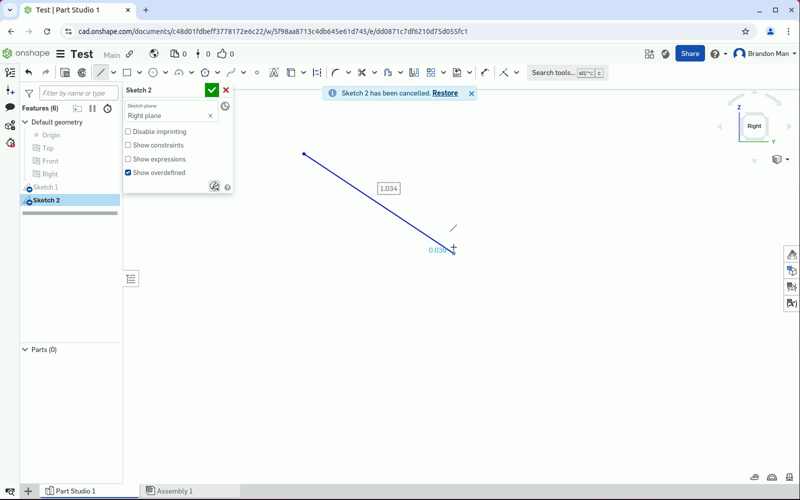
scroll(6)
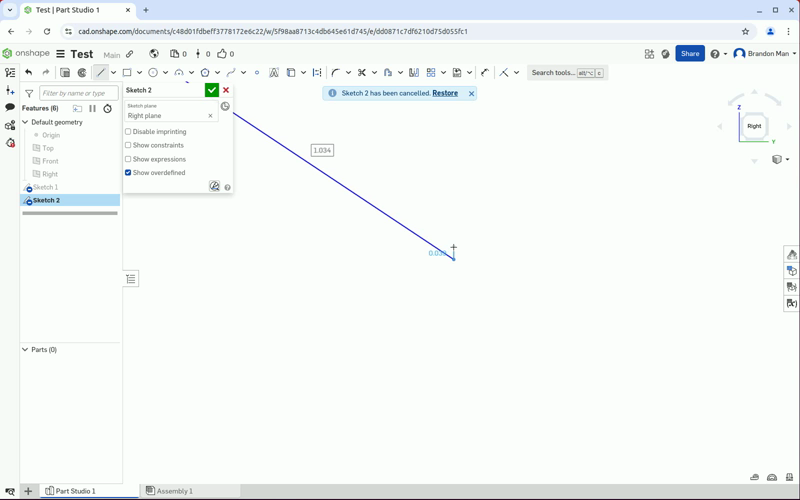
scroll(6)
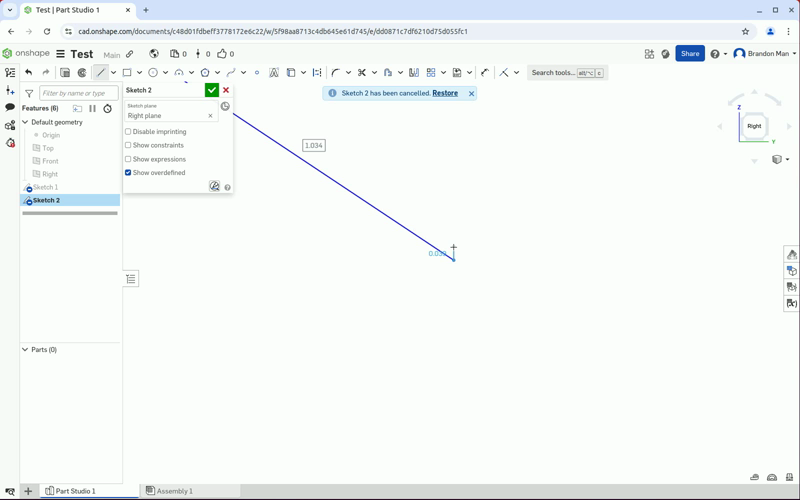
scroll(6)
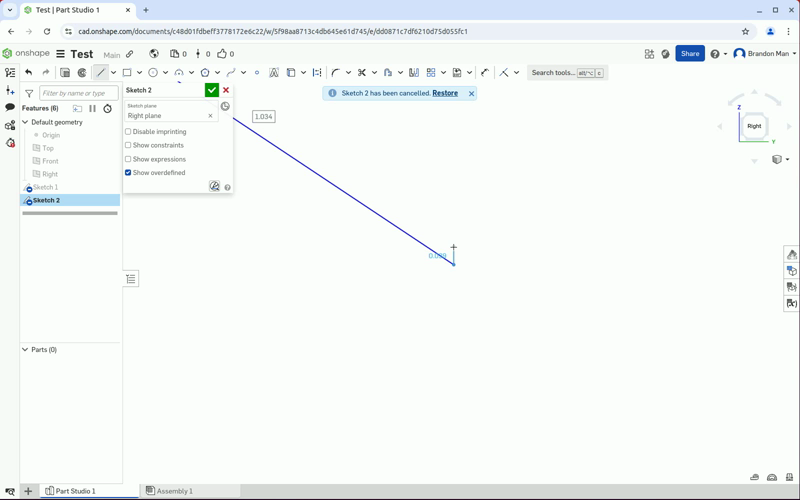
scroll(6)
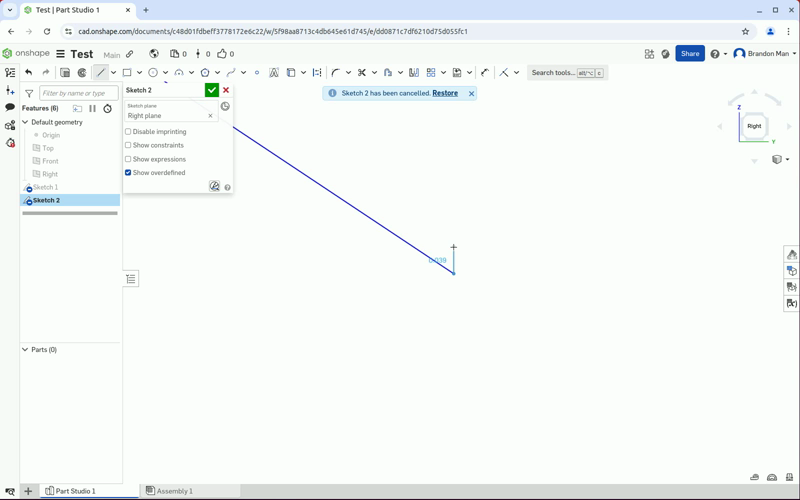
scroll(6)
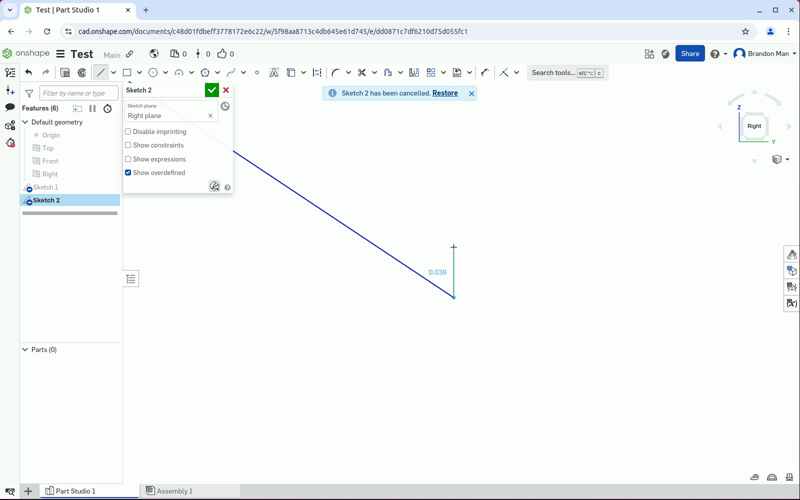
click(453, 246)
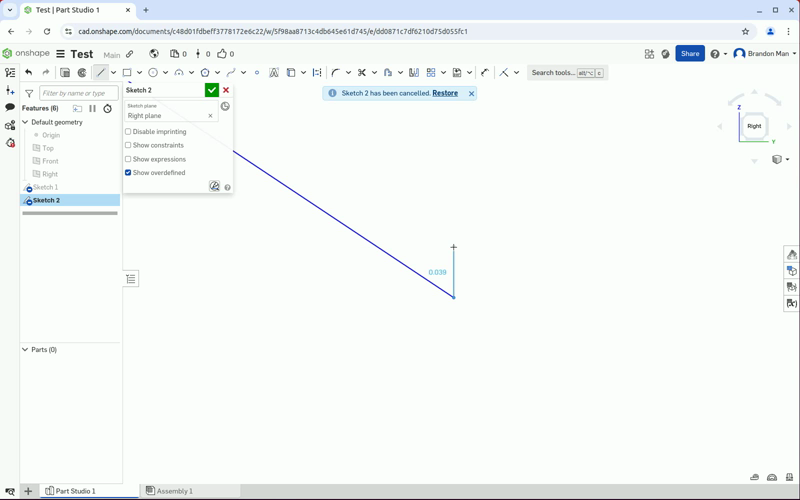
scroll(-6)
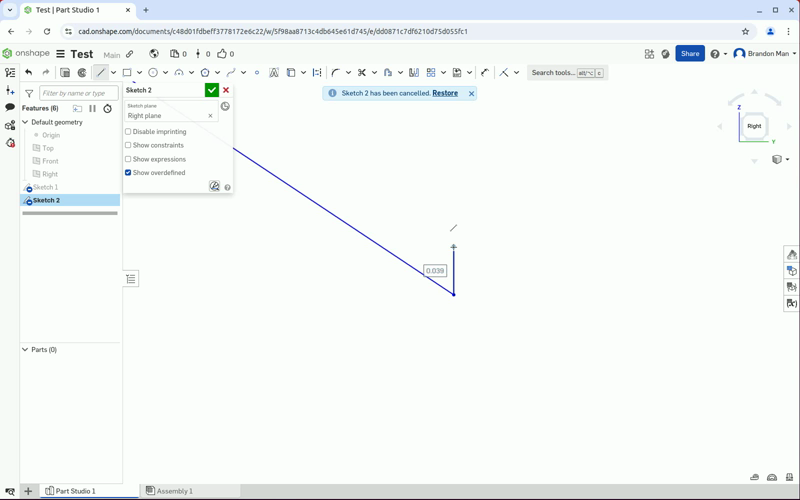
scroll(-6)
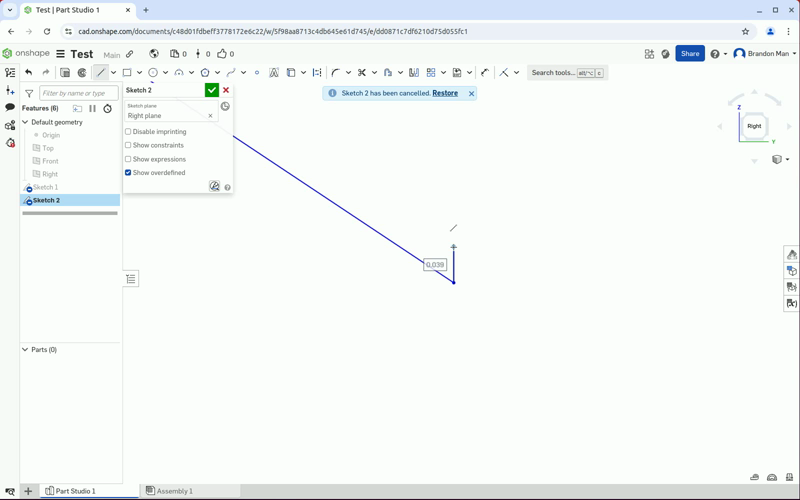
scroll(-6)
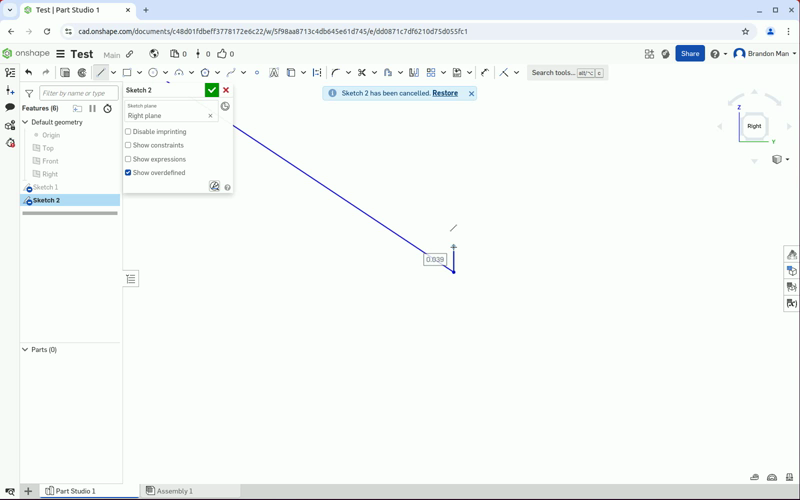
scroll(-6)
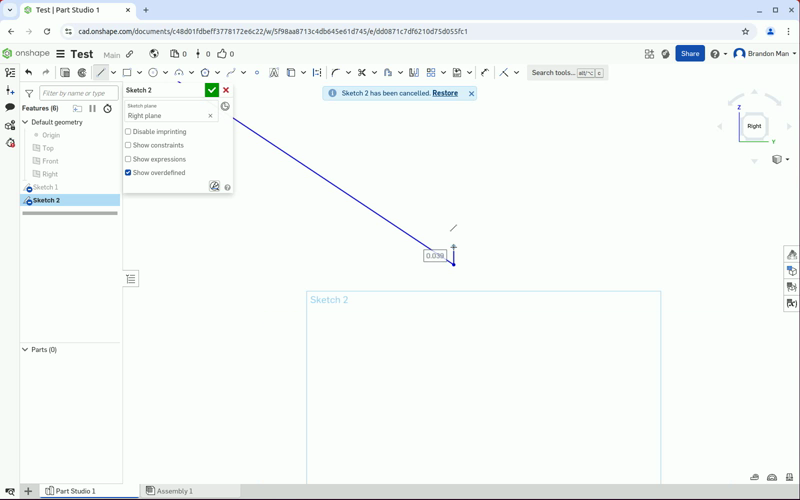
scroll(-6)
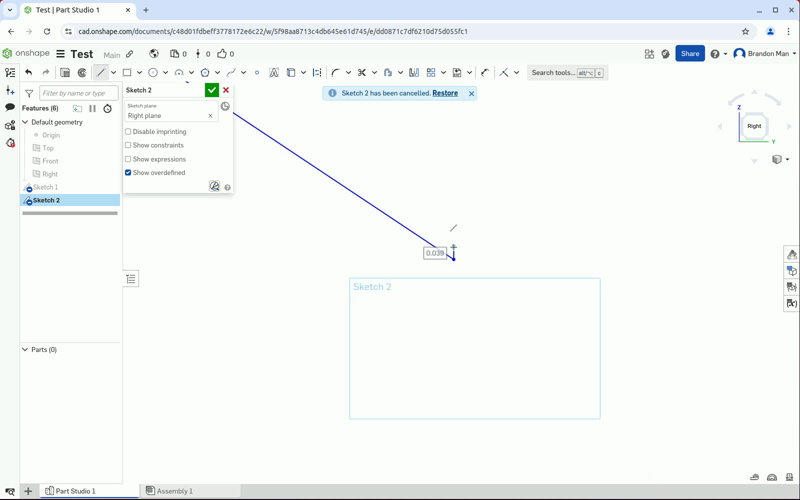
scroll(-6)
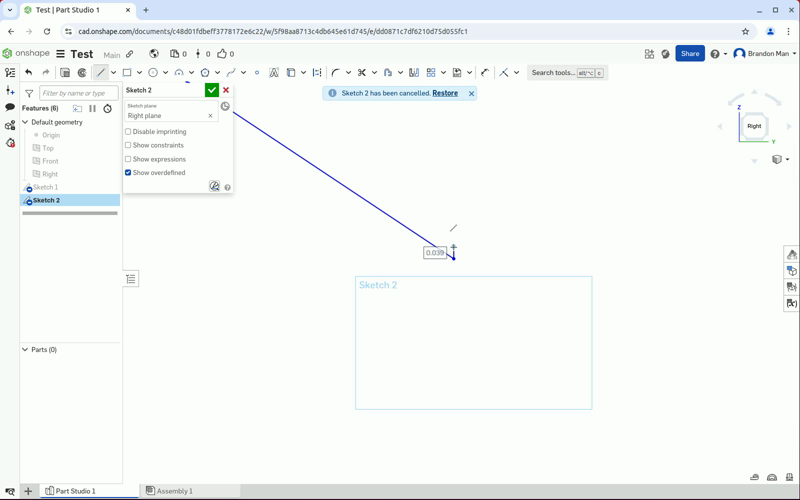
scroll(-6)
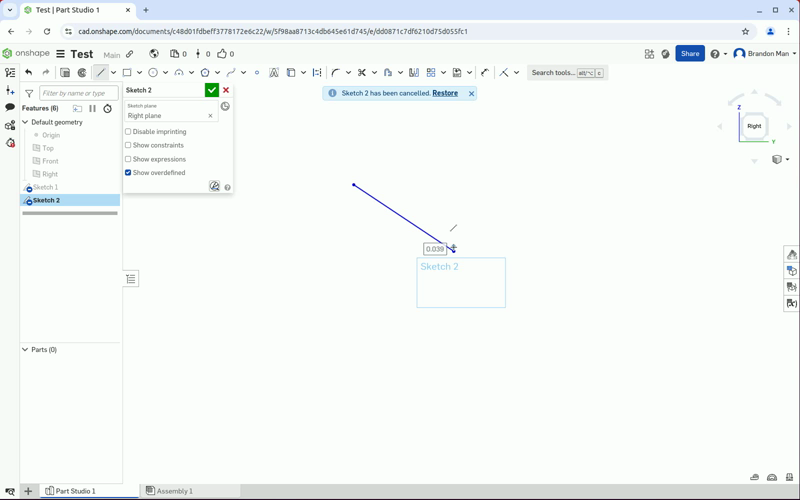
key_up(shift)
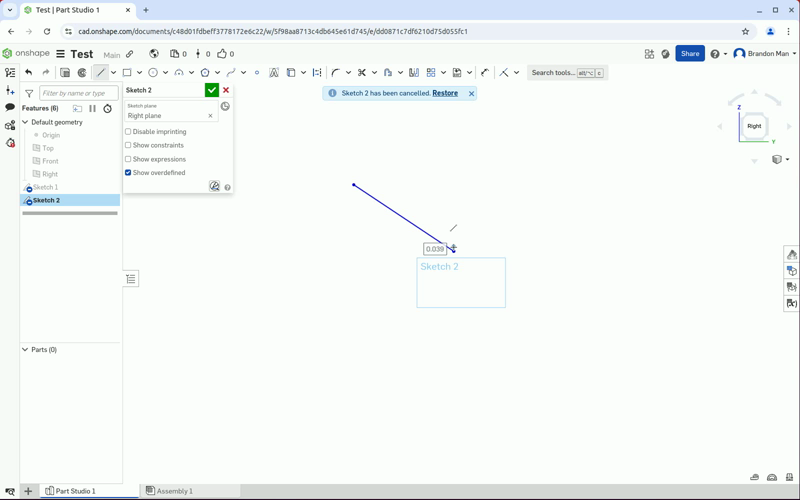
key(esc)
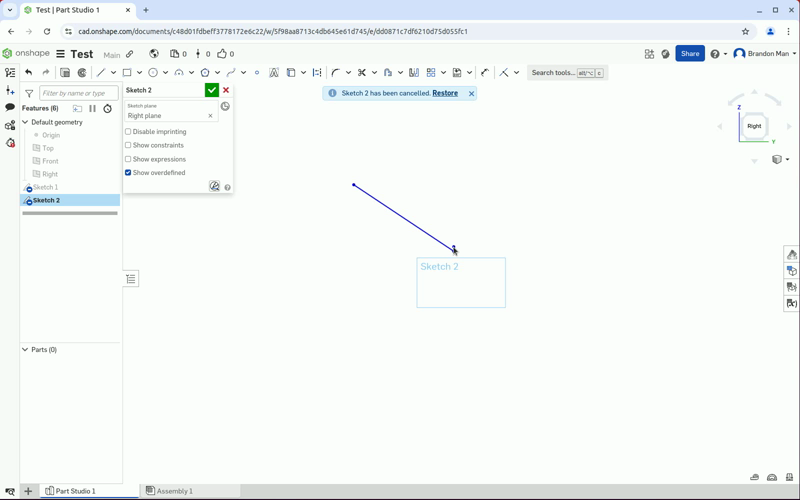
key(a)
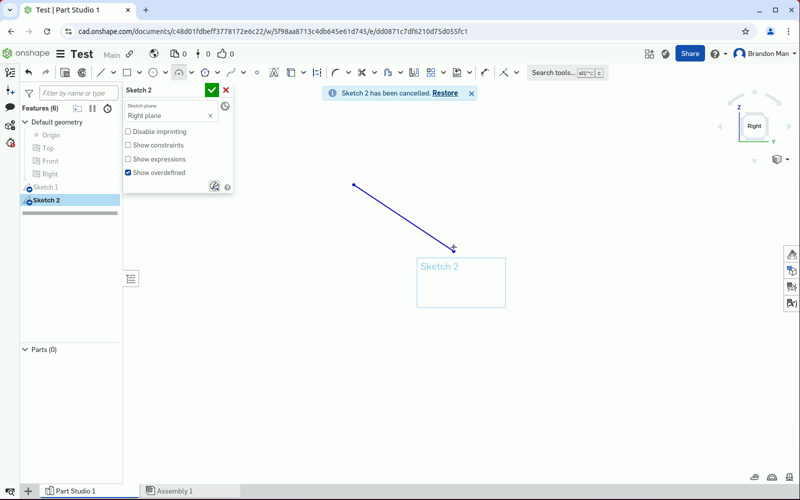
mouse_move(453, 246)
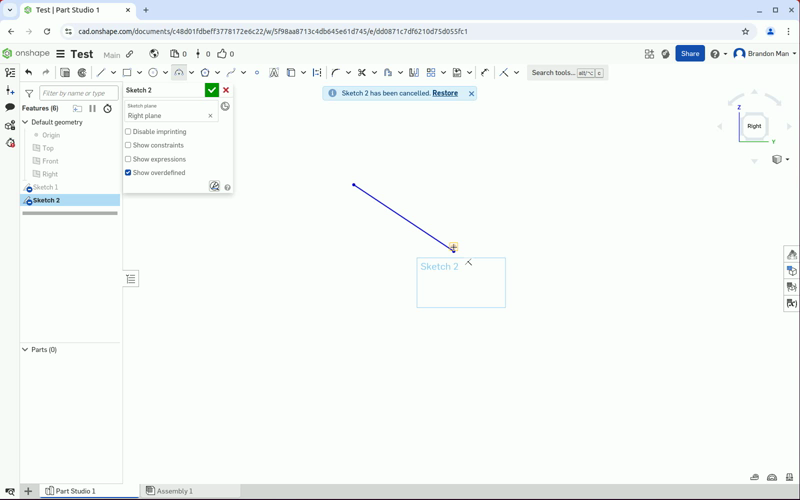
click(453, 246)
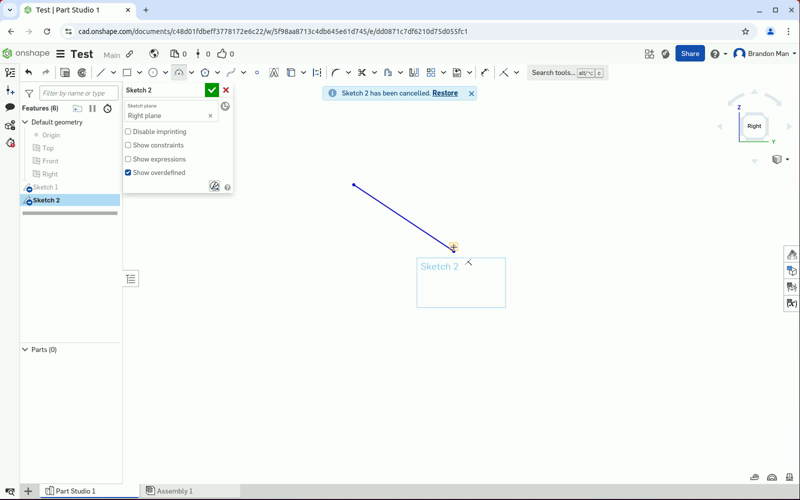
key_down(shift)
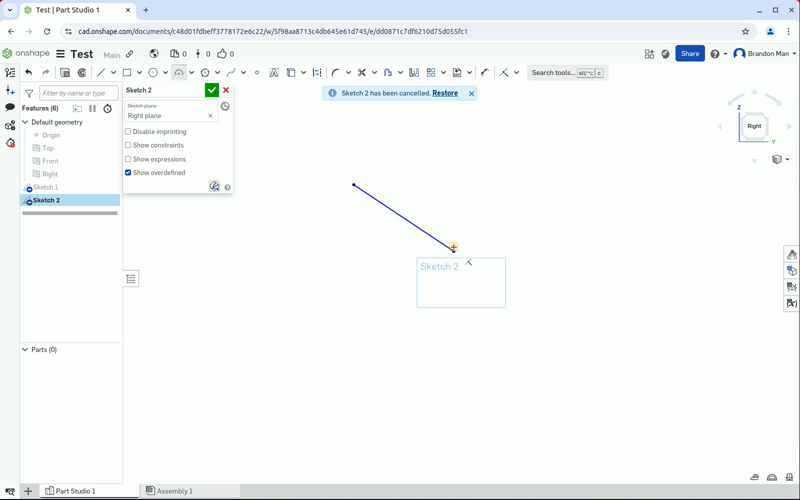
mouse_move(465, 240)
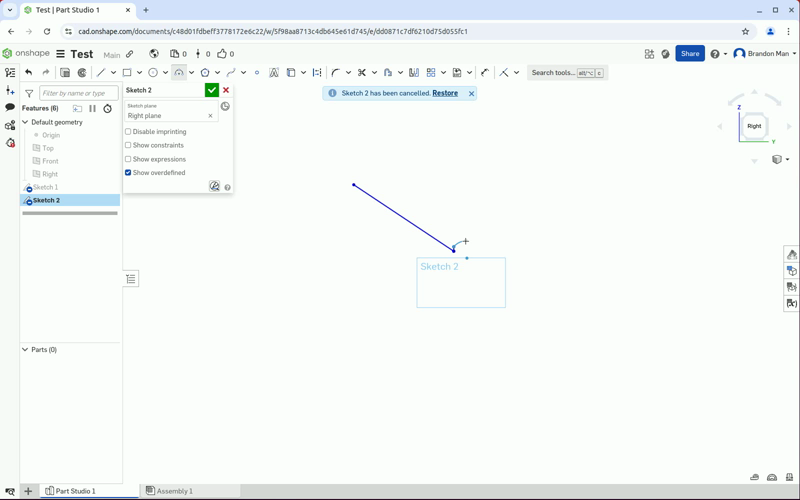
click(465, 240)
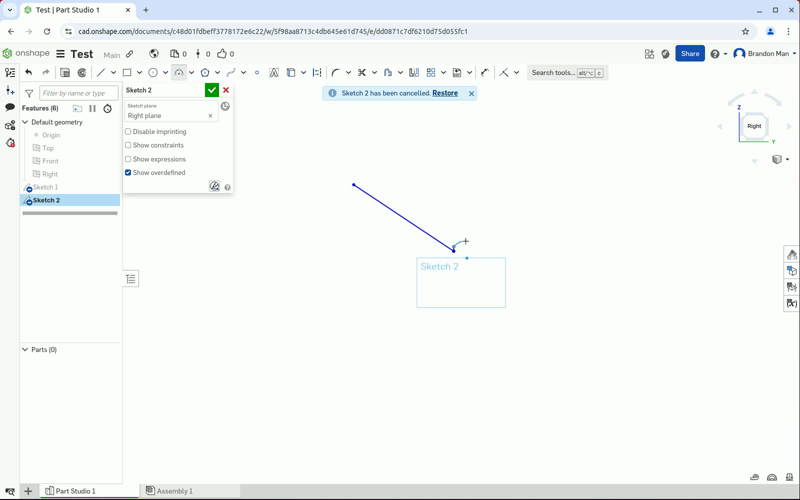
mouse_move(457, 239)
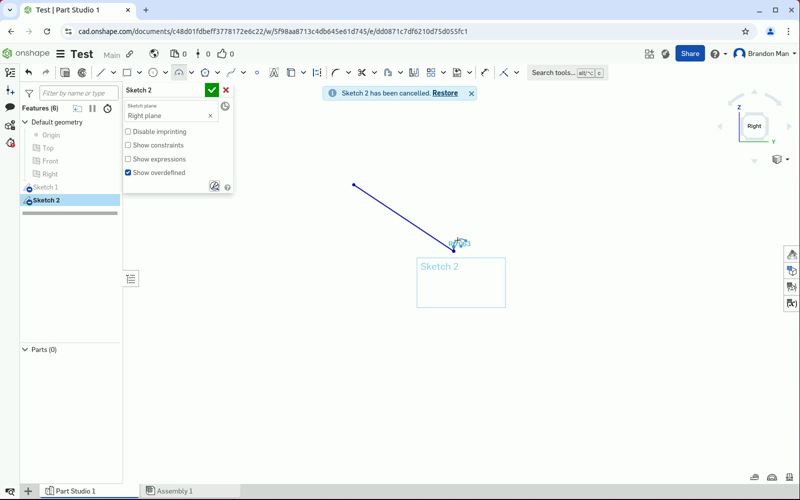
click(457, 239)
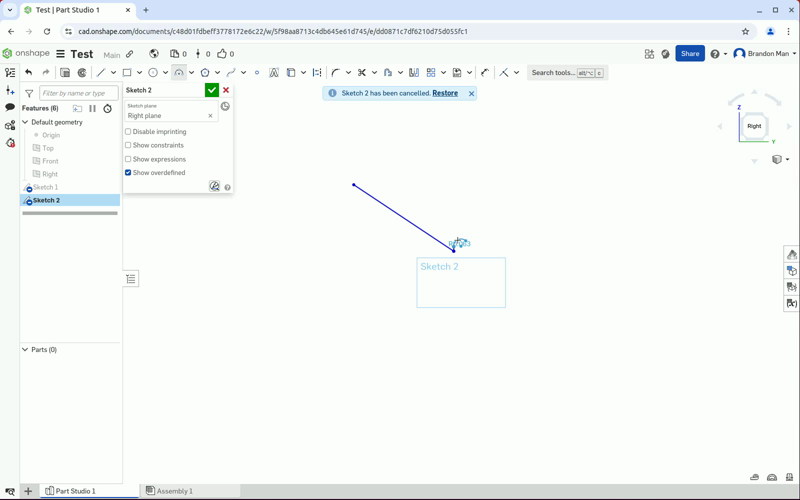
key_up(shift)
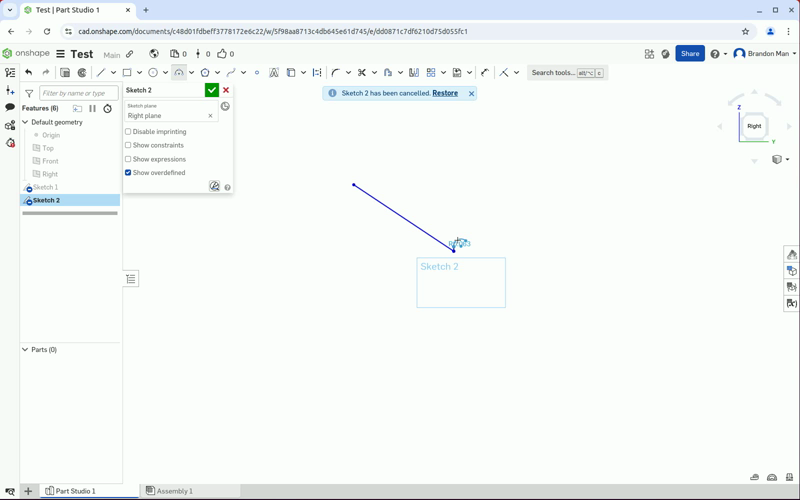
key(esc)
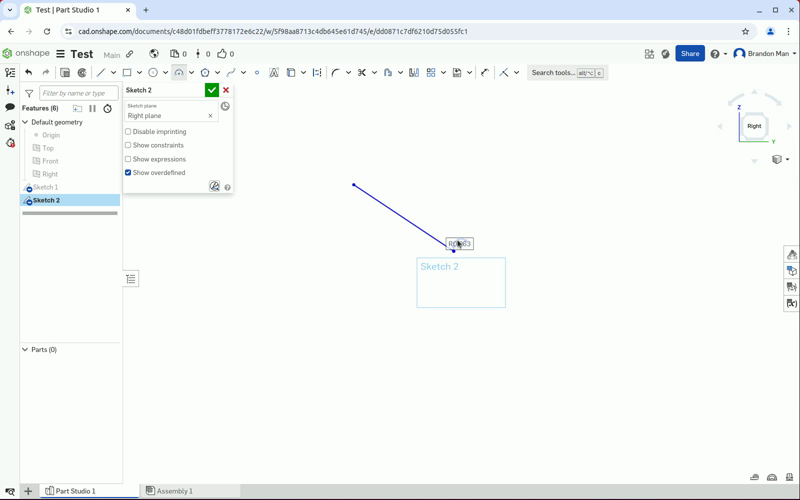
key(l)
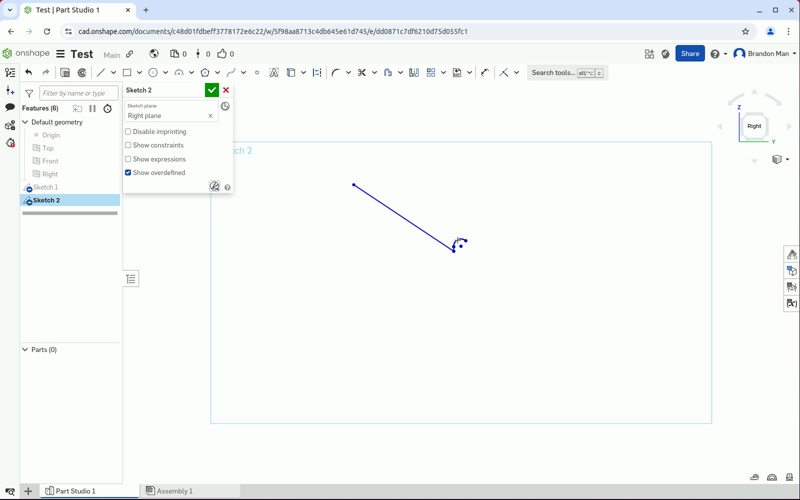
mouse_move(465, 240)
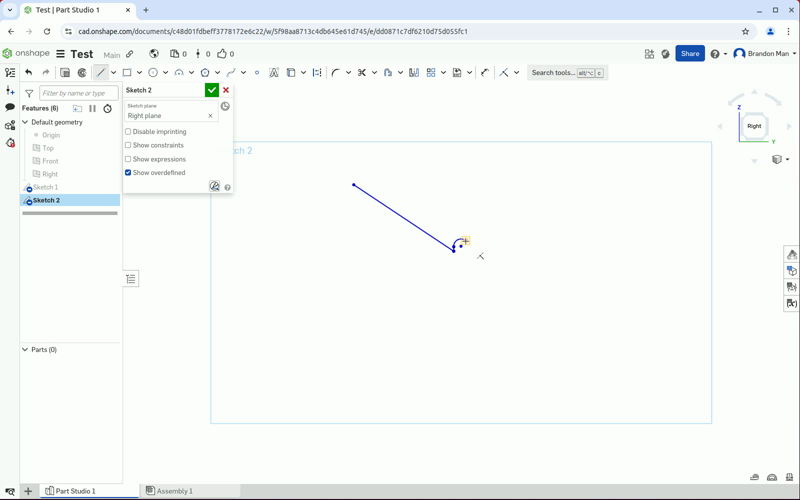
click(465, 240)
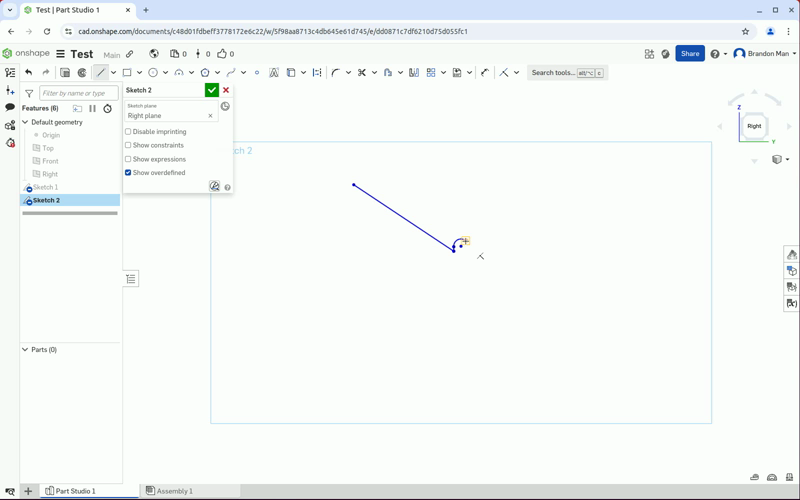
key_down(shift)
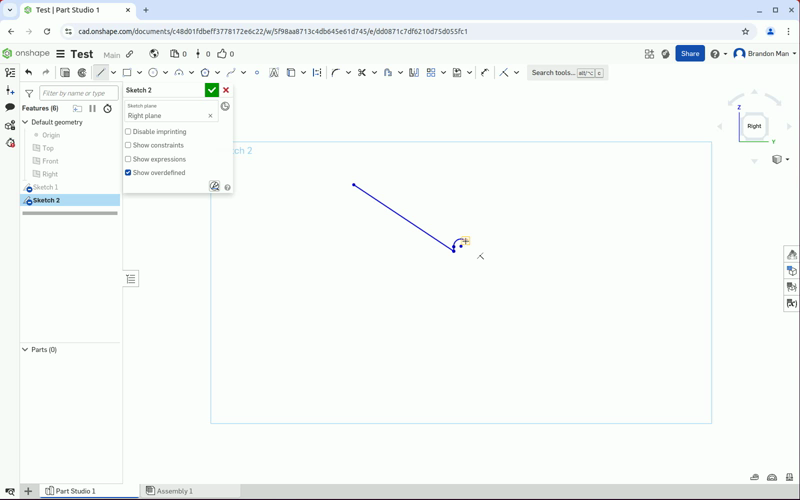
mouse_move(362, 172)
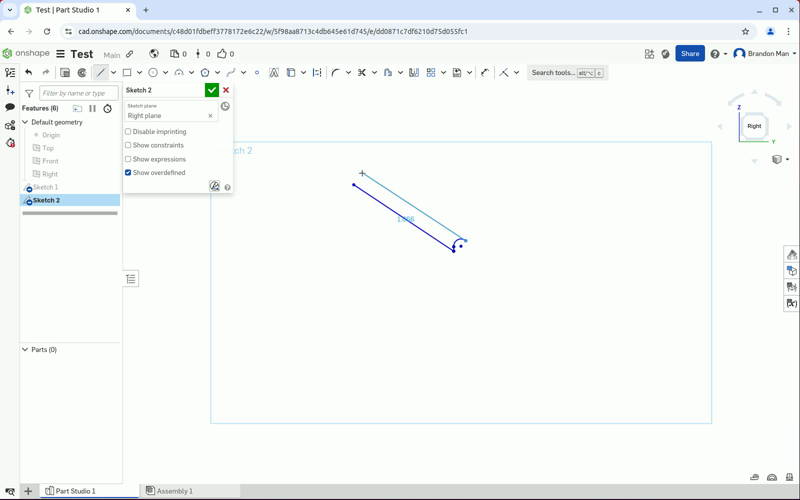
click(362, 172)
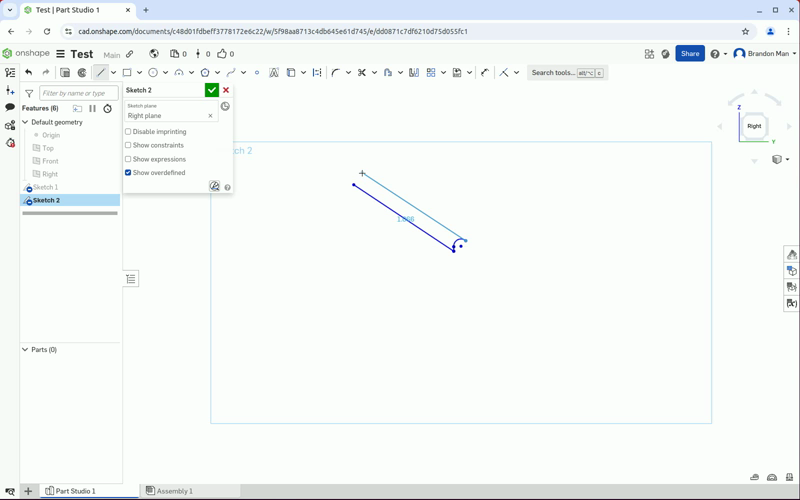
key_up(shift)
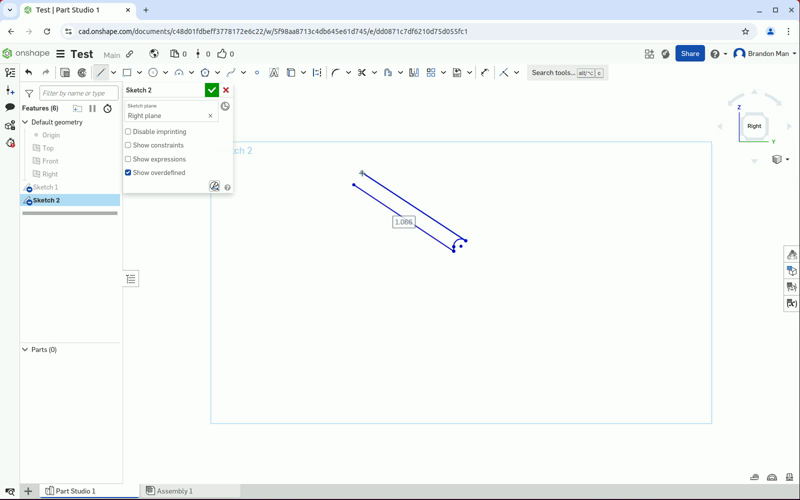
key(esc)
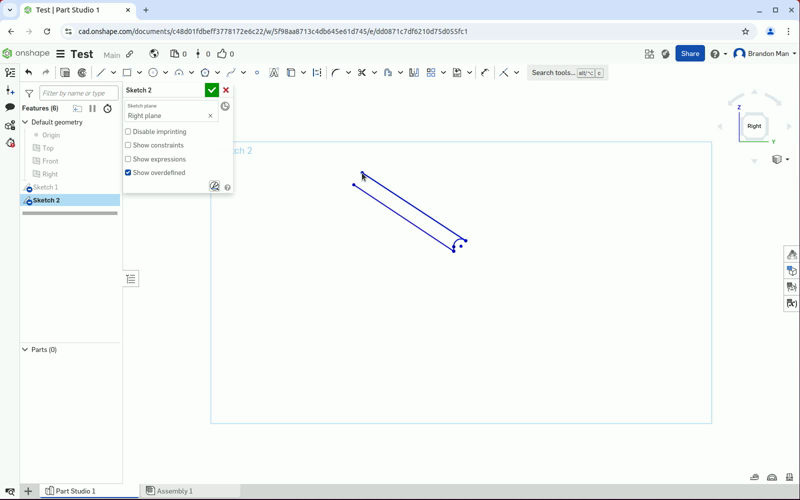
key(a)
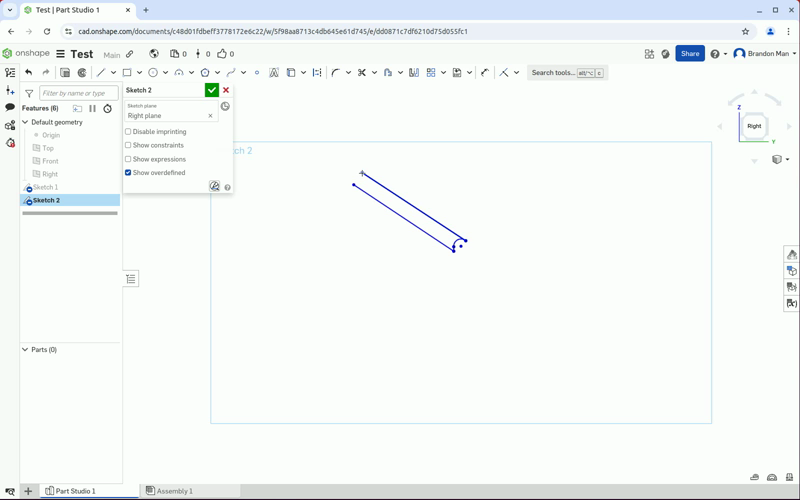
mouse_move(362, 172)
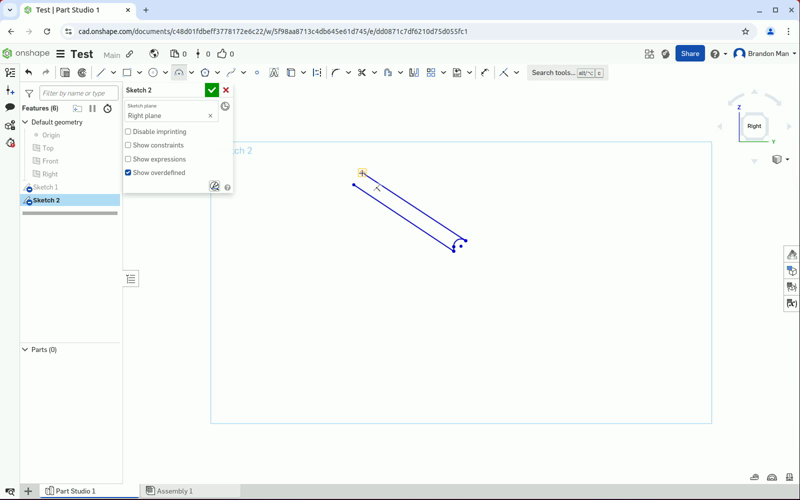
click(362, 172)
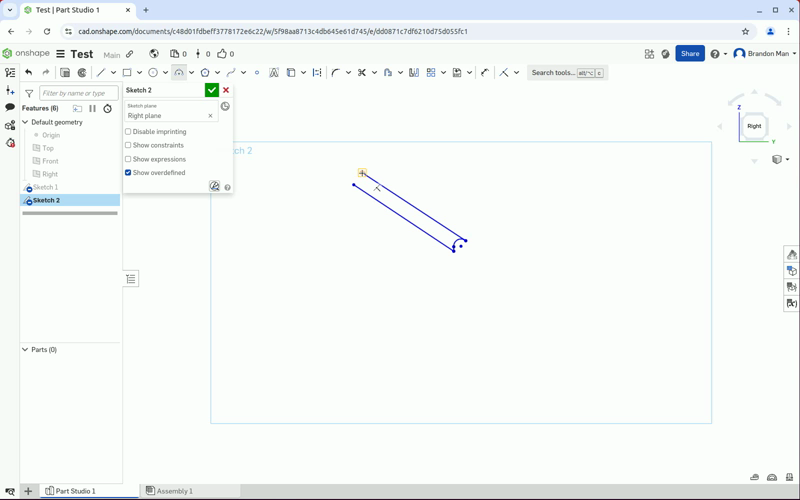
mouse_move(353, 184)
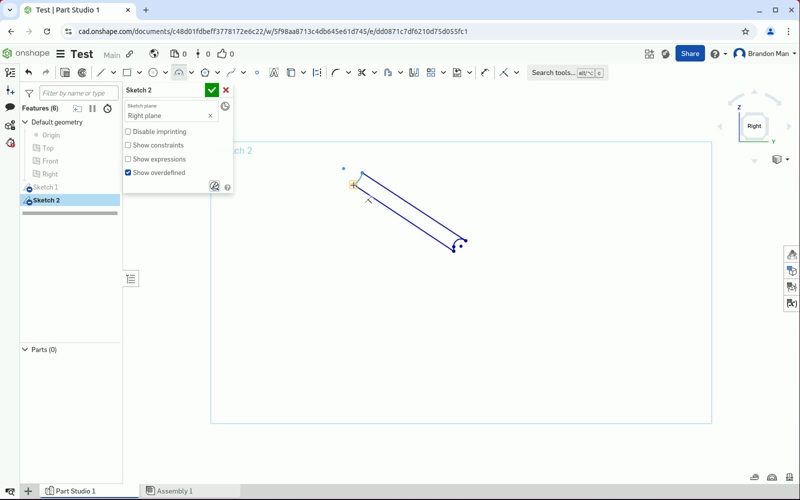
click(353, 184)
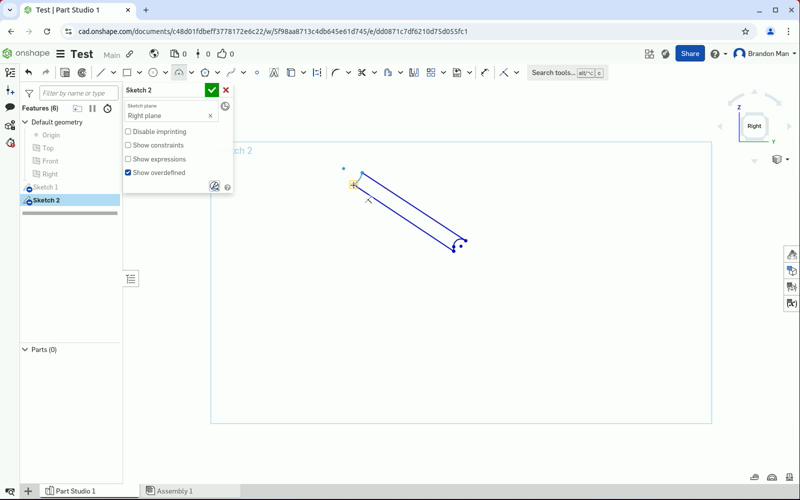
key_down(shift)
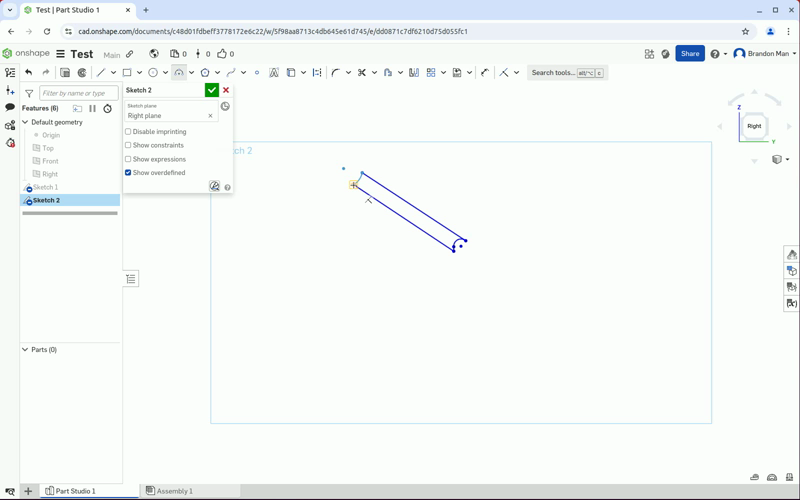
mouse_move(352, 174)
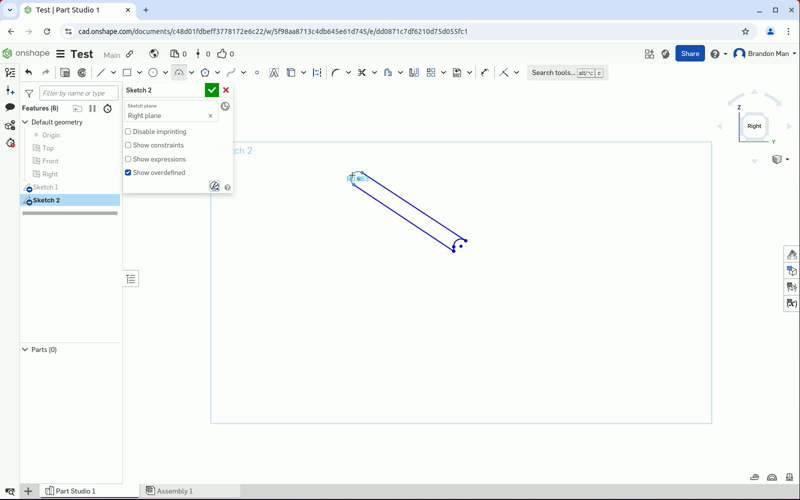
click(352, 174)
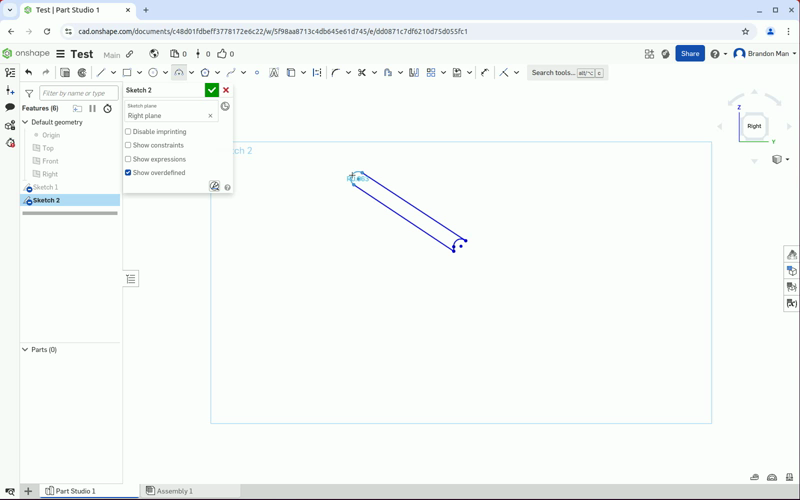
key_up(shift)
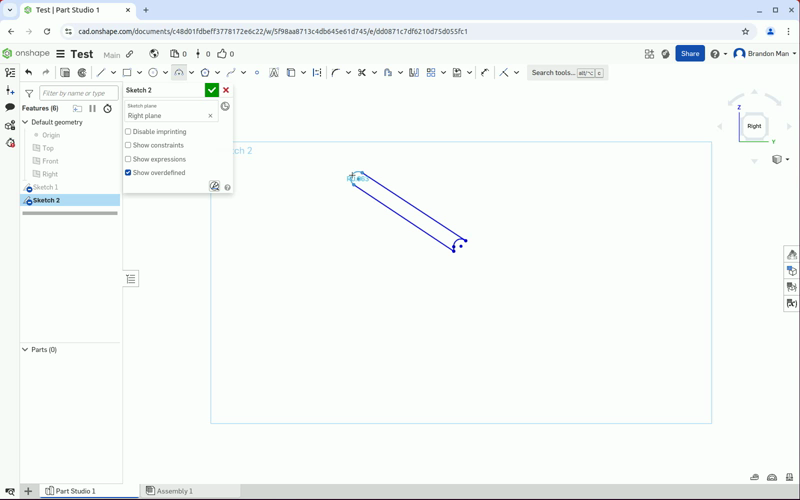
key(esc)
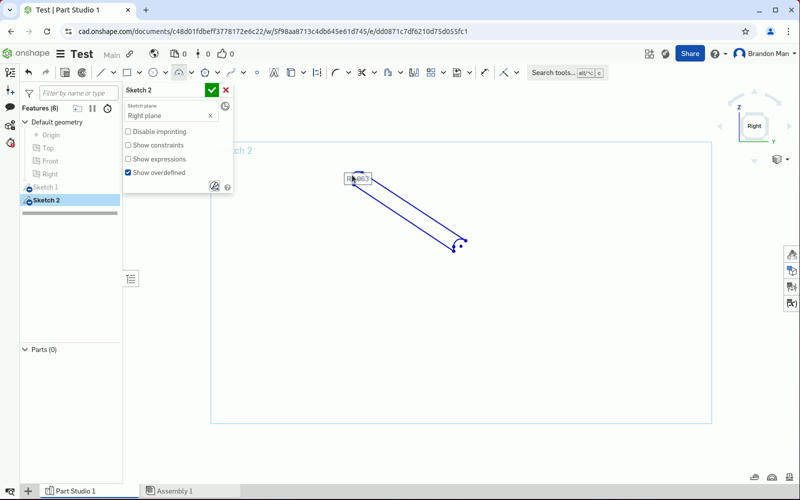
key(a)
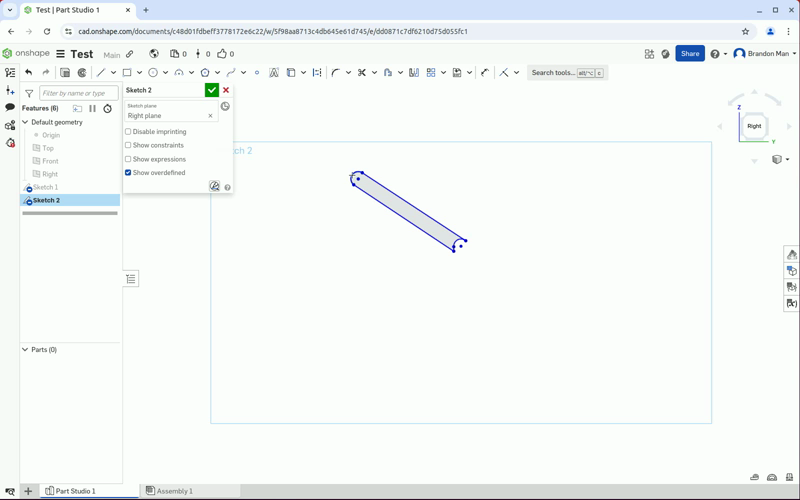
key_down(shift)
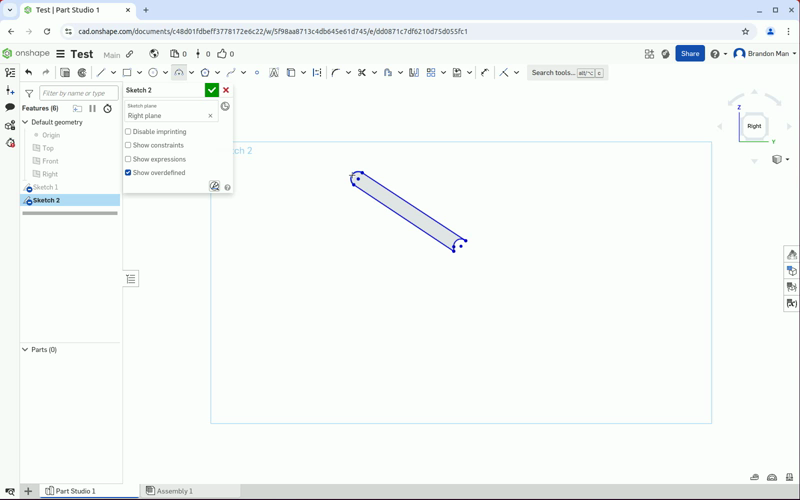
mouse_move(356, 179)
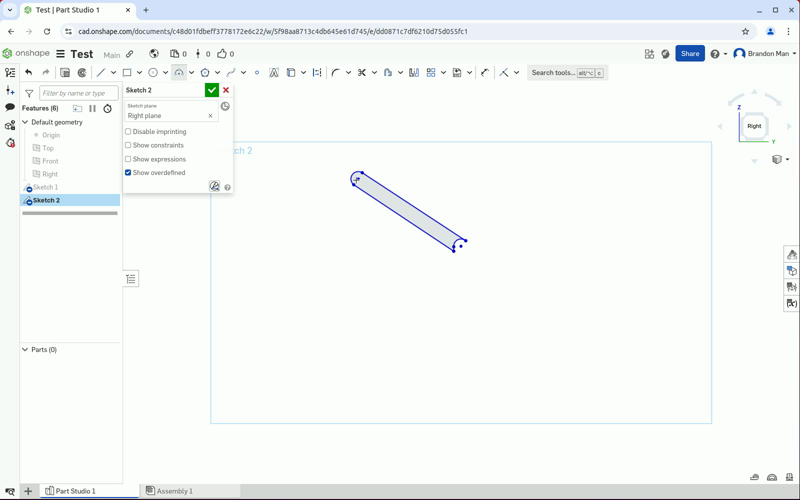
scroll(6)
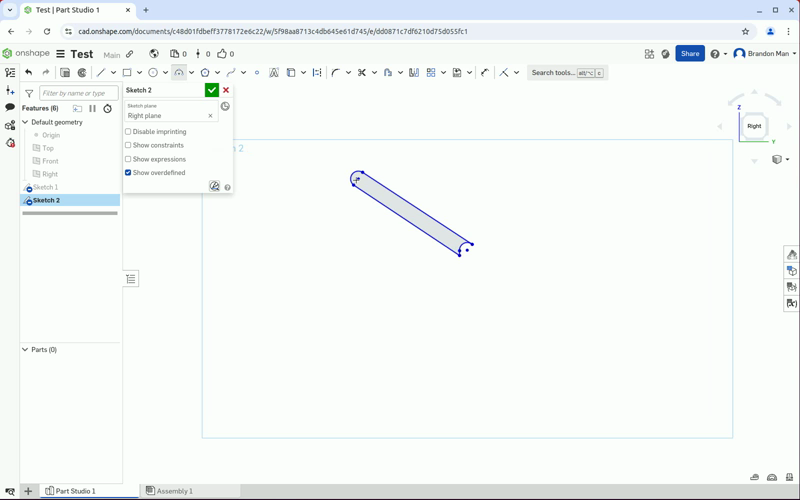
scroll(6)
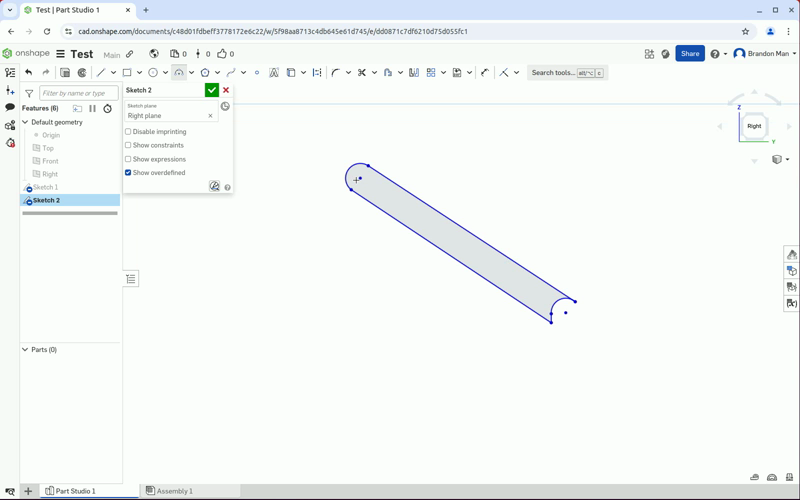
scroll(6)
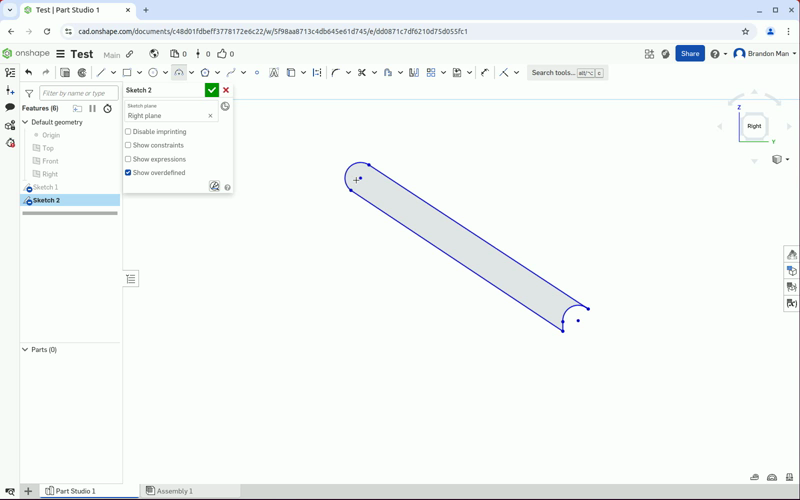
scroll(6)
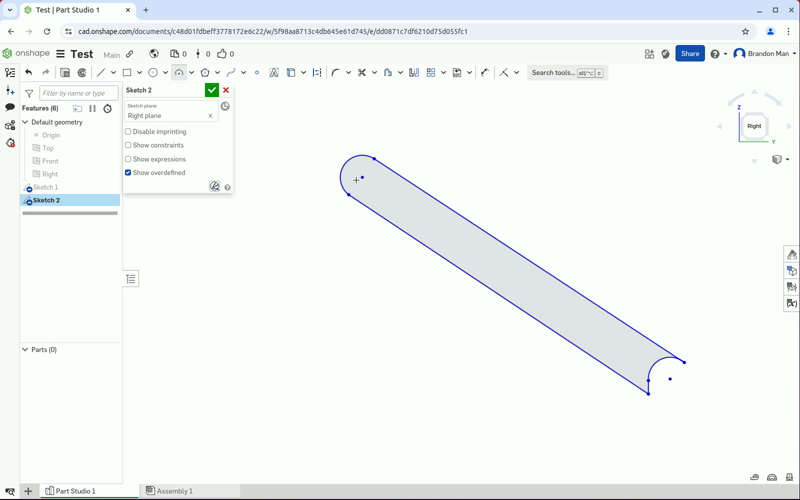
scroll(6)
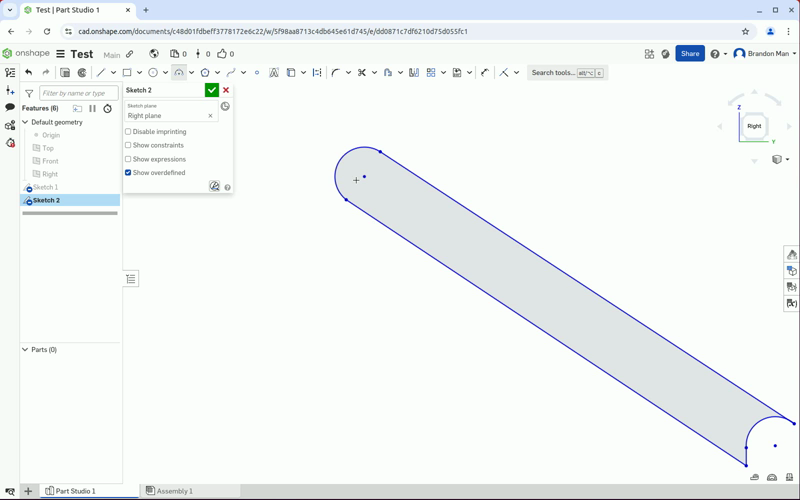
scroll(6)
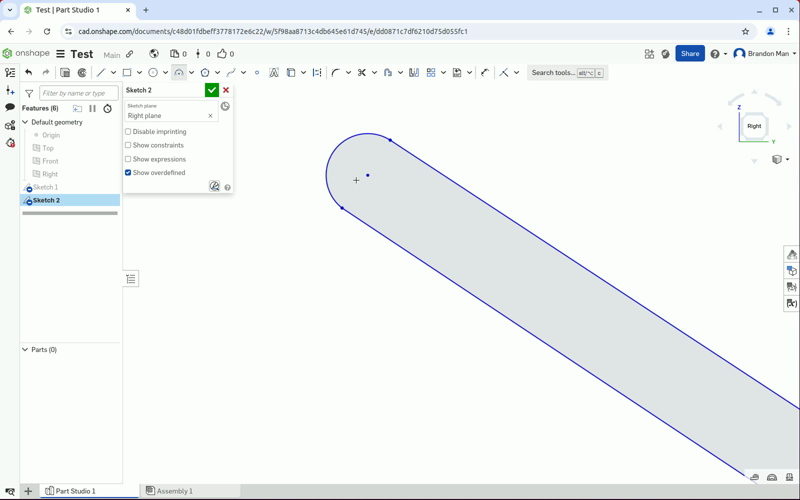
scroll(6)
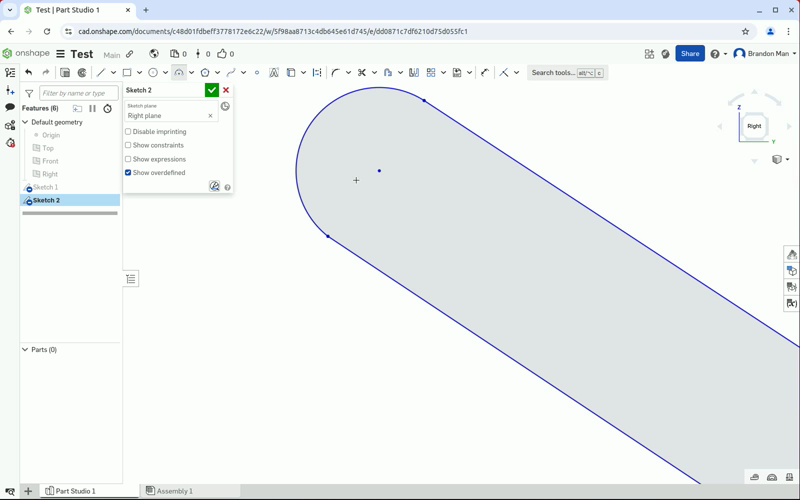
click(356, 179)
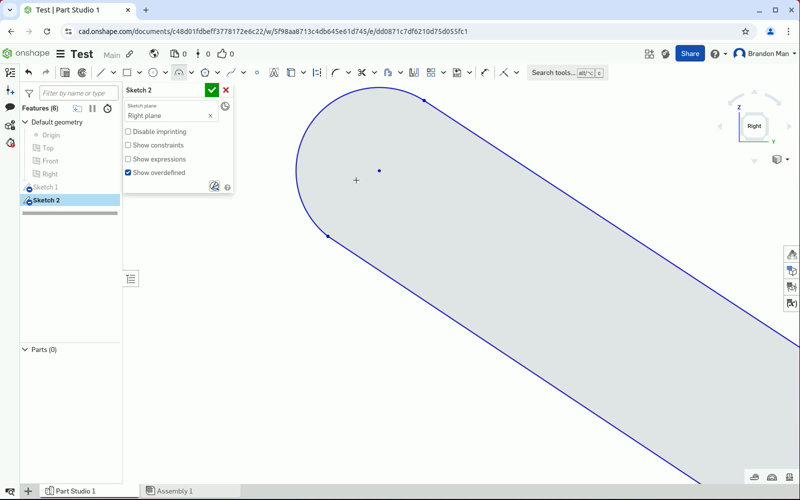
scroll(-6)
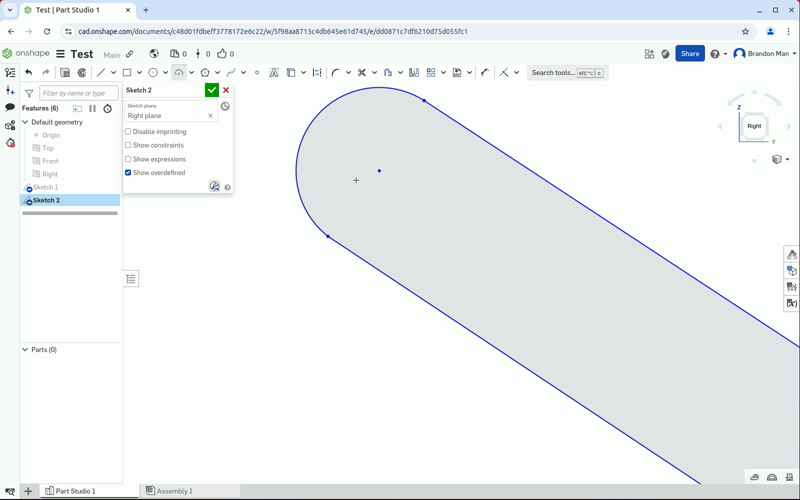
scroll(-6)
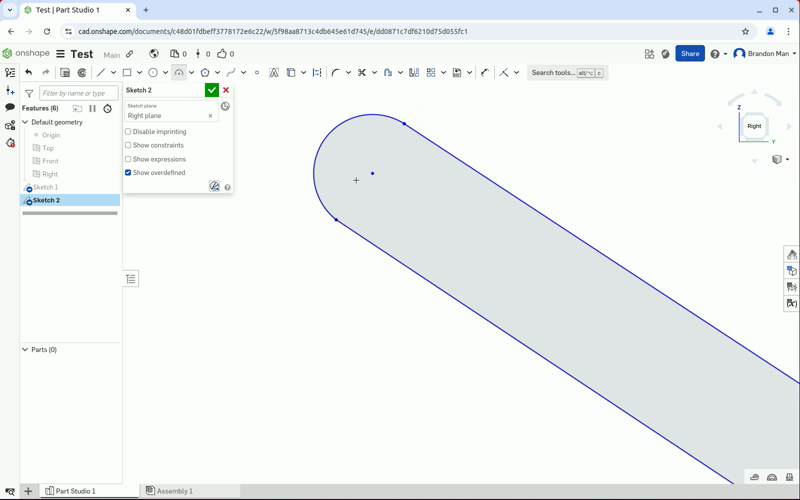
scroll(-6)
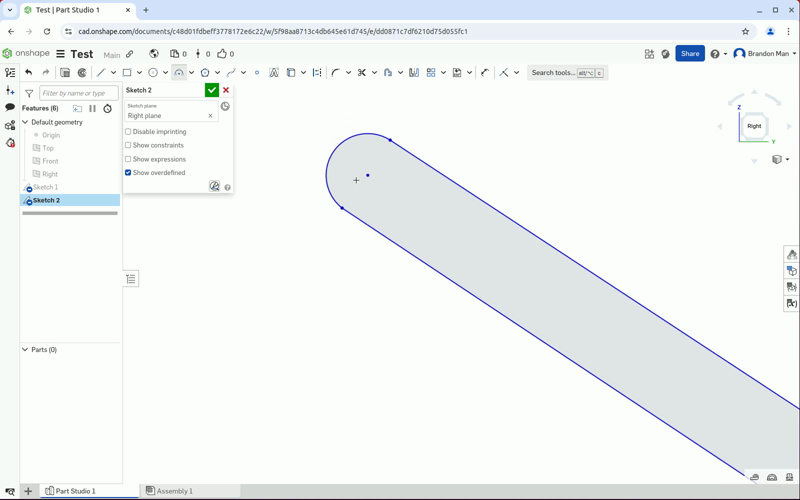
scroll(-6)
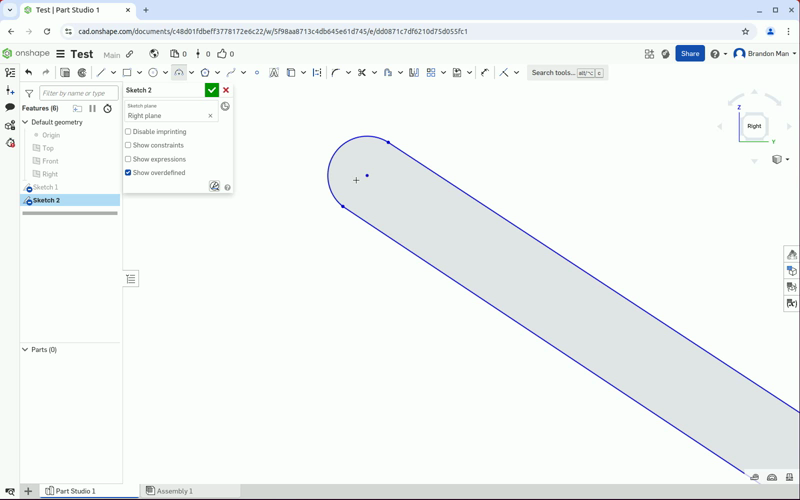
scroll(-6)
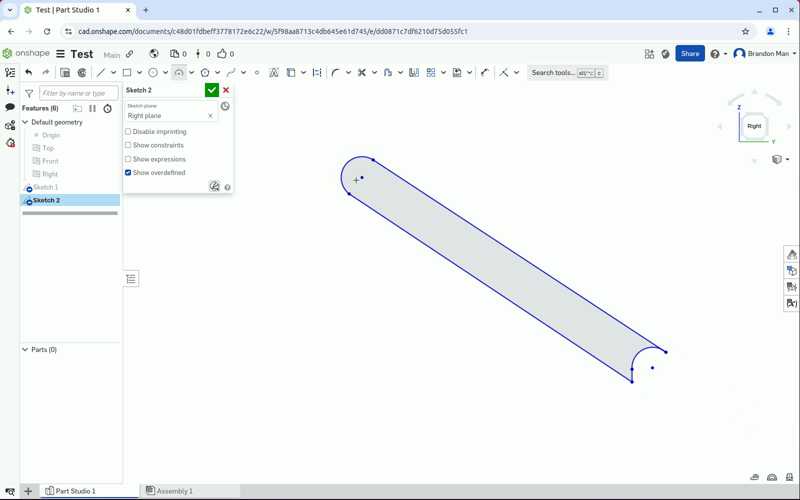
scroll(-6)
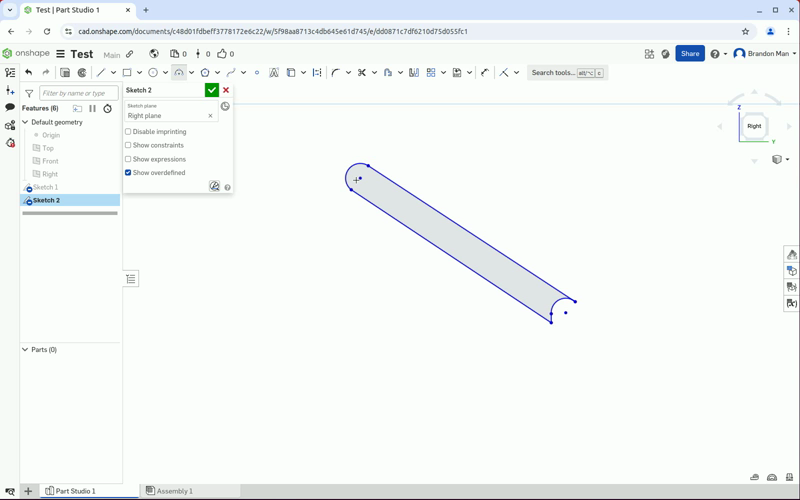
scroll(-6)
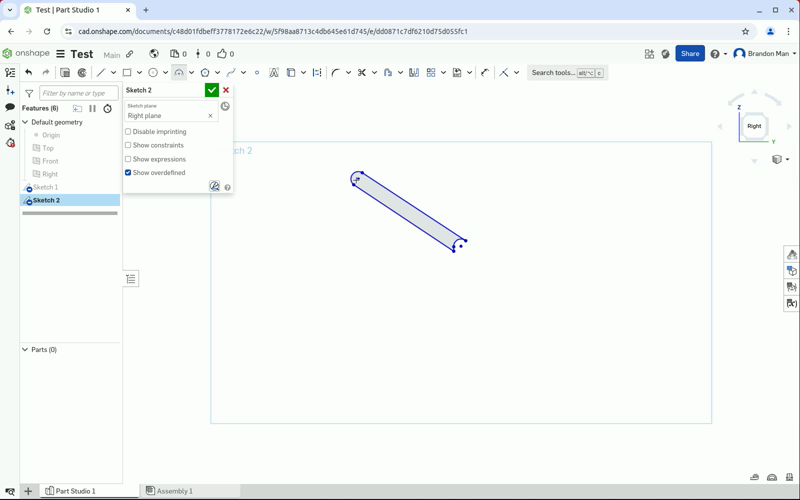
key_up(shift)
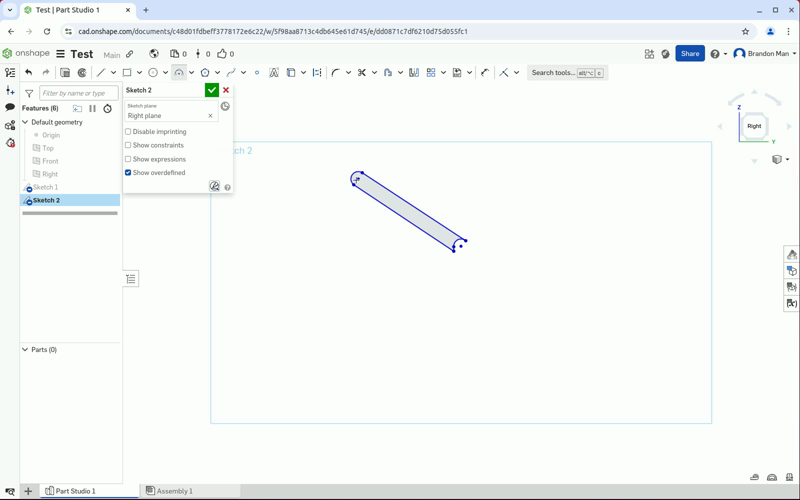
key_down(shift)
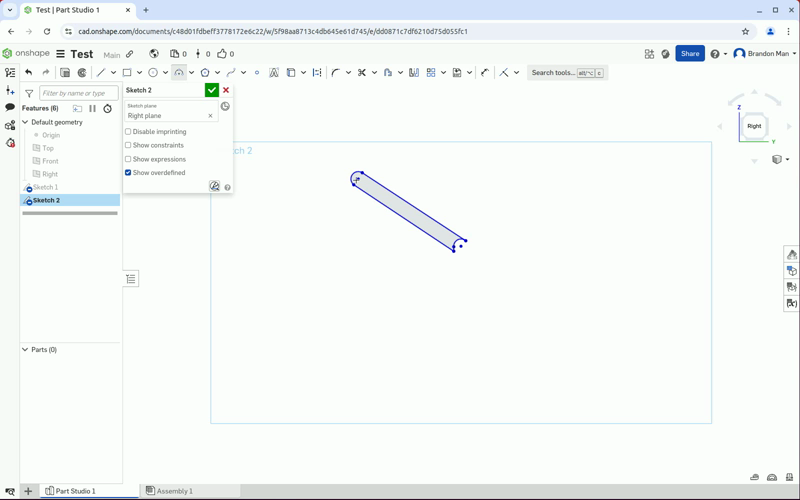
mouse_move(356, 177)
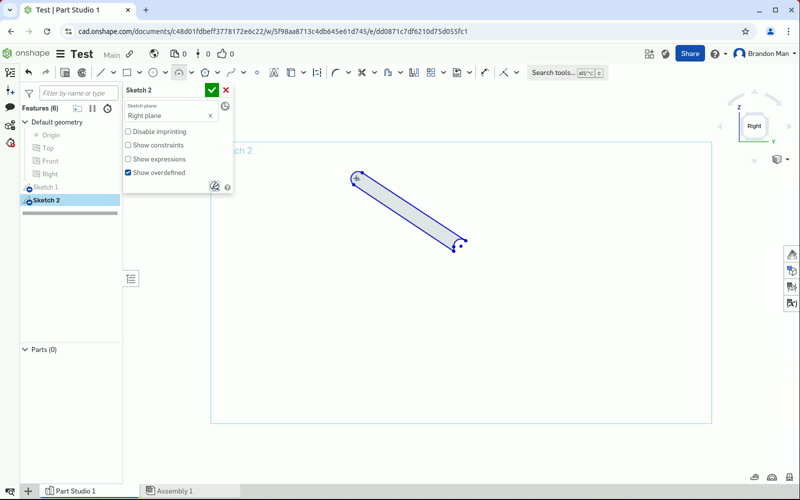
scroll(6)
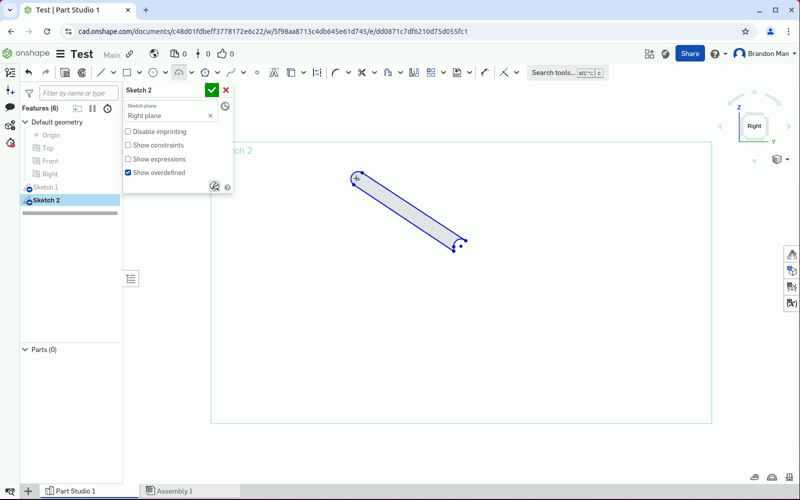
scroll(6)
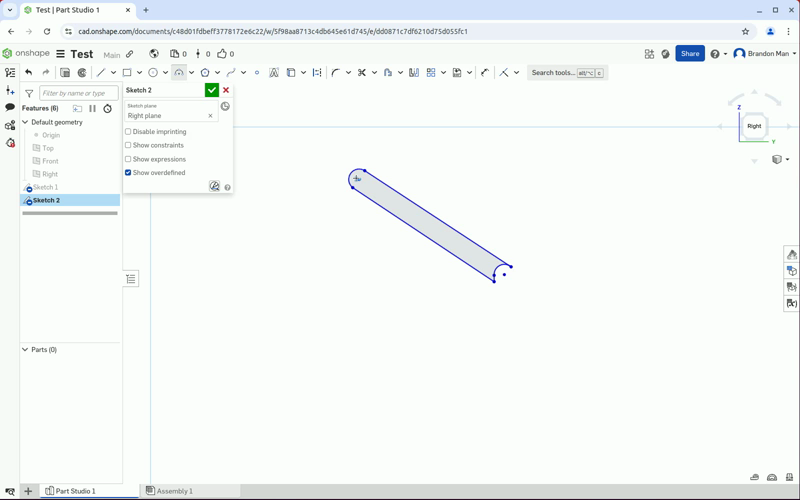
scroll(6)
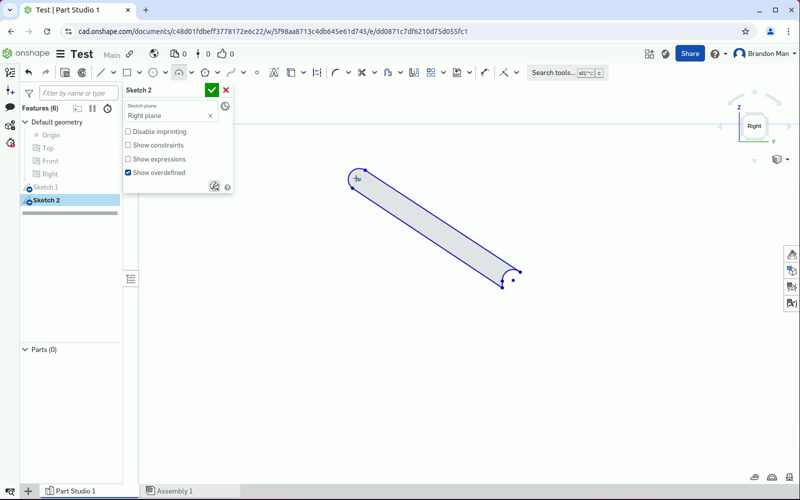
scroll(6)
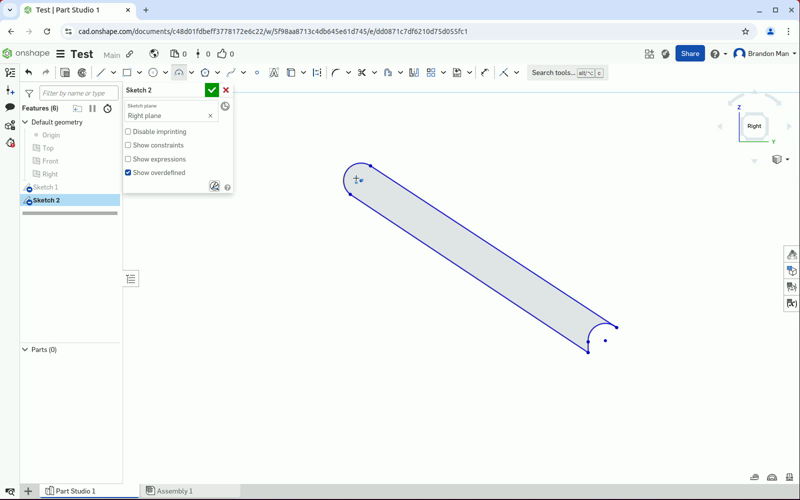
scroll(6)
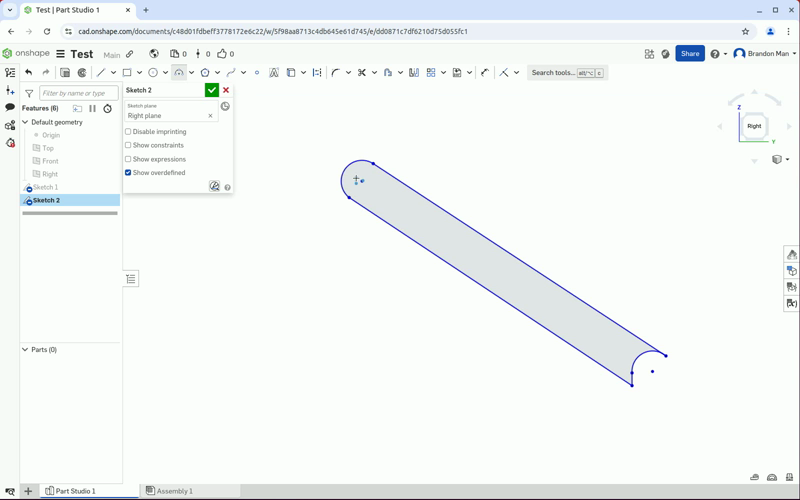
scroll(6)
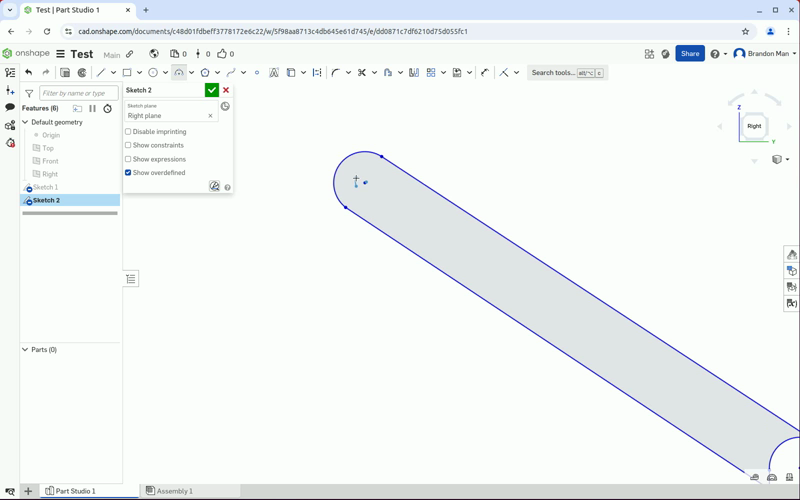
scroll(6)
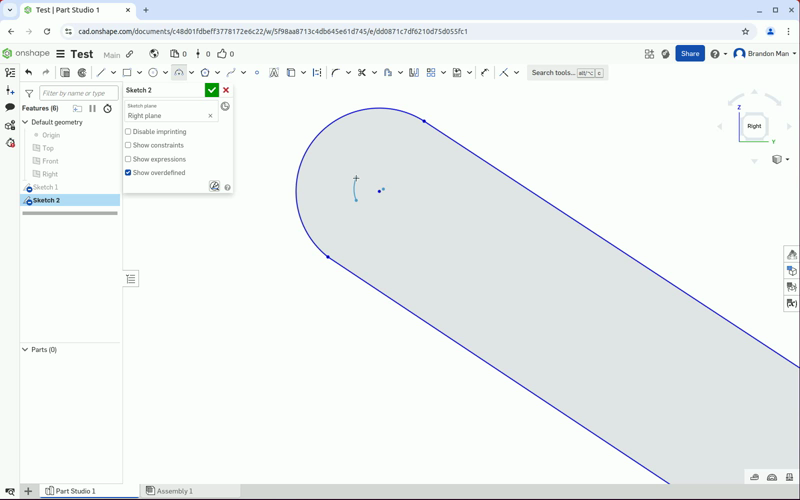
click(356, 177)
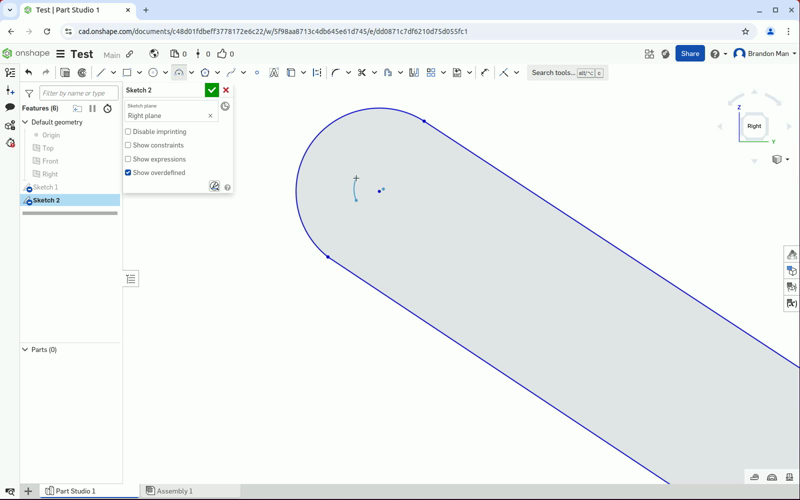
scroll(-6)
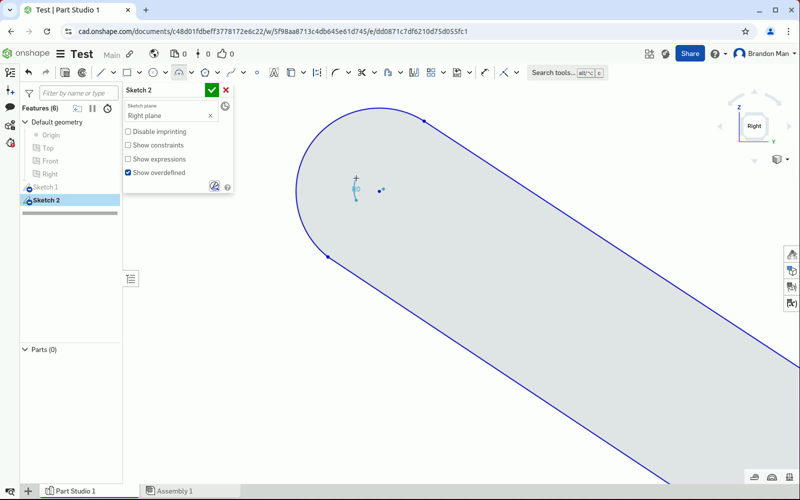
scroll(-6)
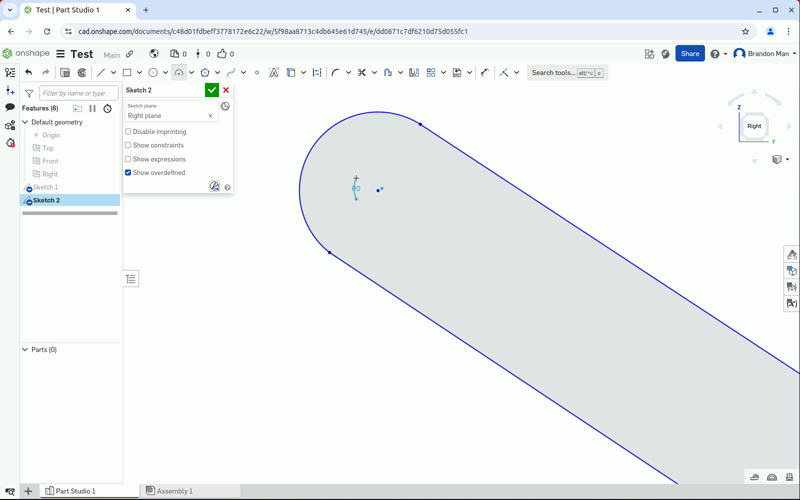
scroll(-6)
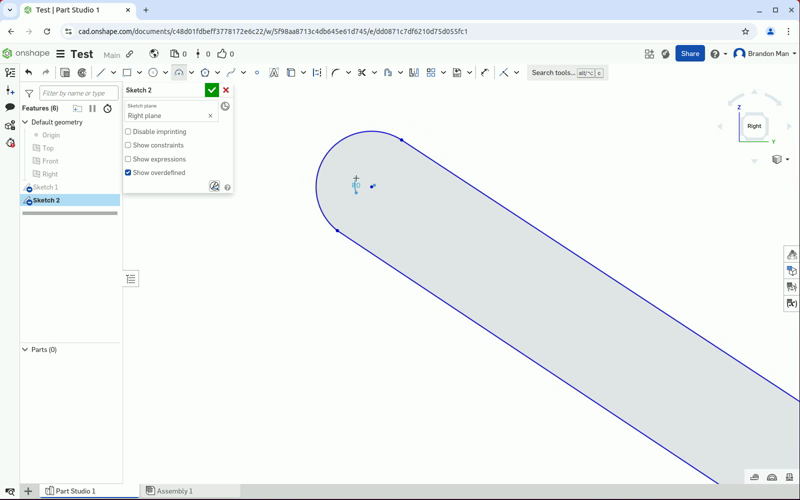
scroll(-6)
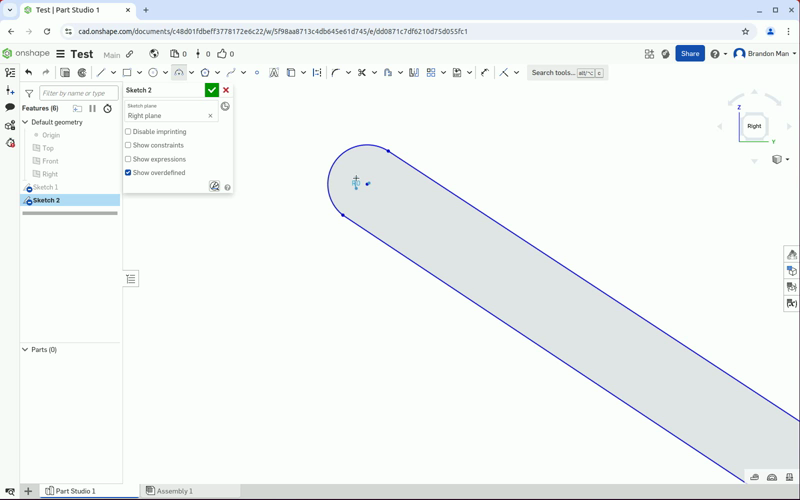
scroll(-6)
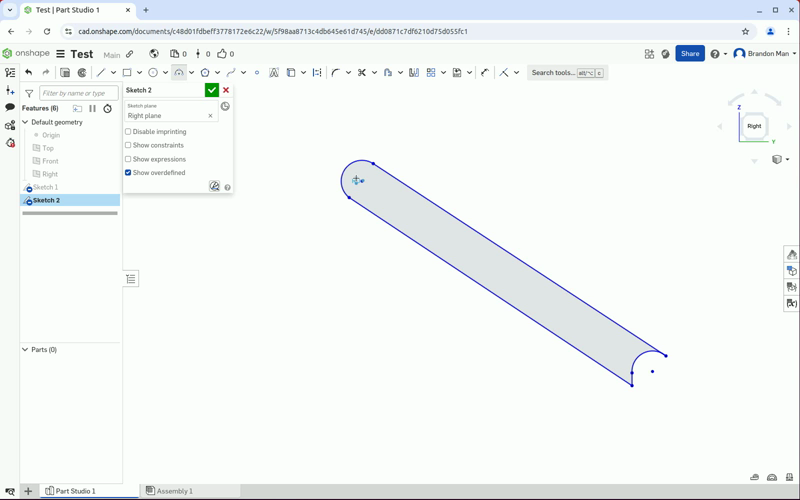
scroll(-6)
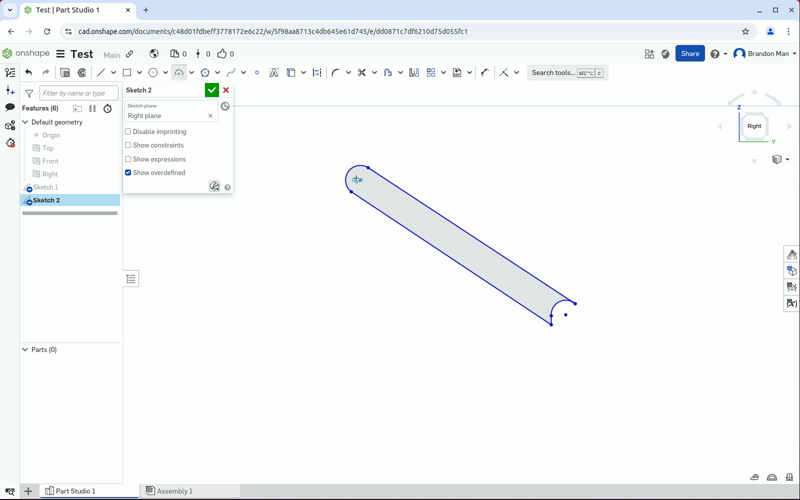
scroll(-6)
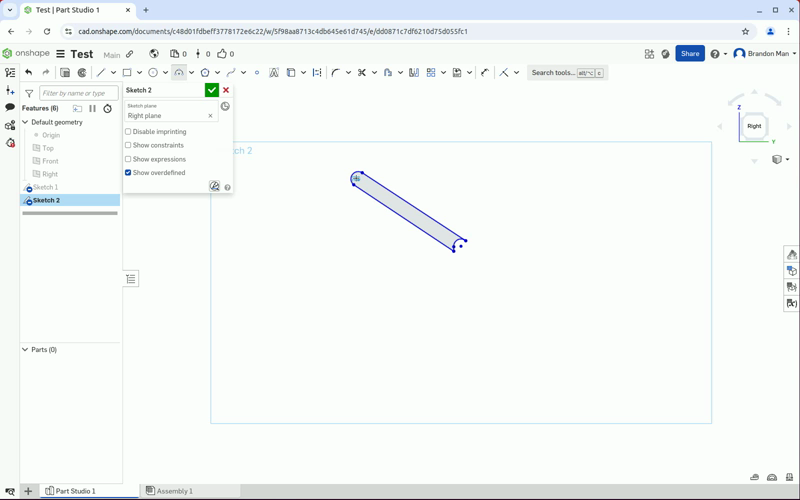
mouse_move(359, 178)
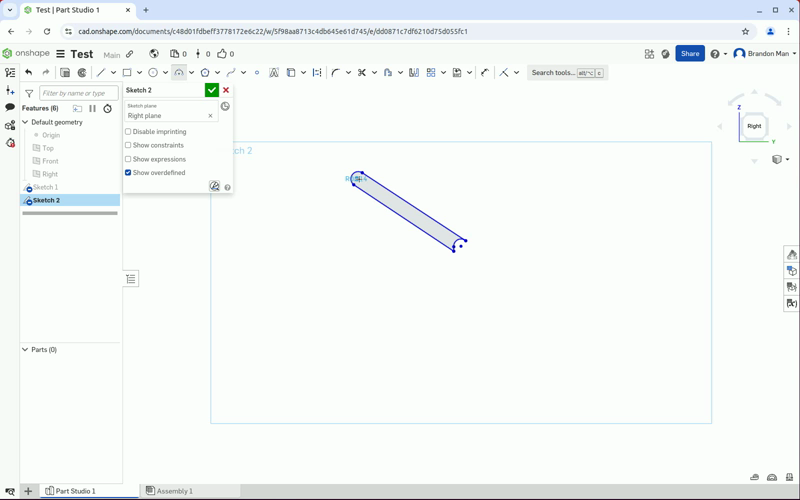
scroll(6)
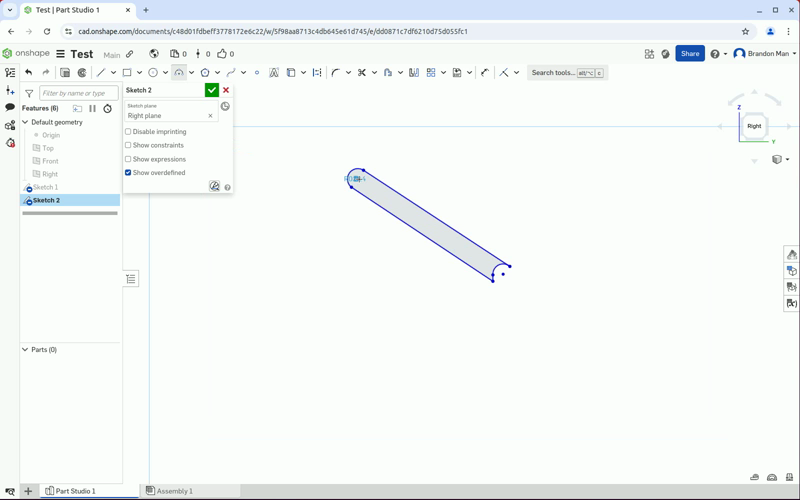
scroll(6)
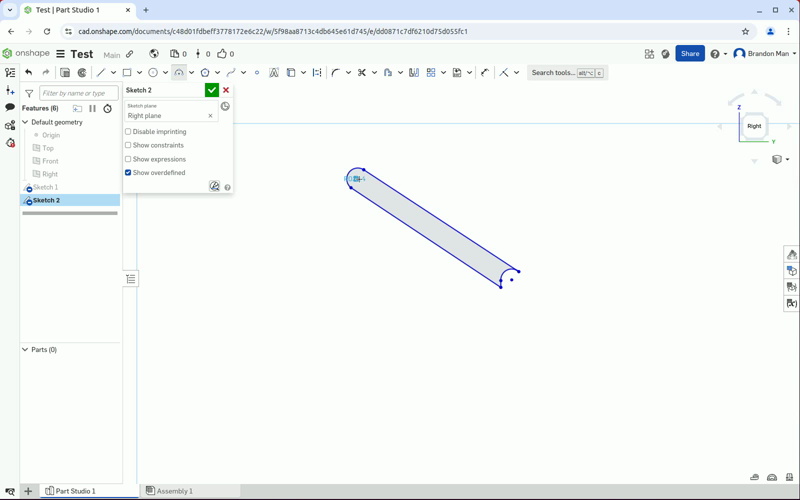
scroll(6)
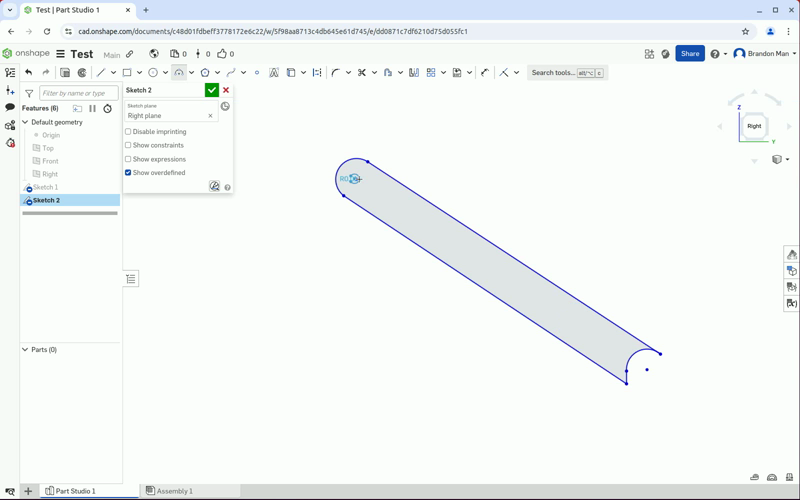
scroll(6)
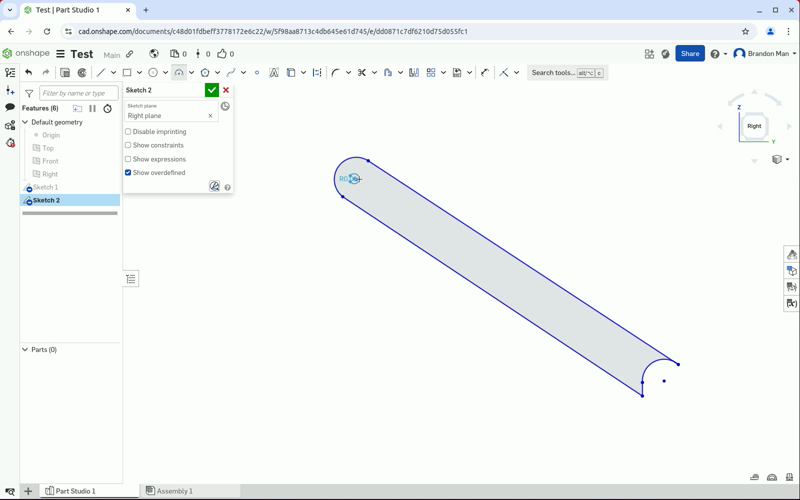
scroll(6)
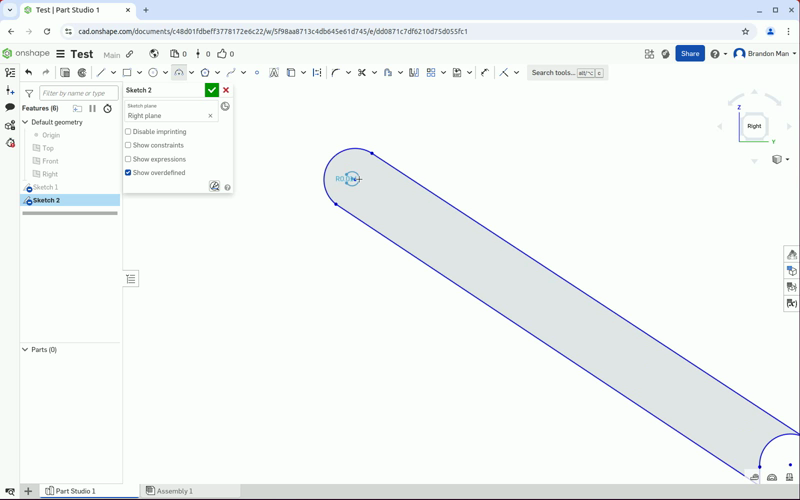
scroll(6)
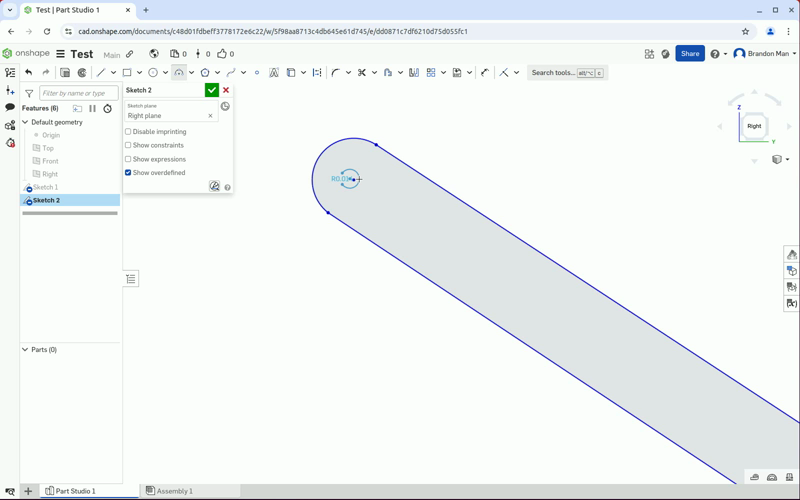
scroll(6)
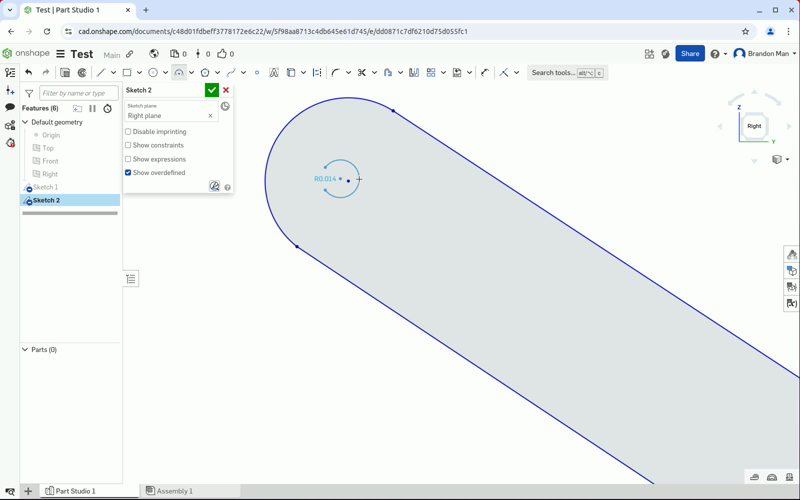
click(359, 178)
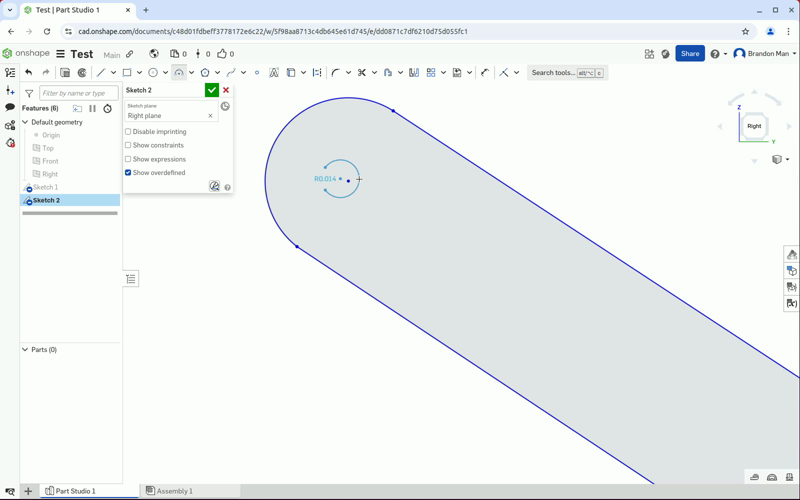
scroll(-6)
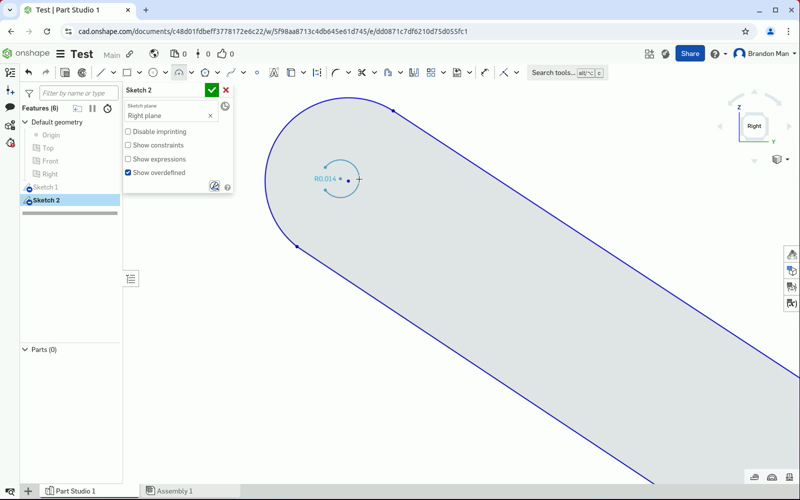
scroll(-6)
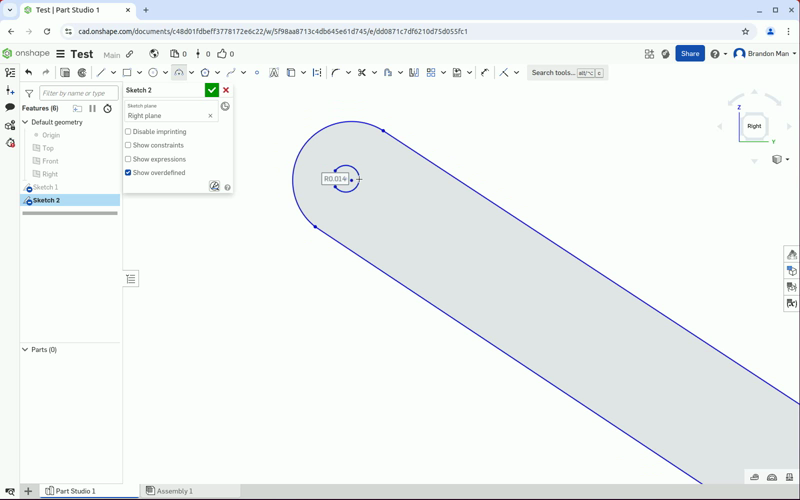
scroll(-6)
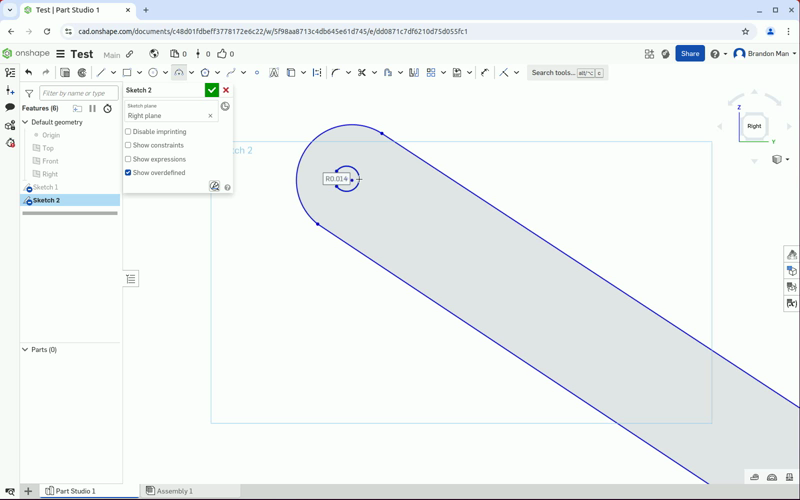
scroll(-6)
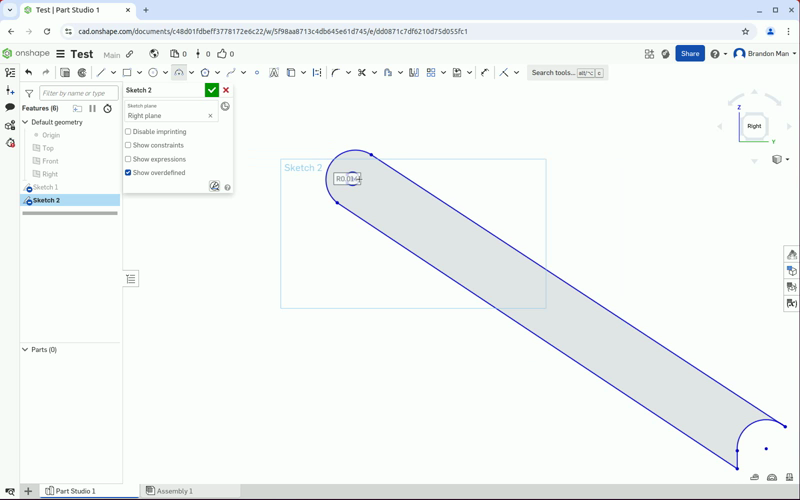
scroll(-6)
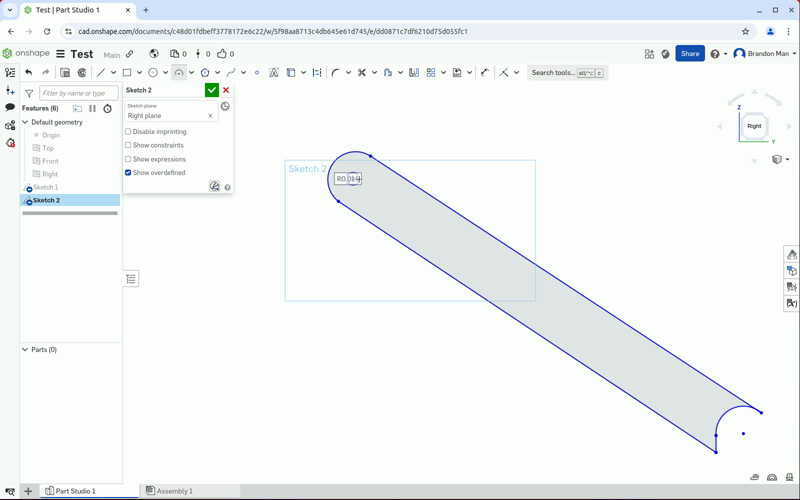
scroll(-6)
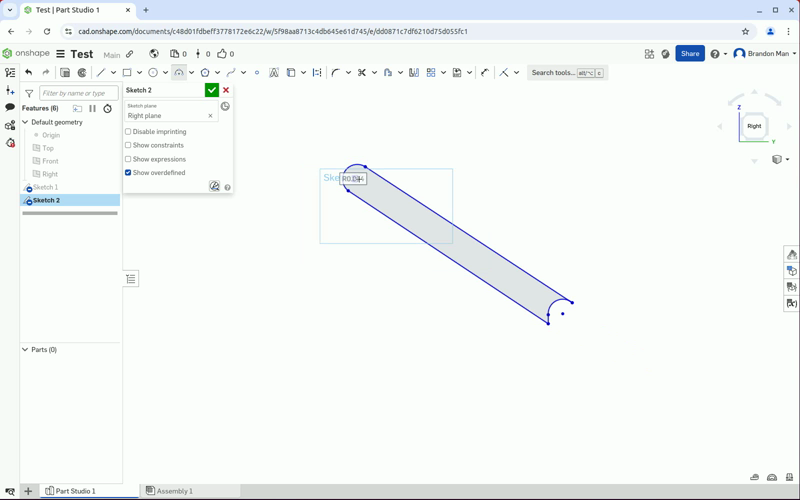
scroll(-6)
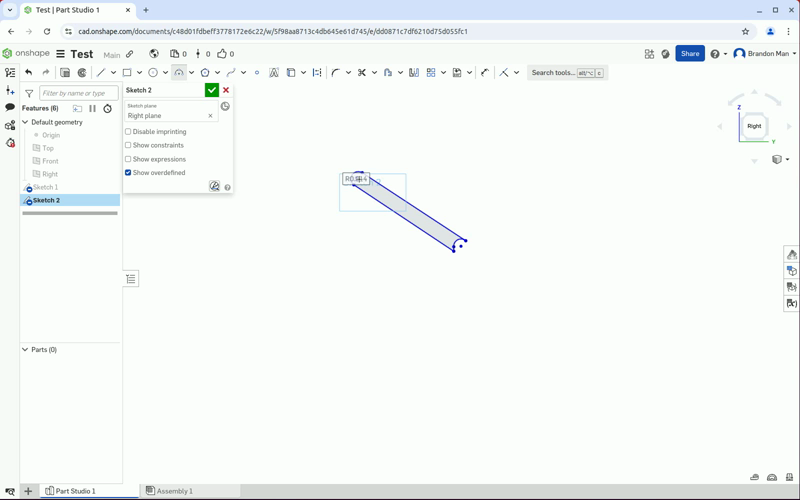
key_up(shift)
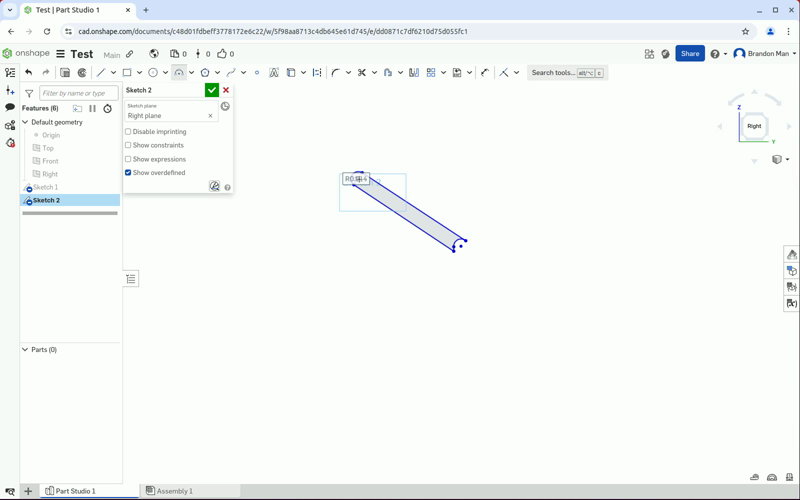
key(esc)
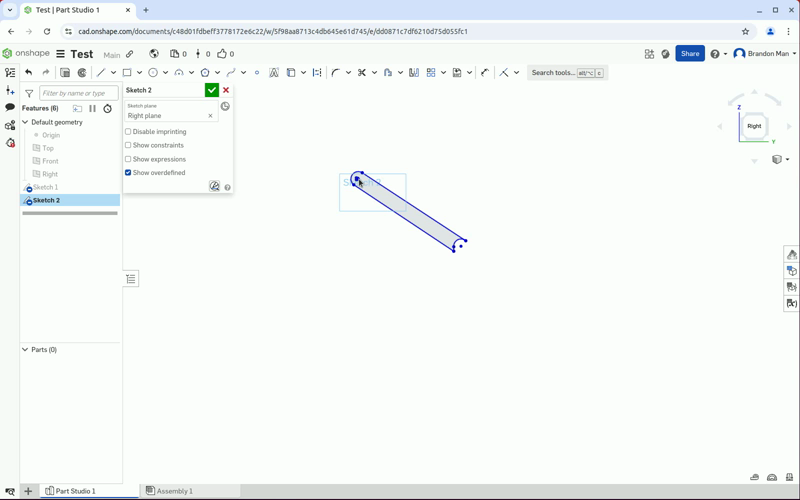
key(l)
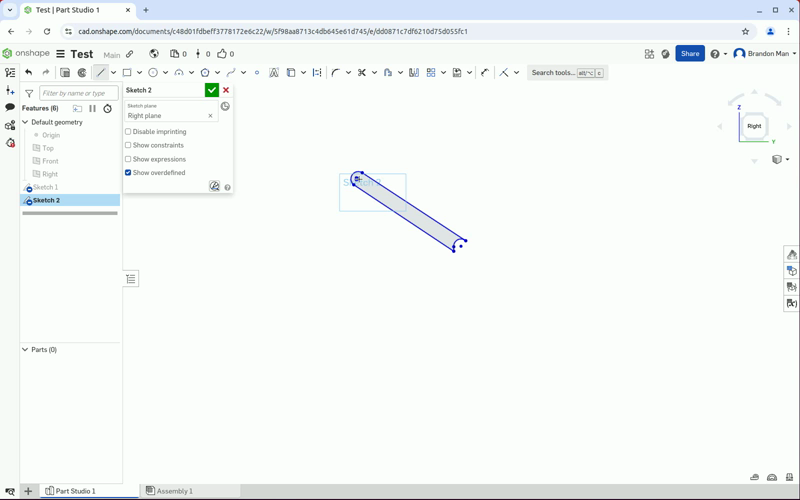
mouse_move(356, 177)
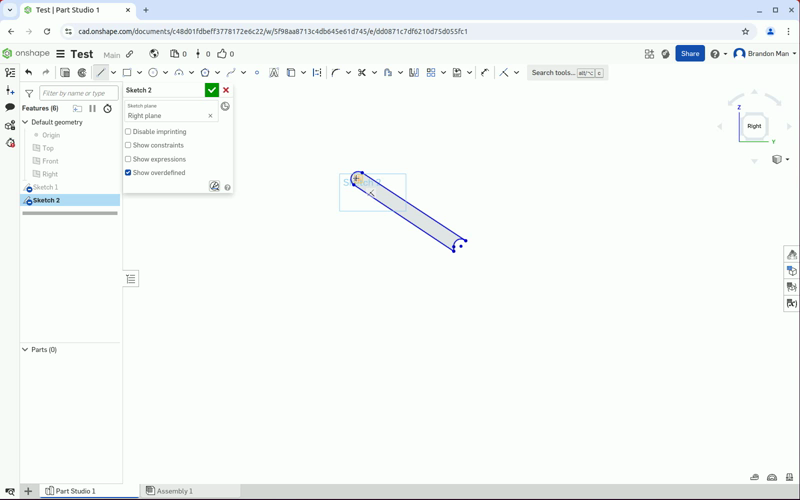
scroll(6)
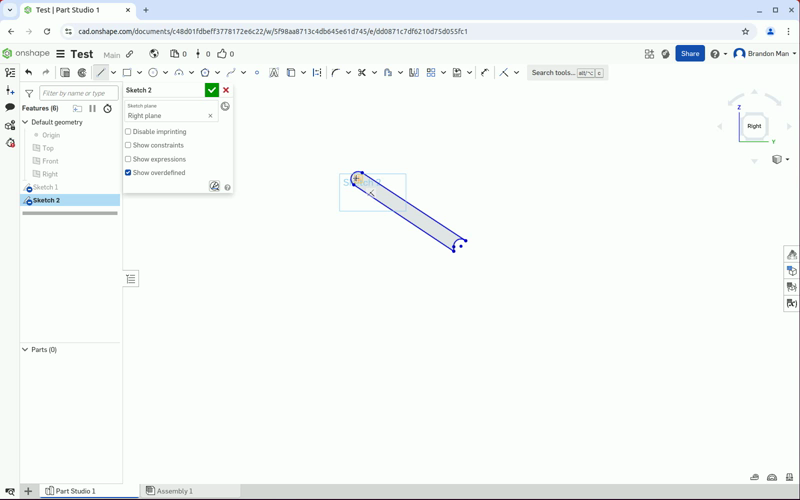
scroll(6)
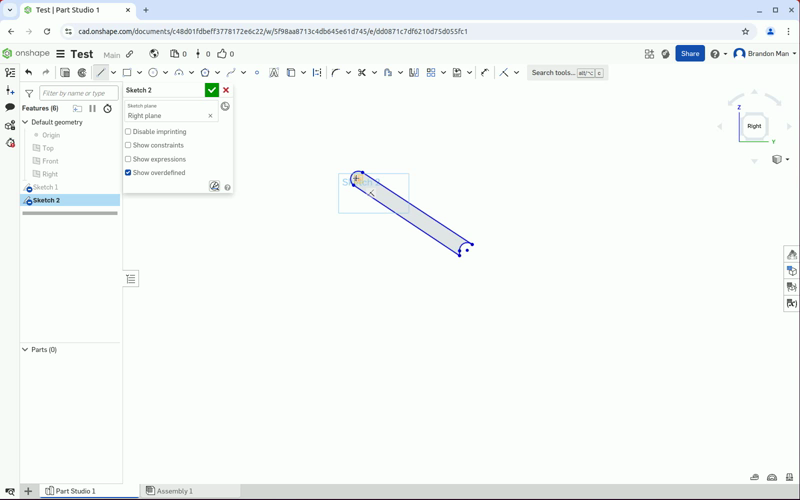
scroll(6)
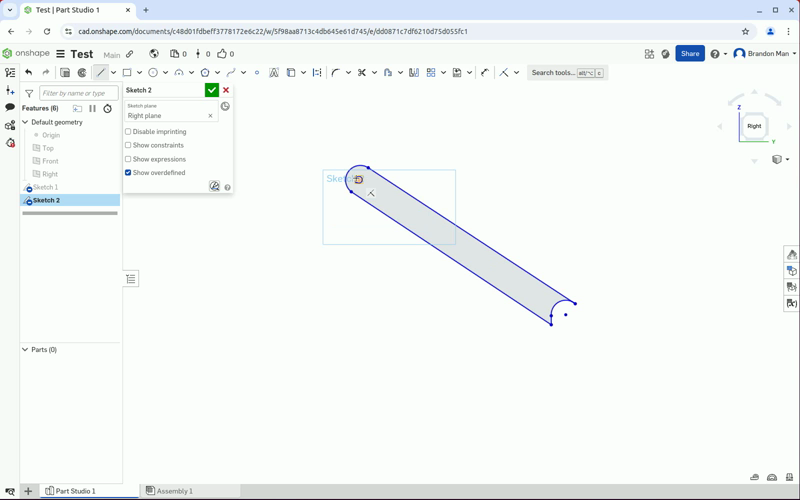
scroll(6)
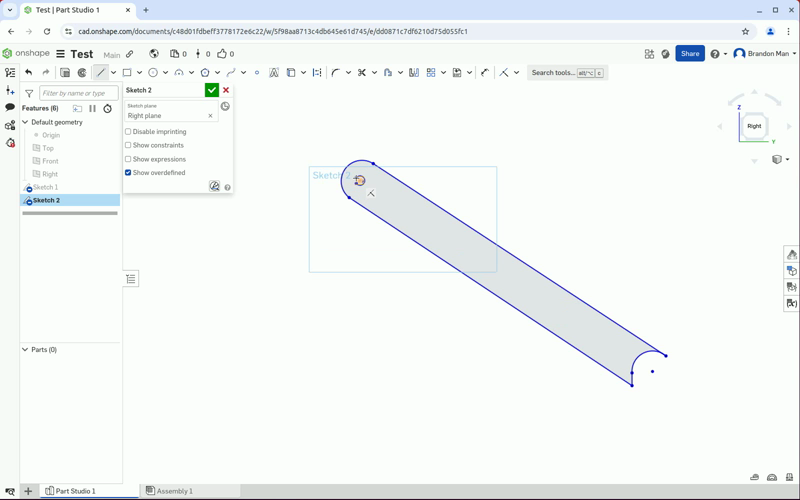
scroll(6)
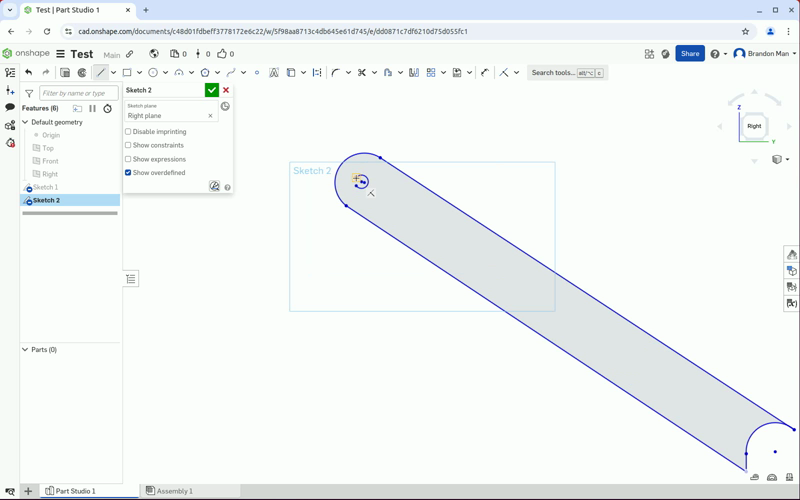
scroll(6)
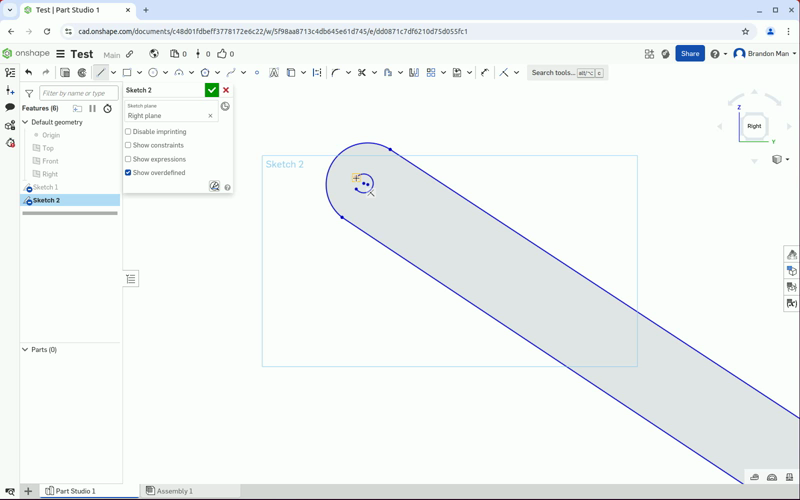
scroll(6)
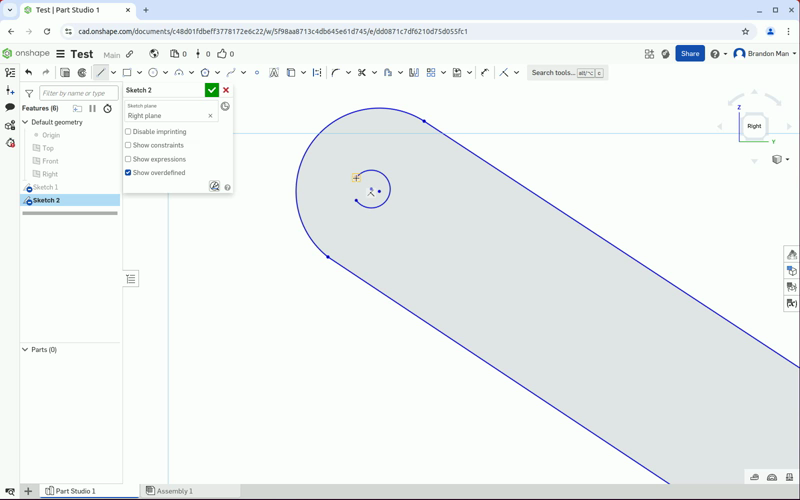
click(356, 177)
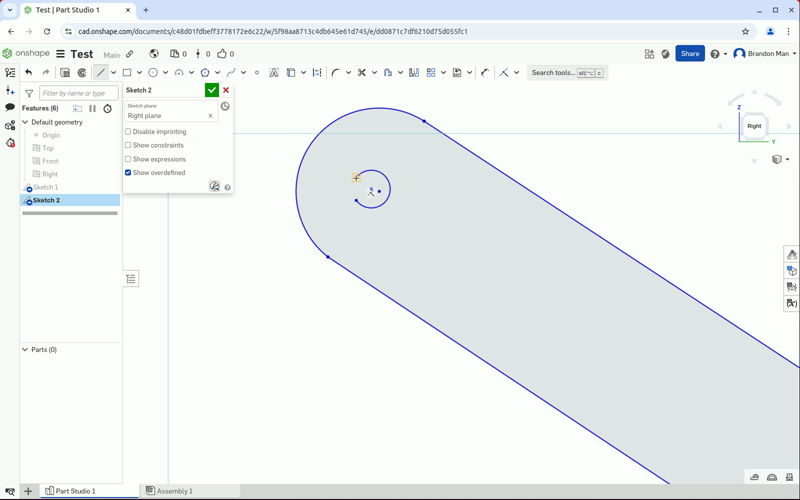
scroll(-6)
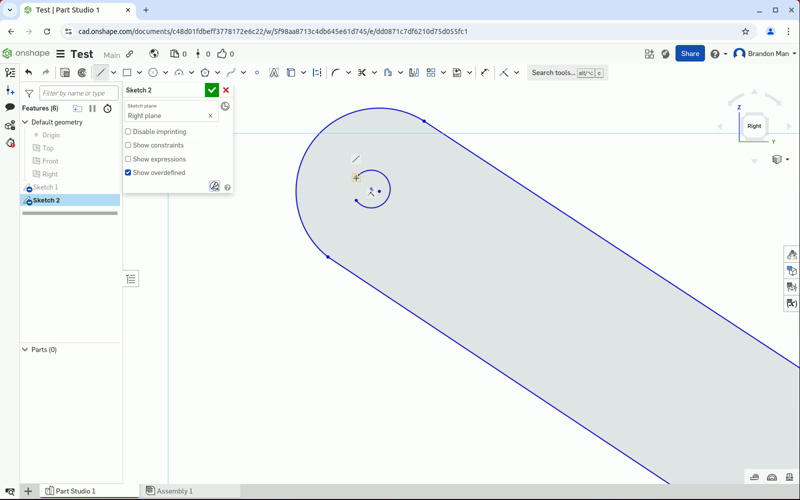
scroll(-6)
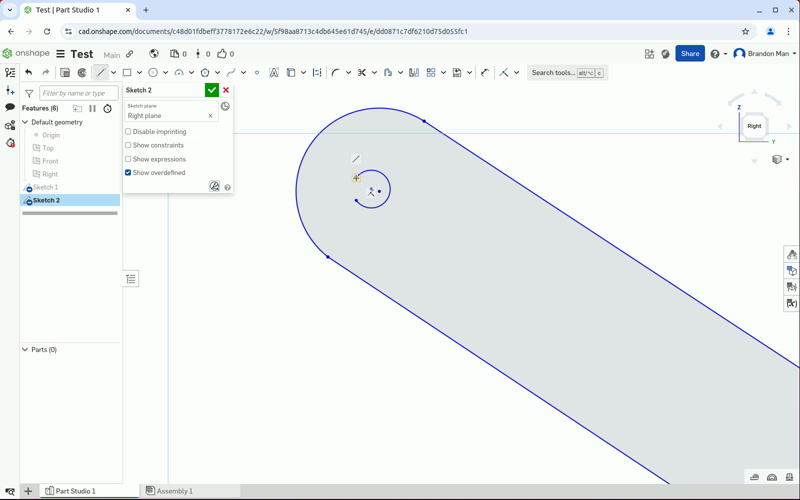
scroll(-6)
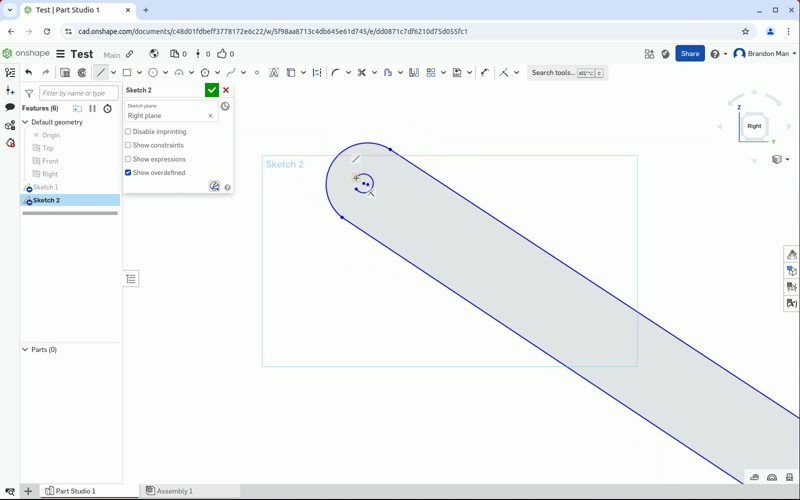
scroll(-6)
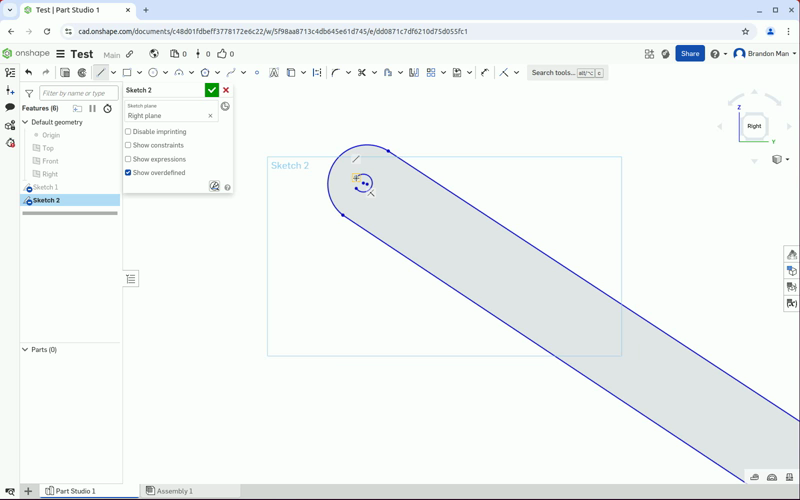
scroll(-6)
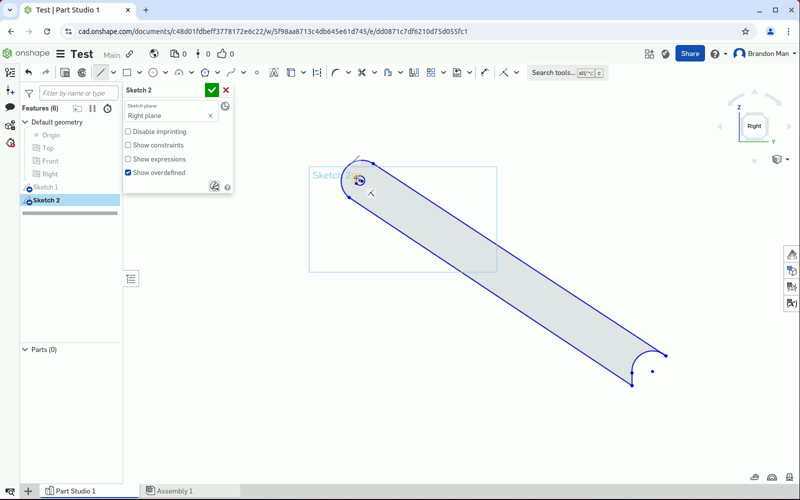
scroll(-6)
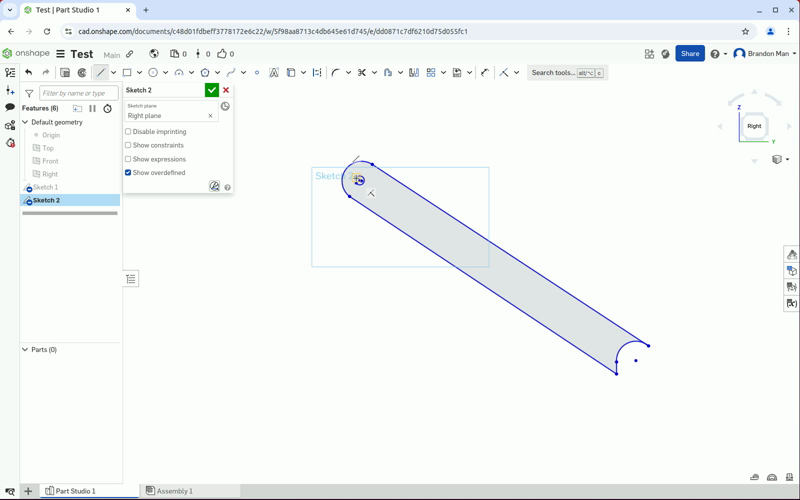
scroll(-6)
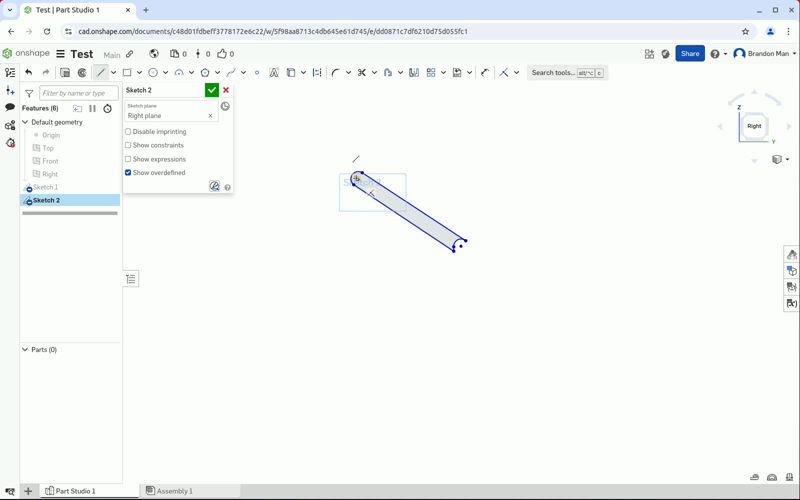
mouse_move(386, 177)
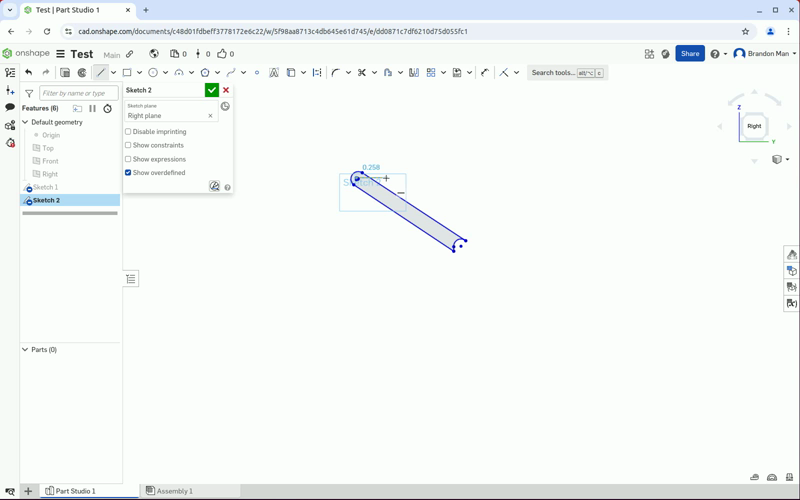
key_down(shift)
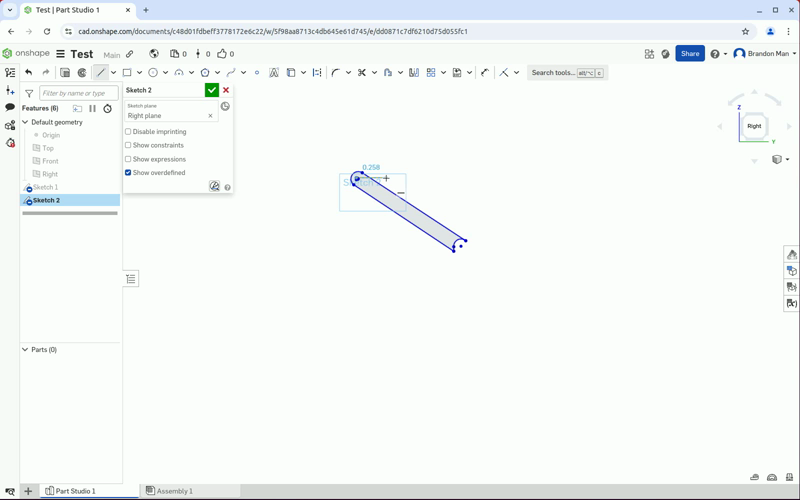
mouse_move(356, 179)
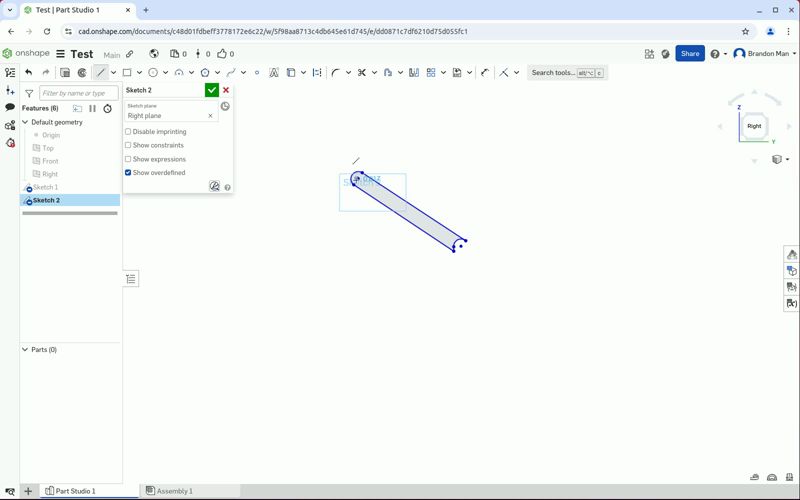
scroll(6)
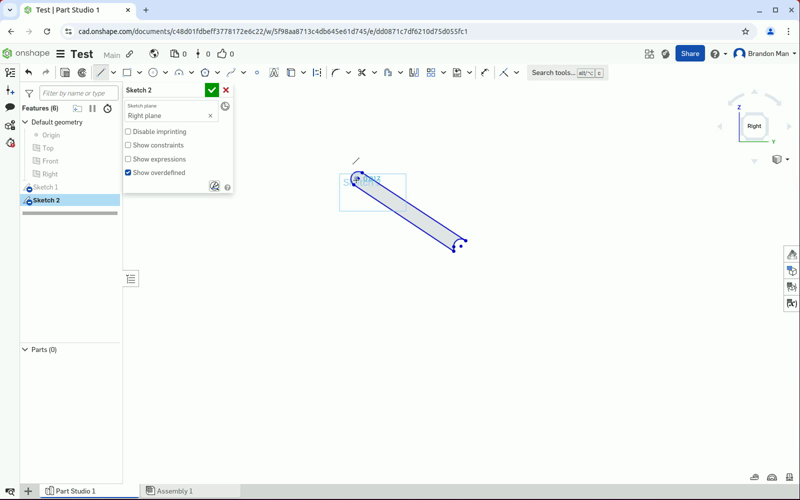
scroll(6)
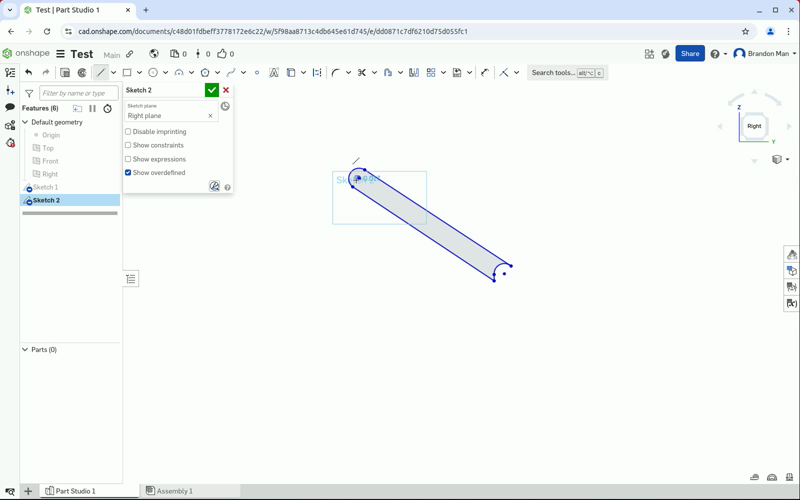
scroll(6)
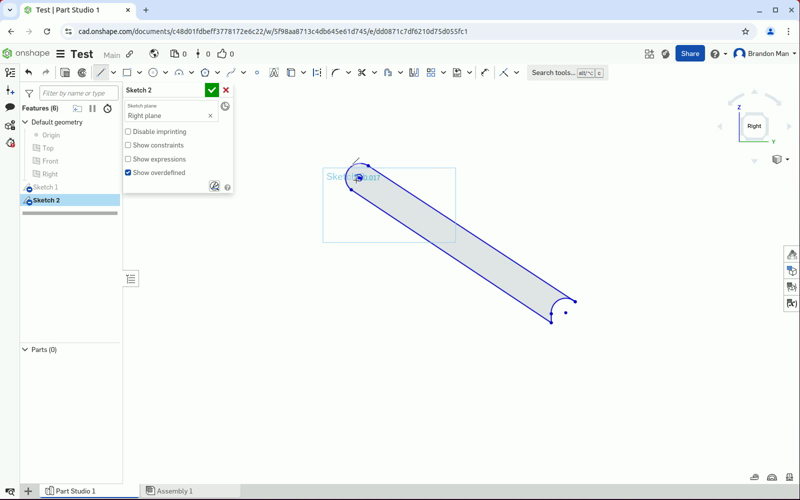
scroll(6)
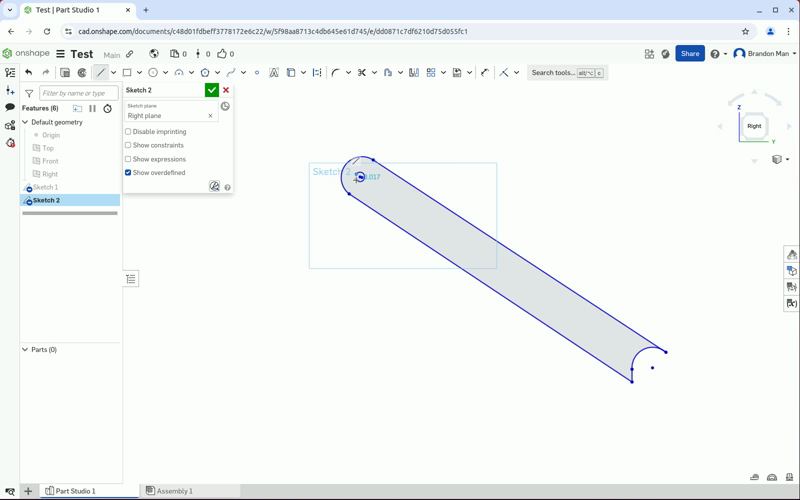
scroll(6)
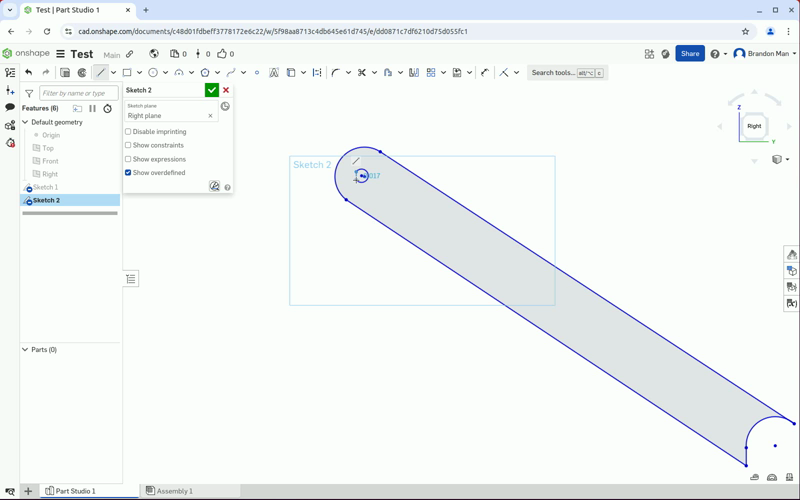
scroll(6)
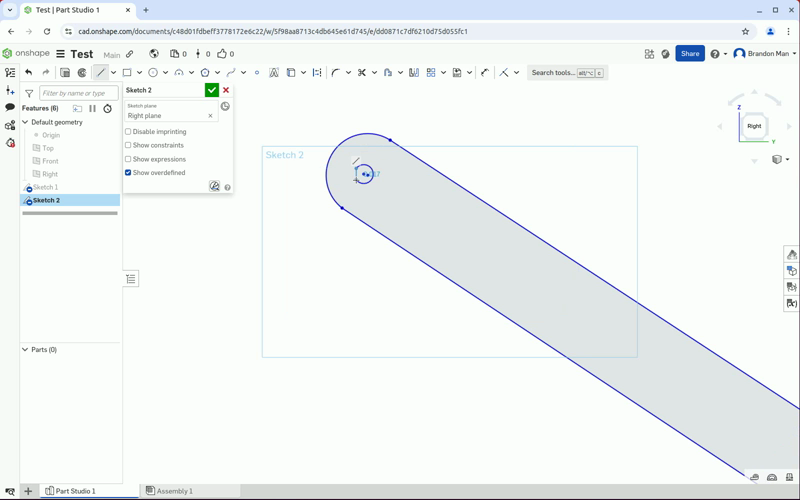
scroll(6)
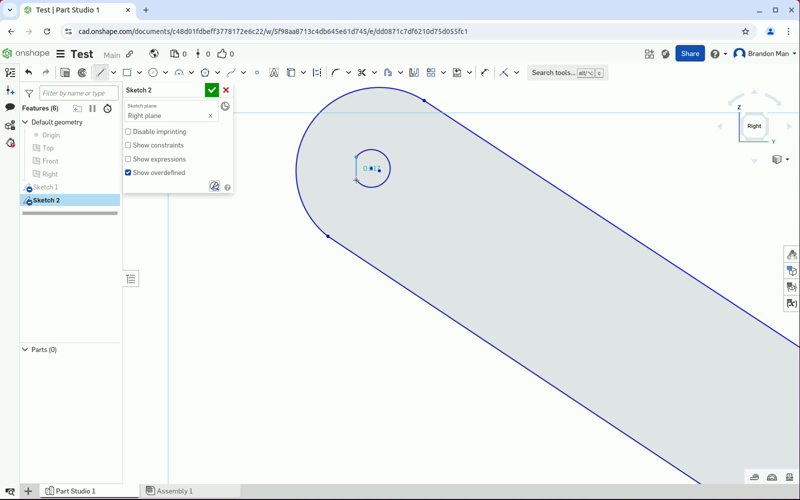
key_up(shift)
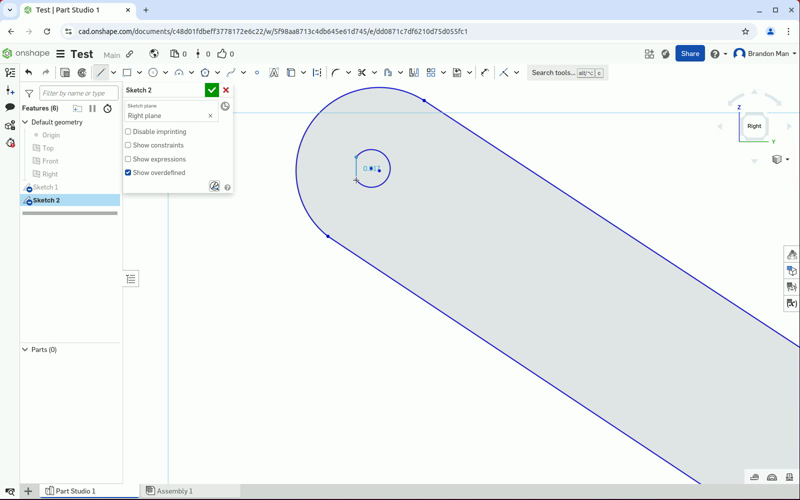
click(356, 179)
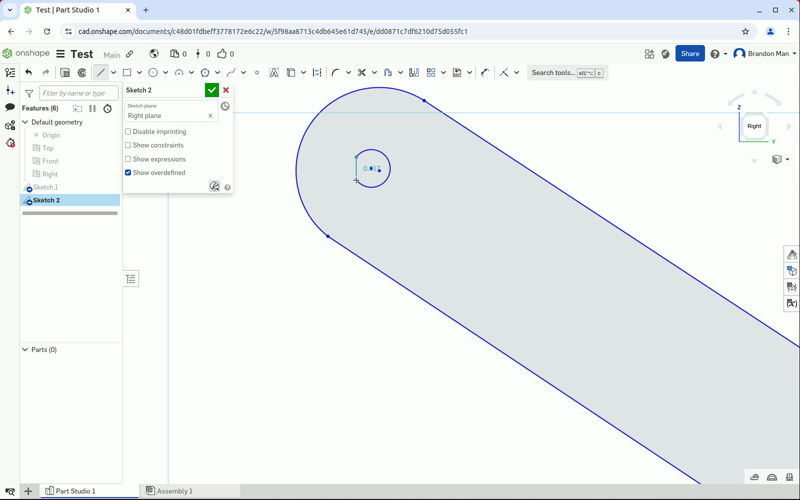
scroll(-6)
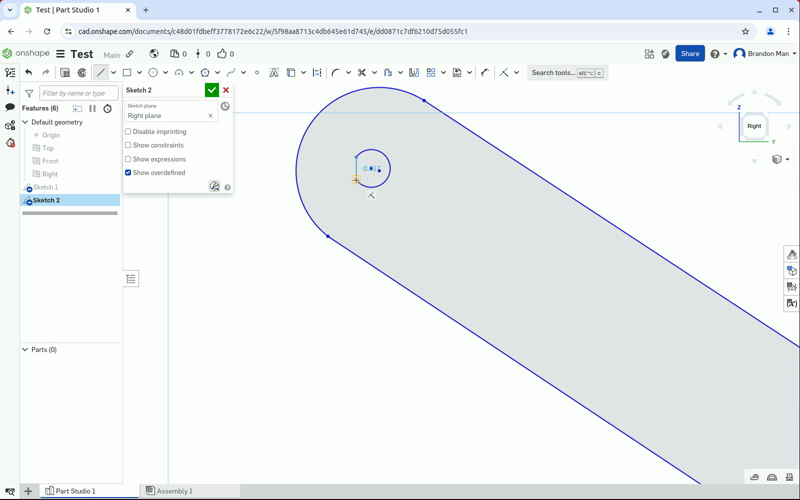
scroll(-6)
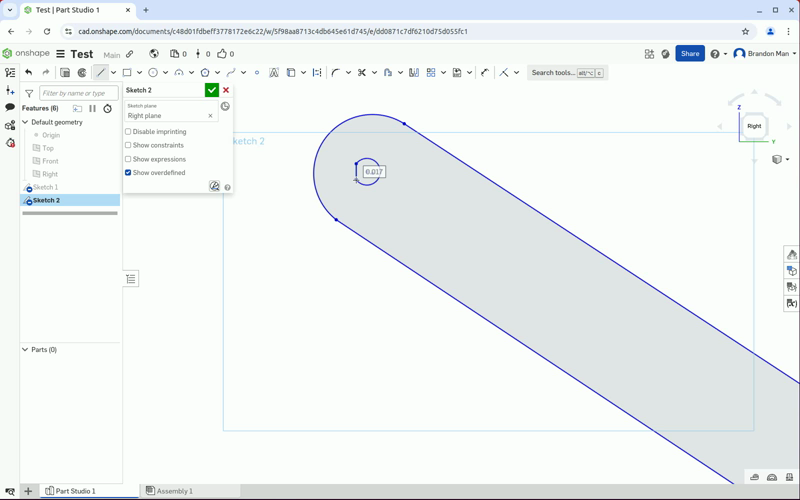
scroll(-6)
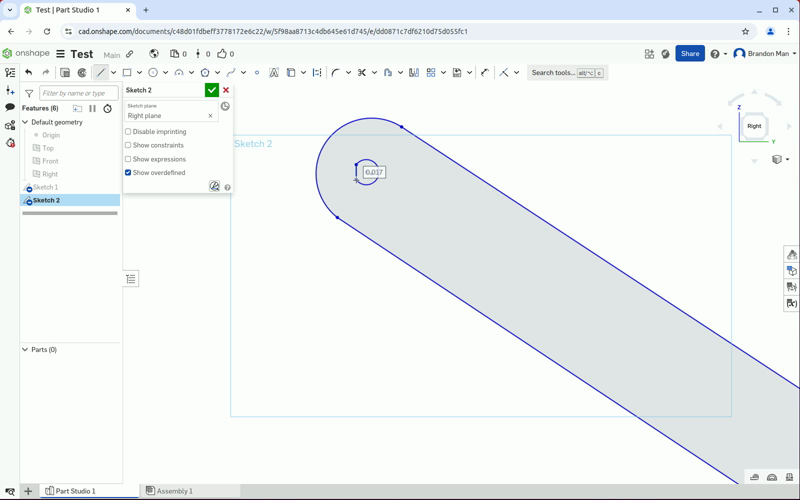
scroll(-6)
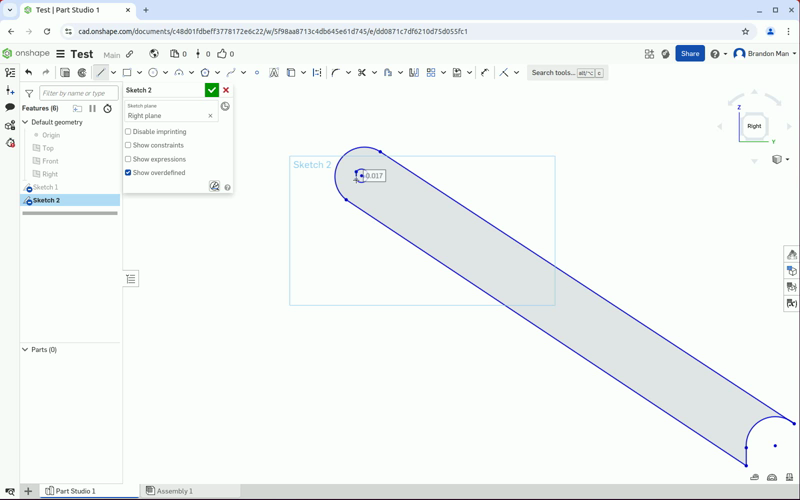
scroll(-6)
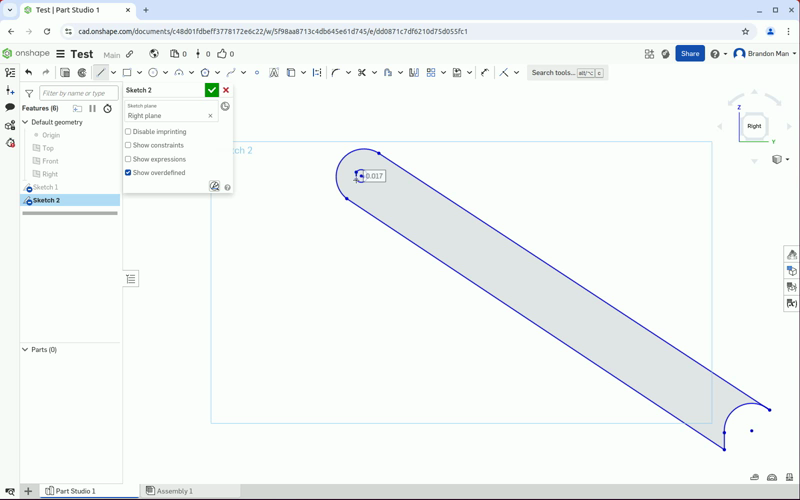
scroll(-6)
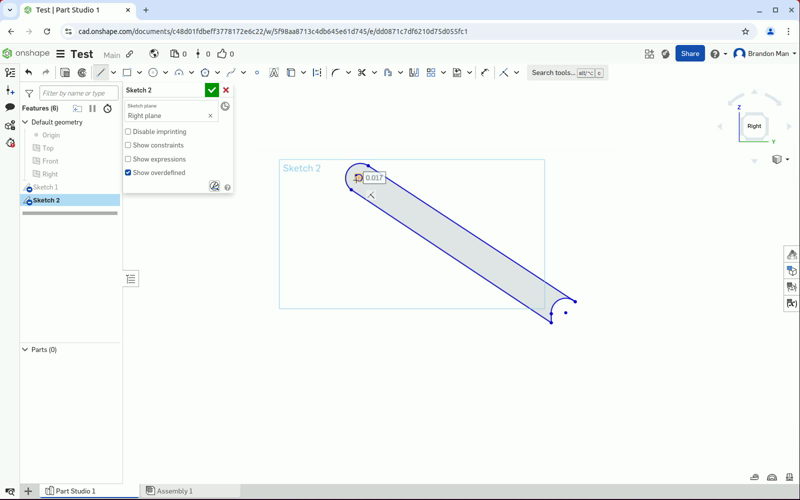
scroll(-6)
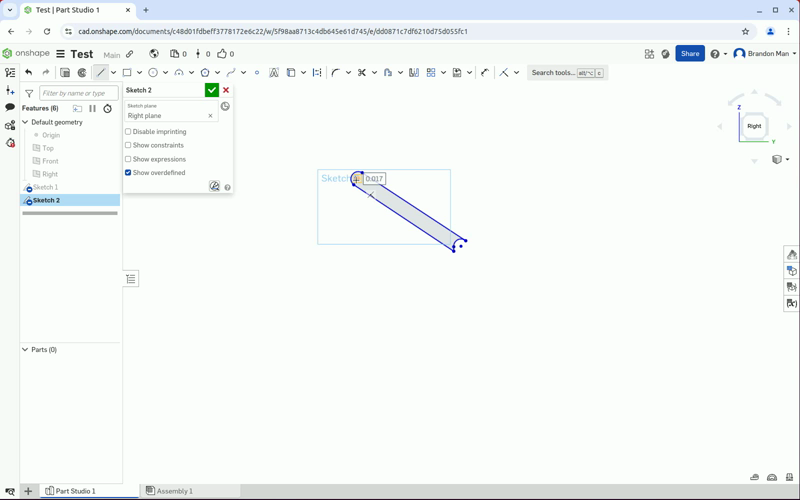
key(esc)
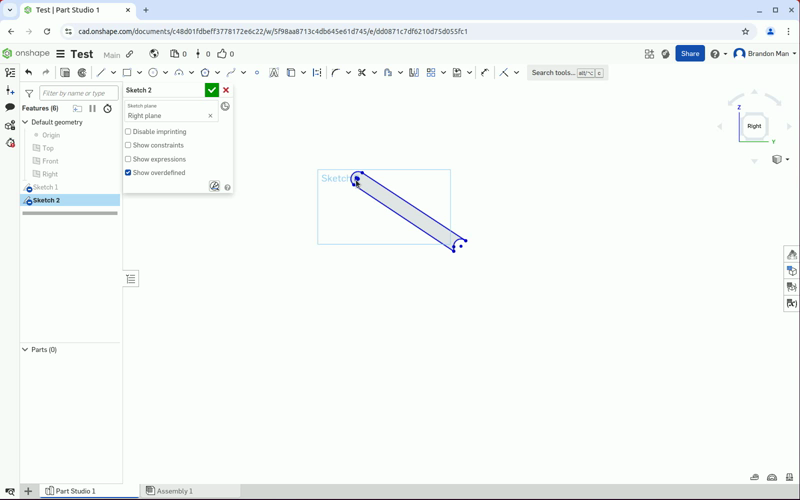
mouse_move(433, 229)
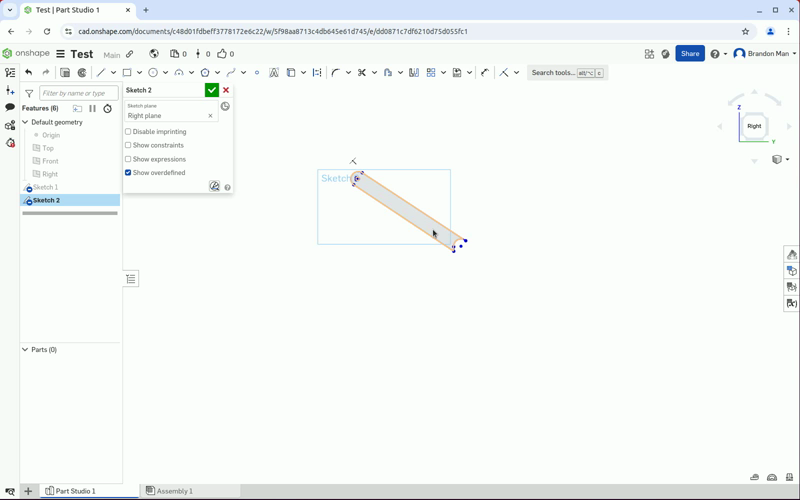
click(433, 229)
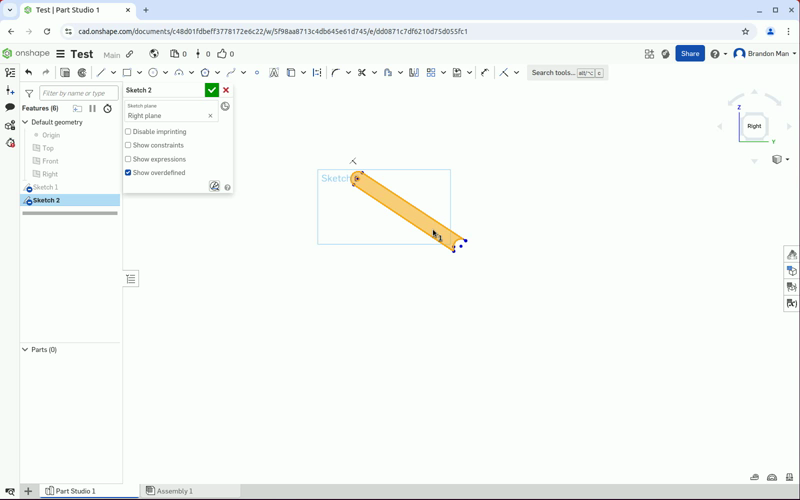
mouse_move(73, 352)
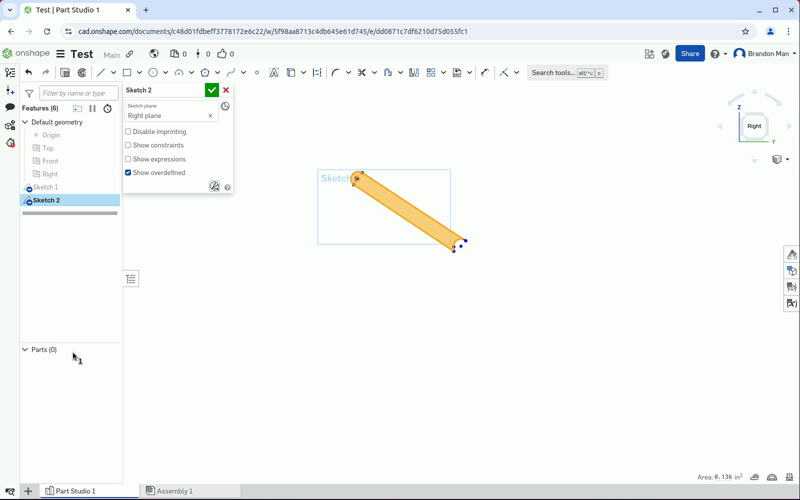
key(shift+y)
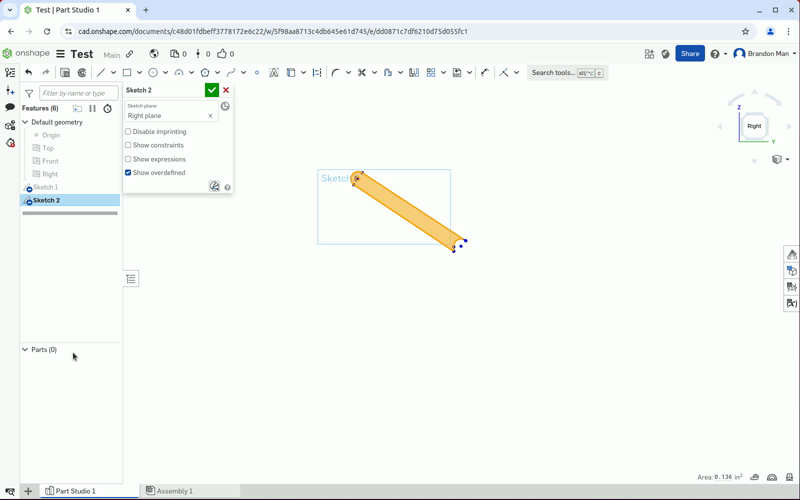
key(shift+e)
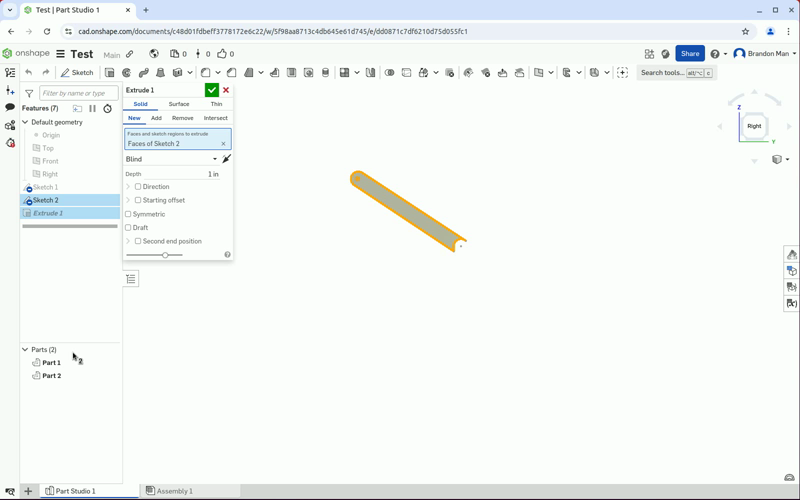
mouse_move(143, 106)
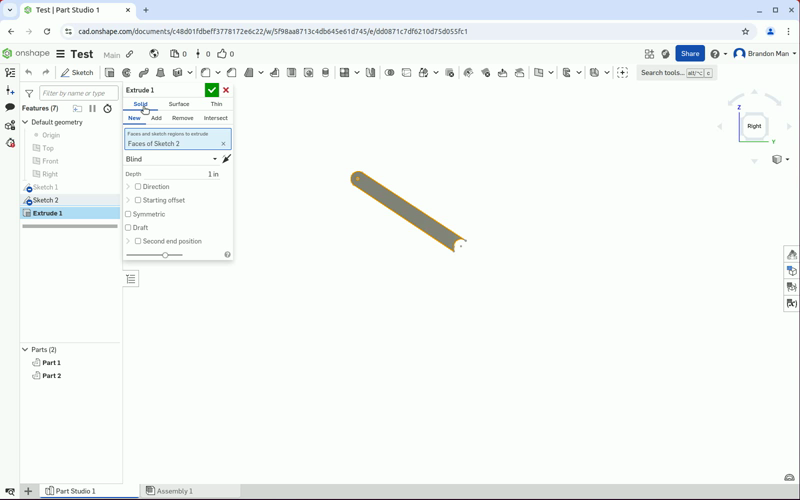
click(143, 106)
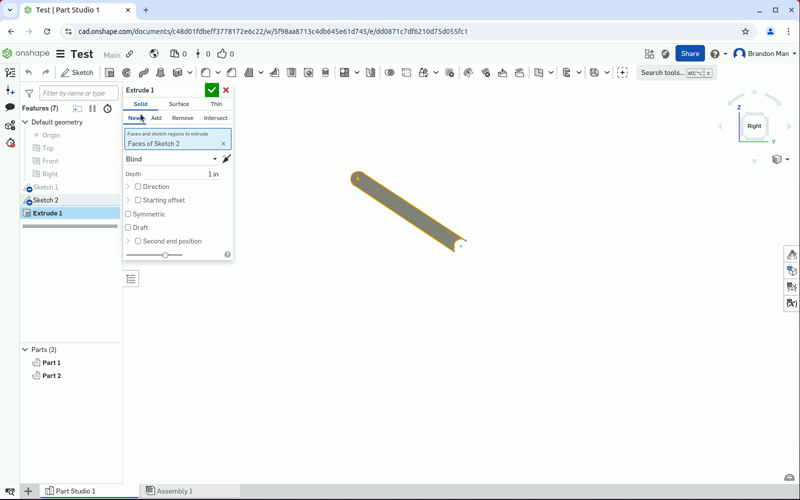
mouse_move(137, 120)
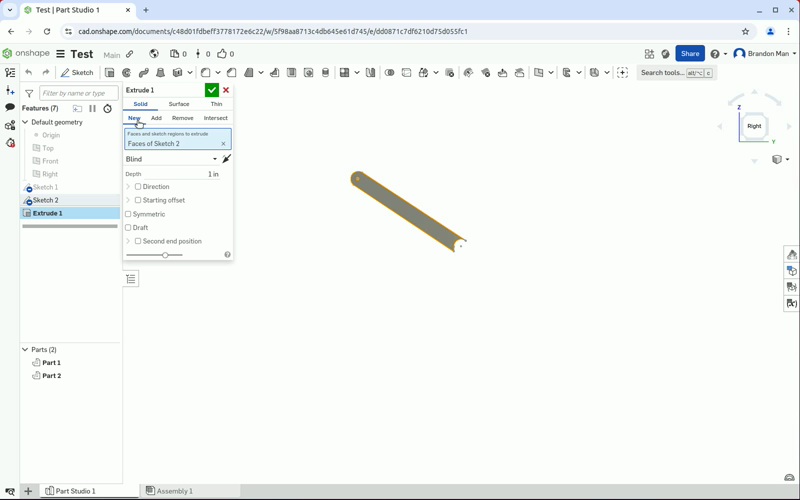
click(137, 120)
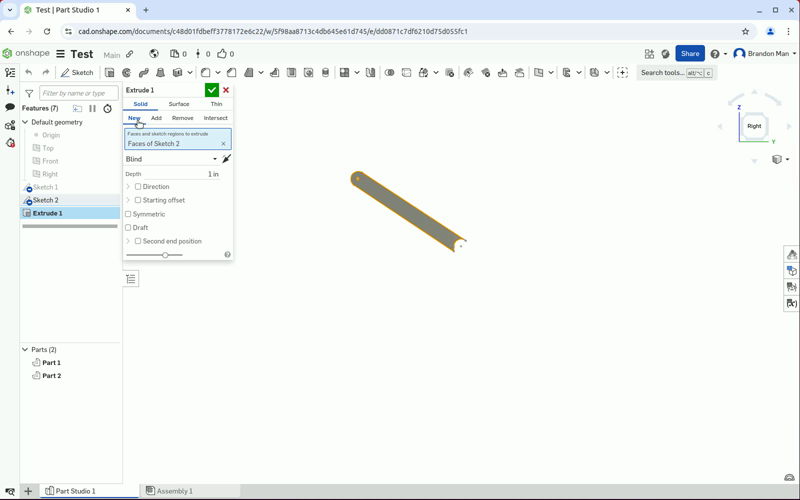
key(tab, 4)
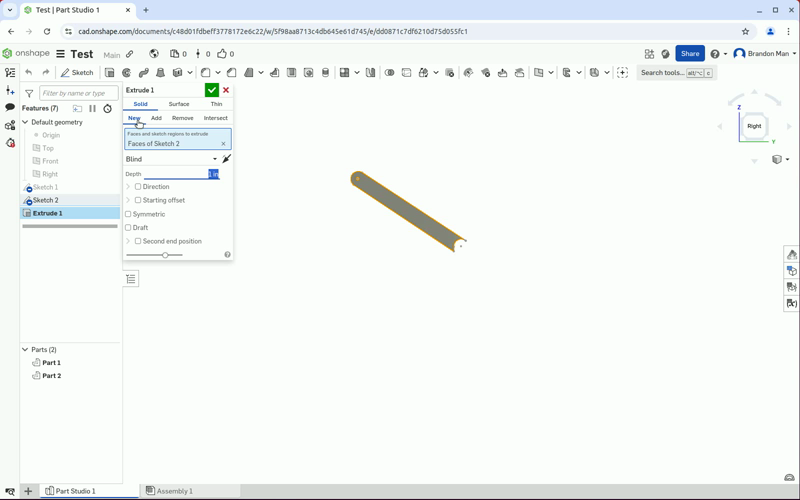
text(0.03)
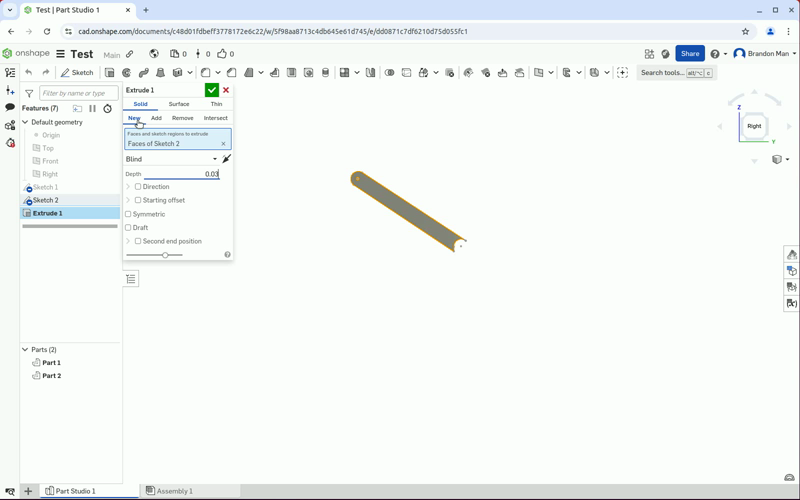
key(enter)
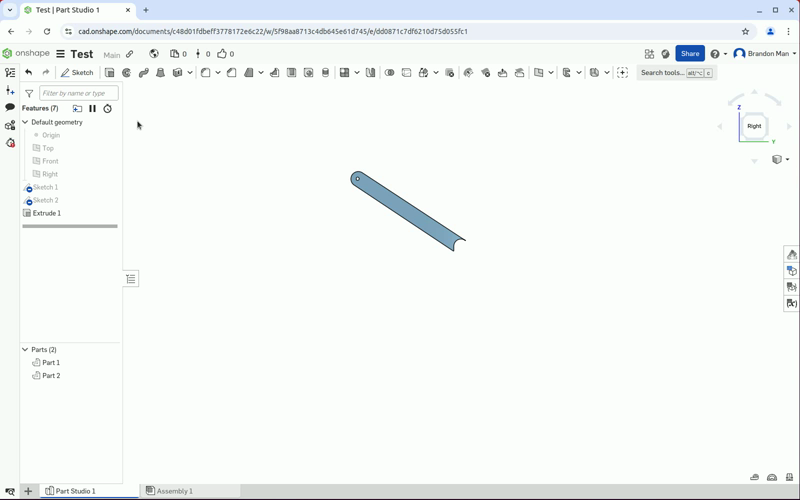
key(shift+h)
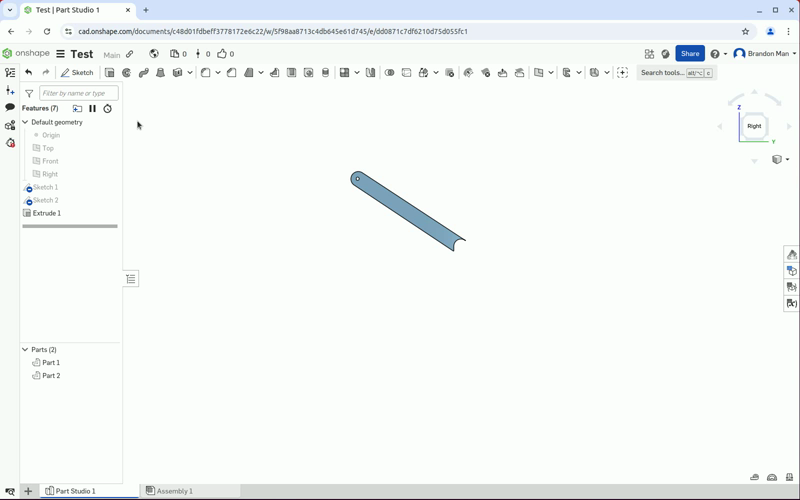
key(shift+h)
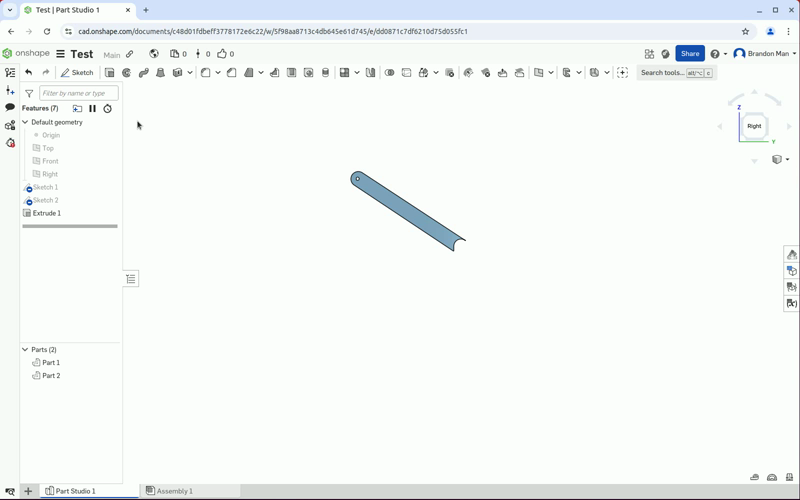
mouse_move(73, 189)
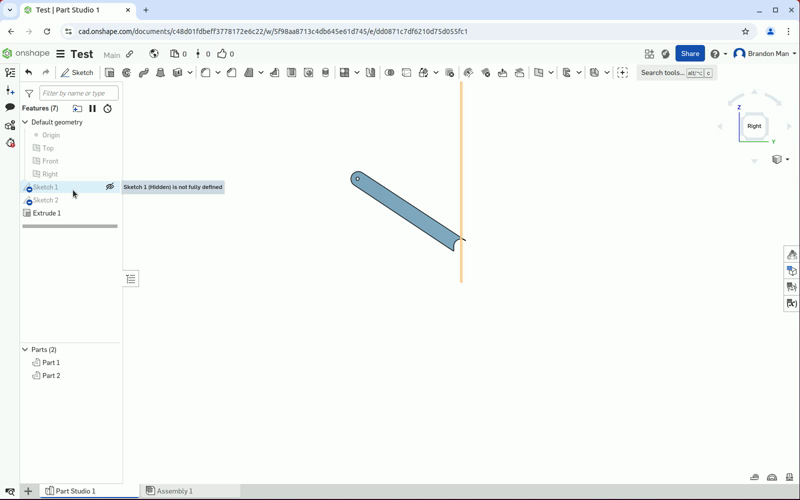
click(73, 189)
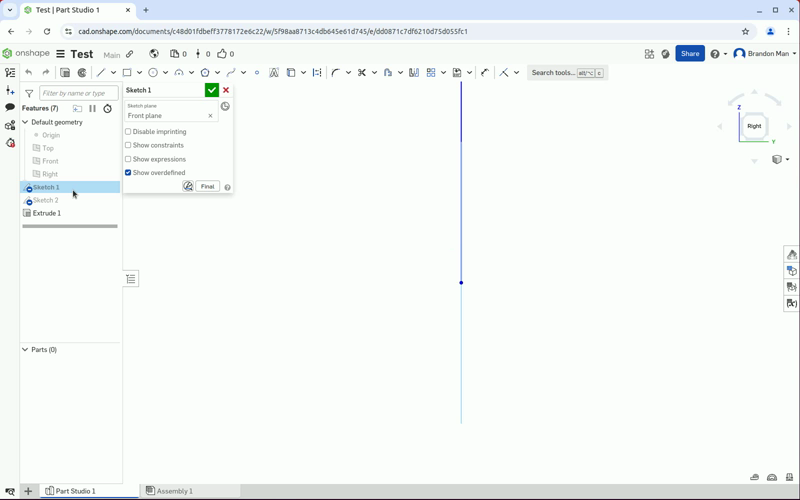
mouse_move(229, 92)
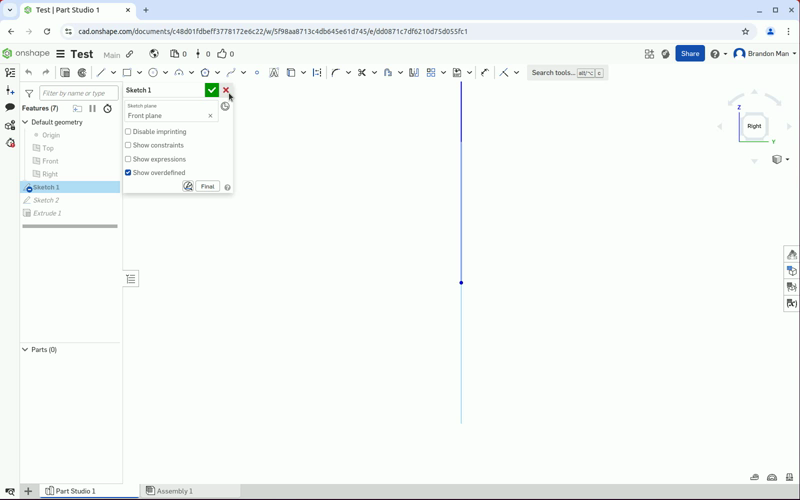
click(229, 92)
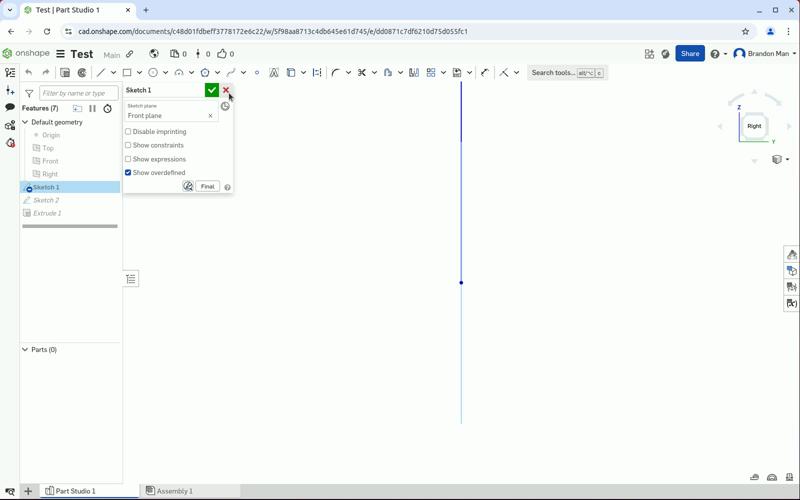
key(shift+s)
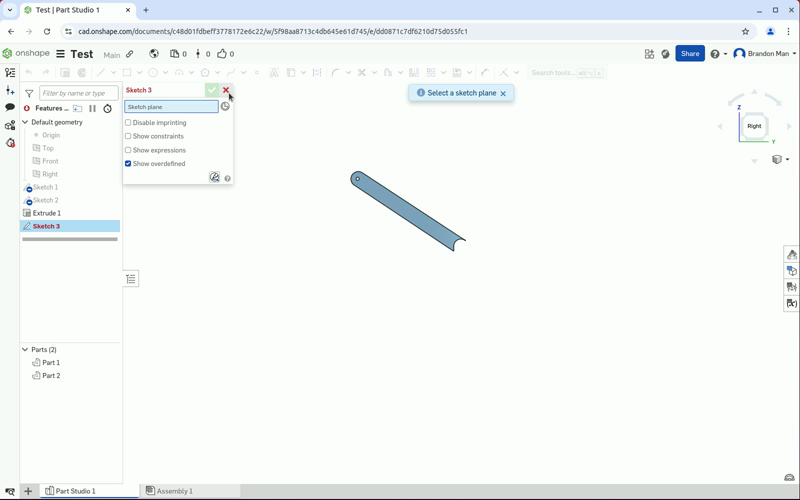
mouse_move(73, 176)
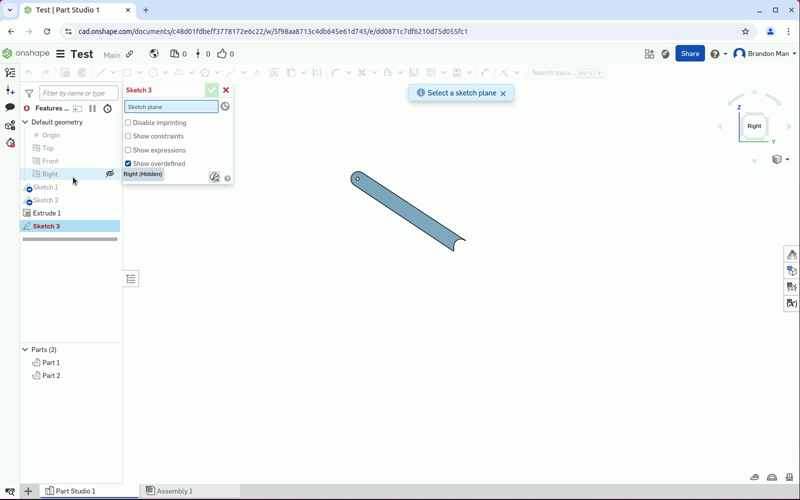
click(73, 176)
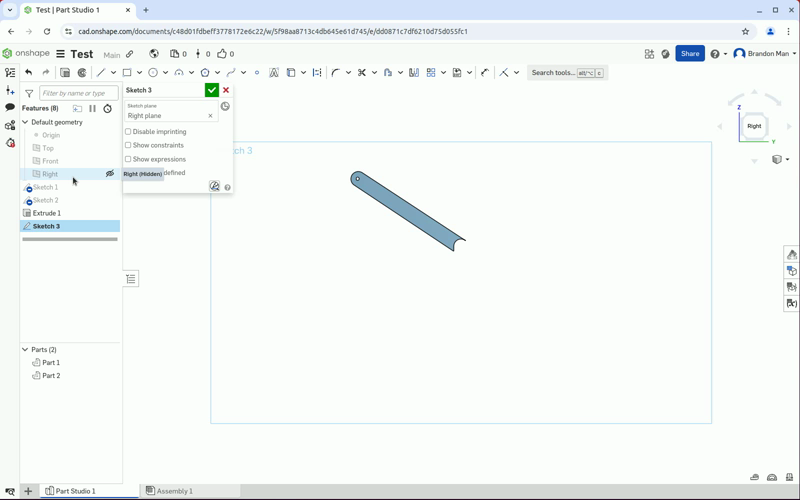
mouse_move(73, 352)
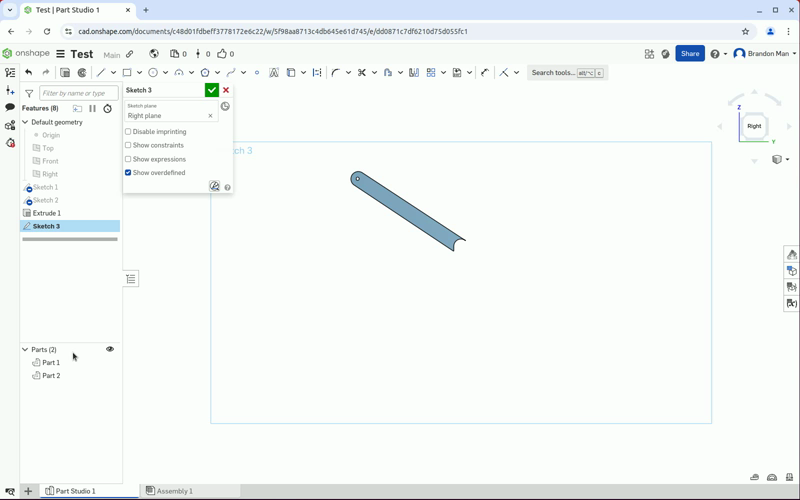
key(y)
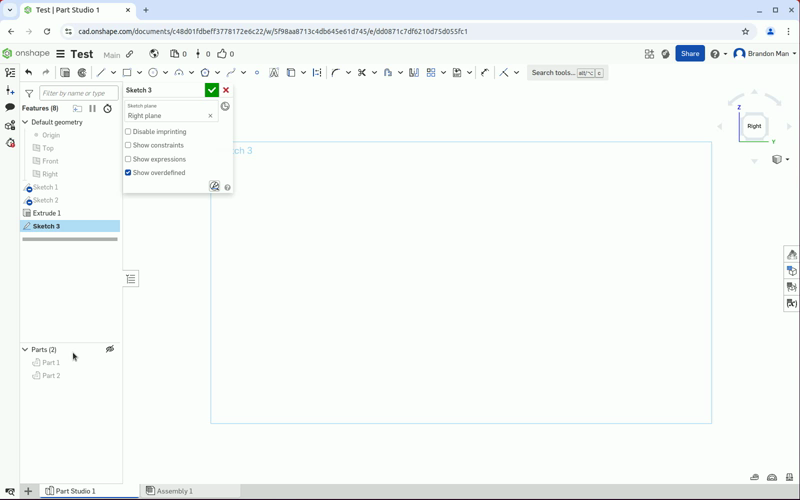
key(a)
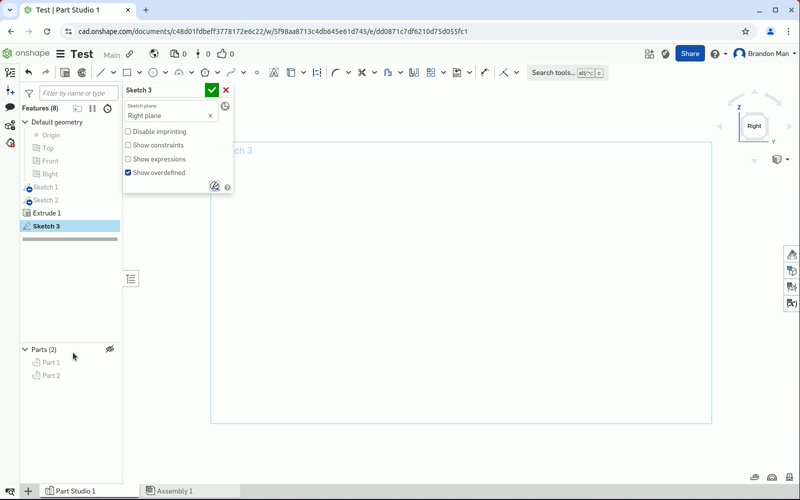
key_down(shift)
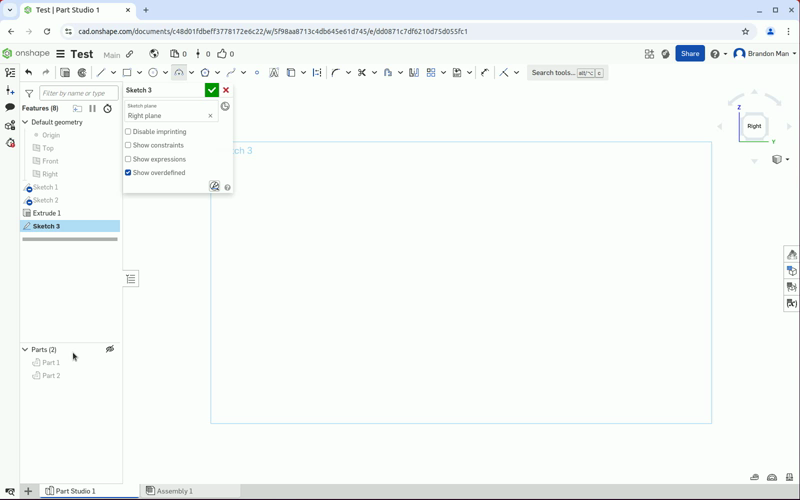
mouse_move(453, 282)
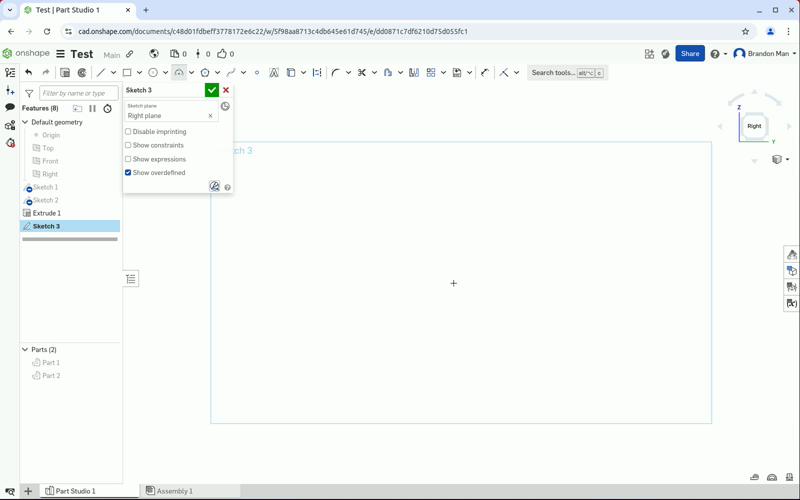
click(453, 282)
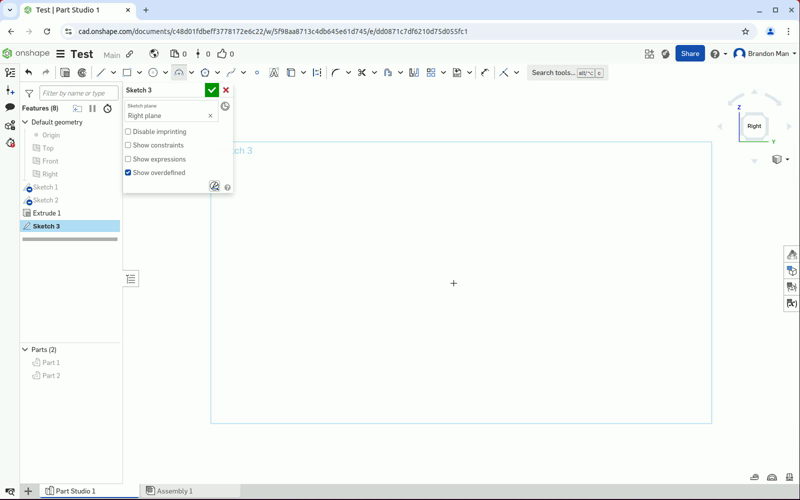
key_up(shift)
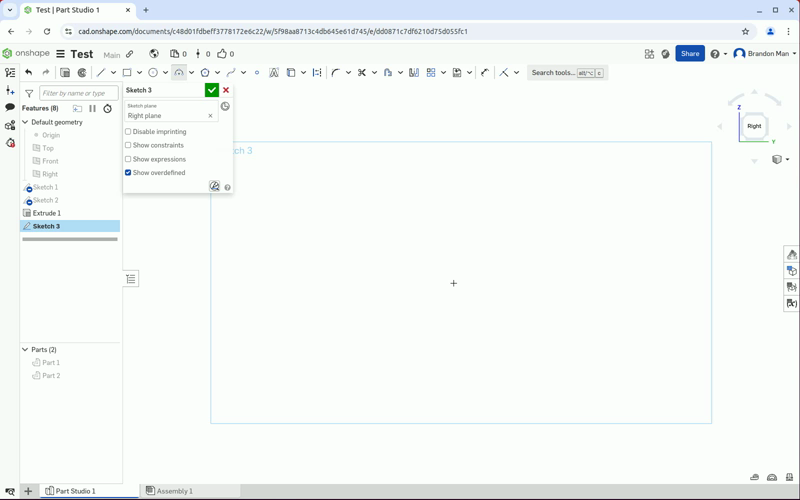
key_down(shift)
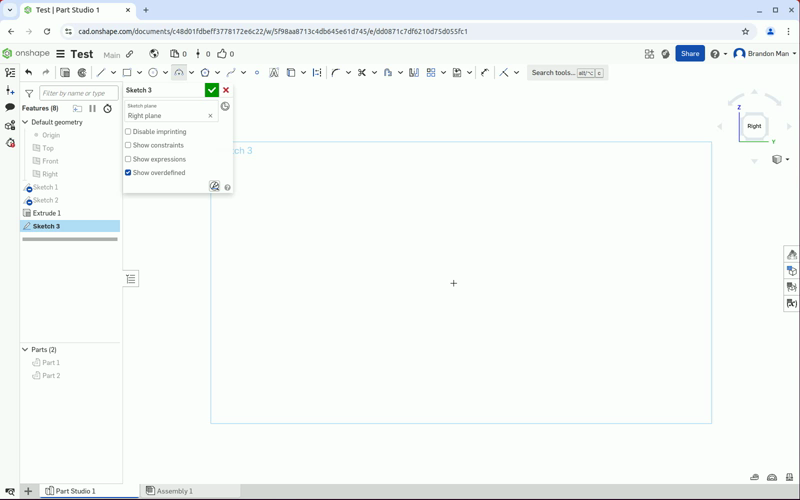
mouse_move(468, 282)
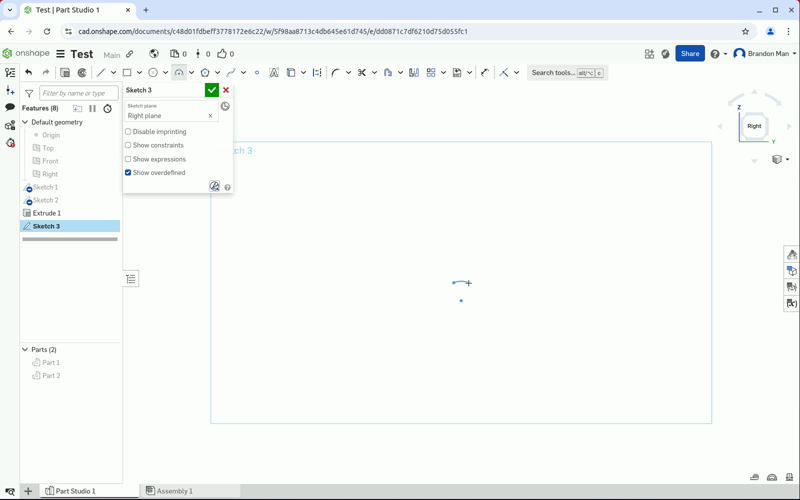
click(468, 282)
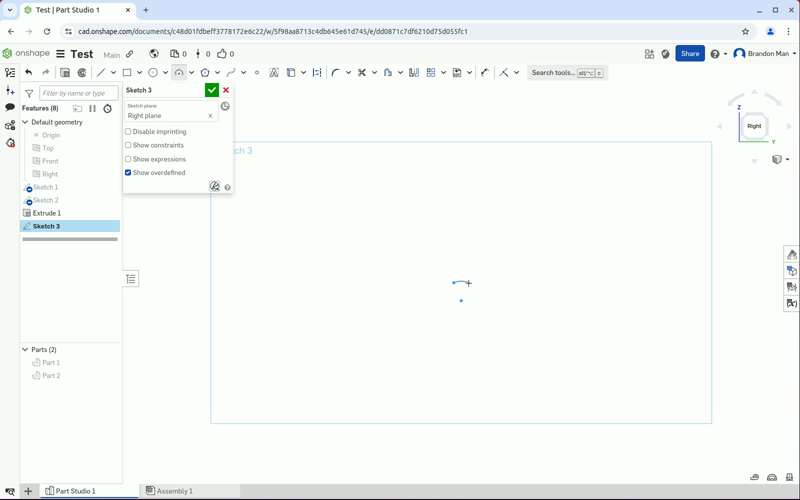
mouse_move(461, 290)
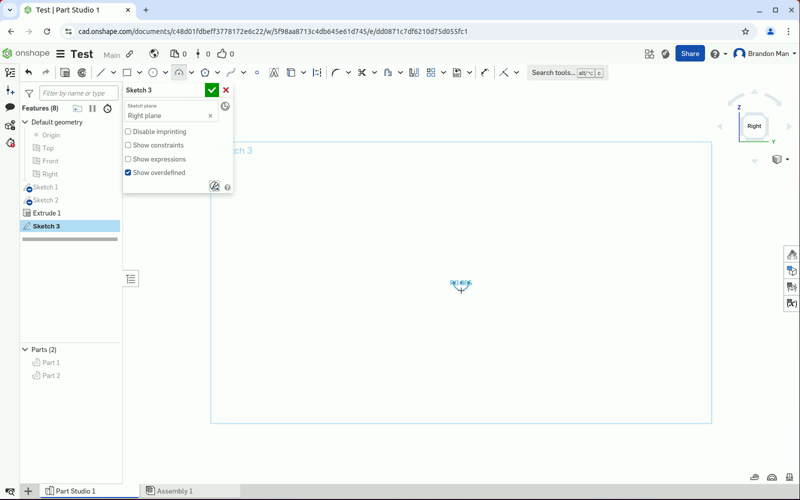
click(461, 290)
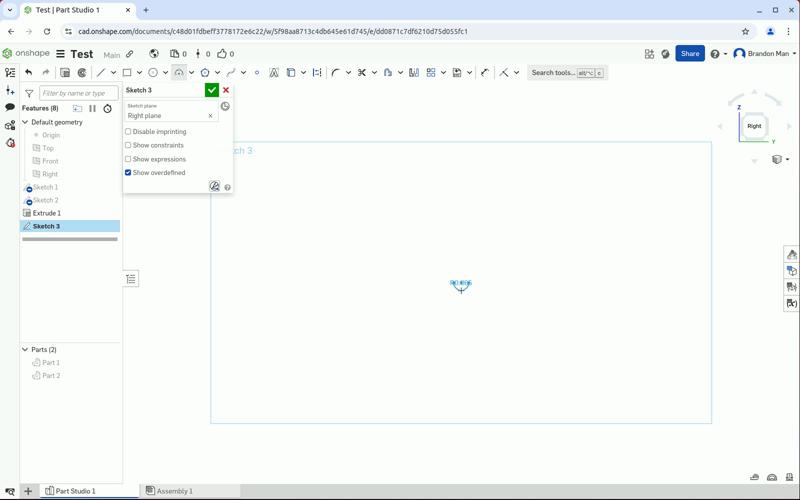
key_up(shift)
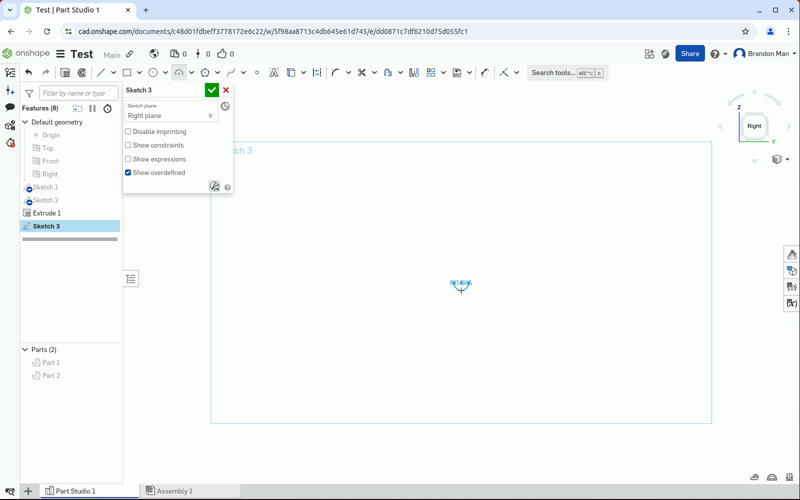
key(esc)
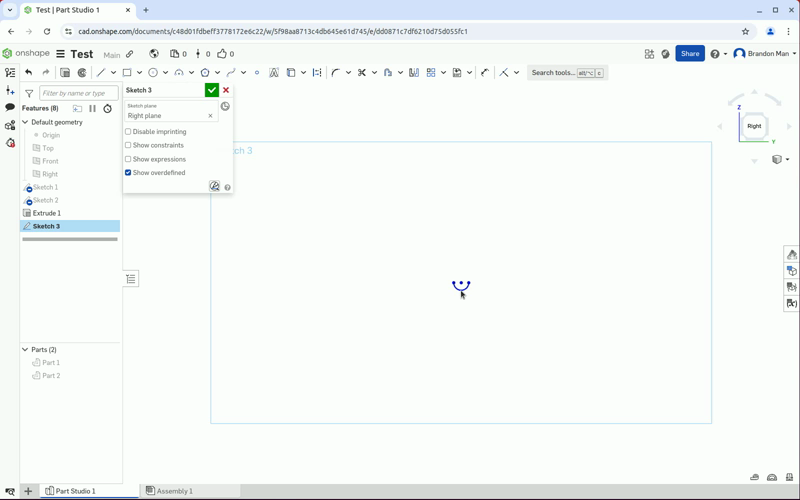
key(l)
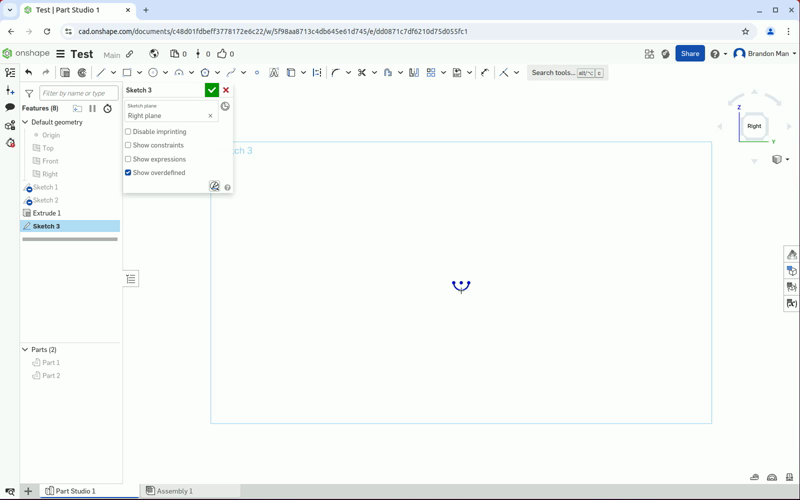
mouse_move(468, 282)
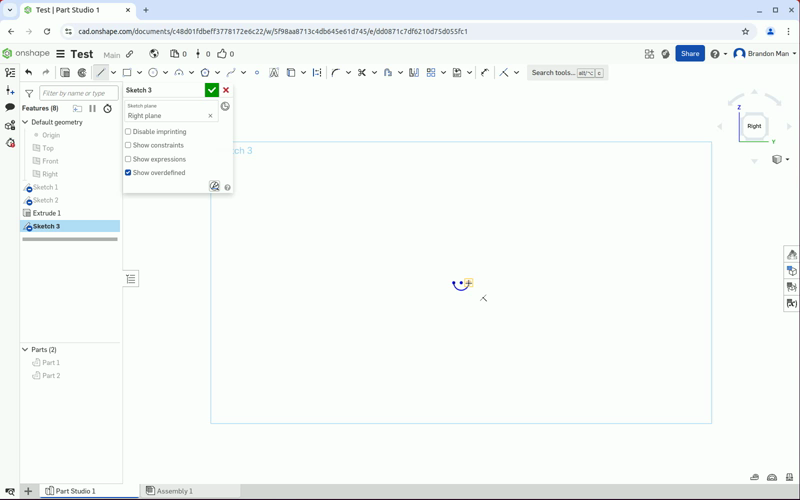
click(468, 282)
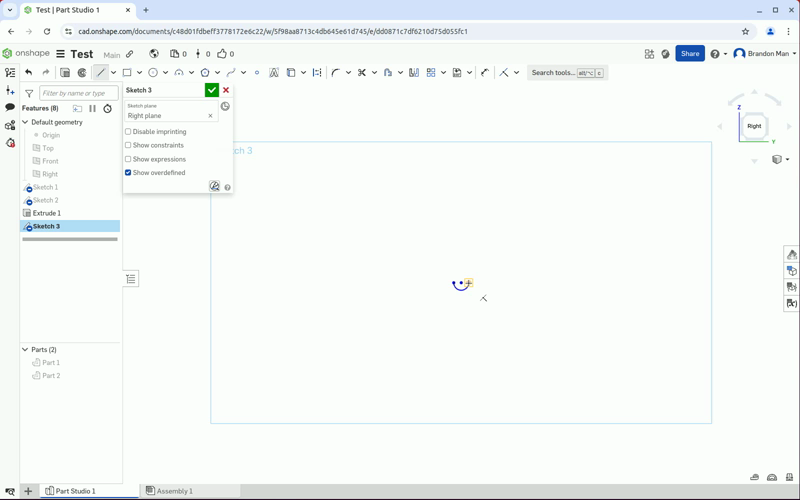
key_down(shift)
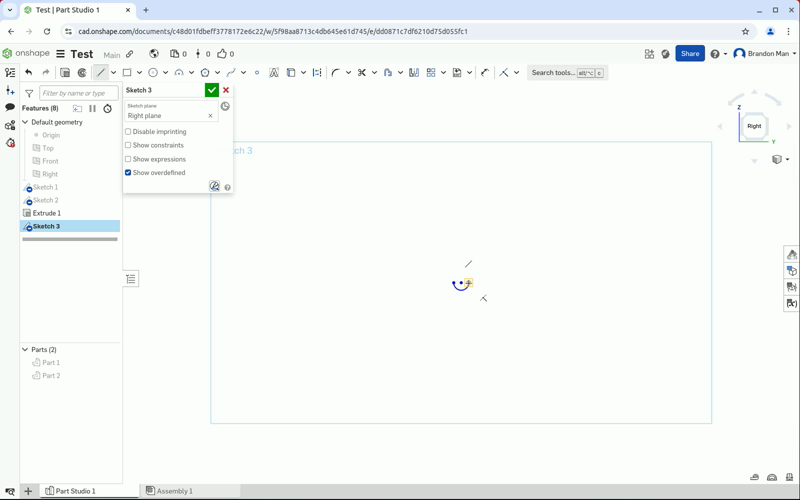
mouse_move(498, 282)
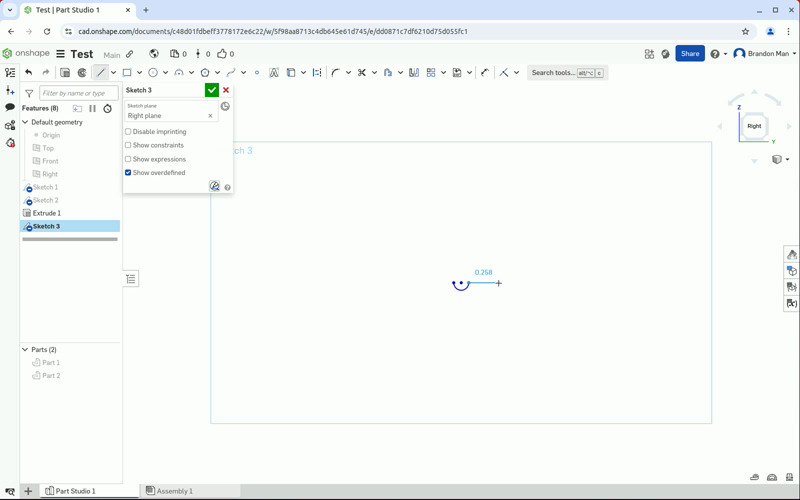
mouse_move(468, 245)
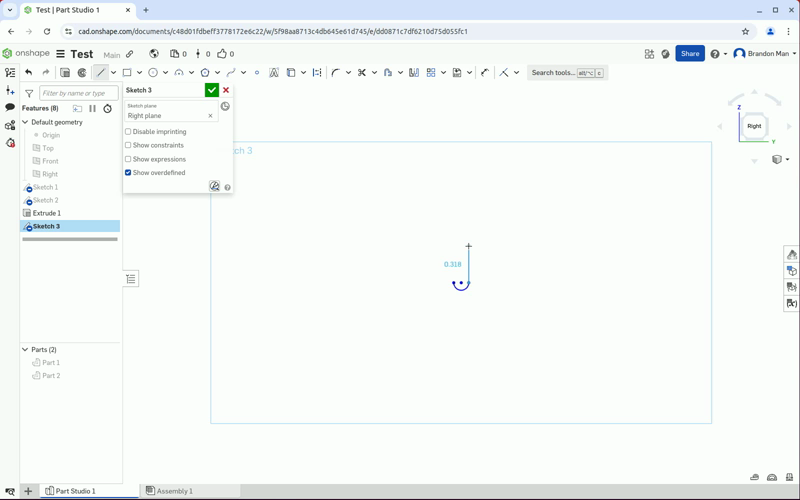
click(468, 245)
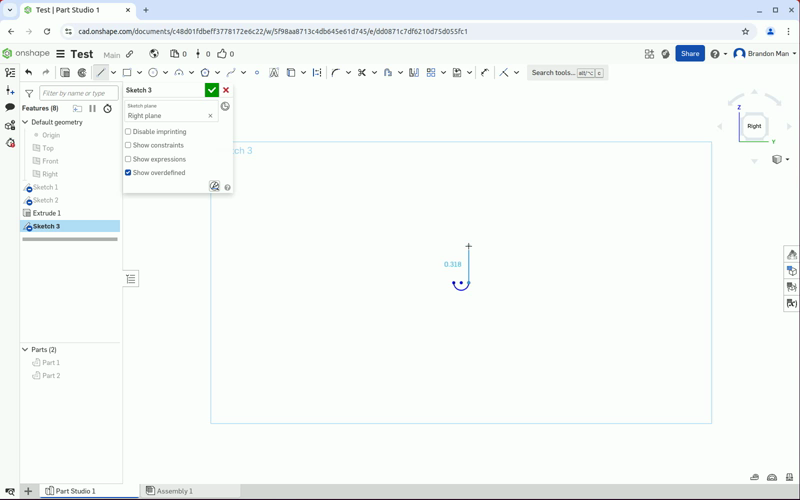
key_up(shift)
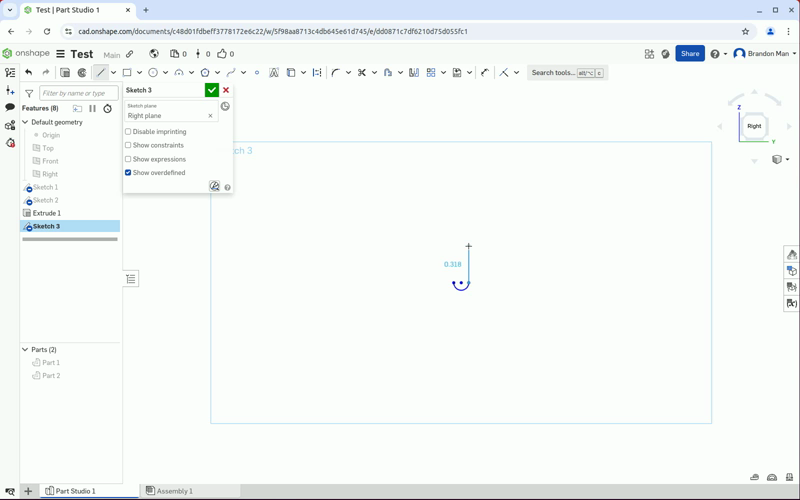
key(esc)
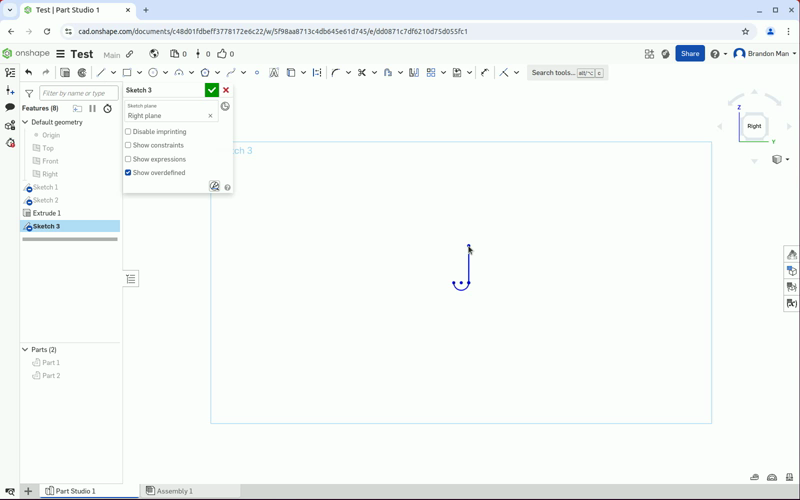
key(a)
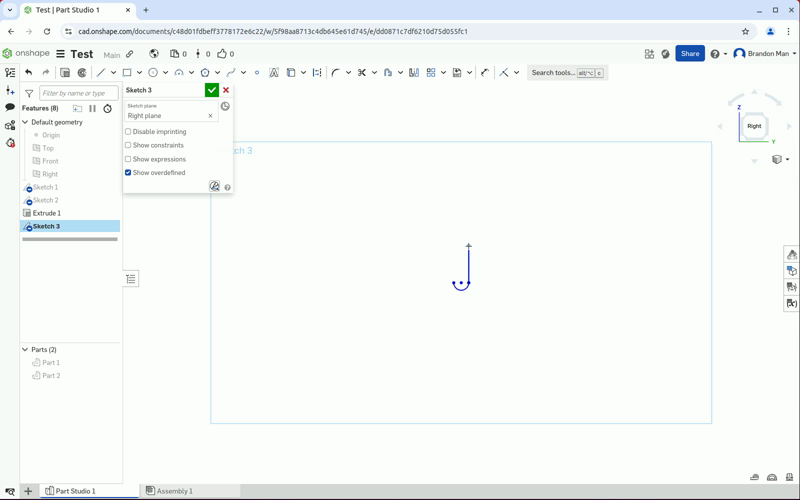
mouse_move(468, 245)
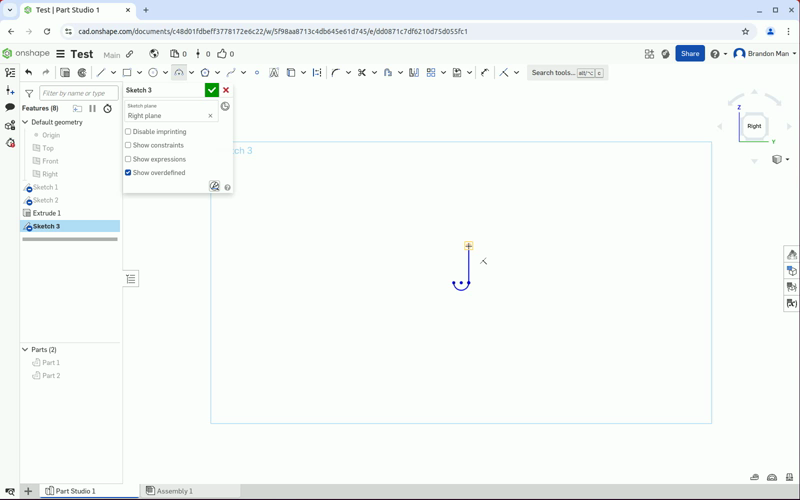
click(468, 245)
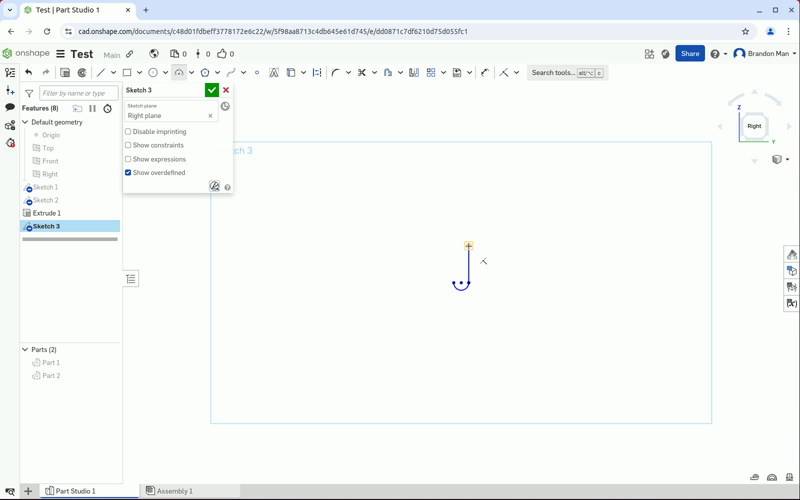
key_down(shift)
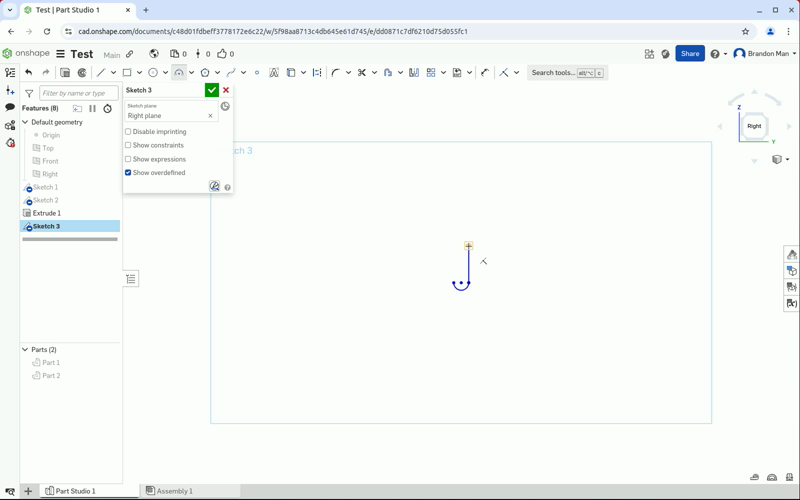
mouse_move(457, 252)
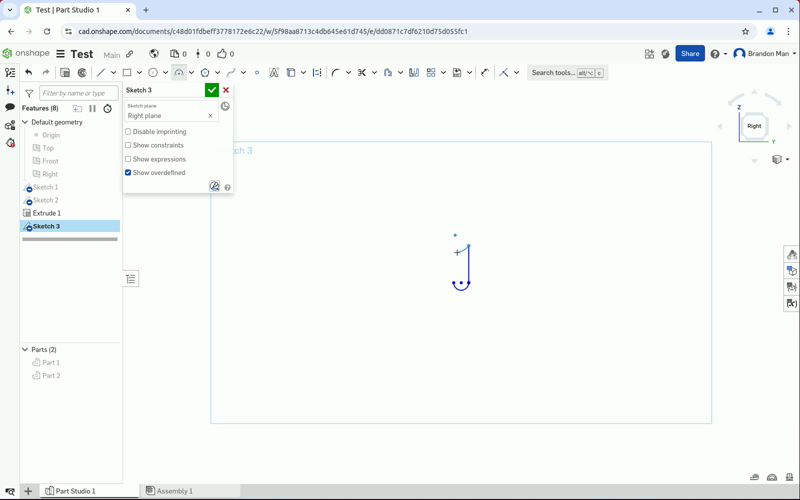
click(457, 252)
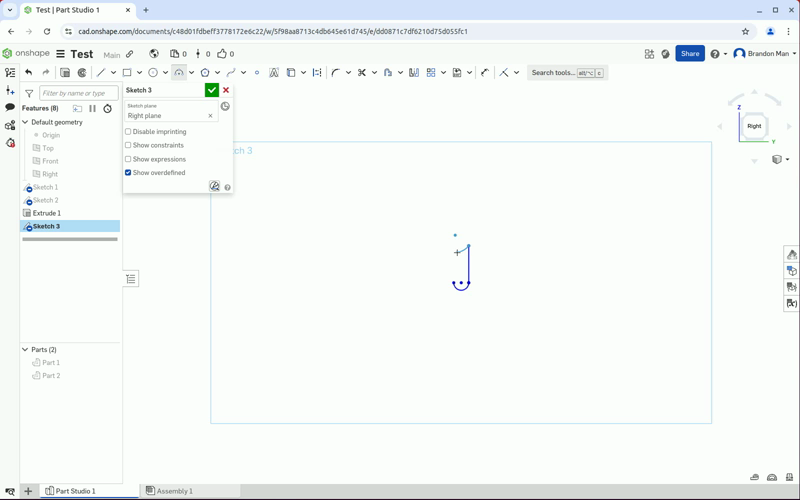
mouse_move(464, 252)
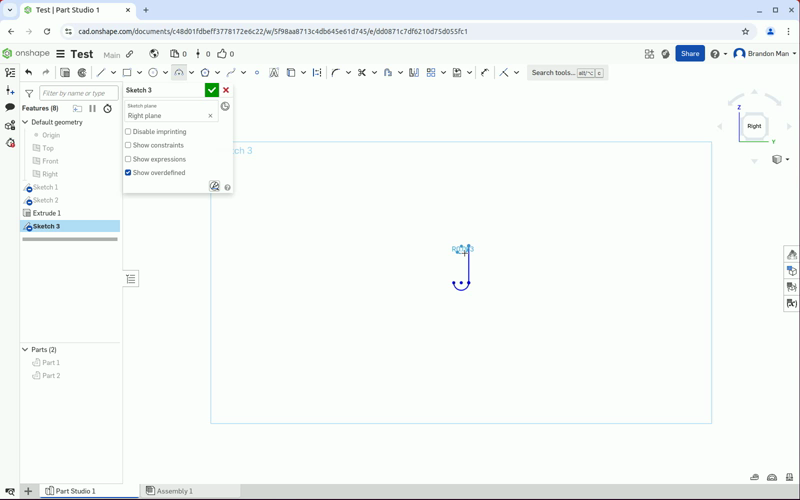
click(464, 252)
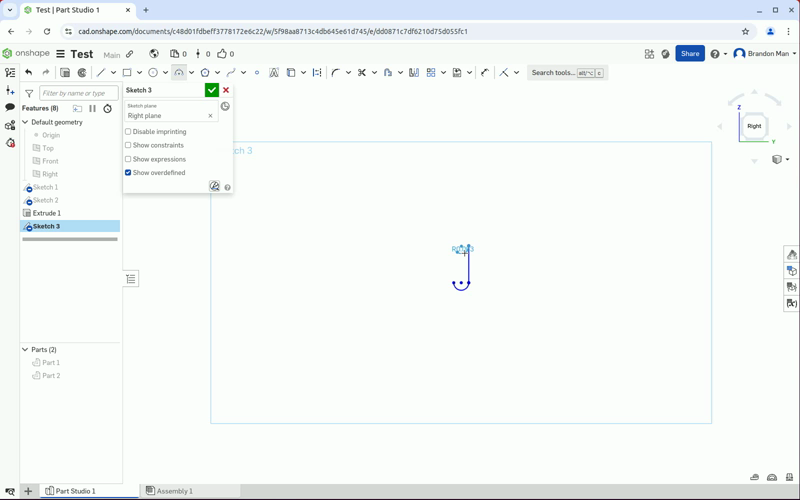
key_up(shift)
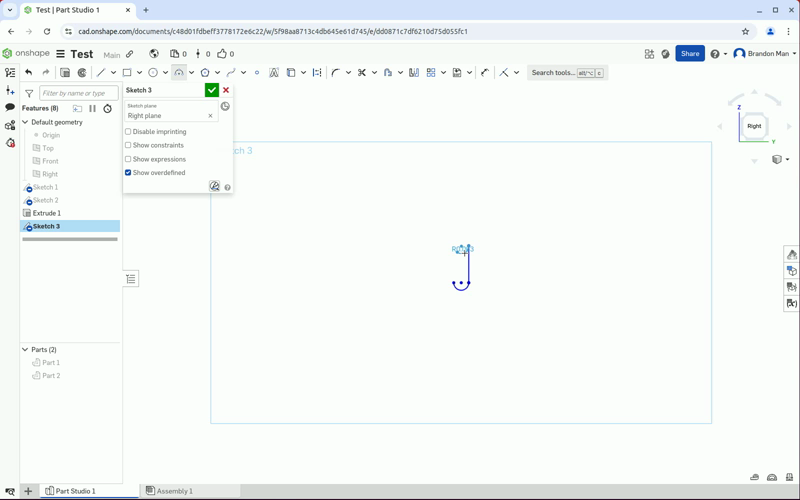
key(esc)
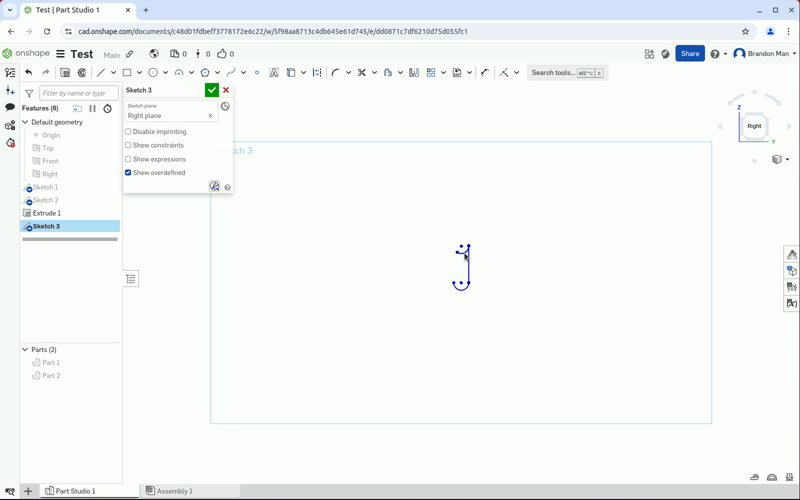
key(l)
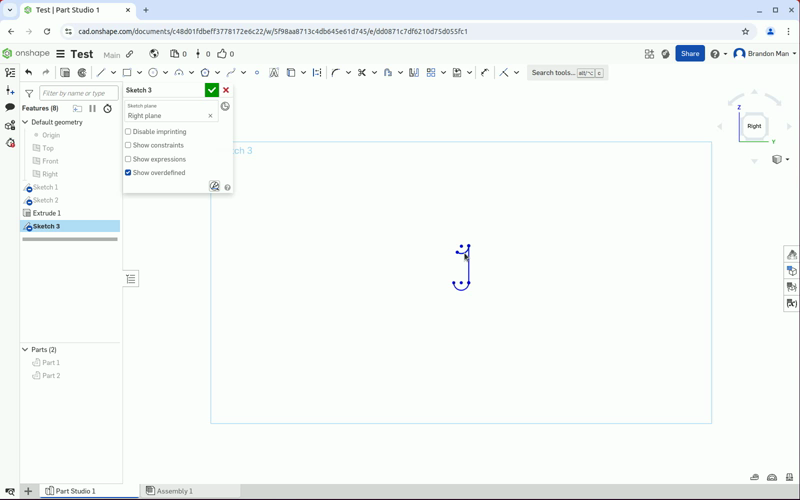
mouse_move(457, 252)
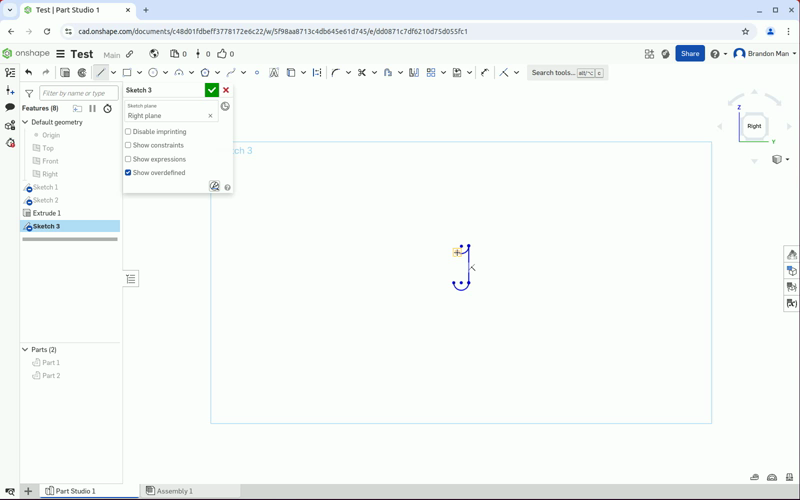
click(457, 252)
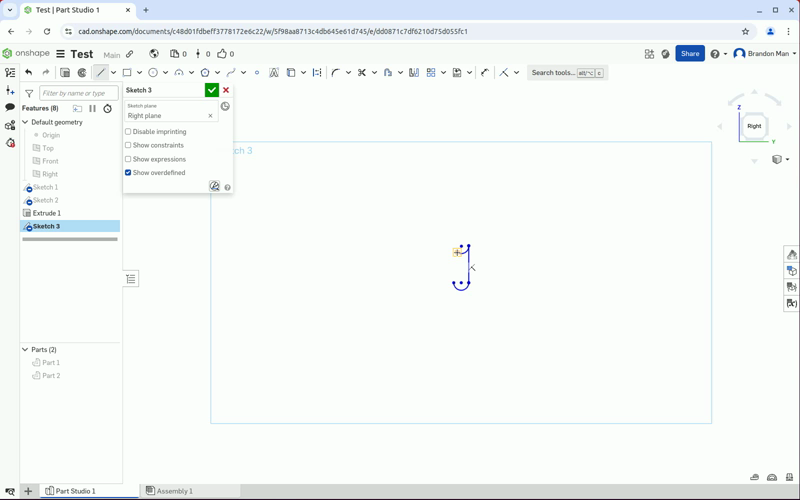
key_down(shift)
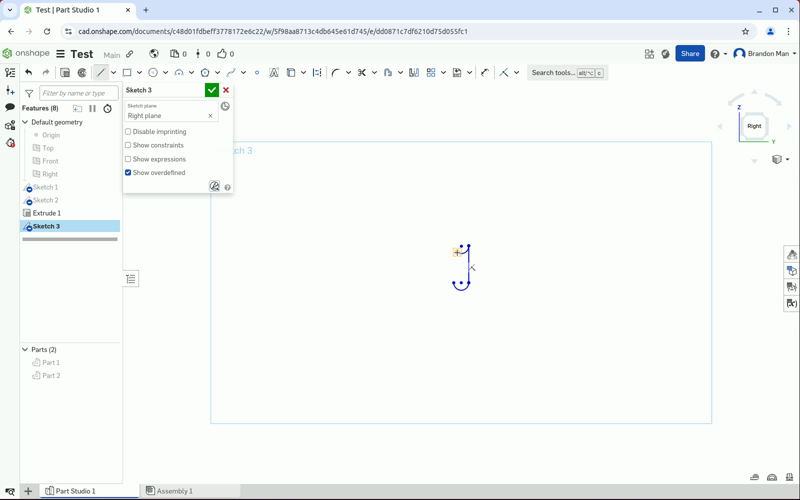
mouse_move(487, 252)
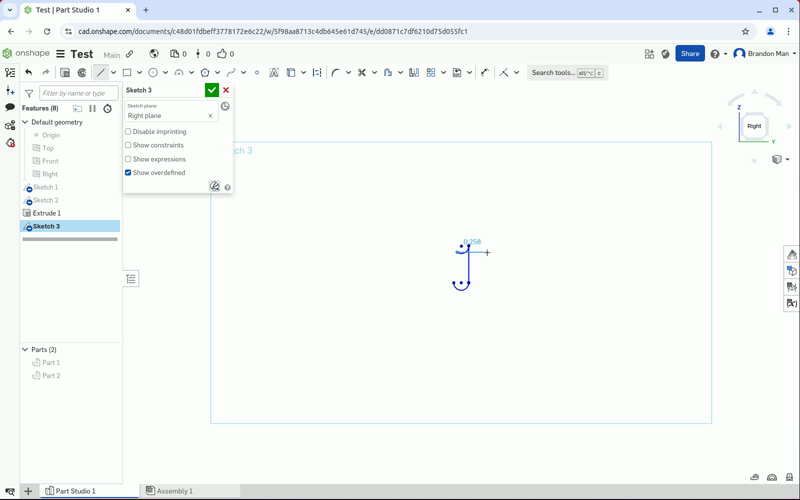
mouse_move(453, 249)
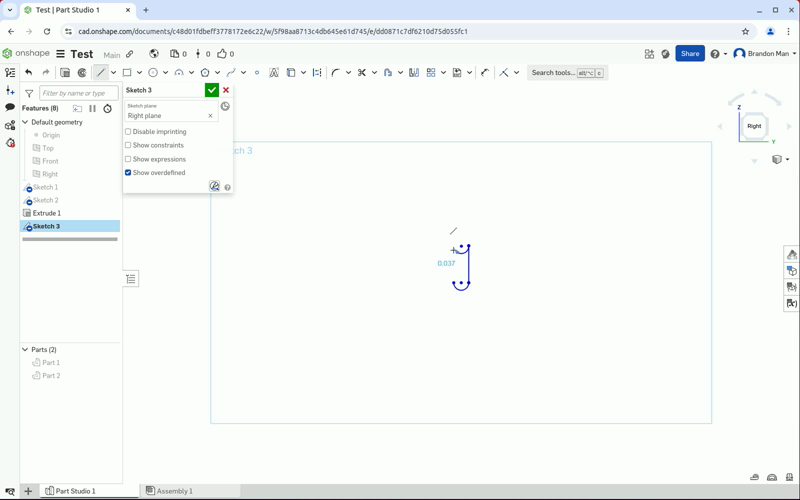
scroll(6)
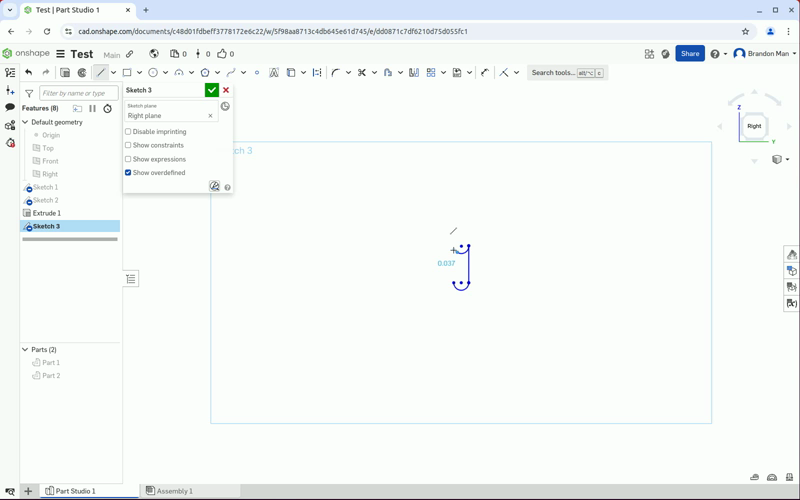
scroll(6)
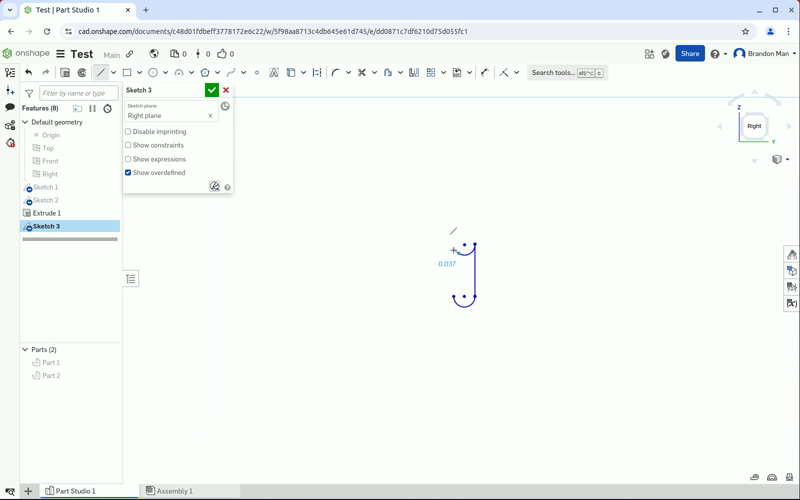
scroll(6)
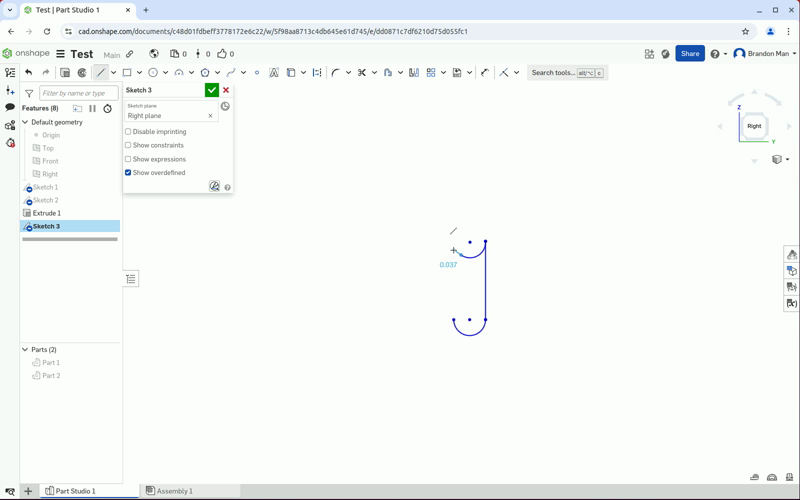
scroll(6)
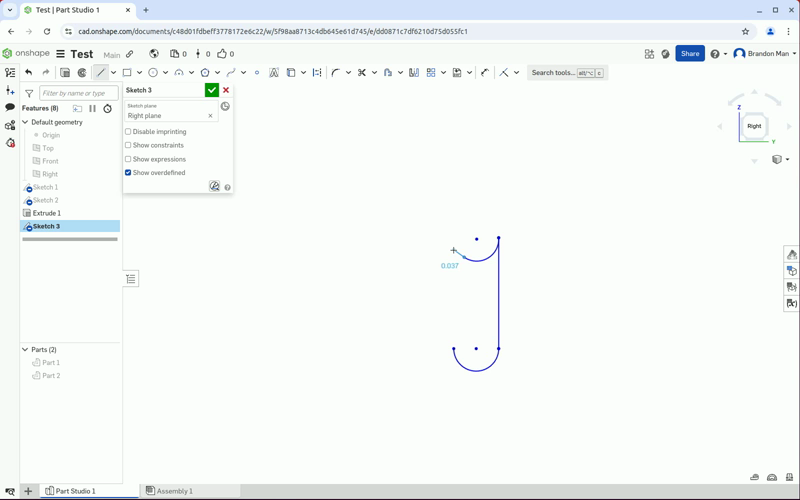
scroll(6)
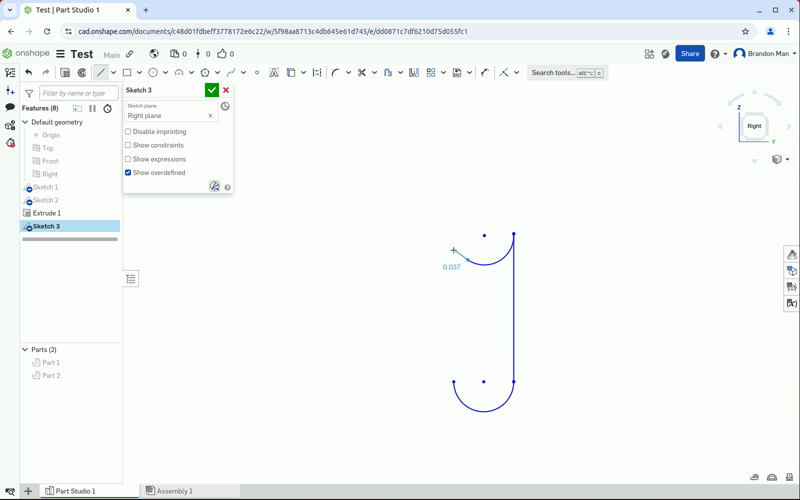
scroll(6)
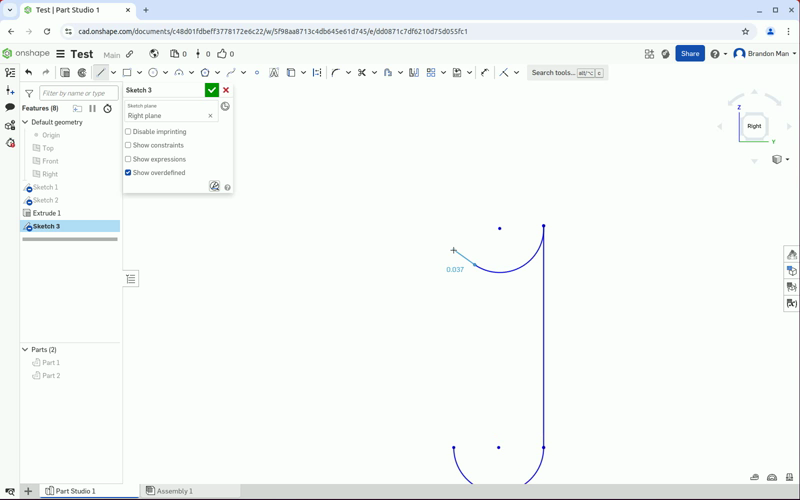
scroll(6)
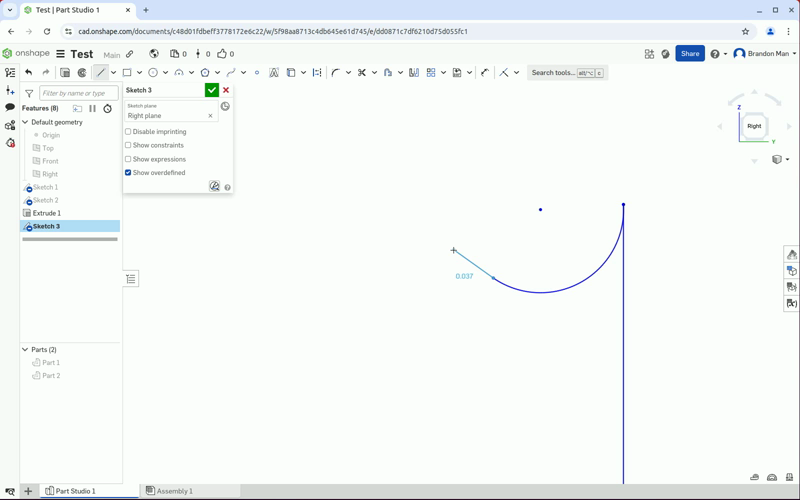
click(453, 249)
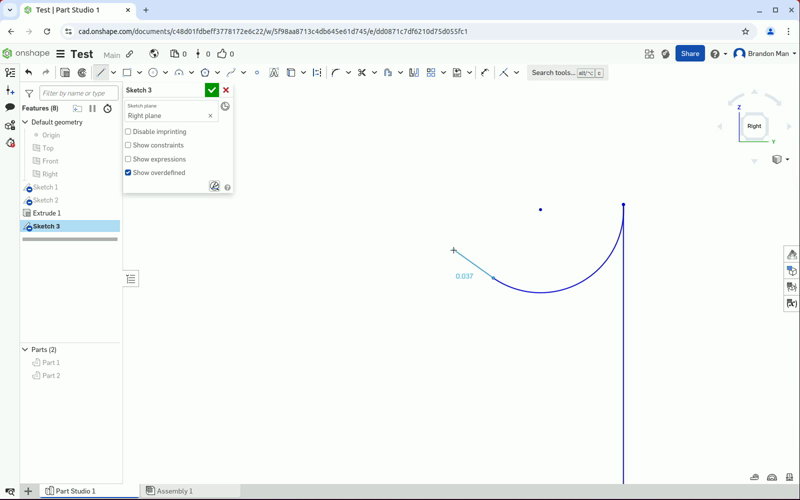
scroll(-6)
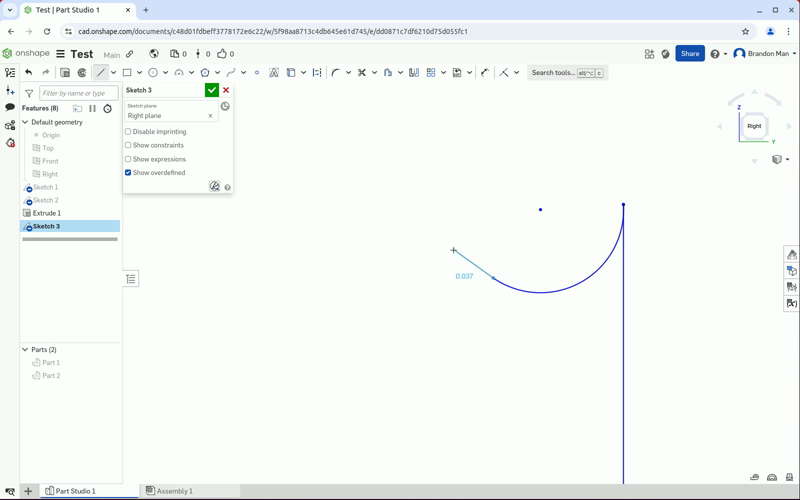
scroll(-6)
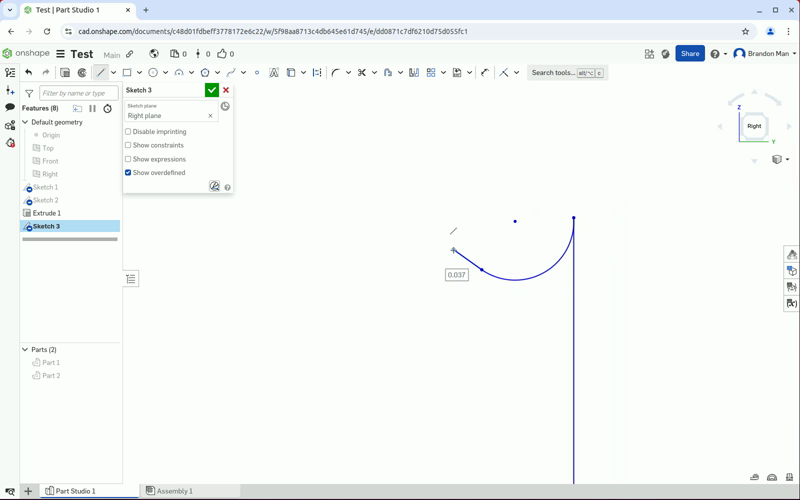
scroll(-6)
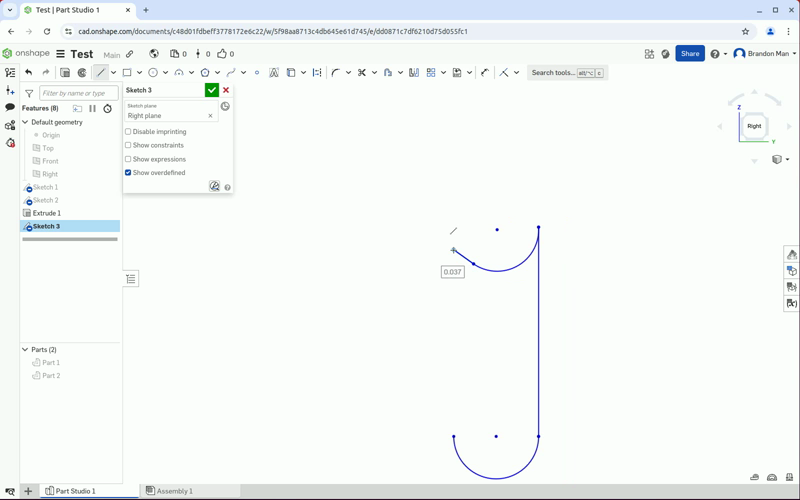
scroll(-6)
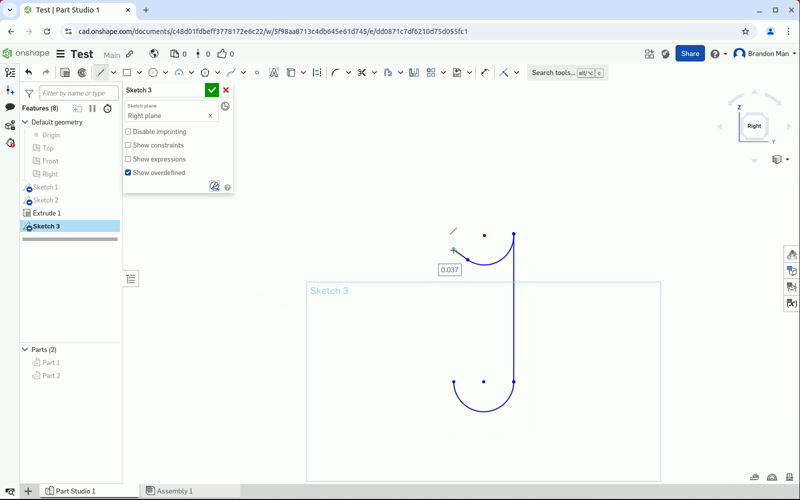
scroll(-6)
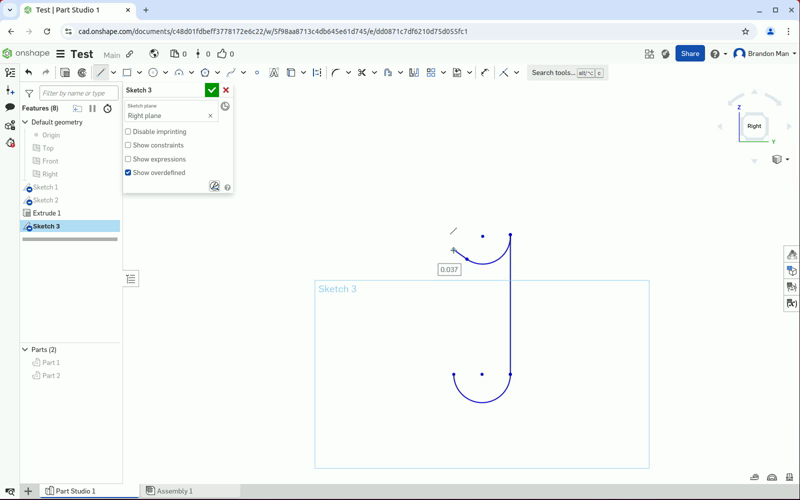
scroll(-6)
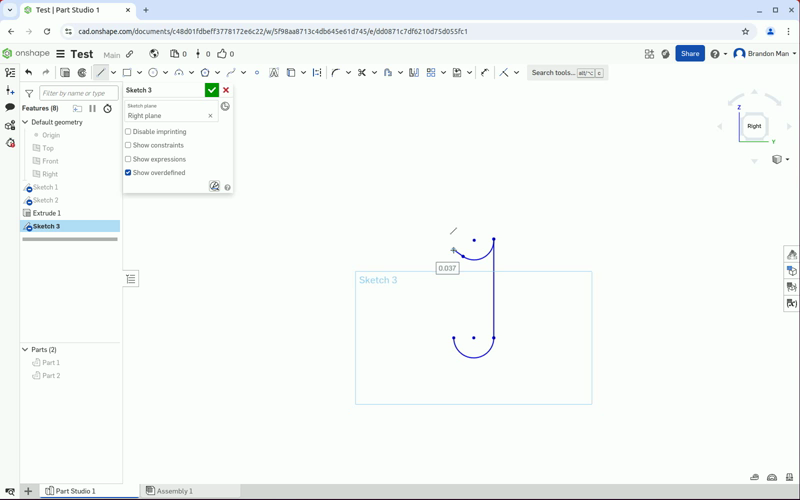
scroll(-6)
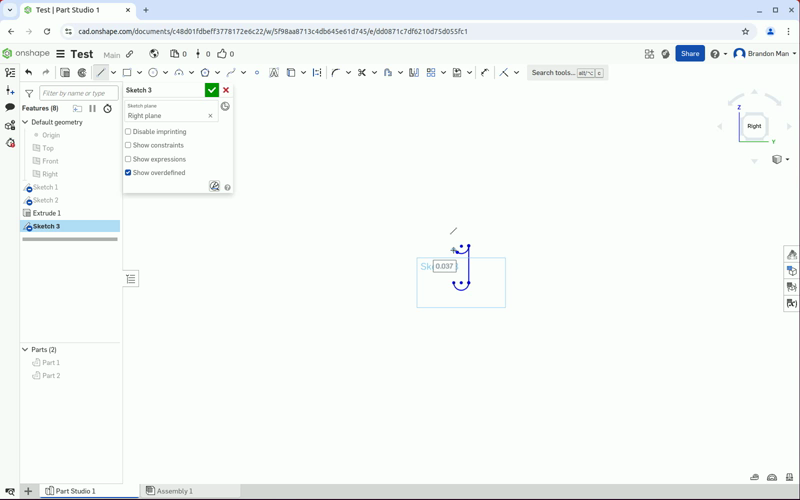
key_up(shift)
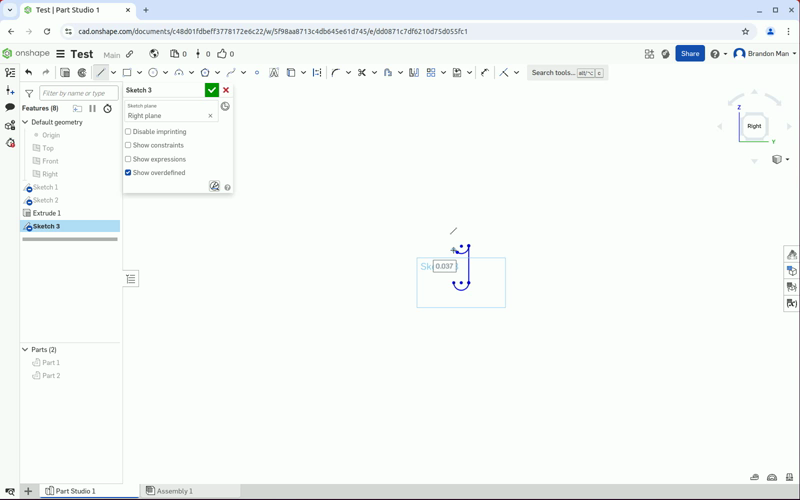
mouse_move(483, 249)
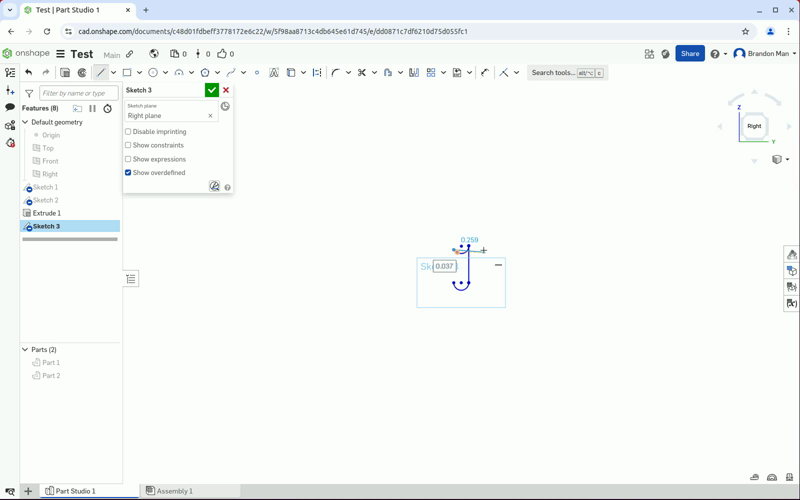
key_down(shift)
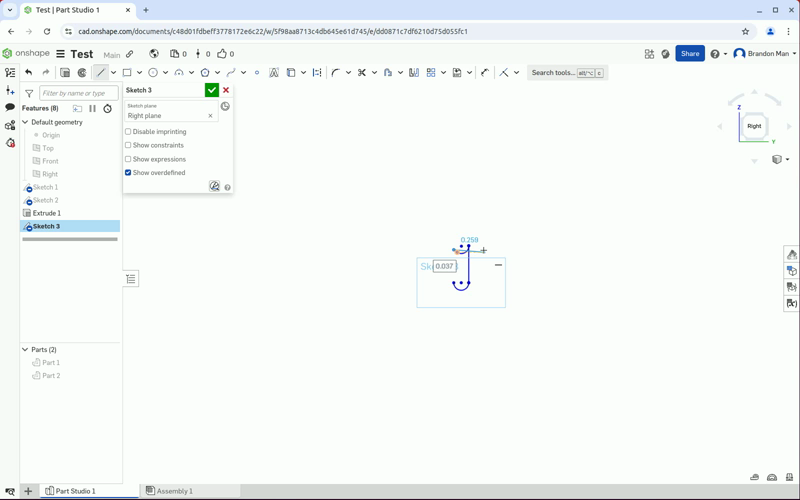
mouse_move(453, 282)
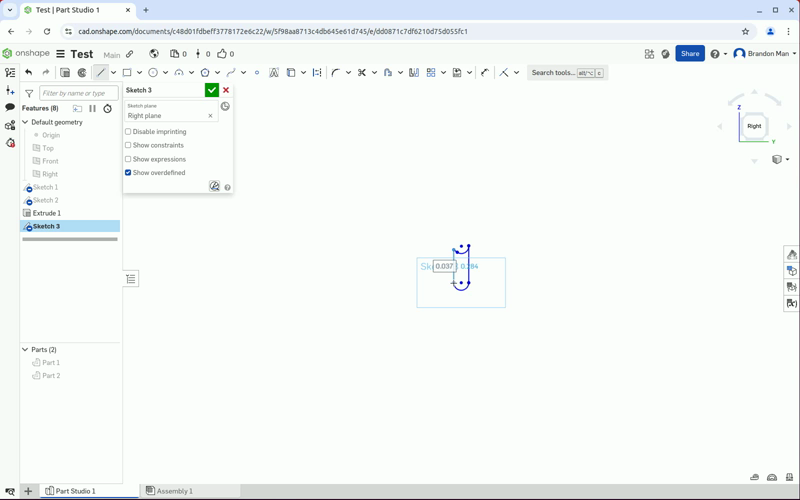
key_up(shift)
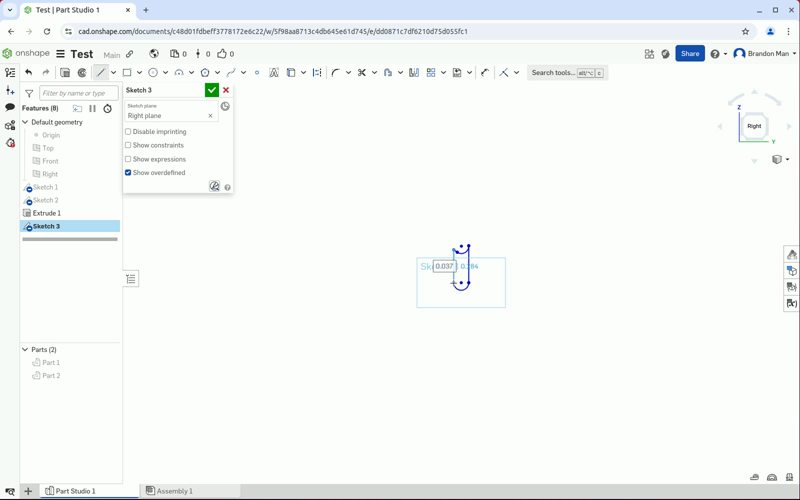
click(453, 282)
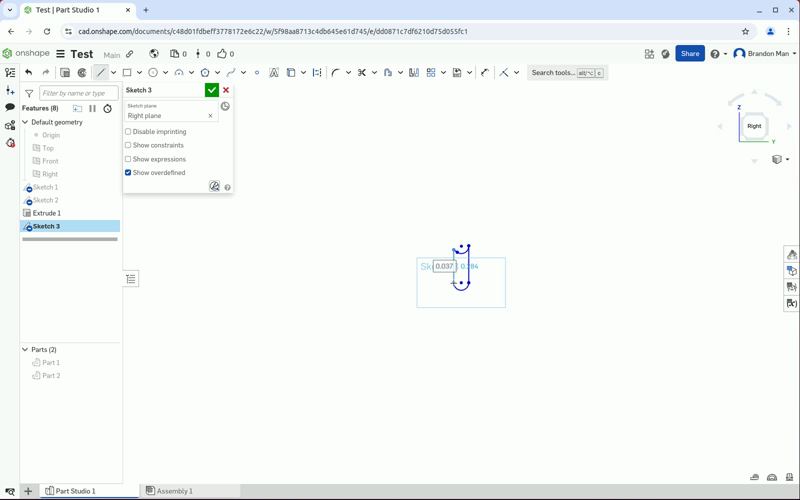
key(esc)
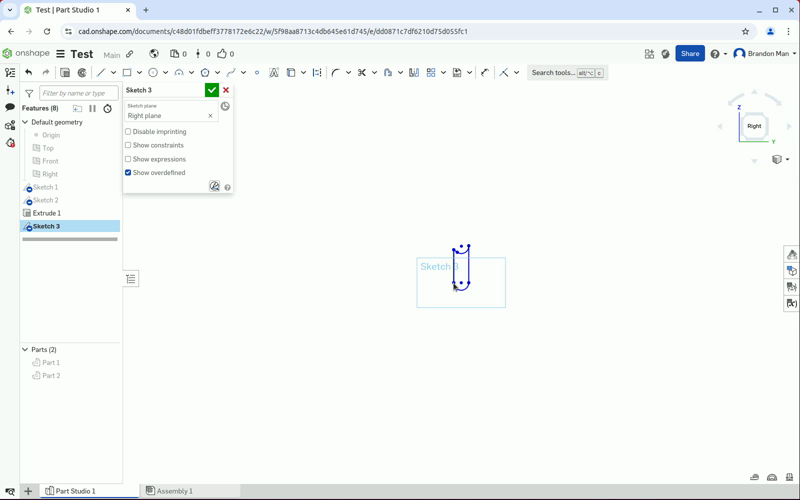
key(c)
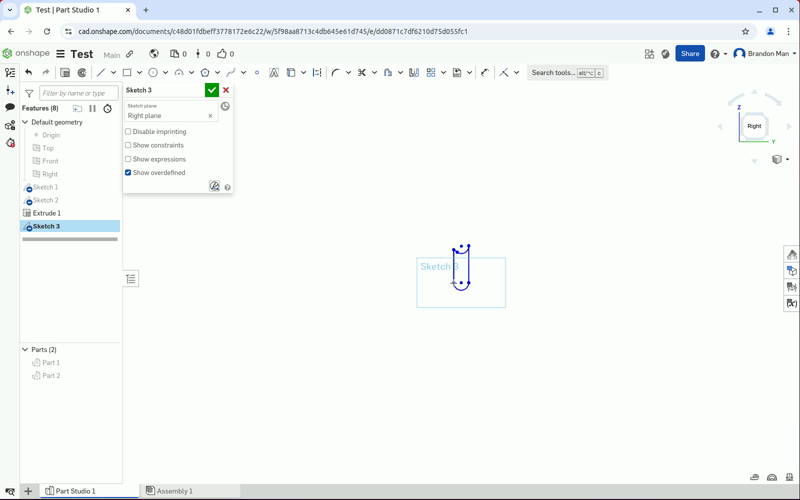
key_down(shift)
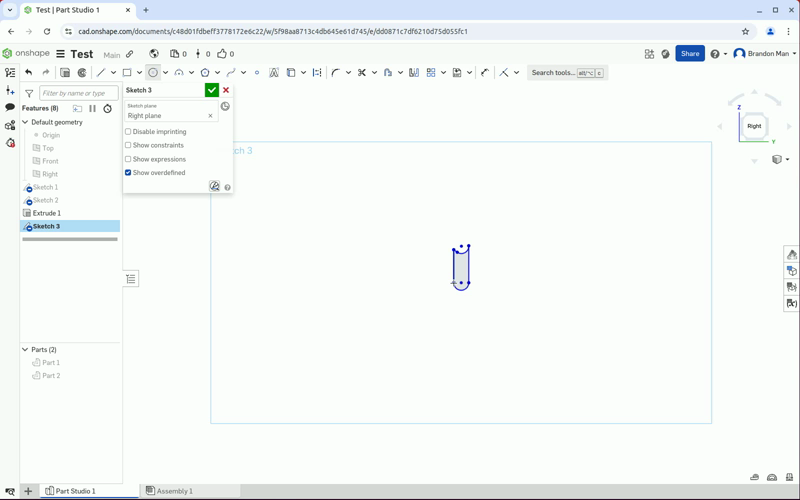
mouse_move(461, 275)
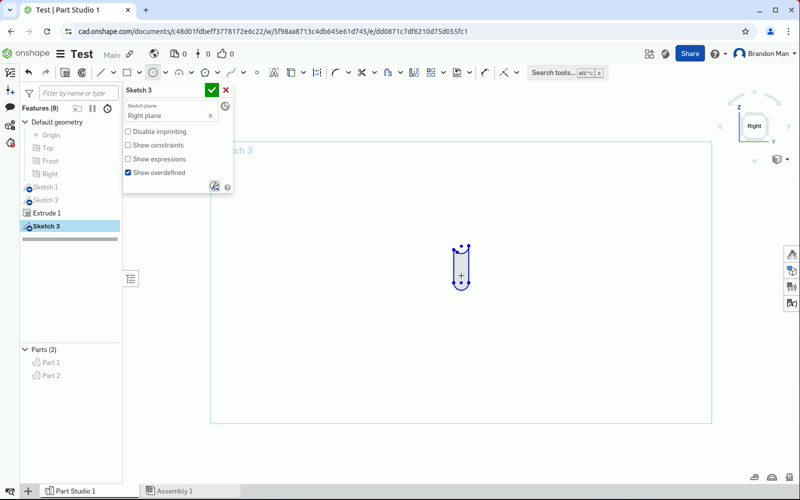
click(461, 275)
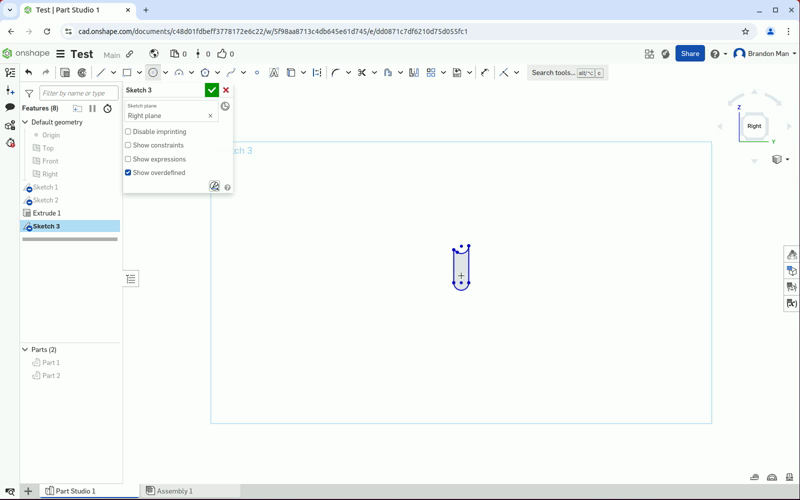
key_up(shift)
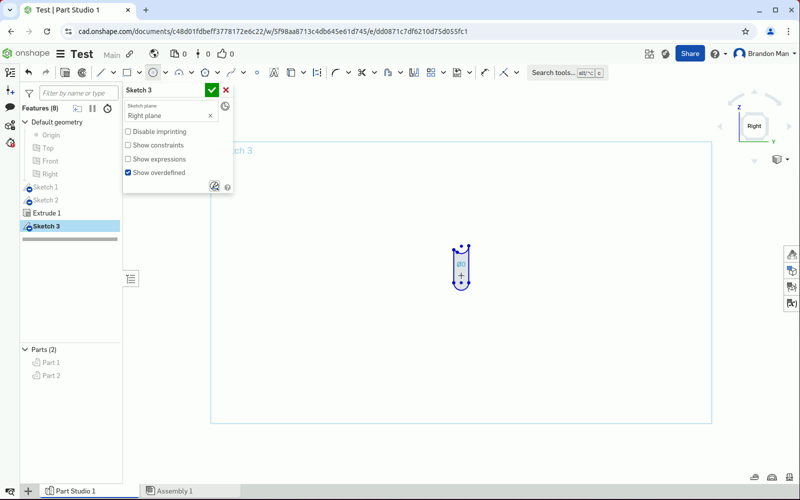
mouse_move(463, 275)
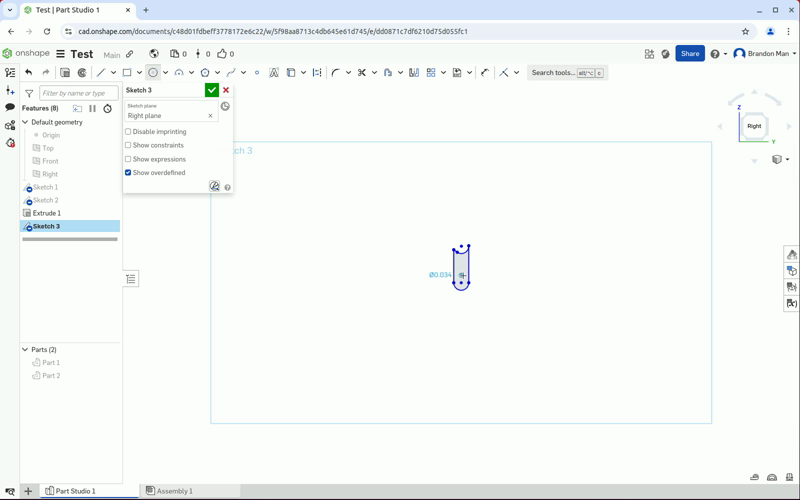
scroll(6)
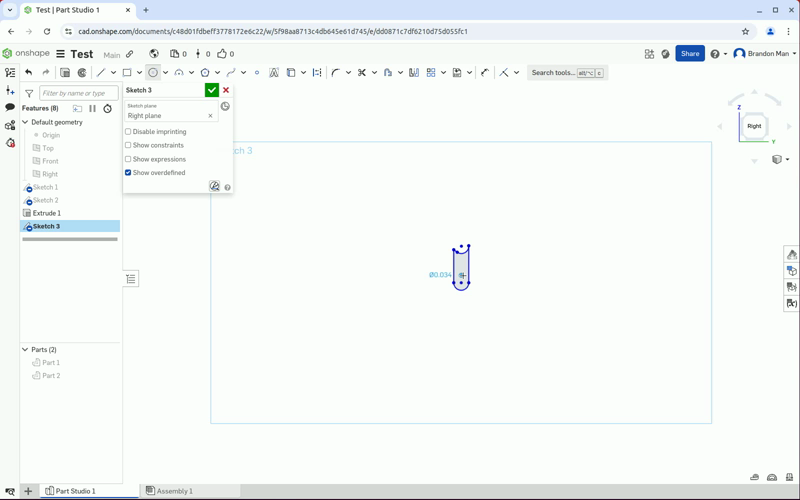
scroll(6)
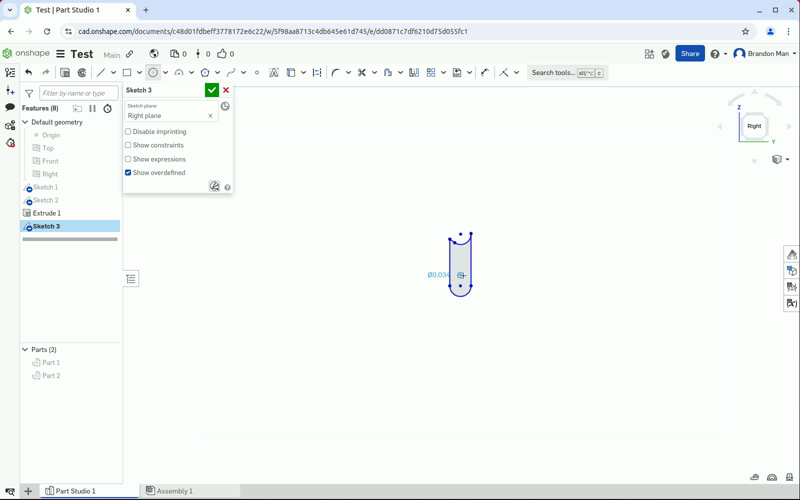
scroll(6)
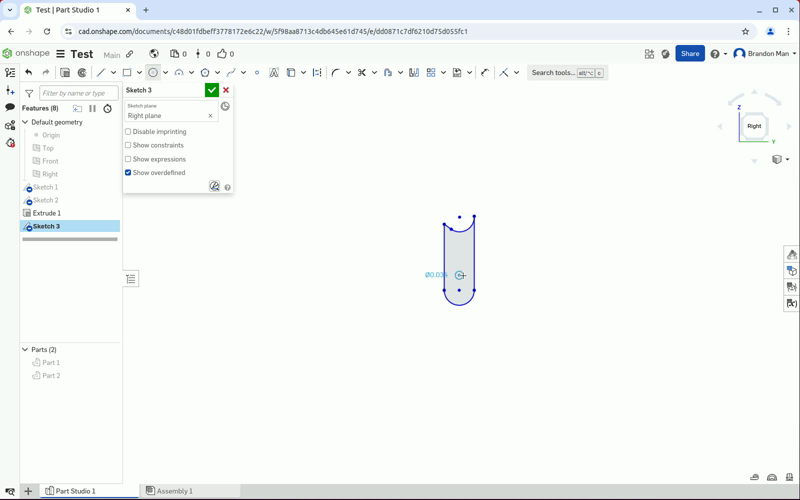
scroll(6)
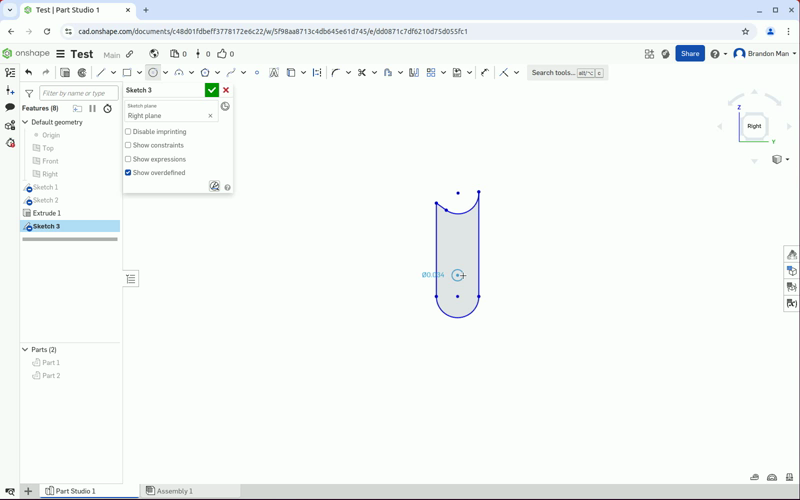
scroll(6)
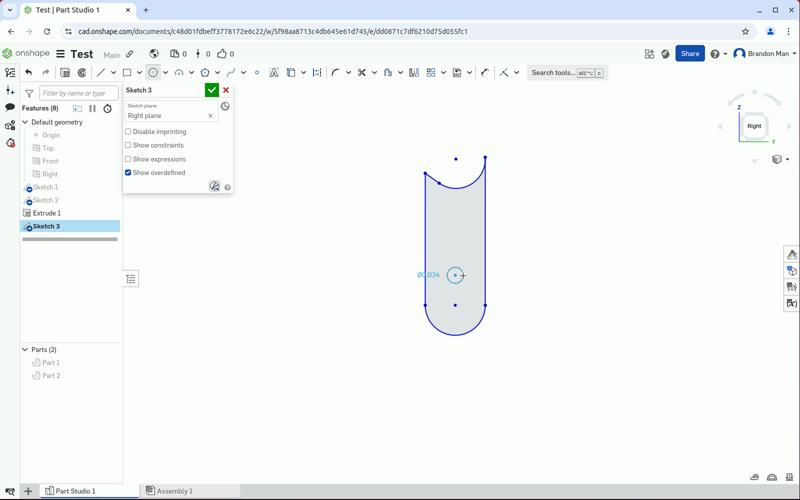
scroll(6)
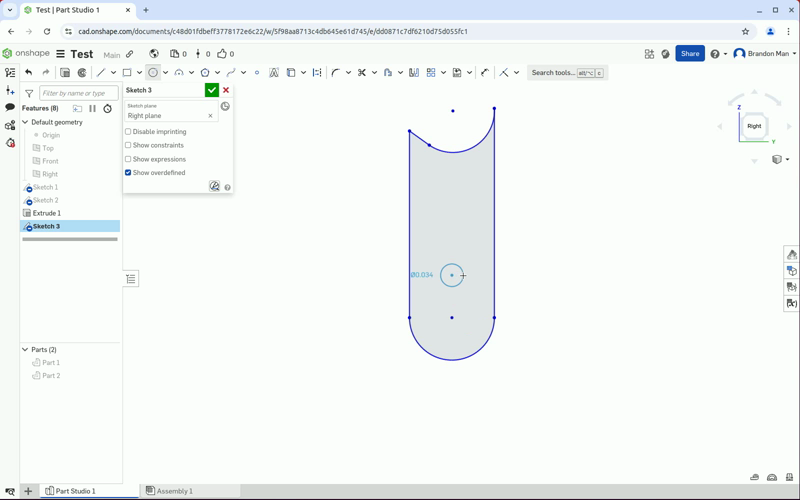
scroll(6)
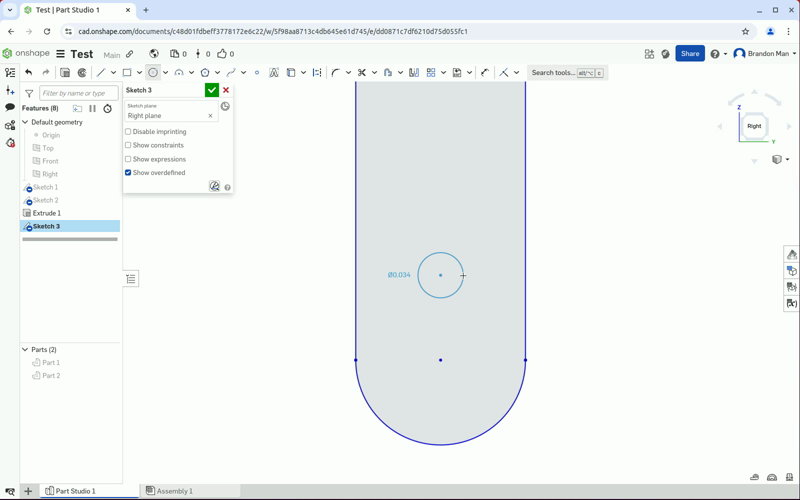
click(463, 275)
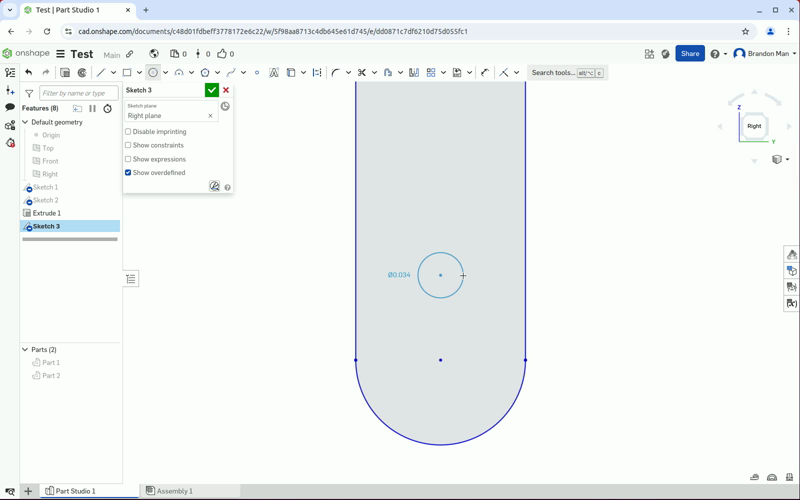
scroll(-6)
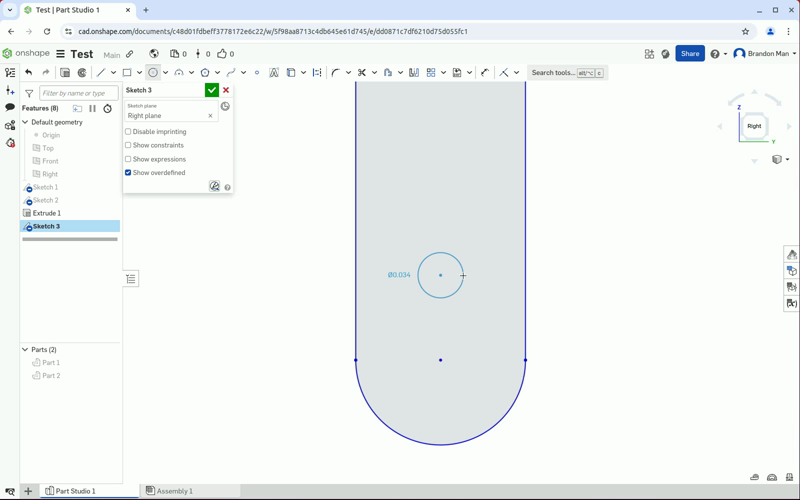
scroll(-6)
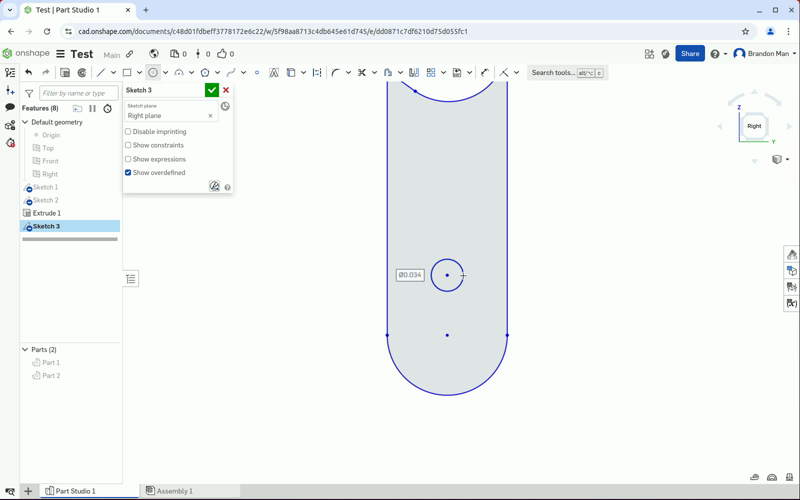
scroll(-6)
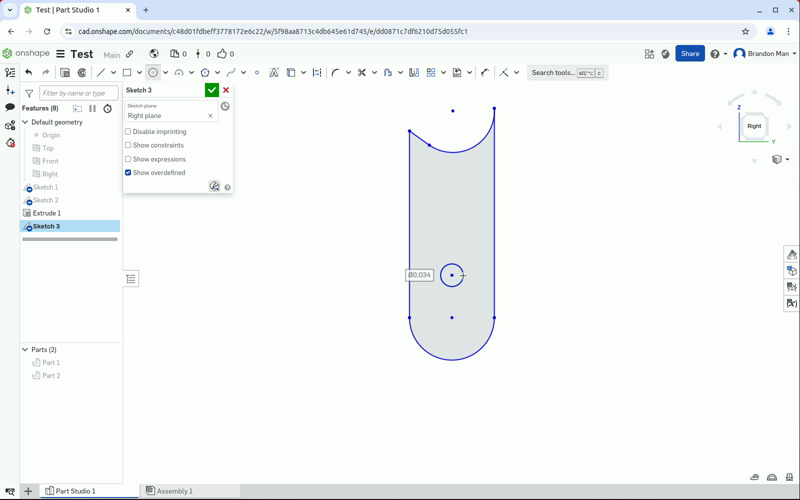
scroll(-6)
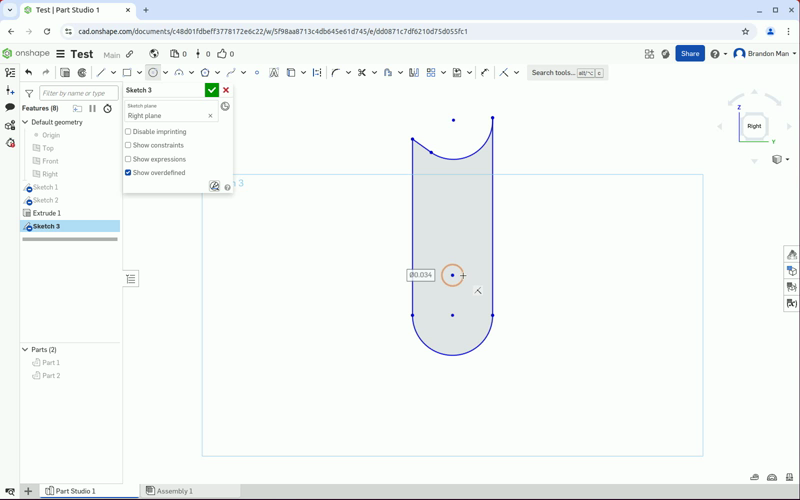
scroll(-6)
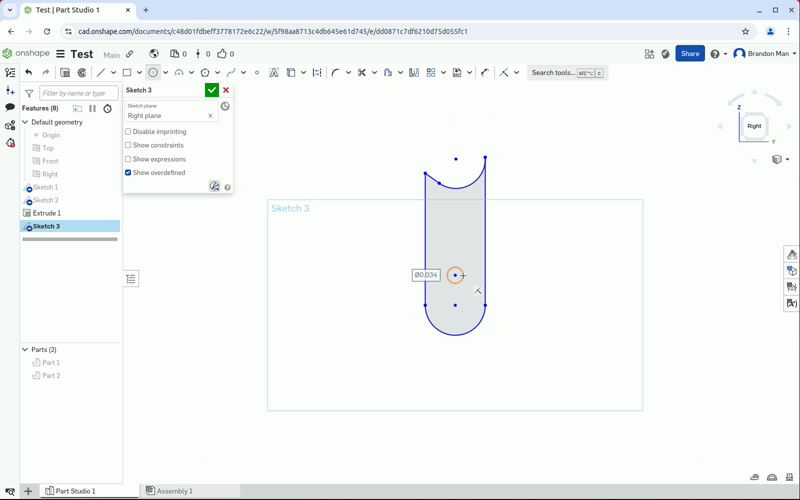
scroll(-6)
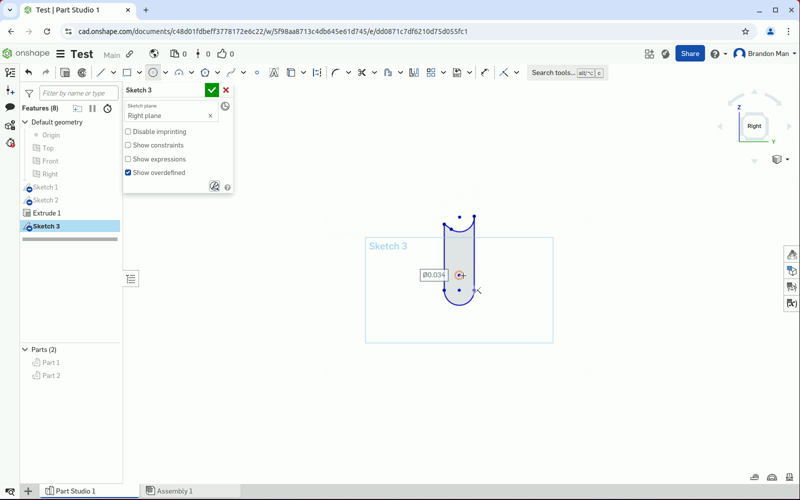
scroll(-6)
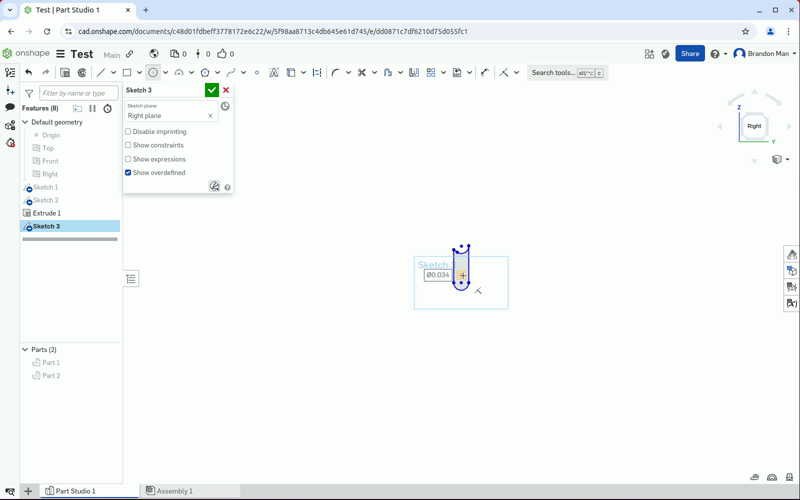
key(esc)
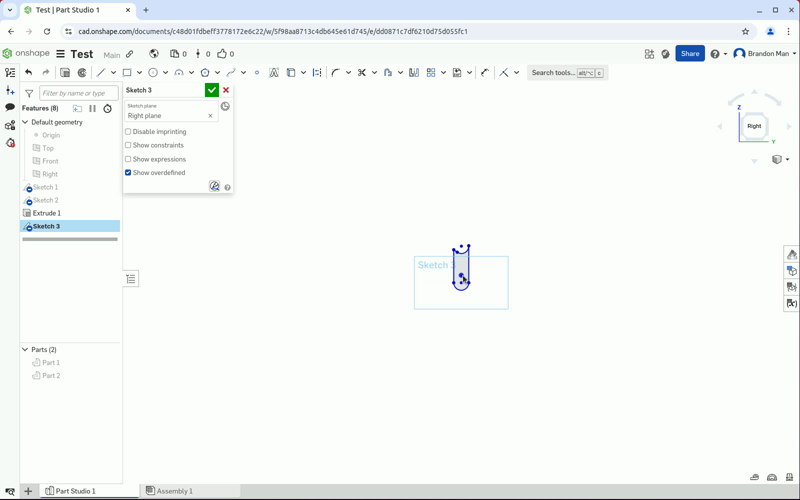
mouse_move(460, 254)
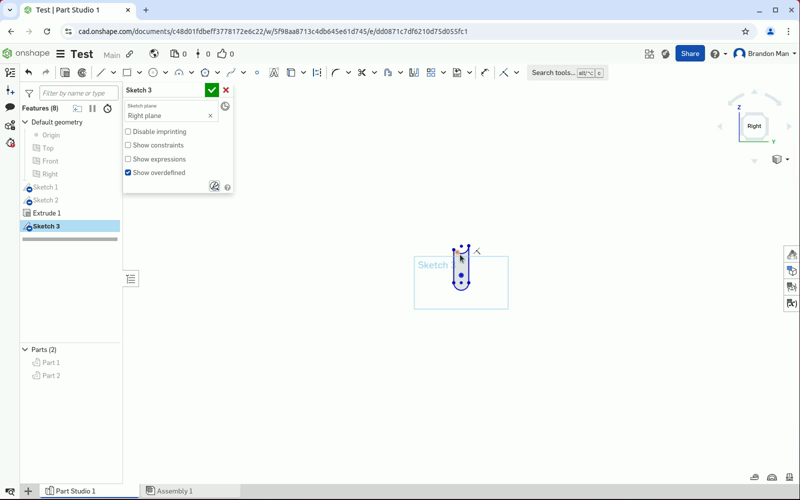
scroll(6)
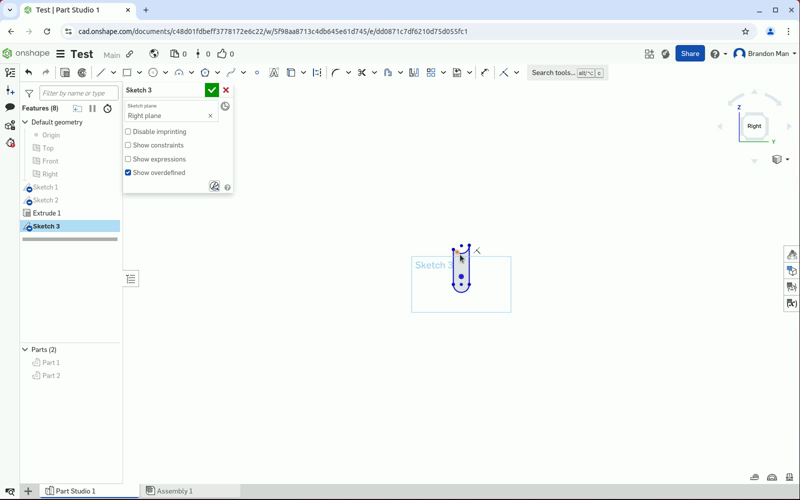
scroll(6)
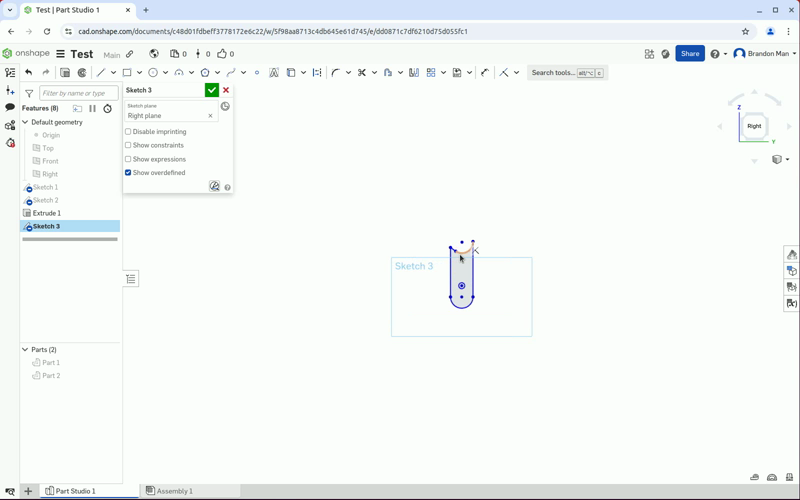
scroll(6)
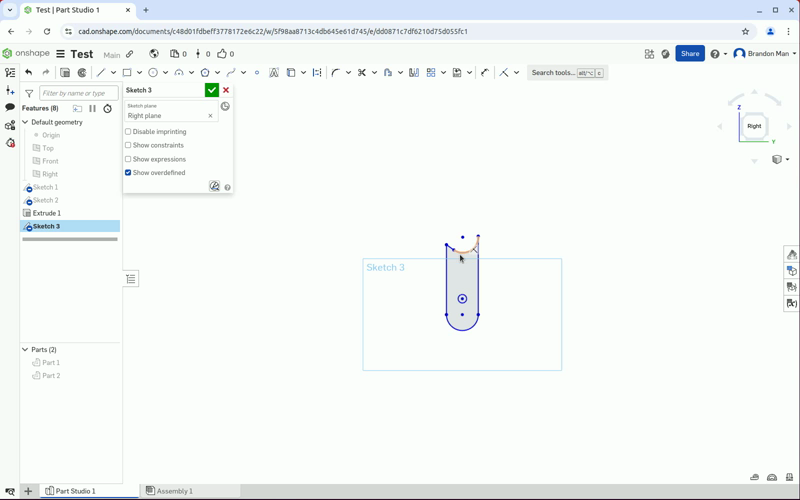
scroll(6)
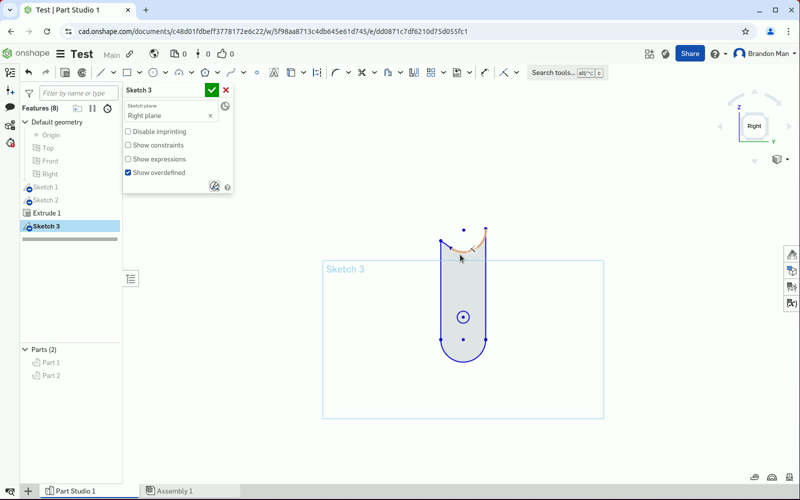
scroll(6)
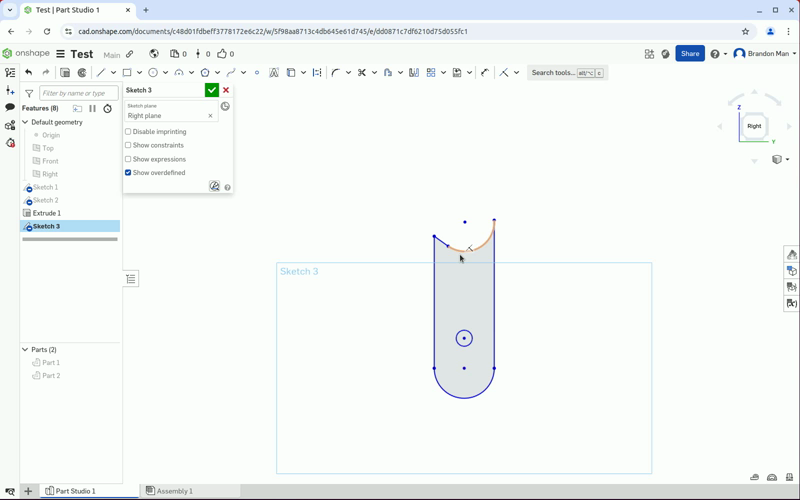
scroll(6)
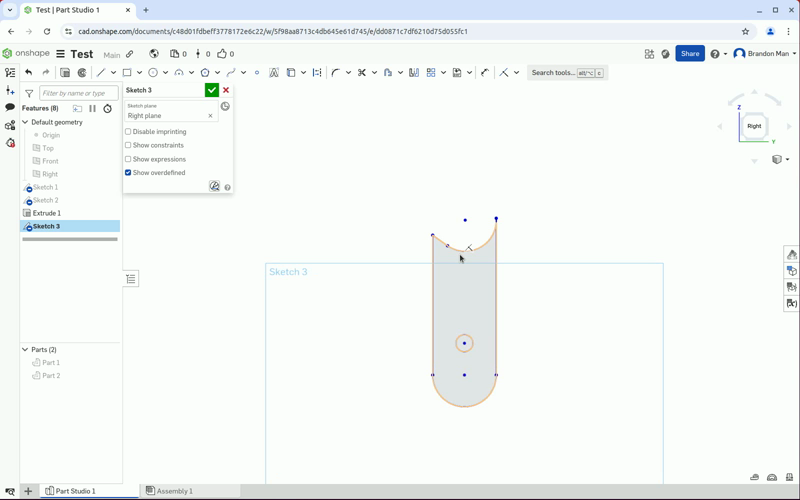
scroll(6)
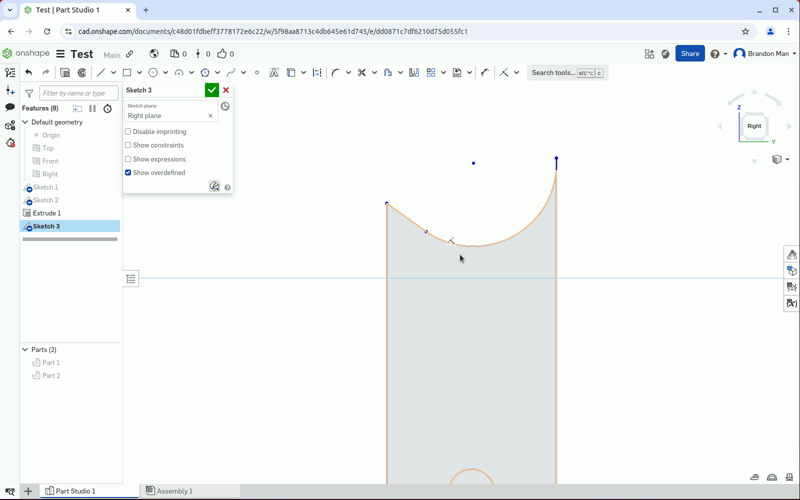
click(460, 254)
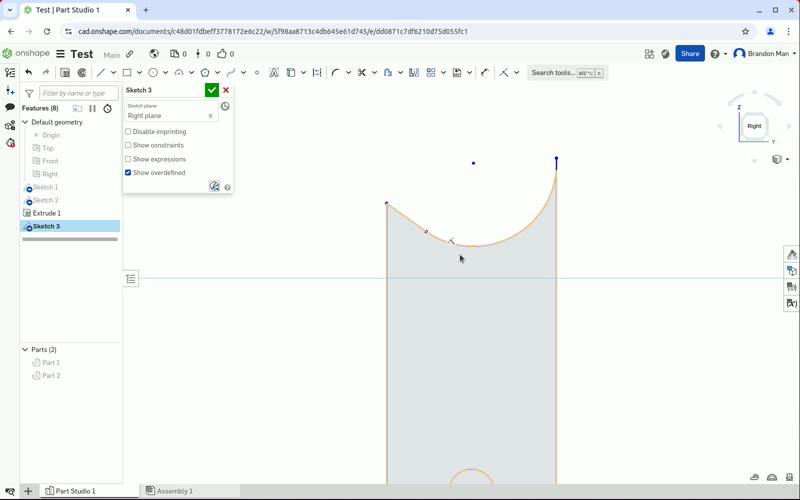
scroll(-6)
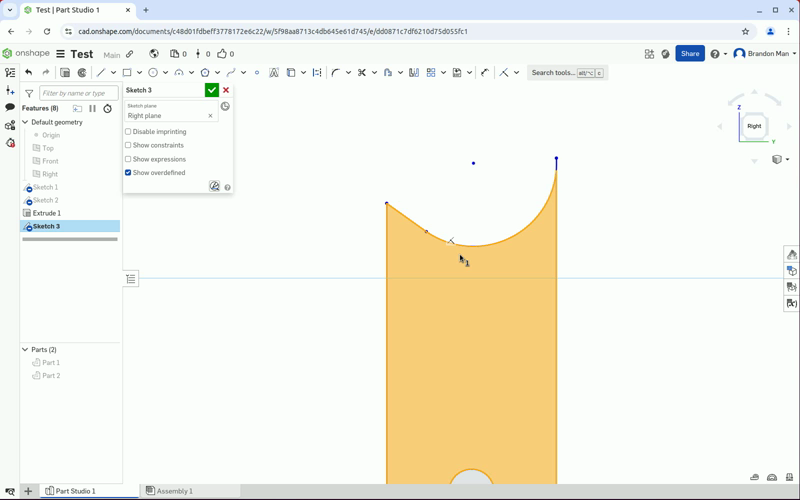
scroll(-6)
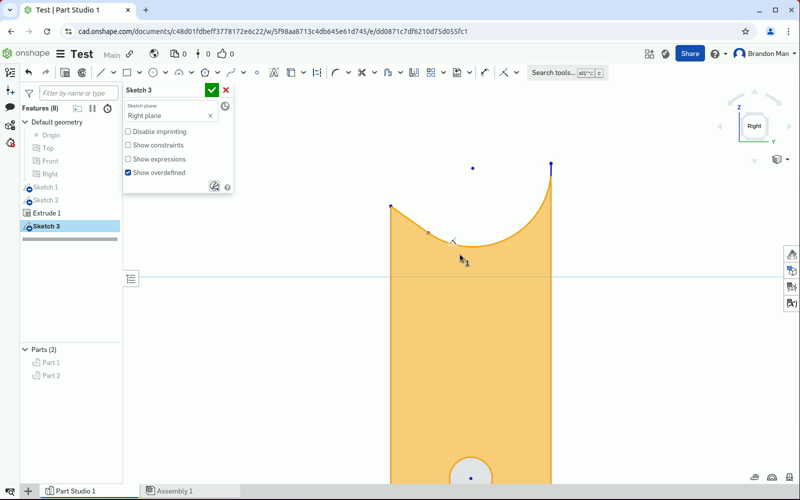
scroll(-6)
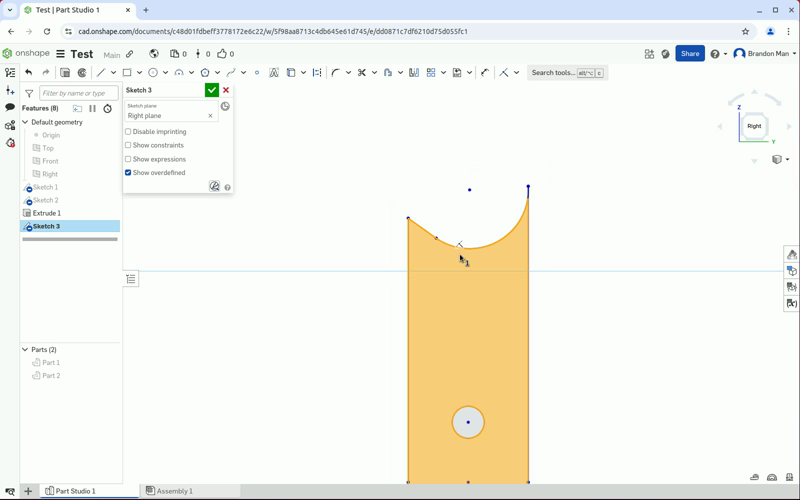
scroll(-6)
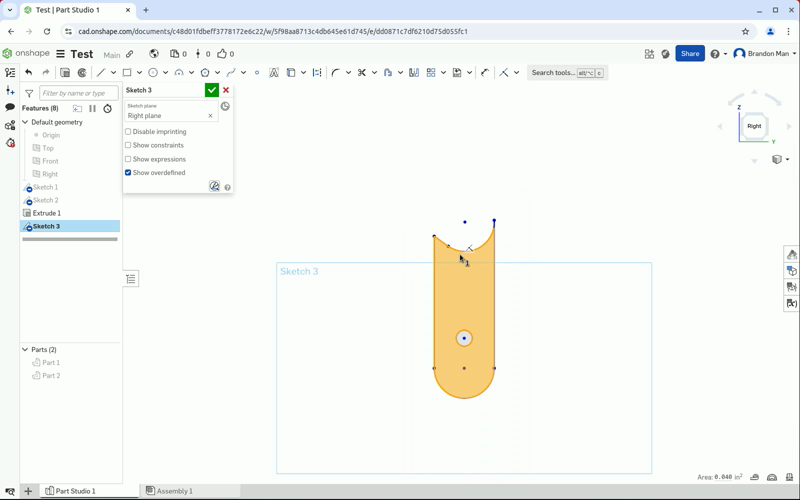
scroll(-6)
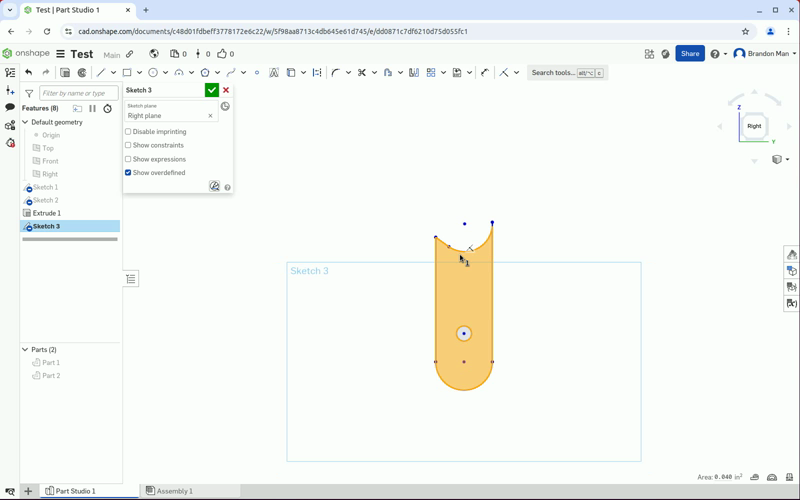
scroll(-6)
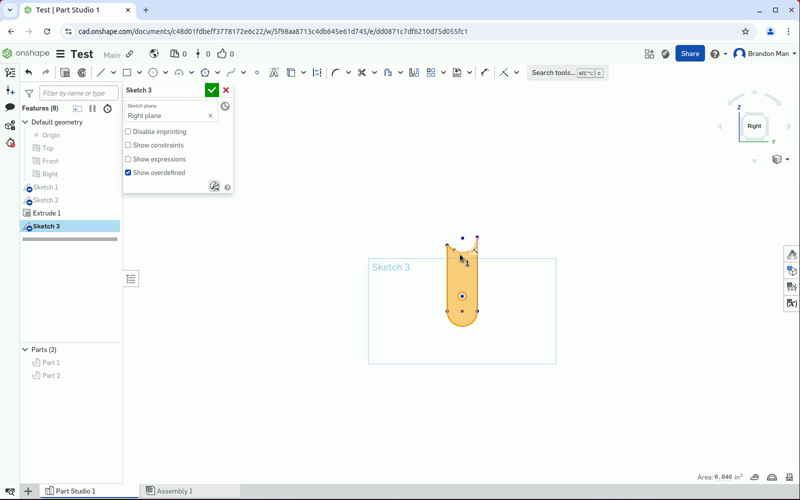
scroll(-6)
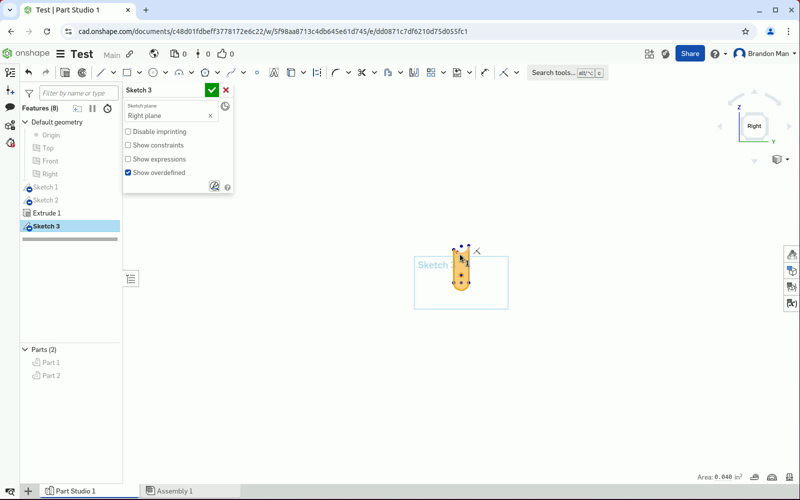
mouse_move(73, 352)
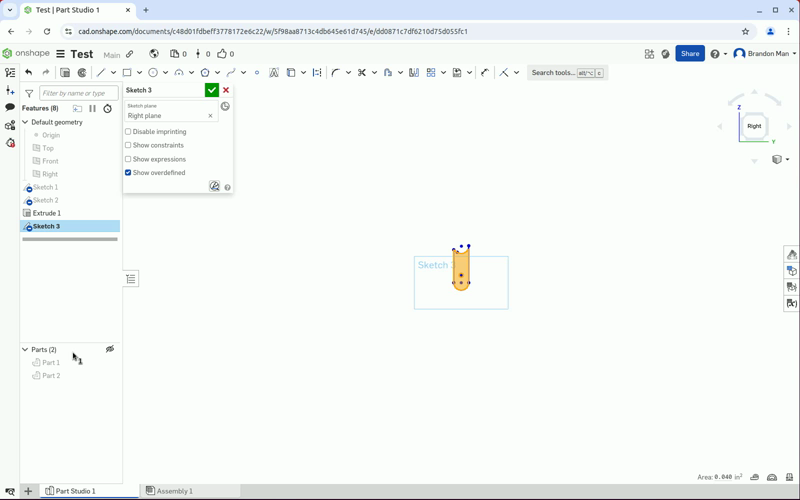
key(shift+y)
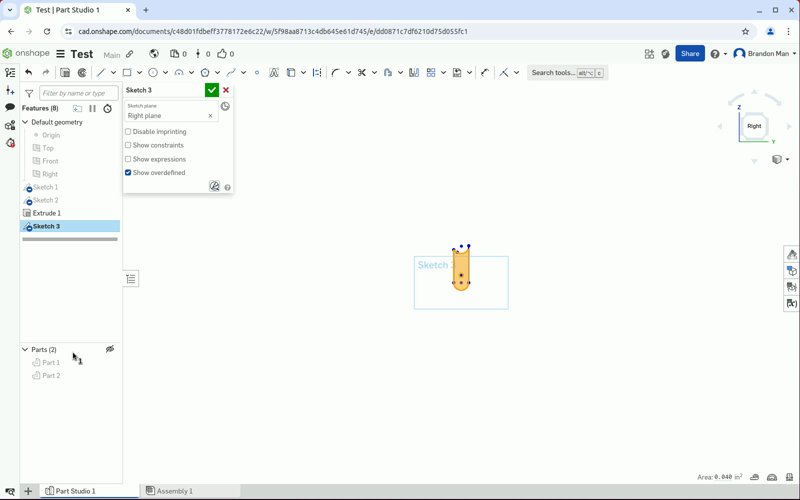
key(shift+e)
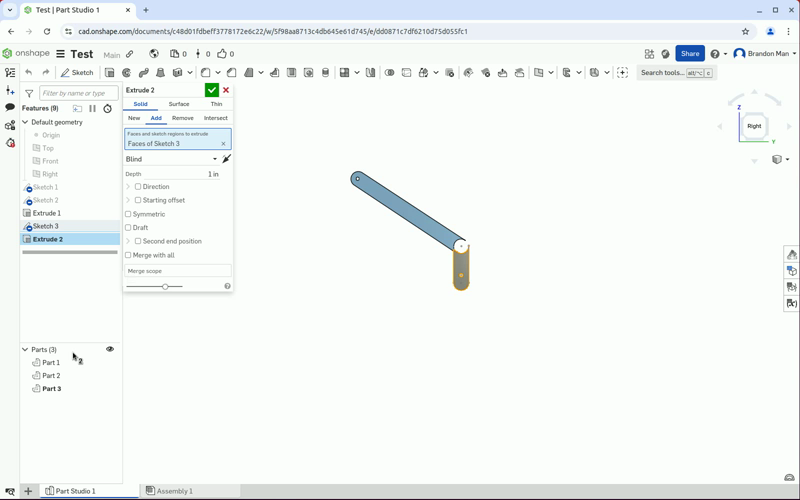
mouse_move(143, 106)
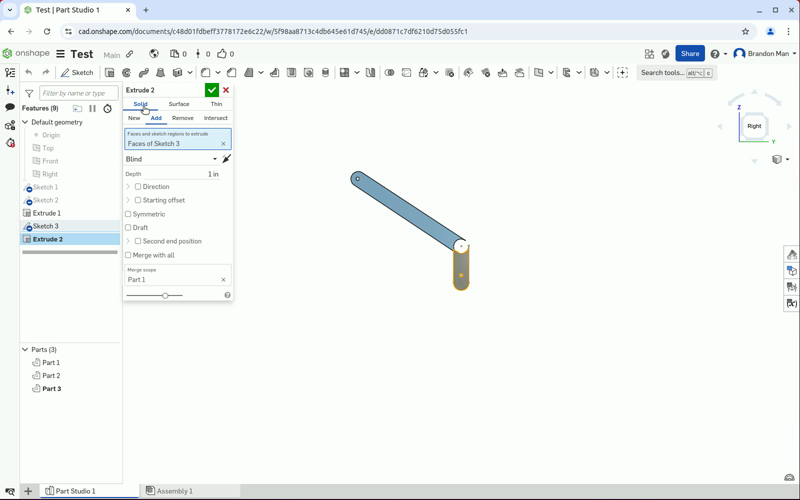
click(143, 106)
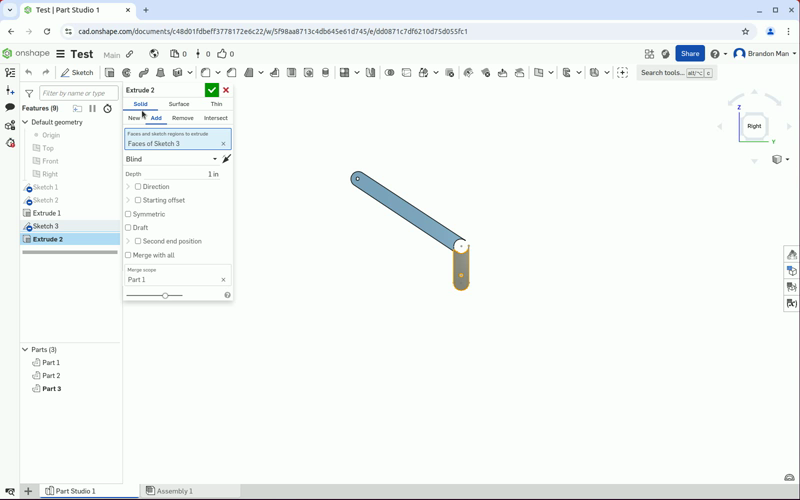
mouse_move(137, 120)
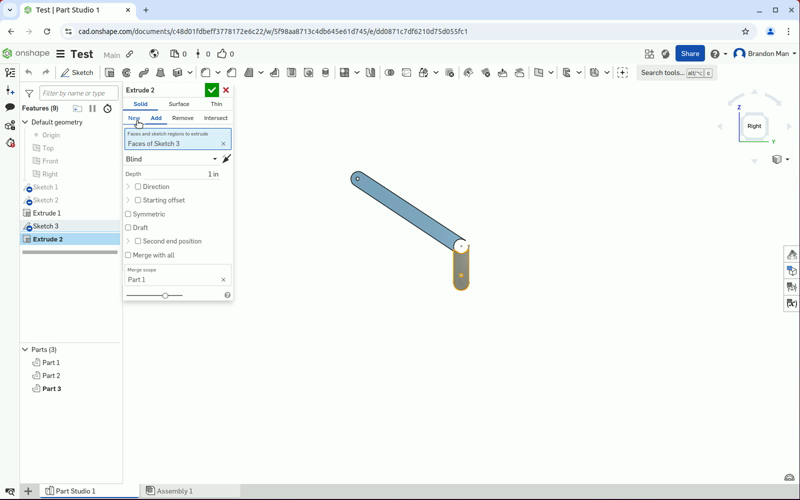
click(137, 120)
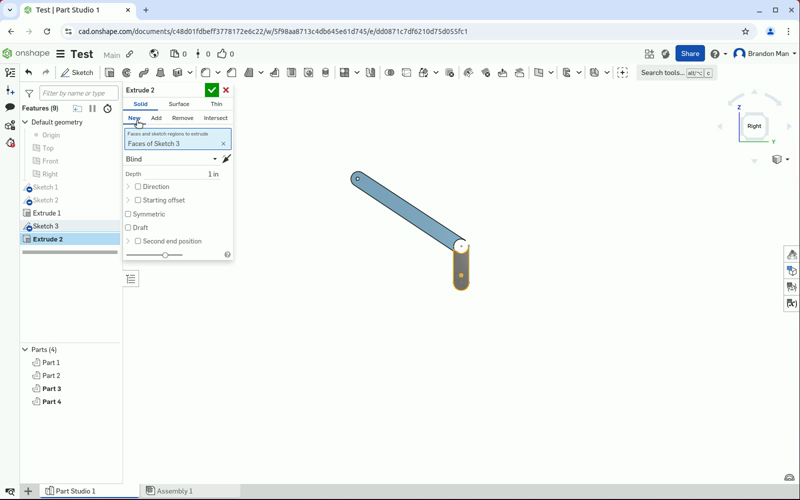
key(tab, 4)
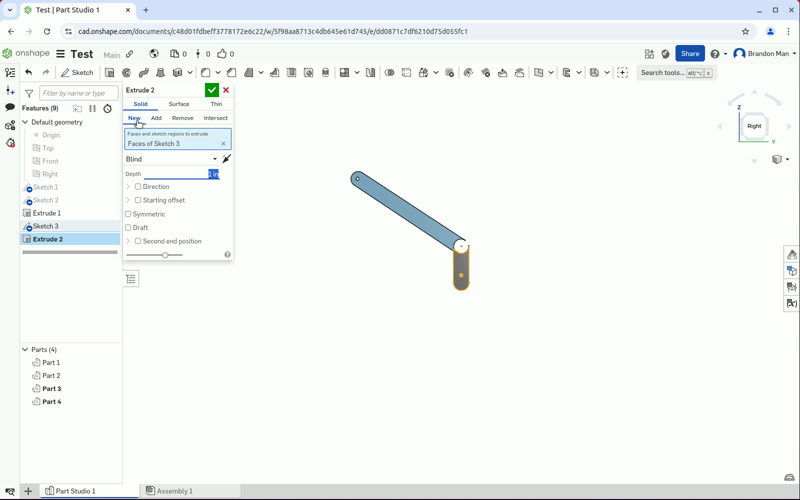
text(0.03)
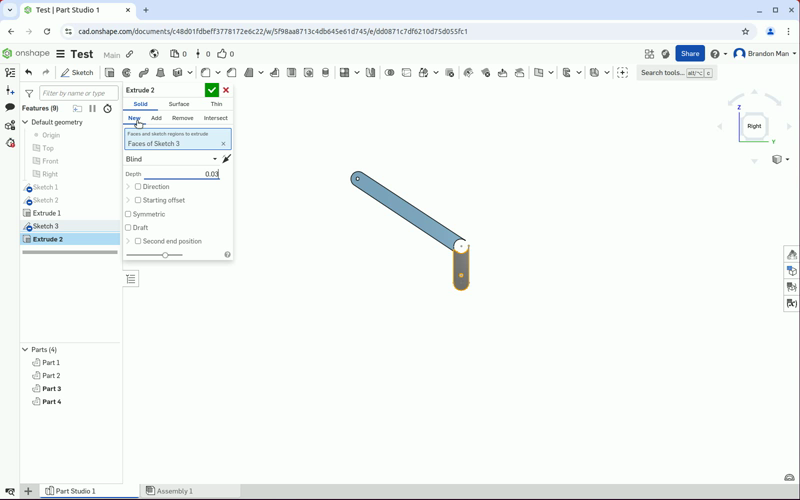
key(enter)
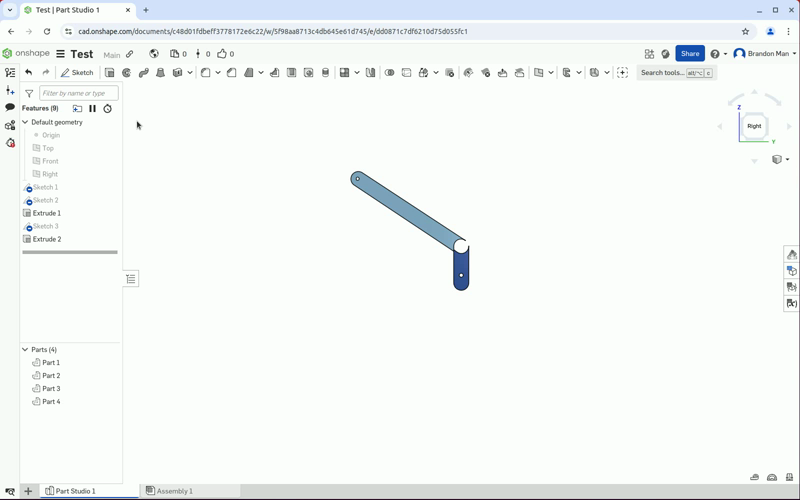
key(shift+h)
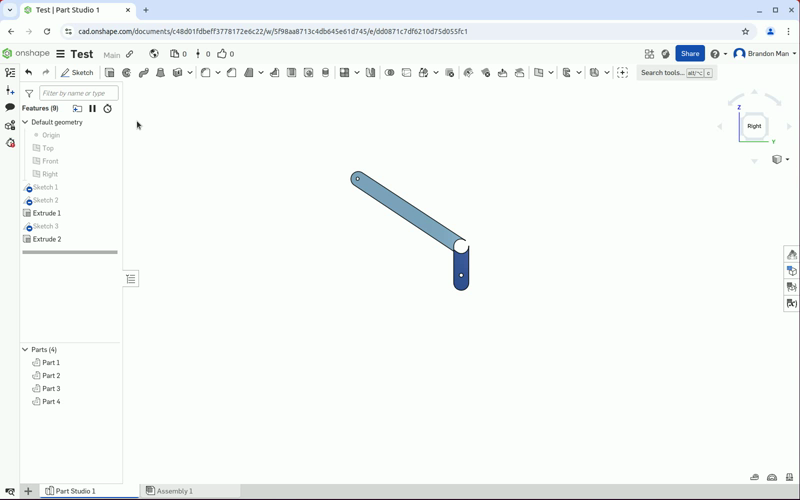
key(shift+h)
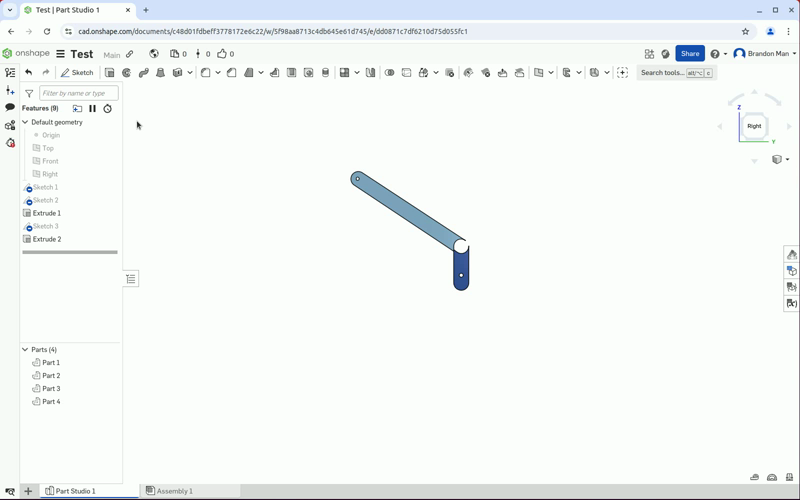
mouse_move(73, 189)
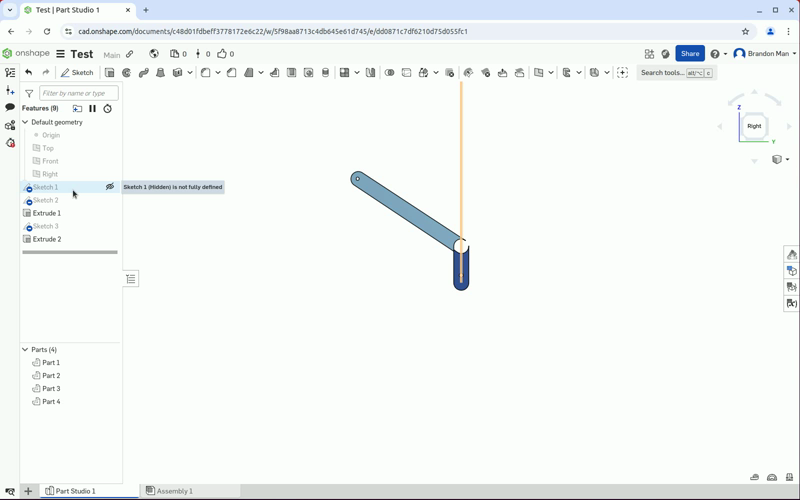
click(73, 189)
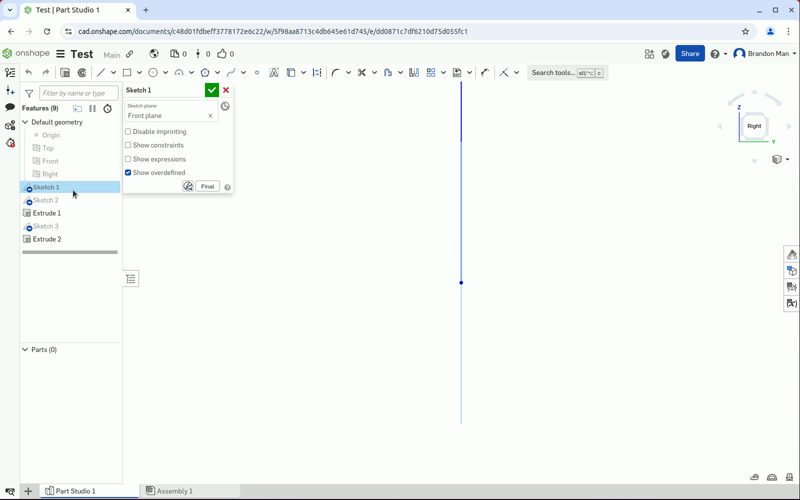
mouse_move(229, 92)
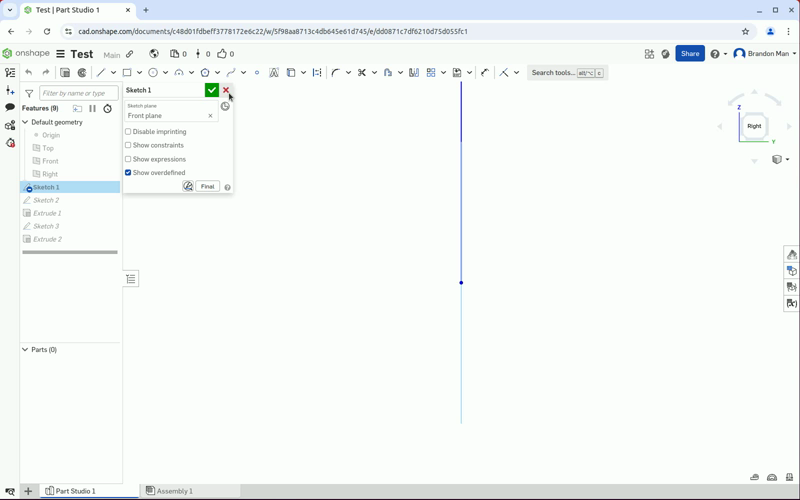
click(229, 92)
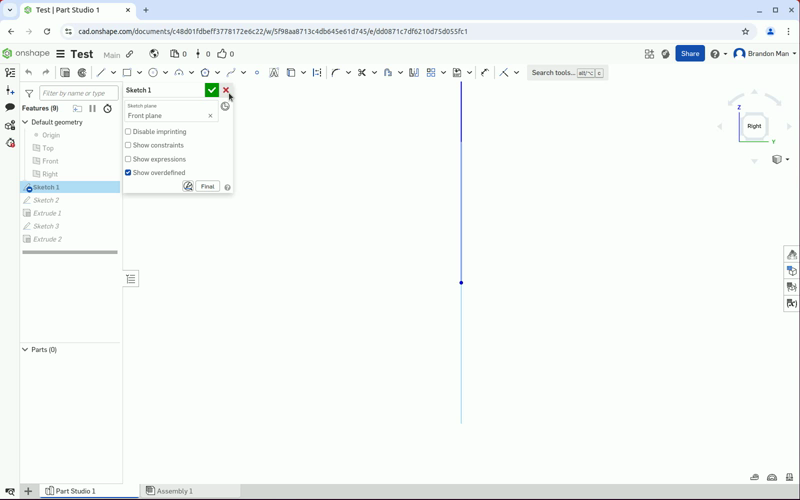
key(shift+s)
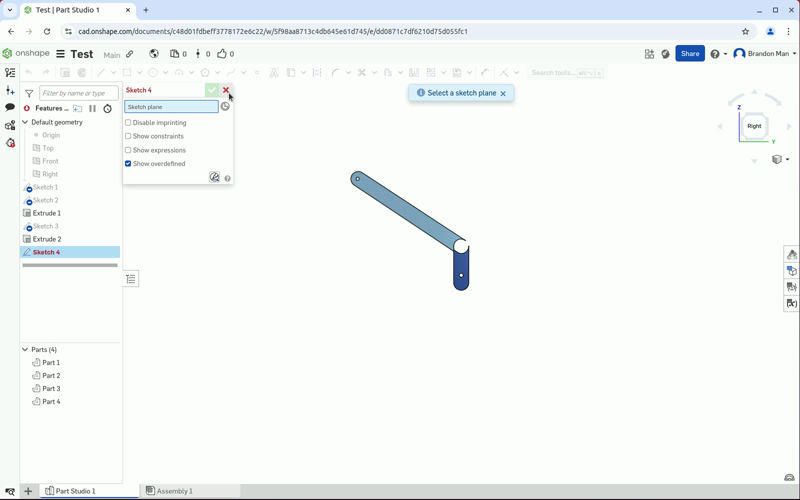
mouse_move(73, 176)
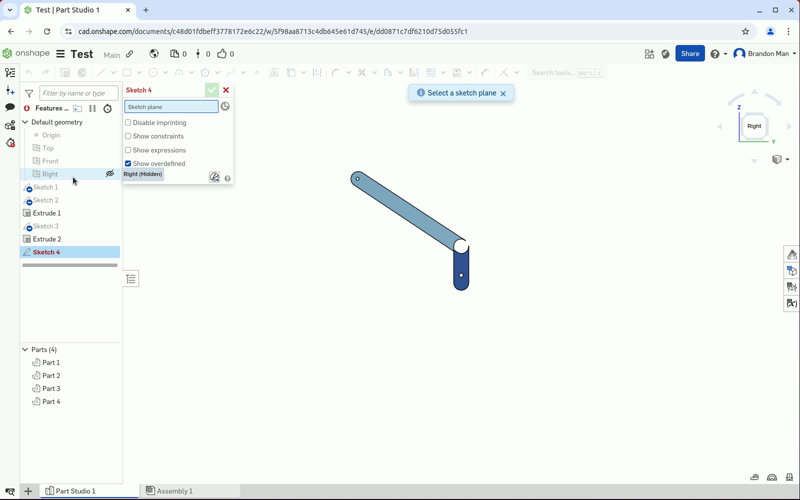
click(73, 176)
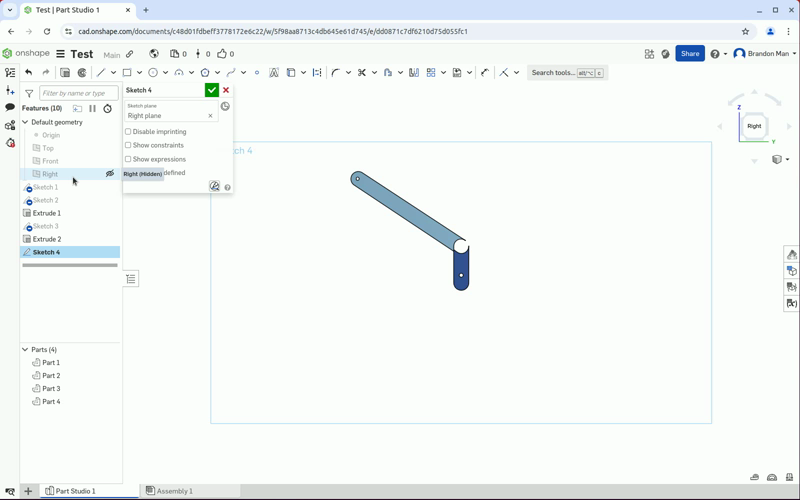
mouse_move(73, 352)
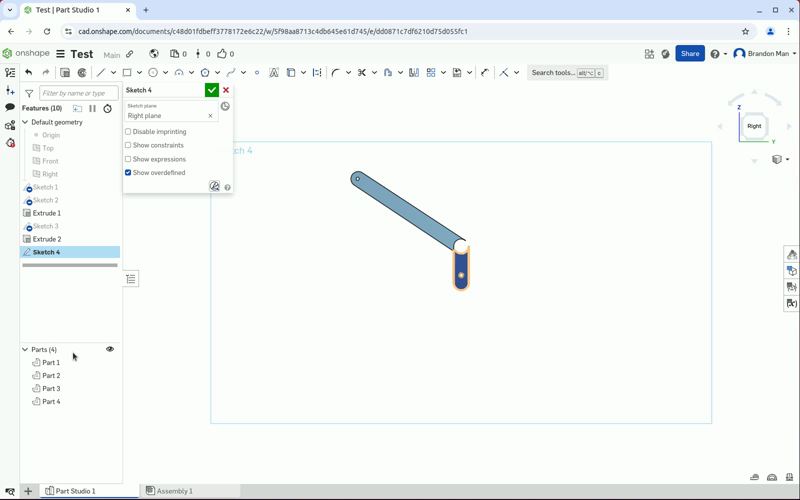
key(y)
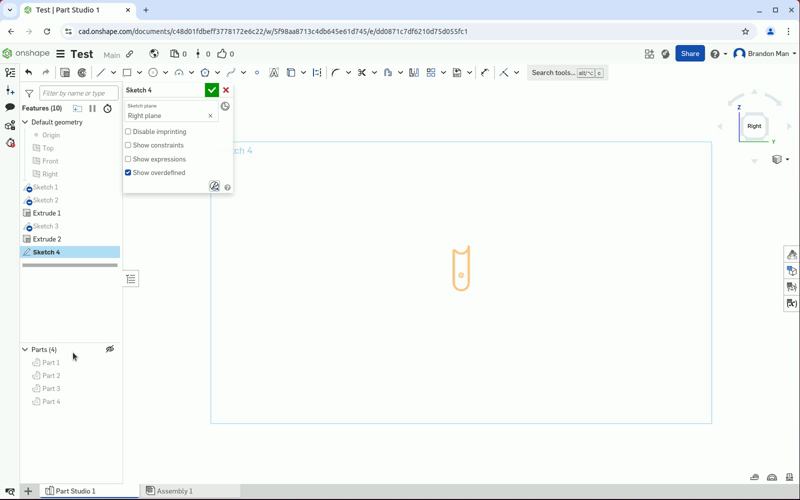
key(c)
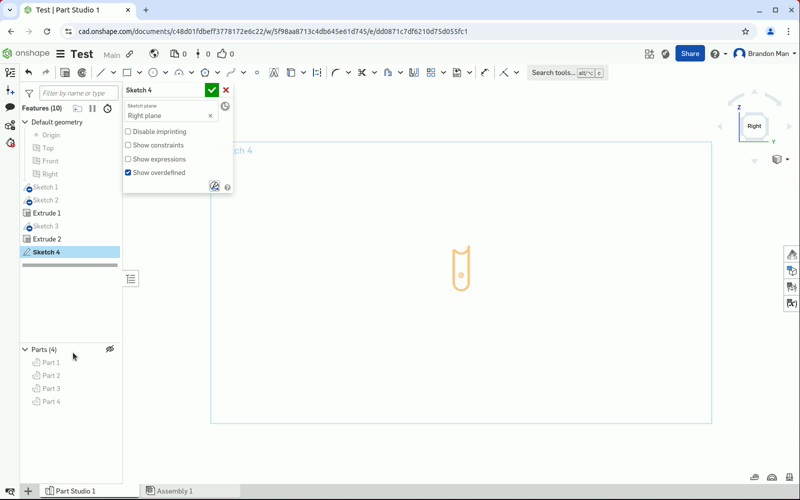
key_down(shift)
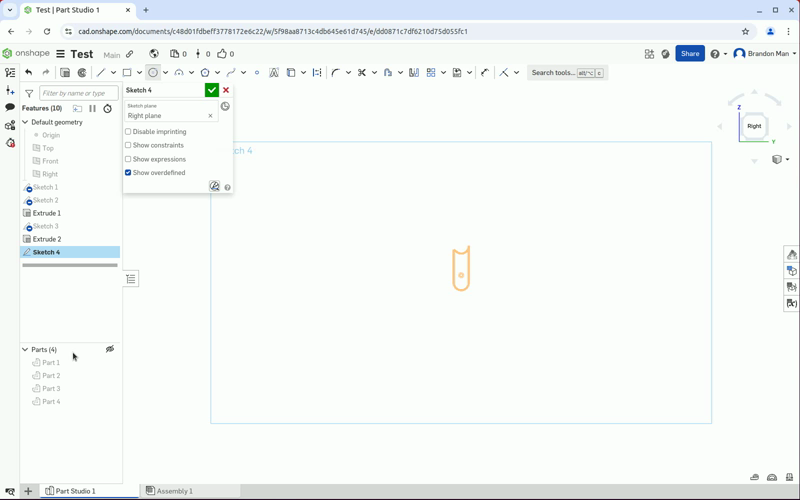
mouse_move(461, 246)
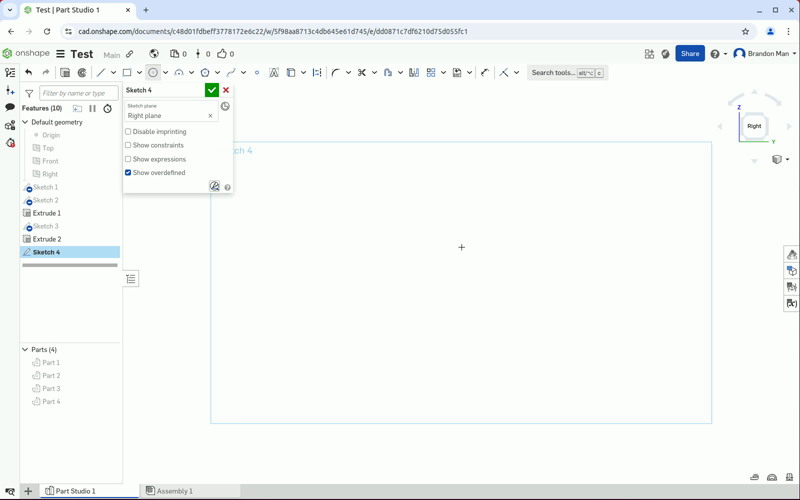
click(461, 246)
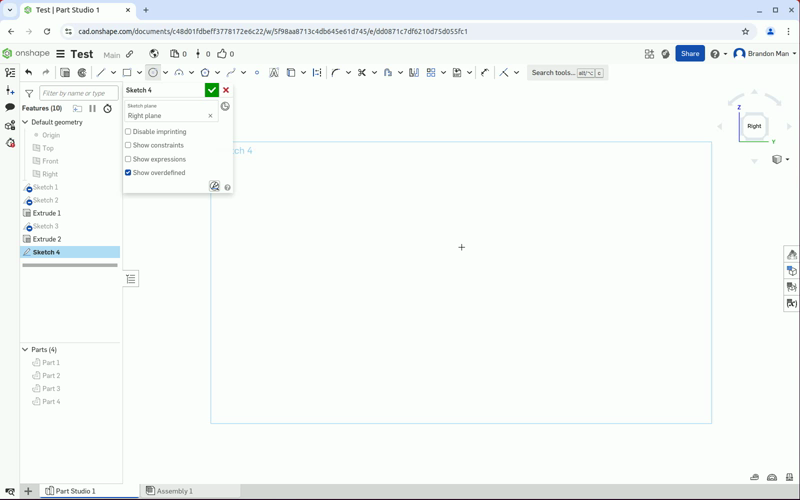
key_up(shift)
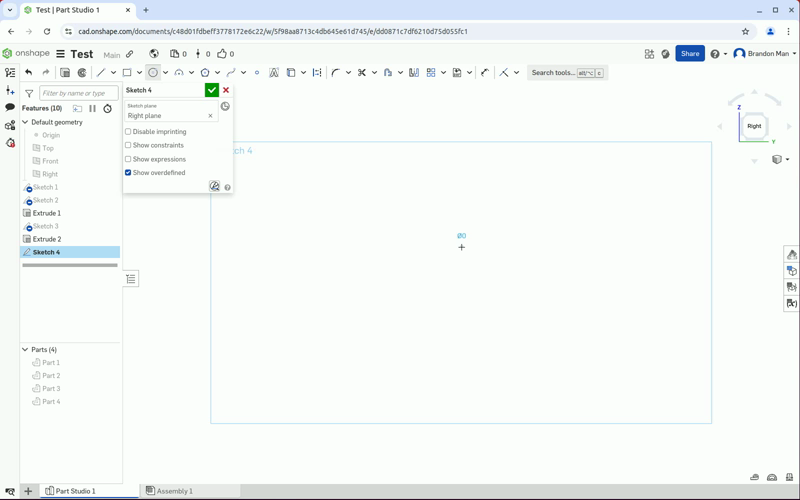
mouse_move(470, 246)
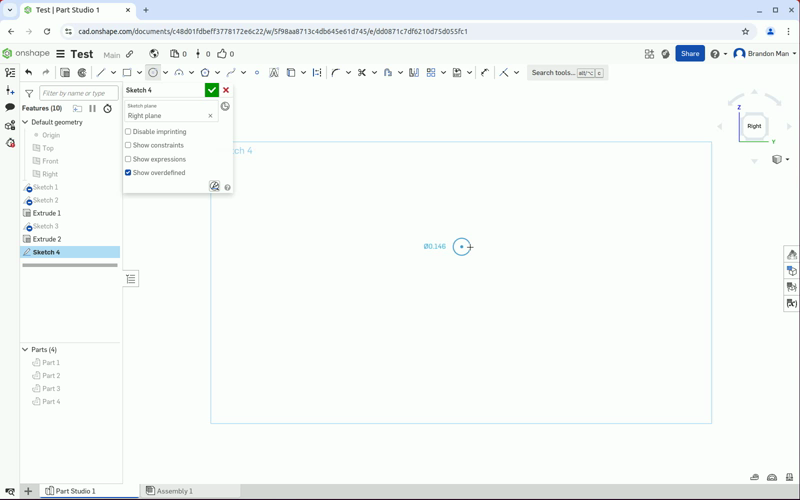
click(470, 246)
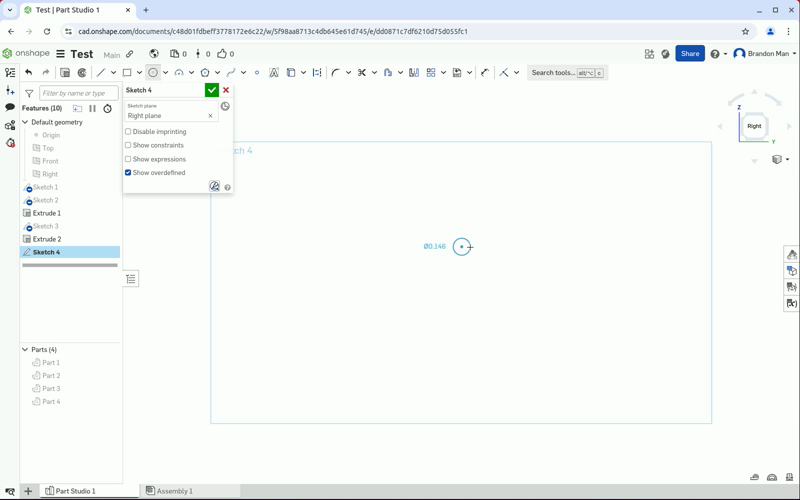
key(esc)
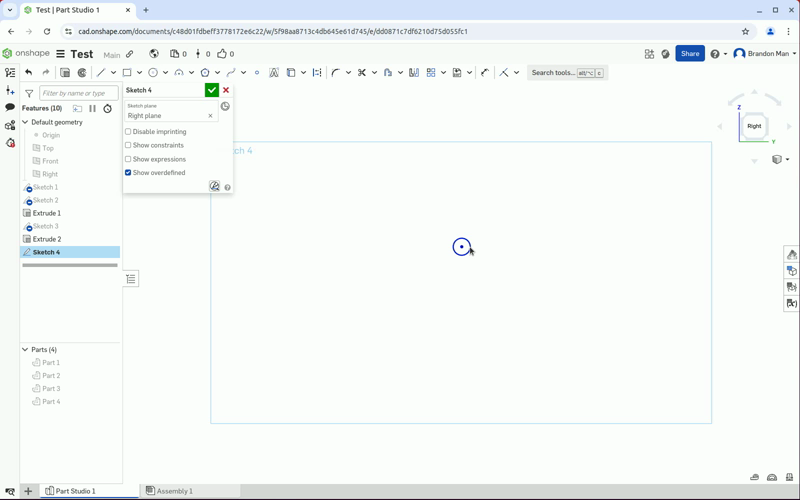
mouse_move(462, 247)
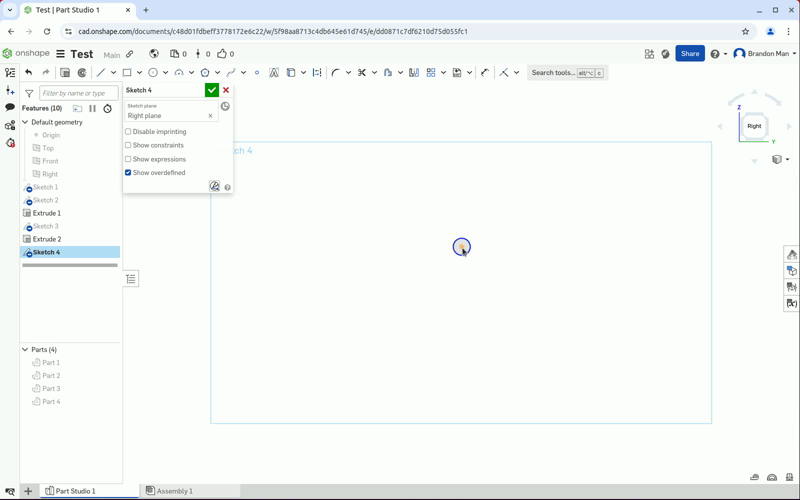
scroll(6)
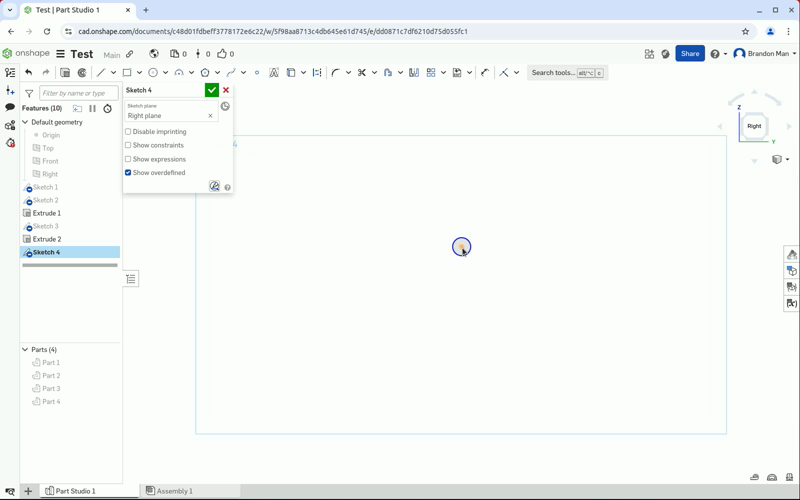
scroll(6)
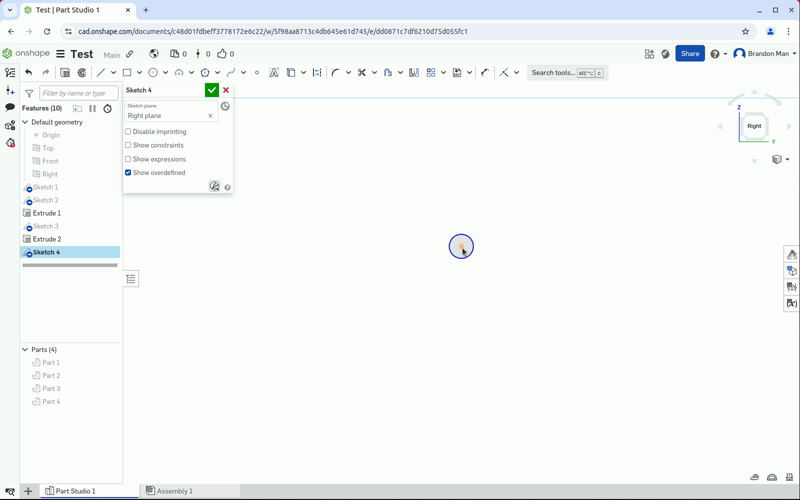
scroll(6)
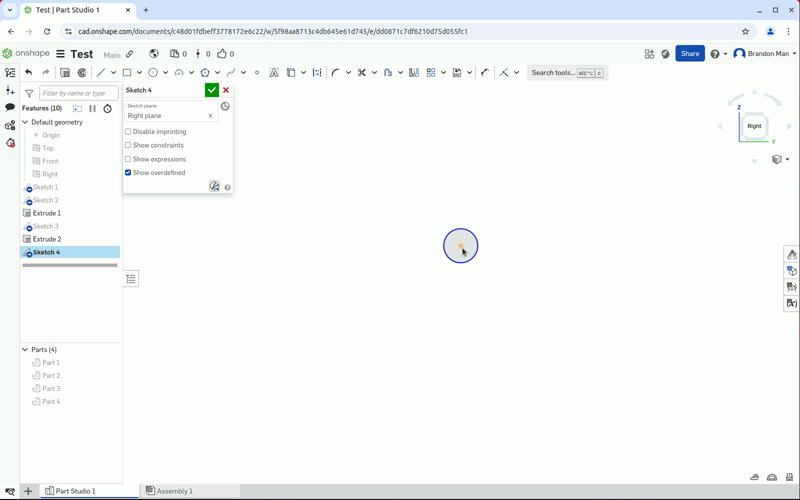
scroll(6)
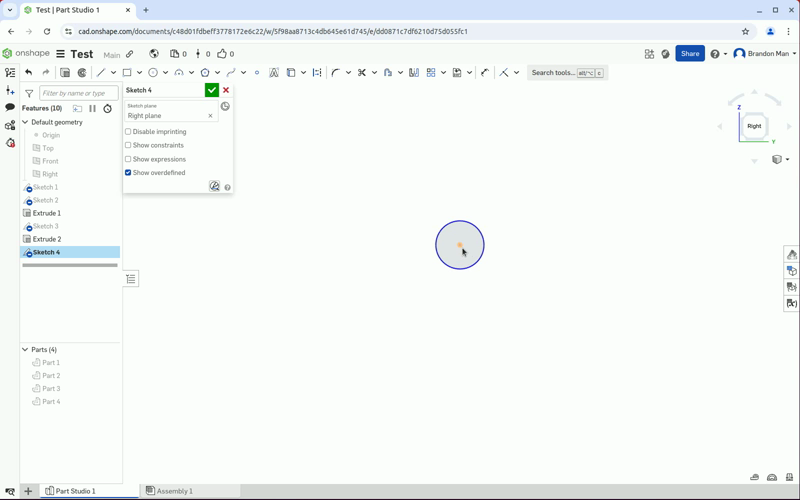
scroll(6)
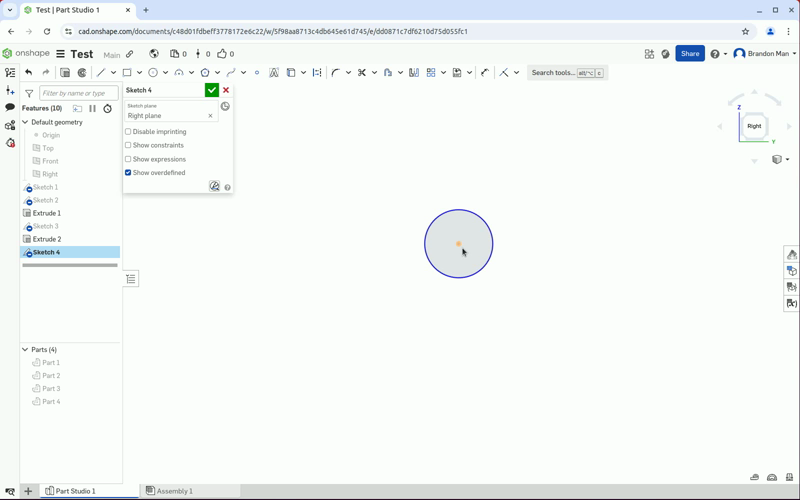
scroll(6)
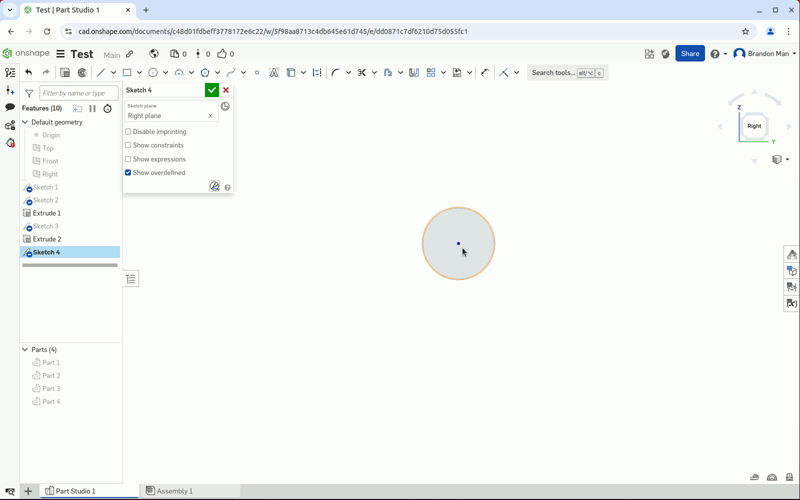
scroll(6)
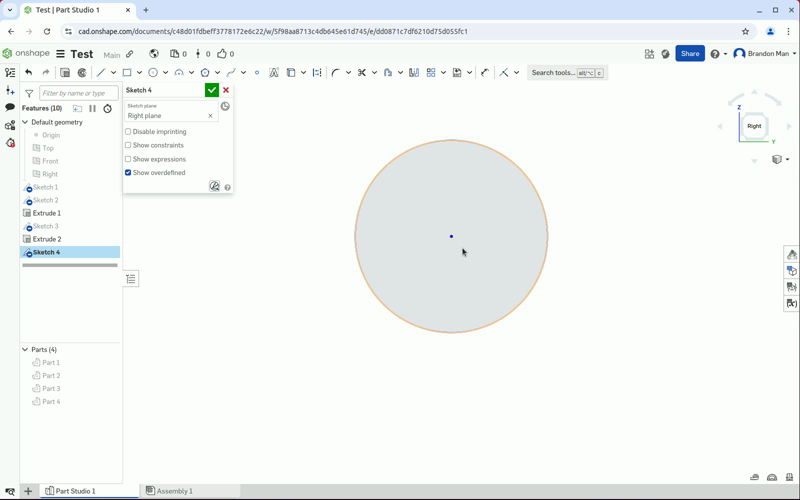
click(462, 247)
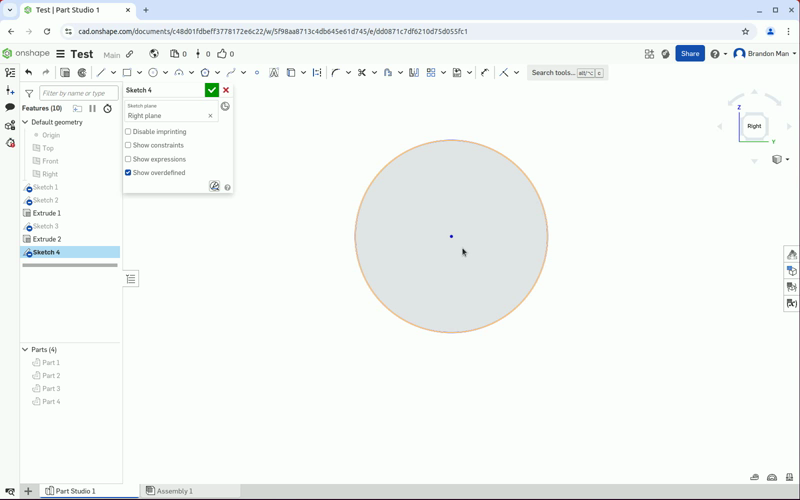
scroll(-6)
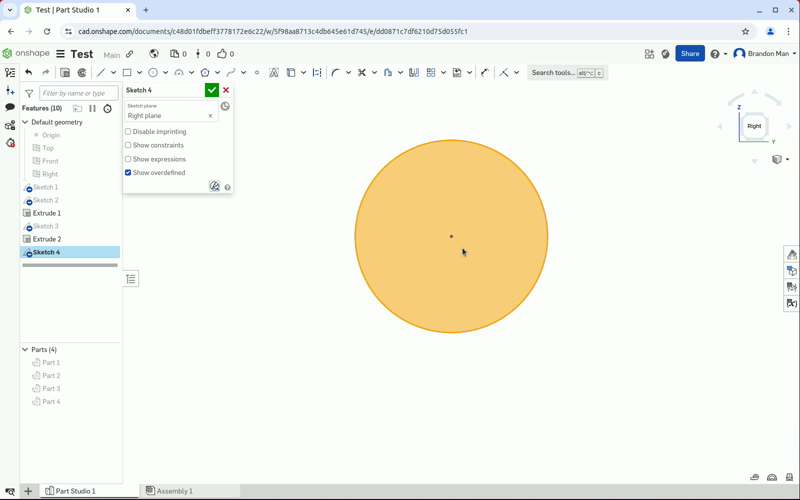
scroll(-6)
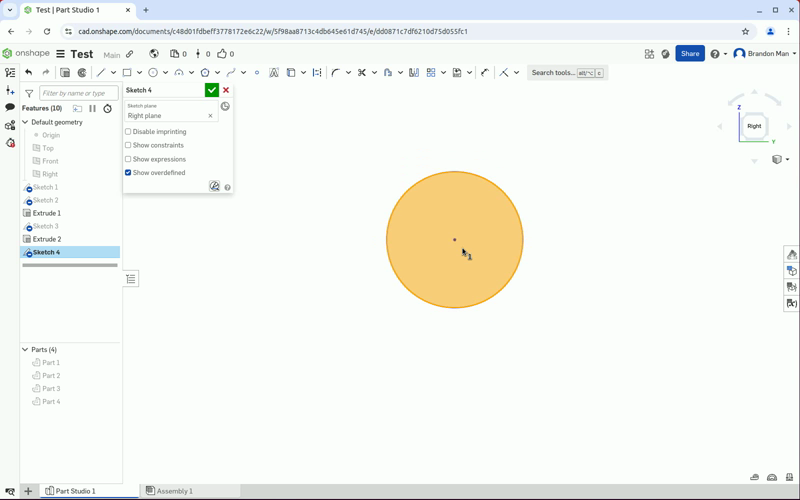
scroll(-6)
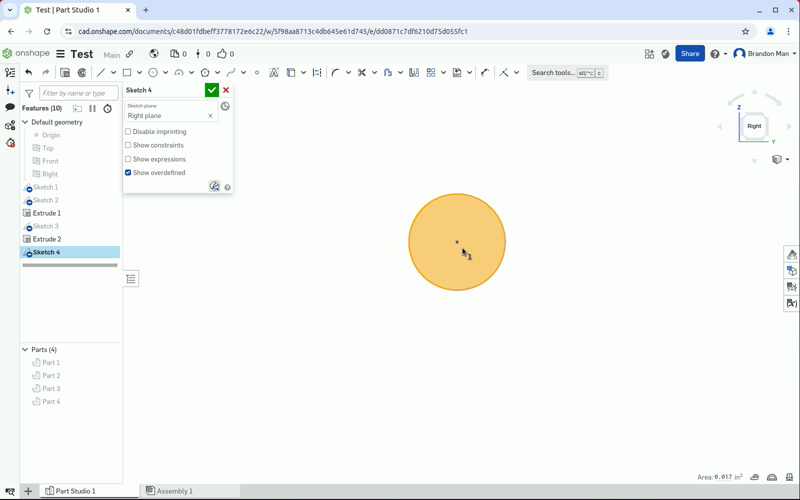
scroll(-6)
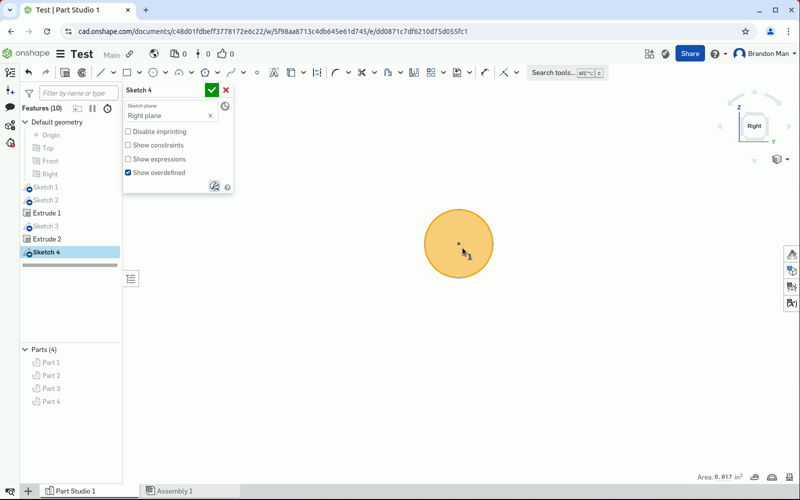
scroll(-6)
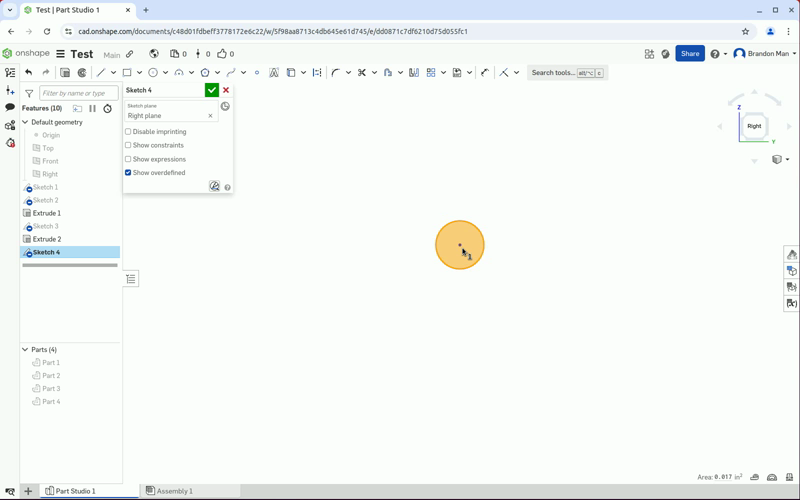
scroll(-6)
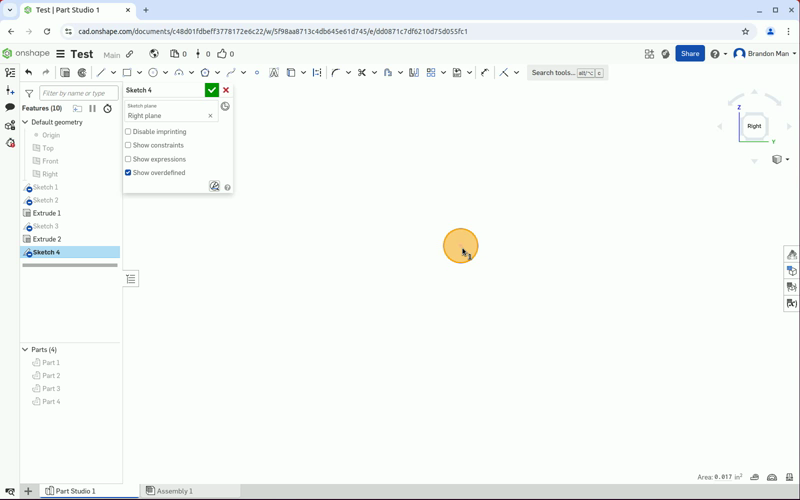
scroll(-6)
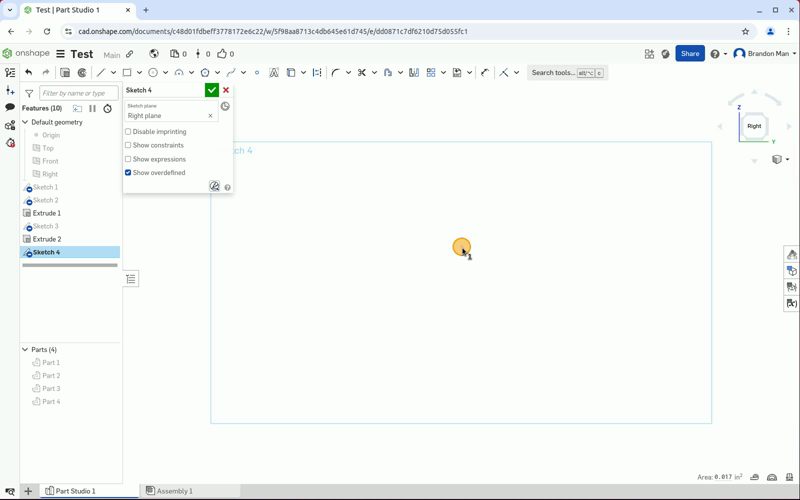
mouse_move(73, 352)
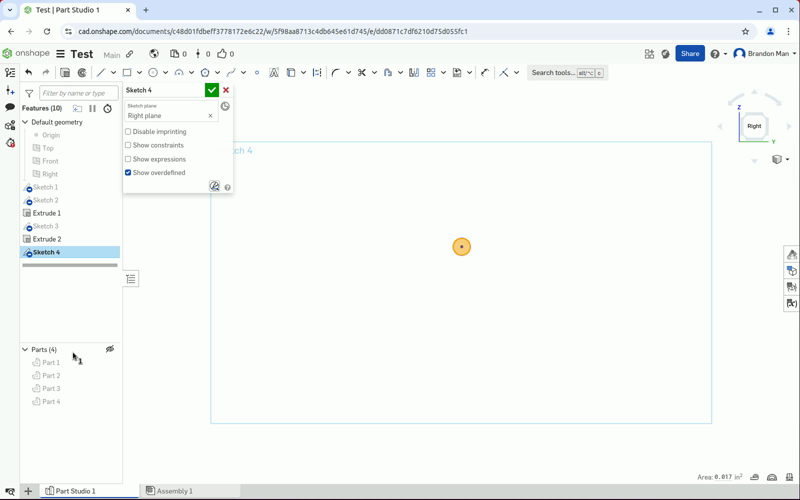
key(shift+y)
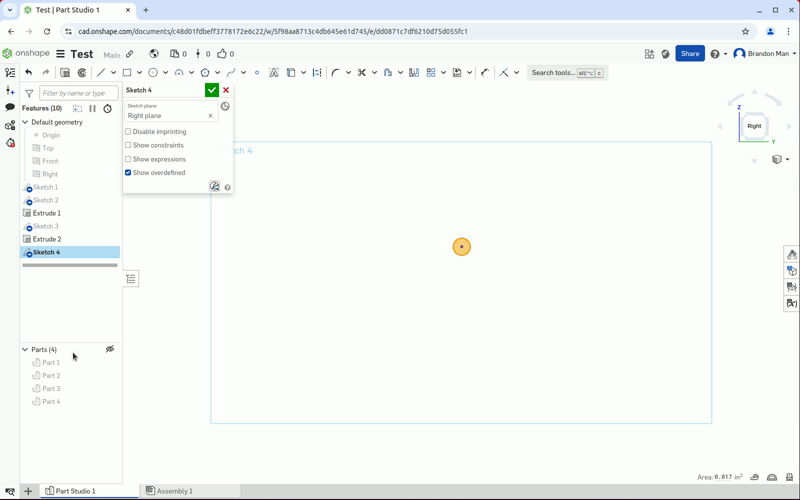
key(shift+e)
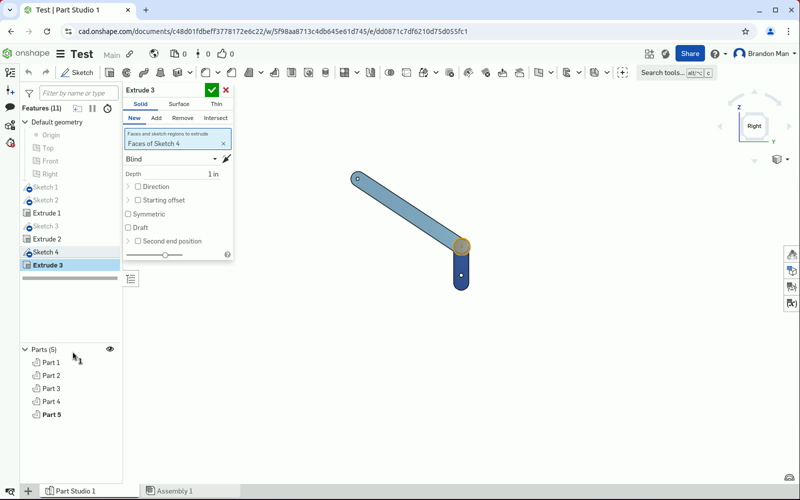
mouse_move(143, 106)
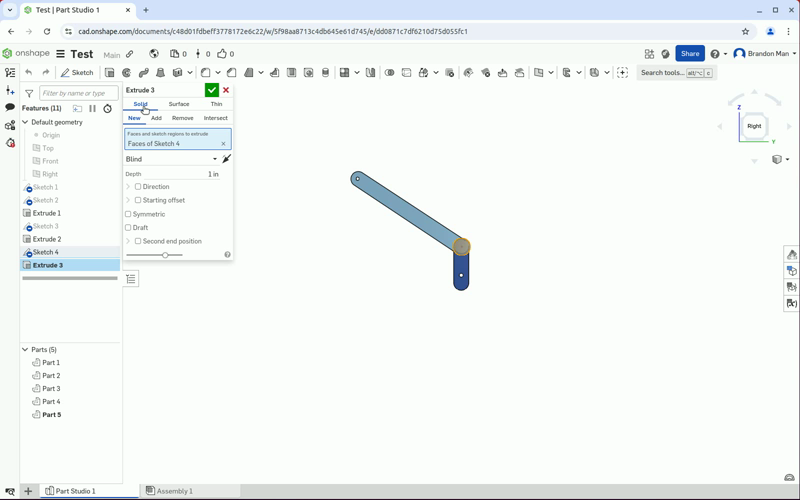
click(143, 106)
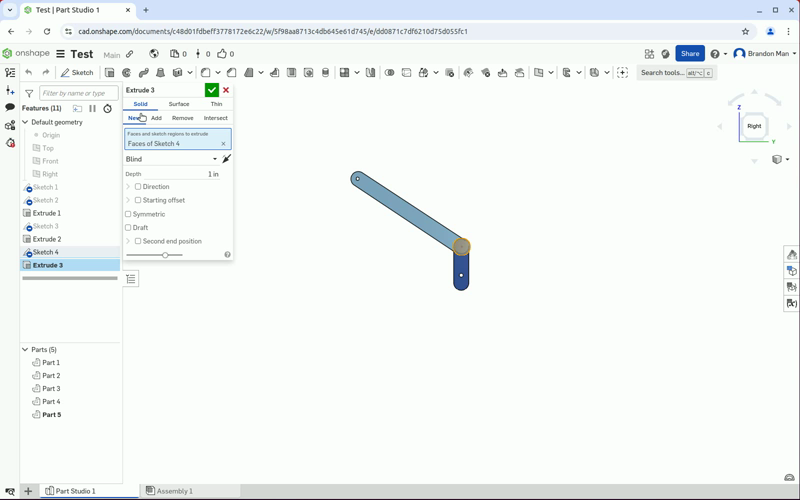
mouse_move(137, 120)
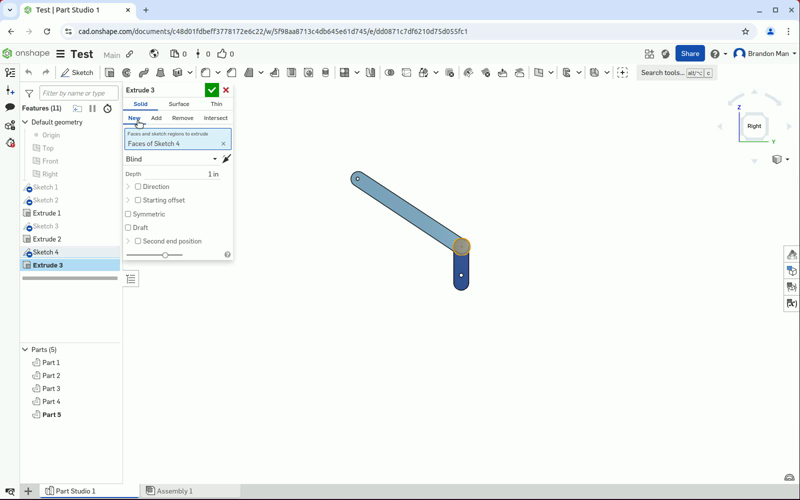
click(137, 120)
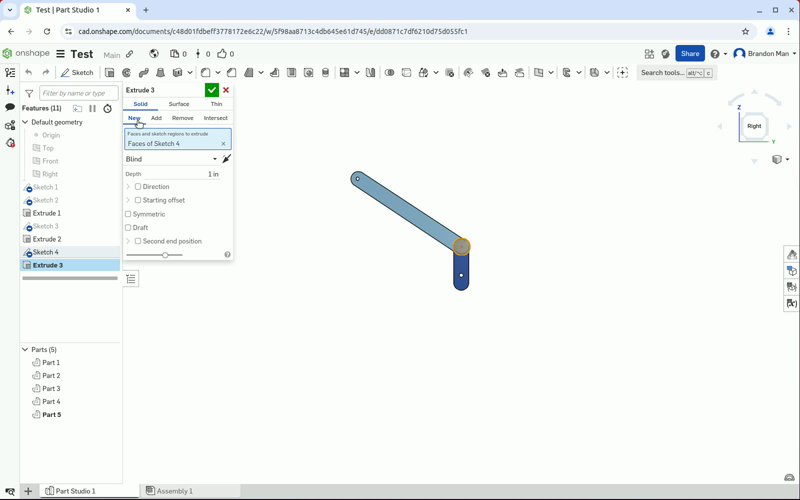
key(tab, 4)
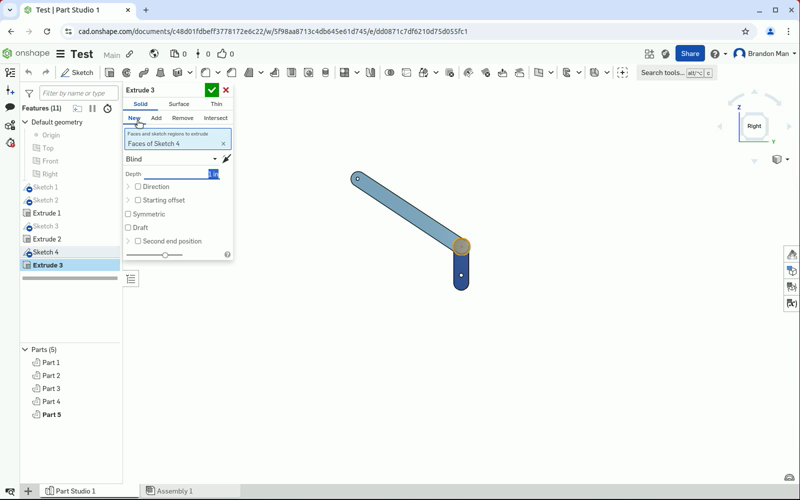
text(0.03)
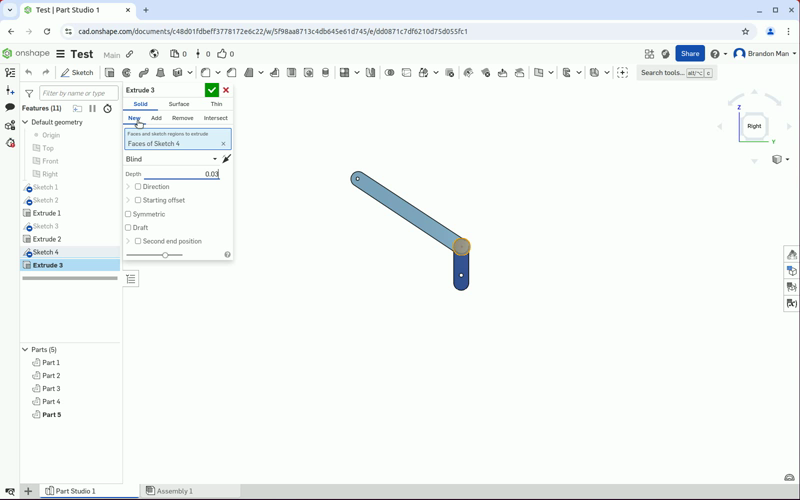
key(enter)
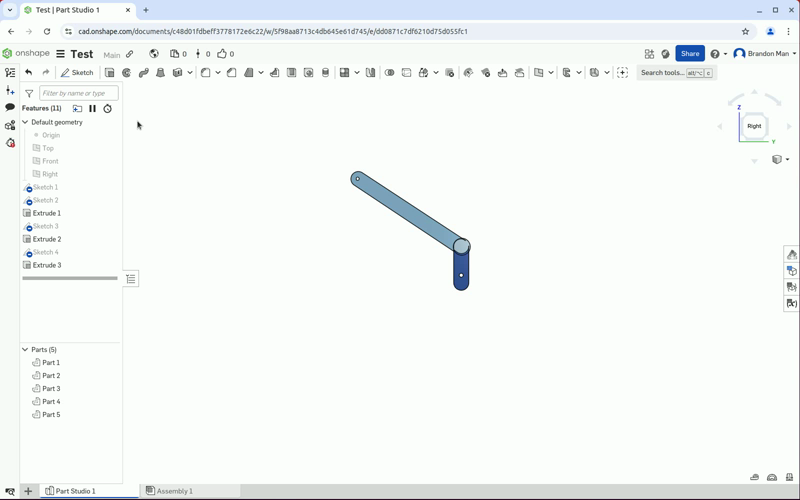
key(shift+h)
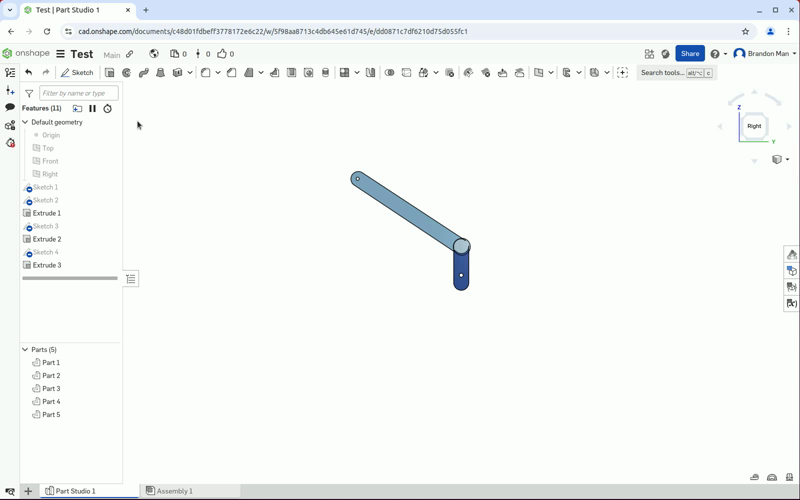
key(shift+h)
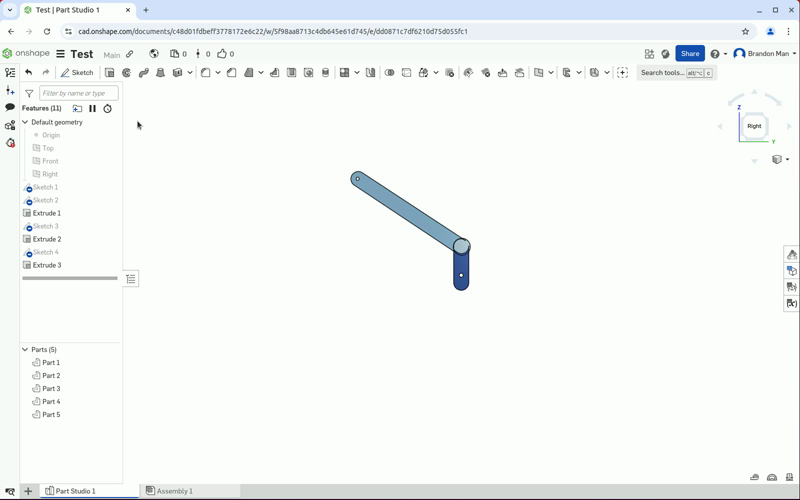
mouse_move(73, 189)
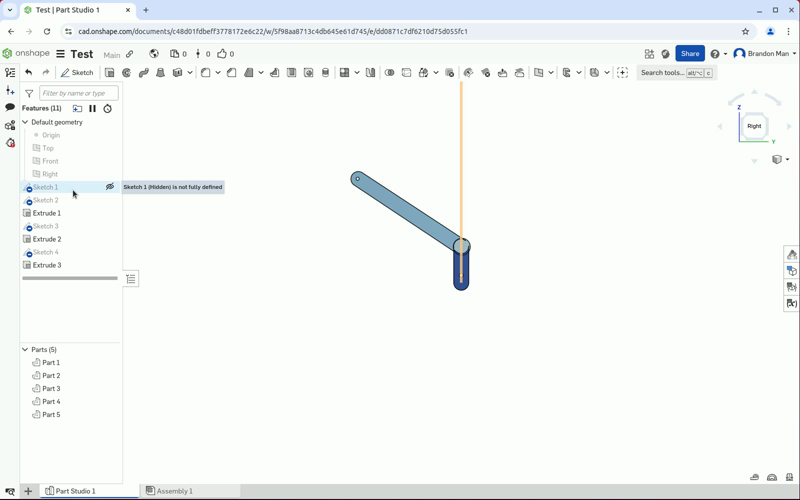
click(73, 189)
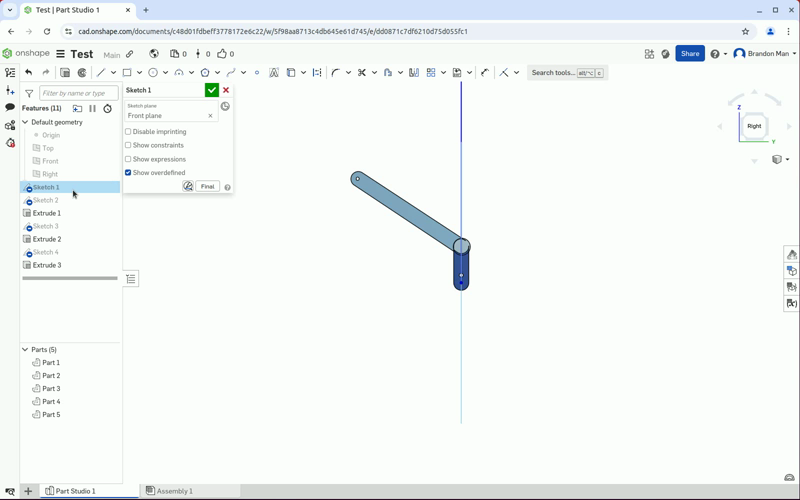
mouse_move(229, 92)
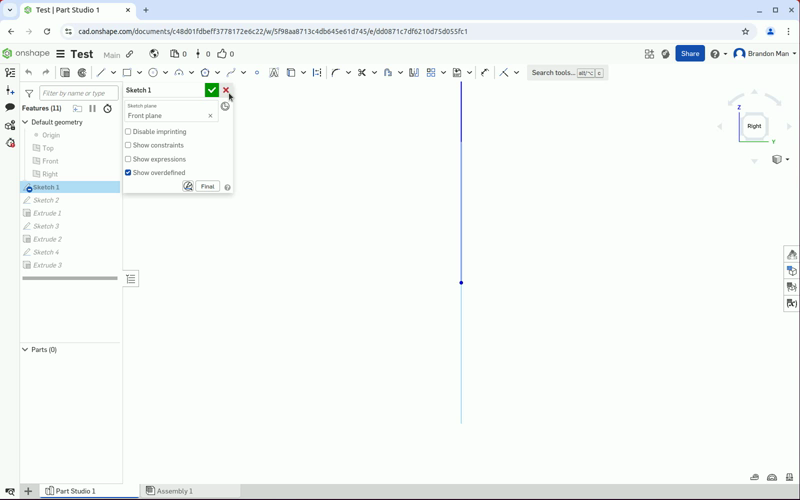
click(229, 92)
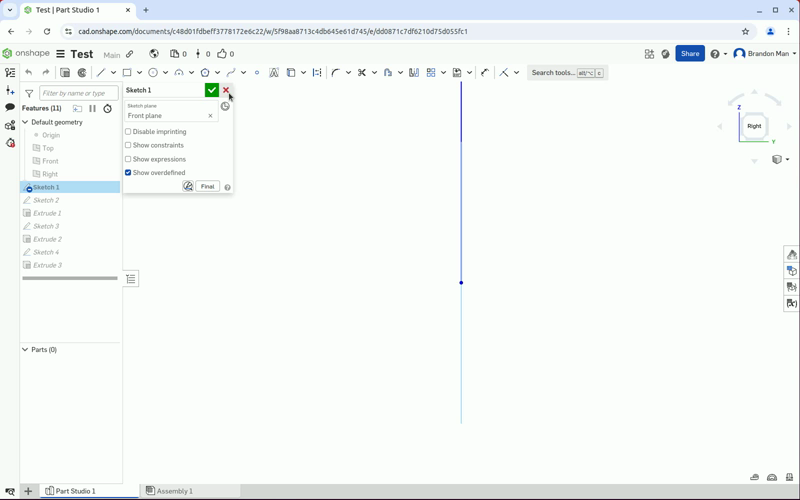
key(shift+s)
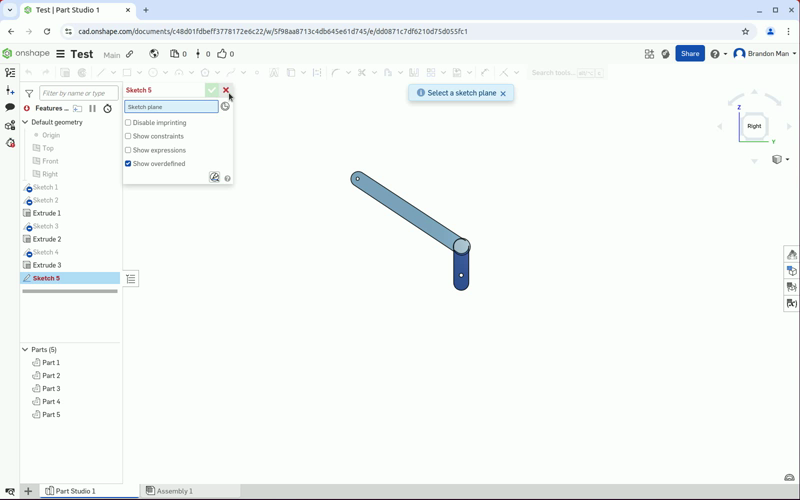
mouse_move(73, 176)
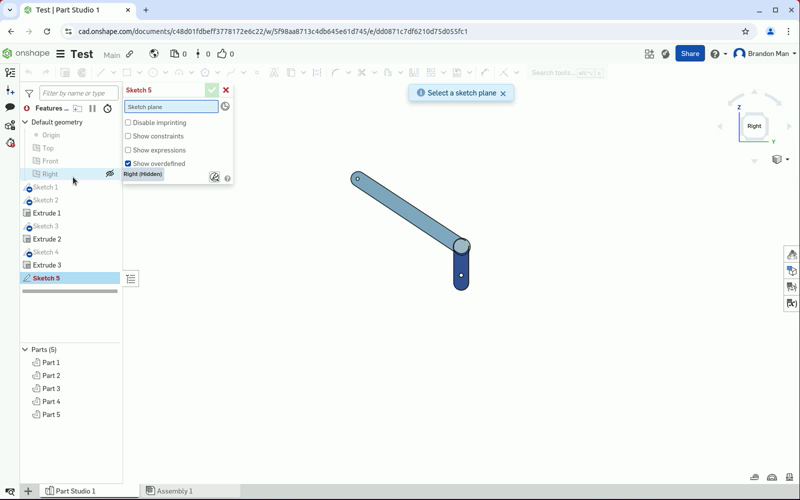
click(73, 176)
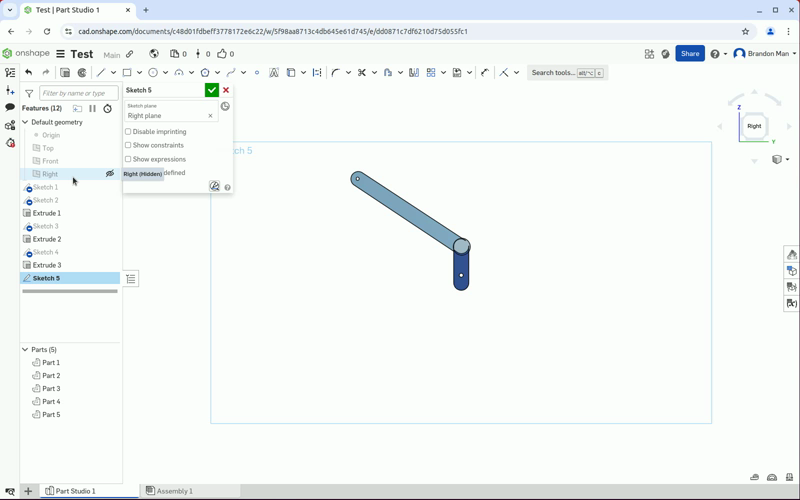
mouse_move(73, 352)
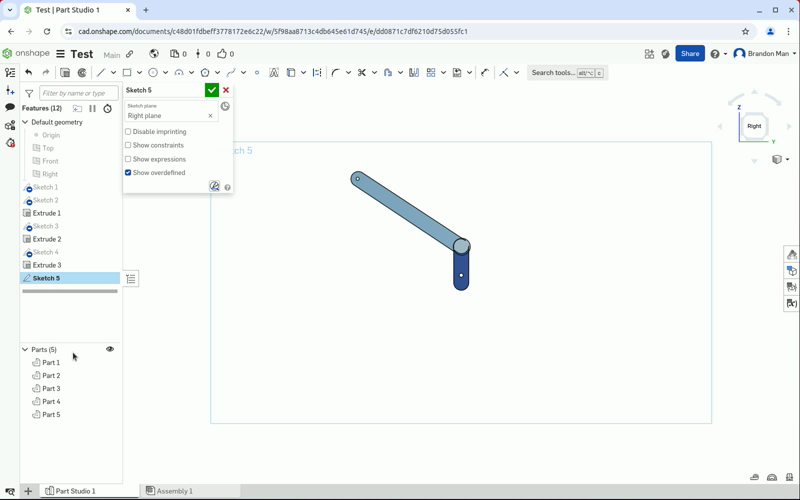
key(y)
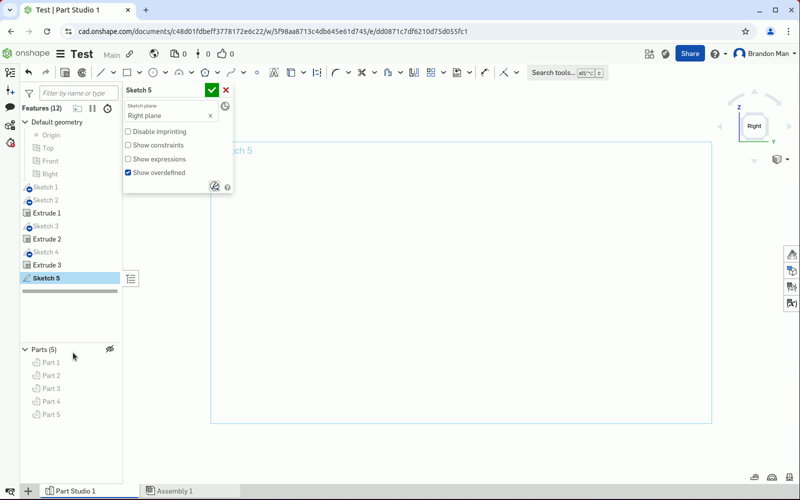
key(l)
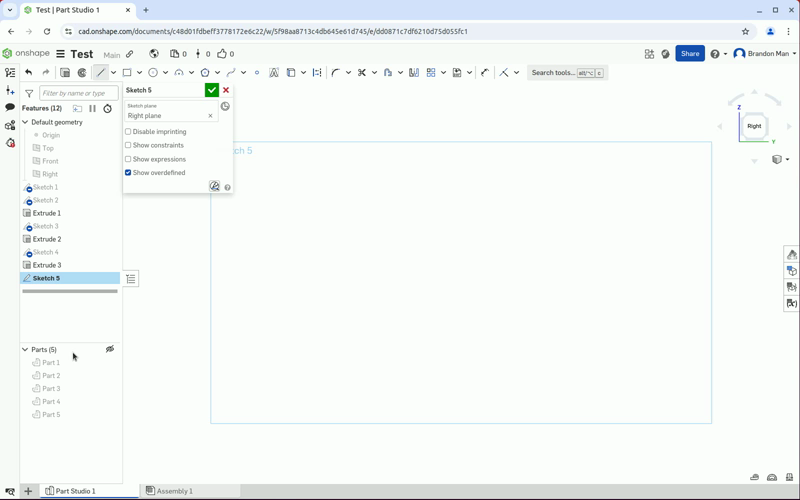
key_down(shift)
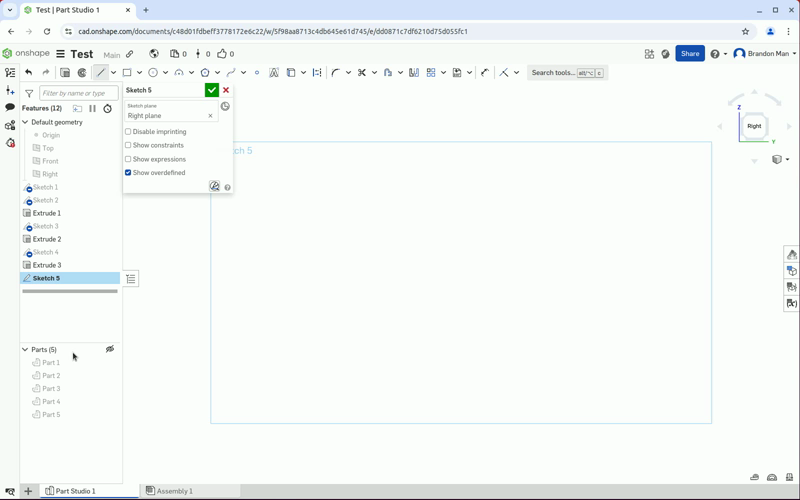
mouse_move(453, 250)
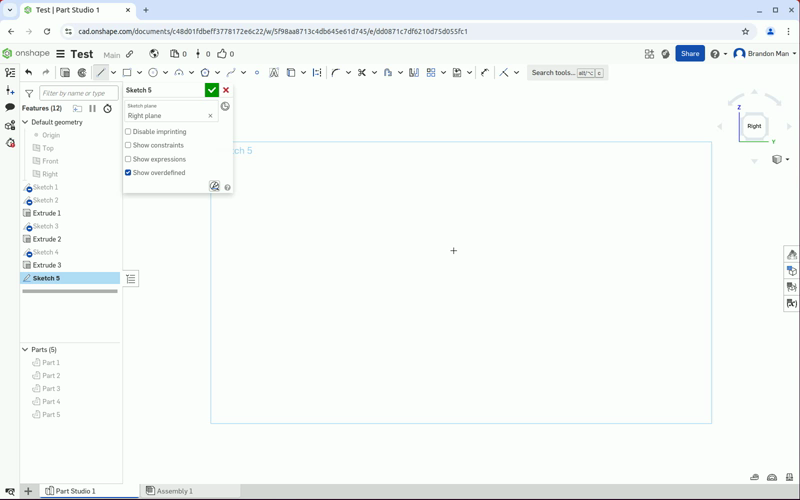
click(453, 250)
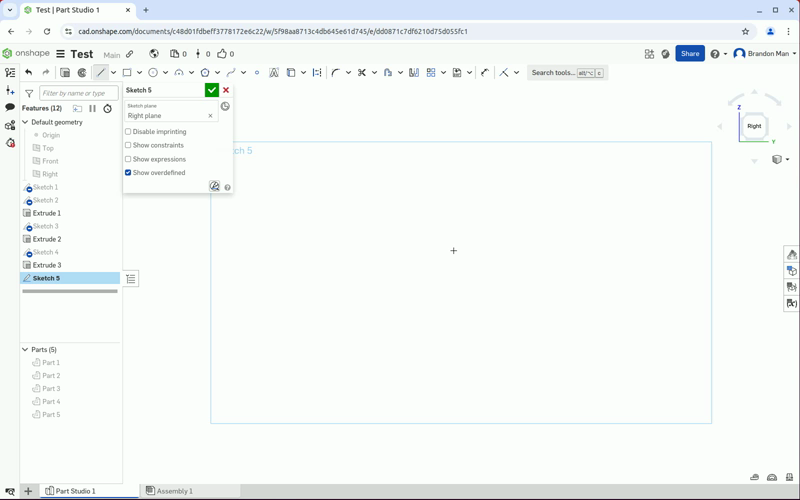
key_up(shift)
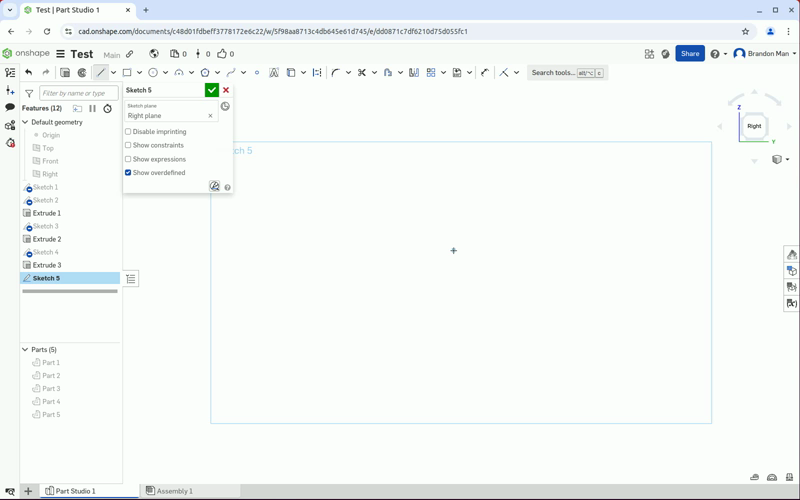
key_down(shift)
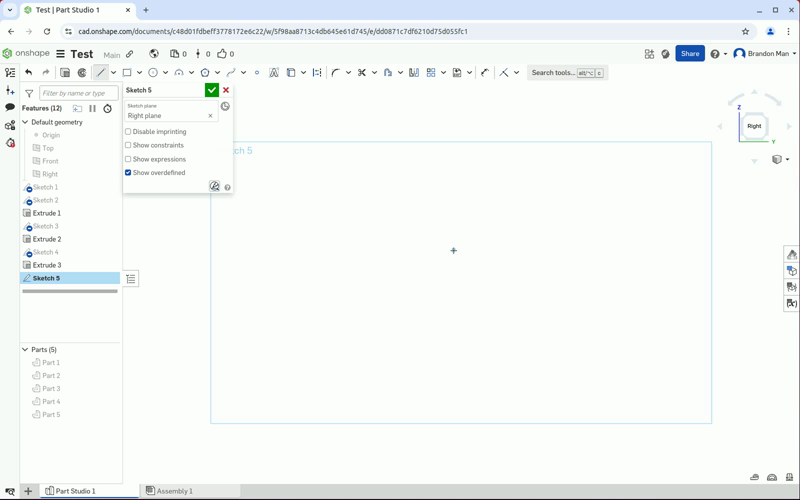
mouse_move(483, 250)
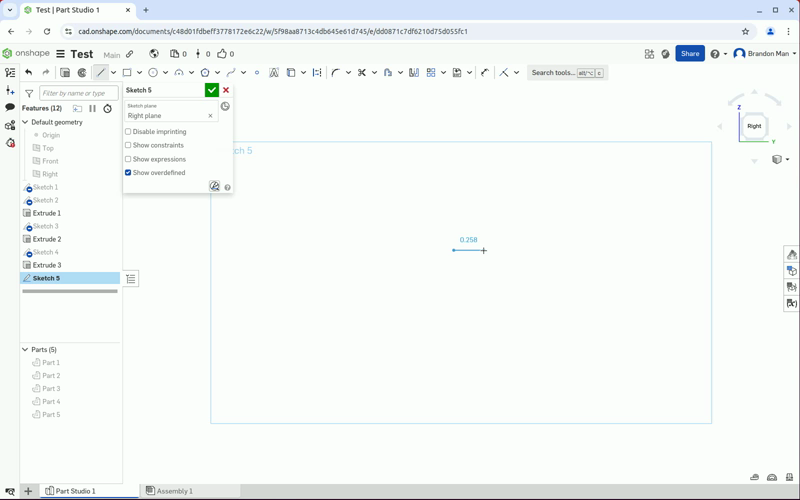
mouse_move(457, 252)
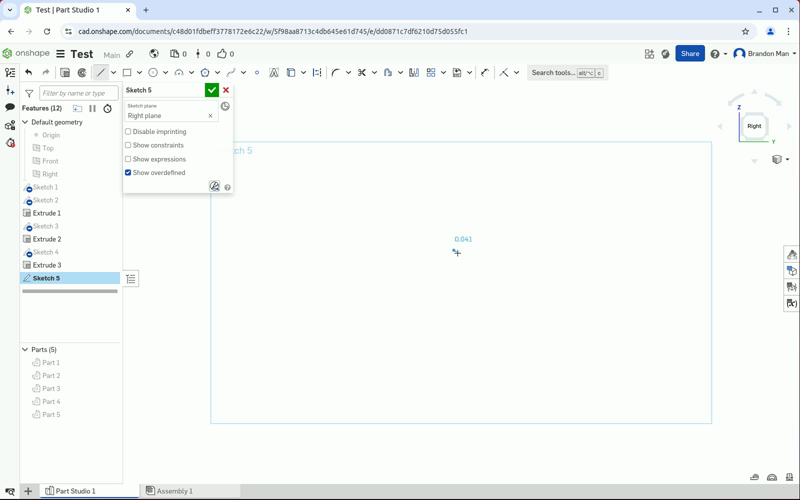
scroll(6)
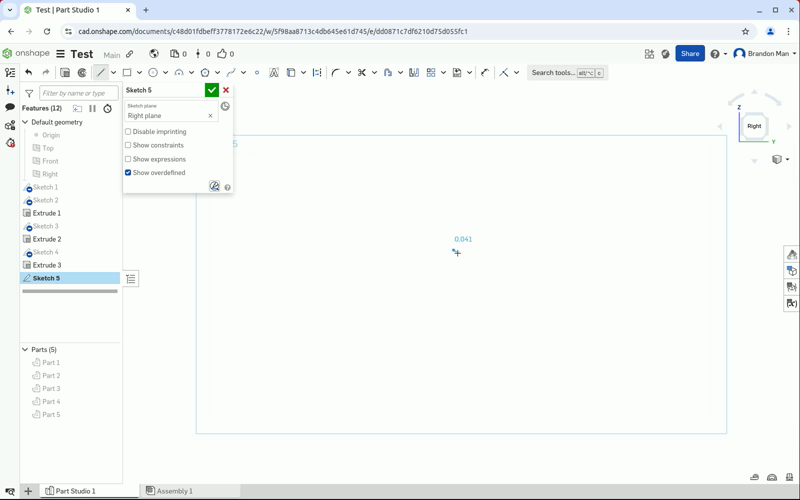
scroll(6)
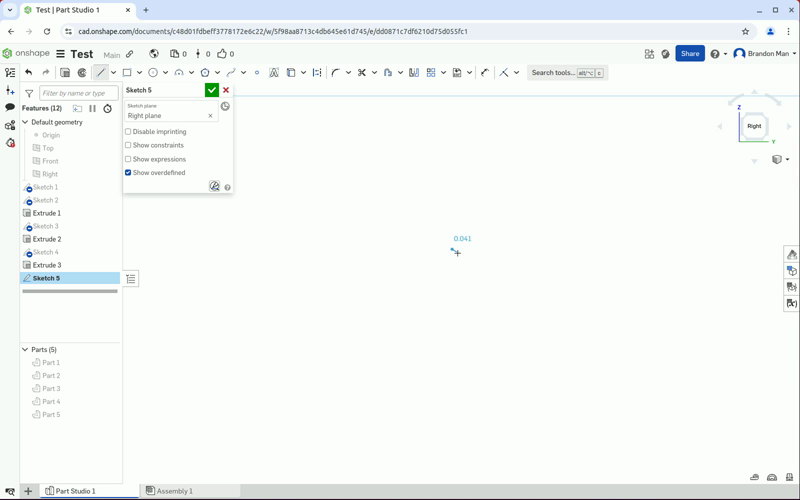
scroll(6)
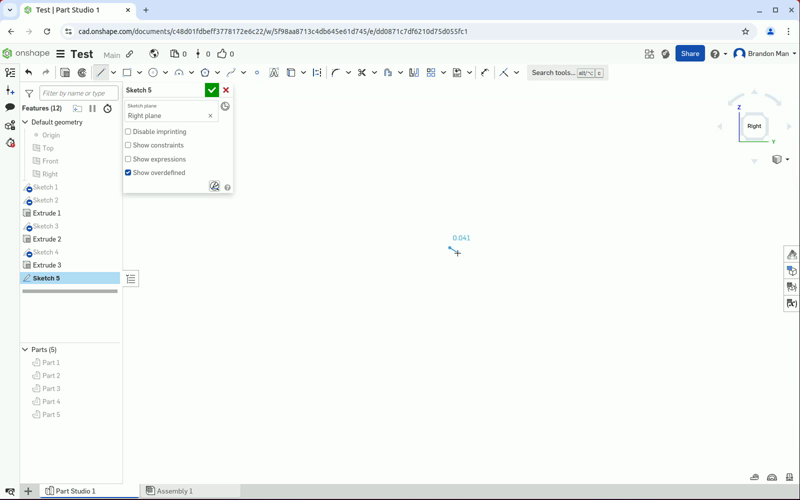
scroll(6)
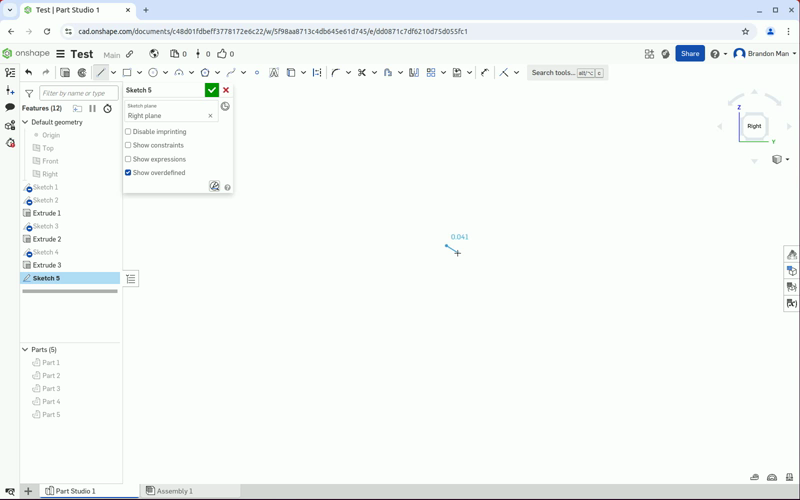
scroll(6)
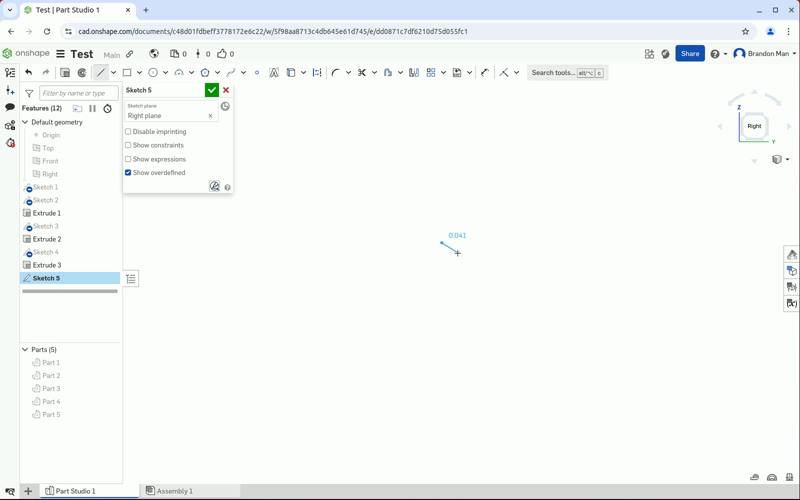
scroll(6)
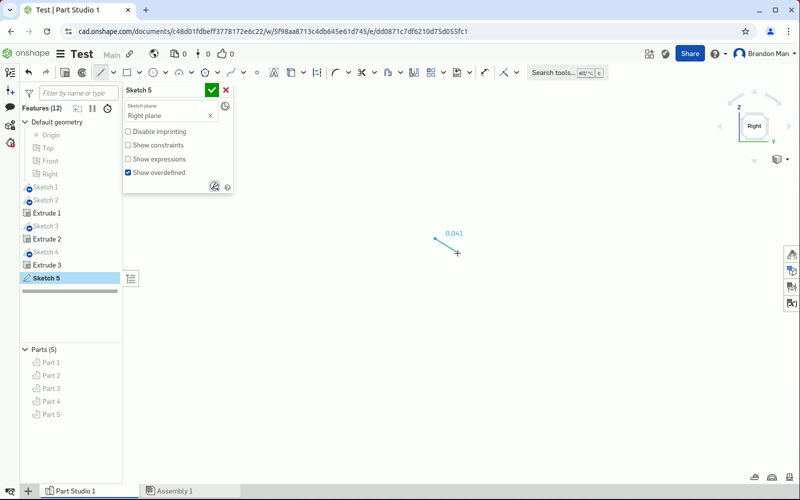
scroll(6)
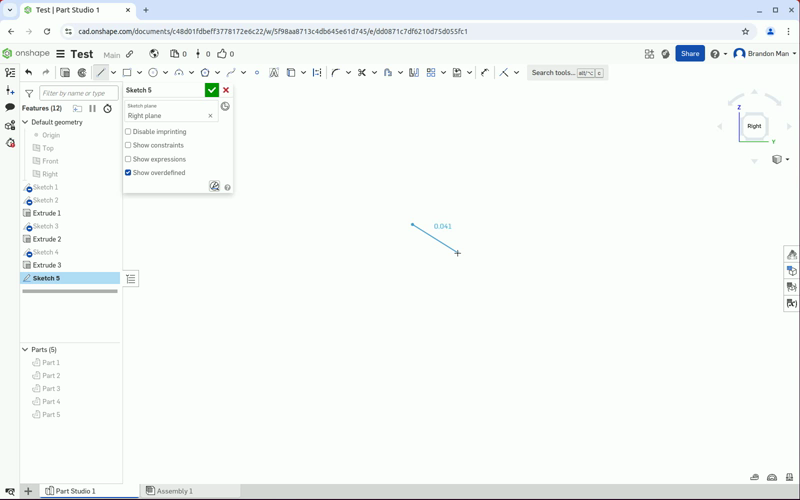
click(457, 252)
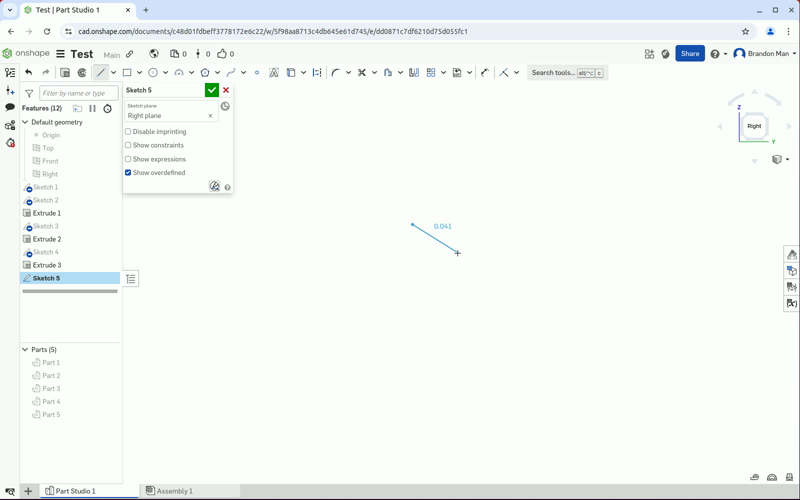
scroll(-6)
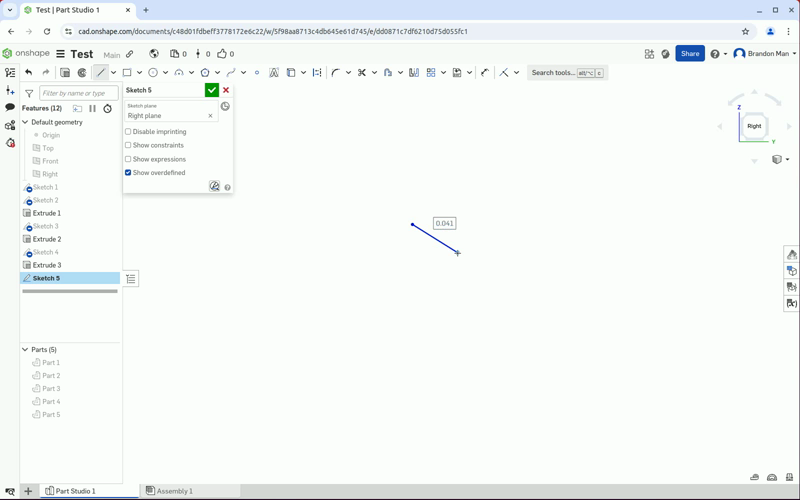
scroll(-6)
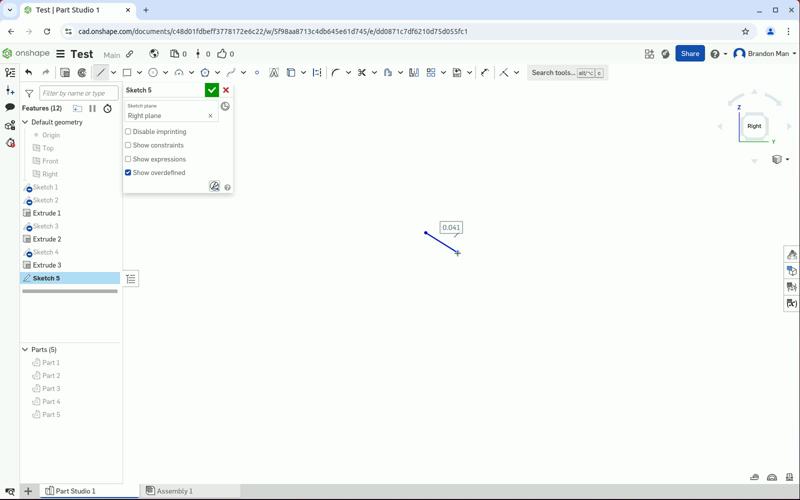
scroll(-6)
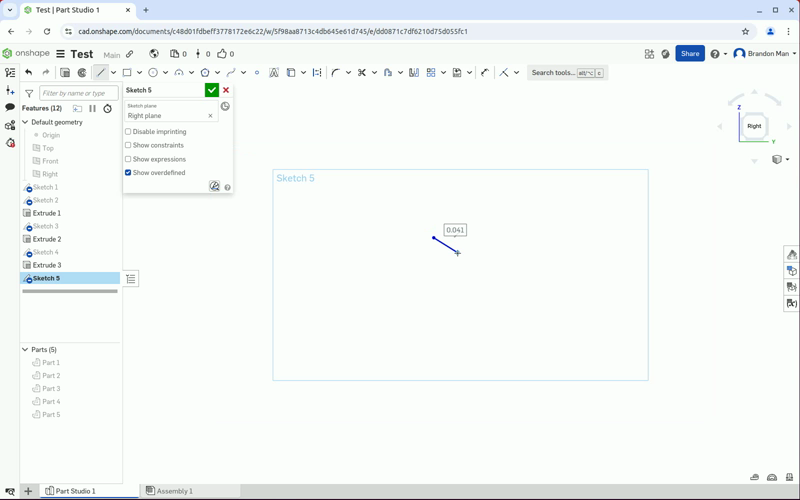
scroll(-6)
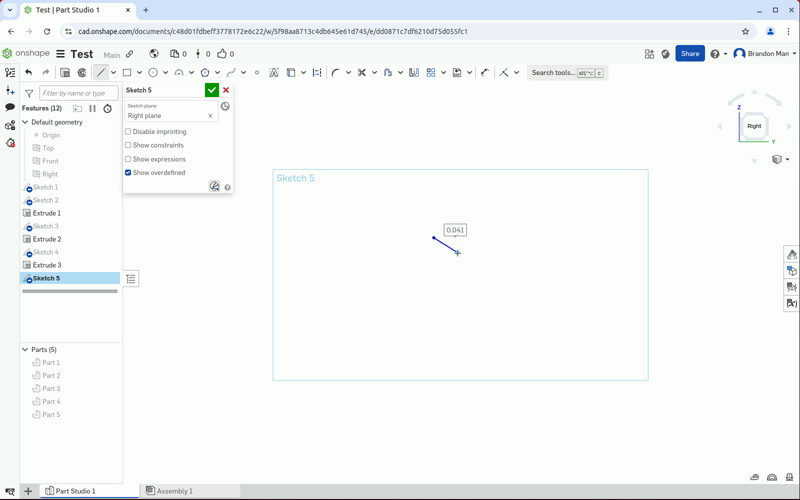
scroll(-6)
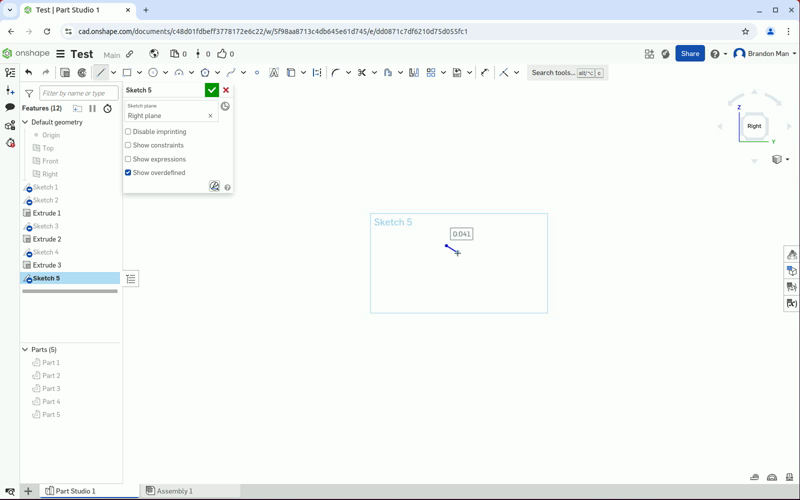
scroll(-6)
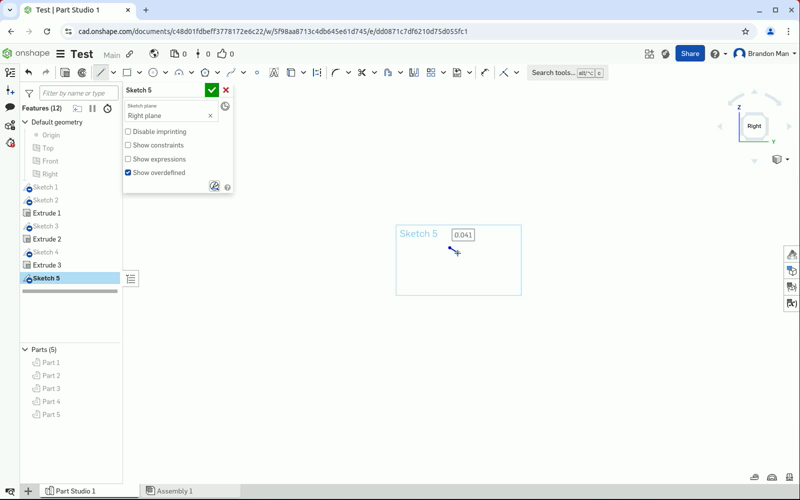
scroll(-6)
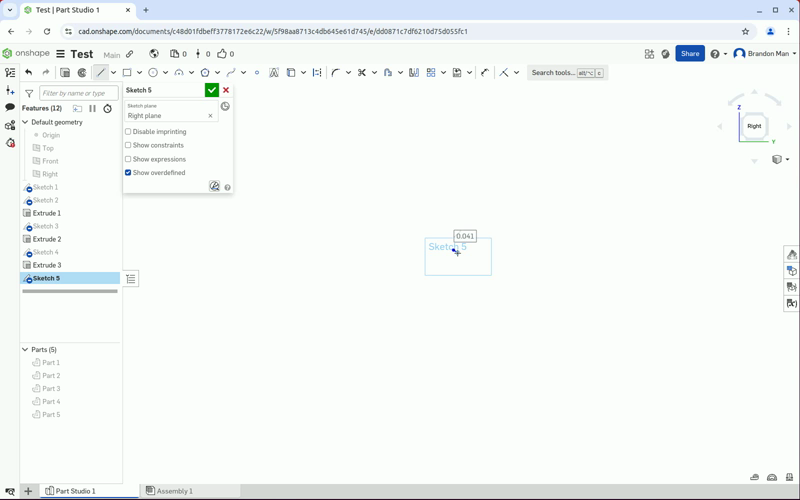
key_up(shift)
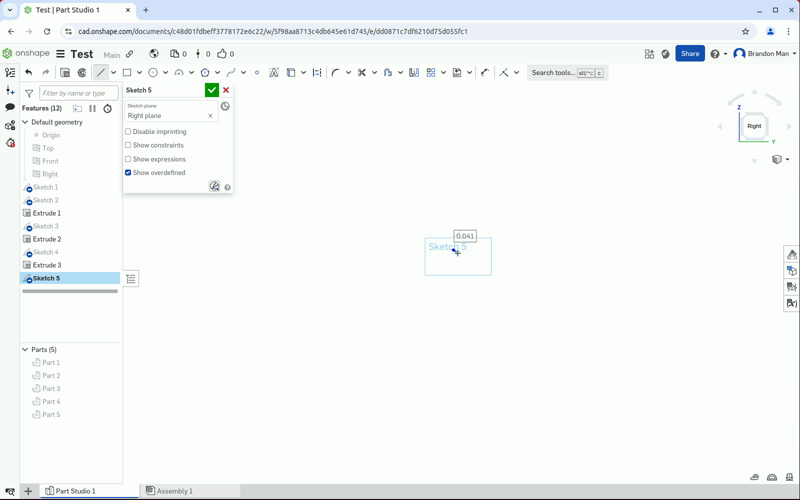
key(esc)
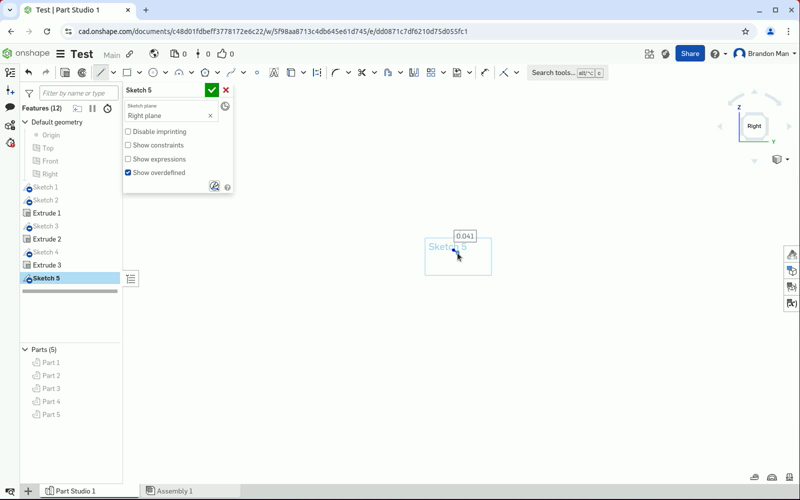
key(a)
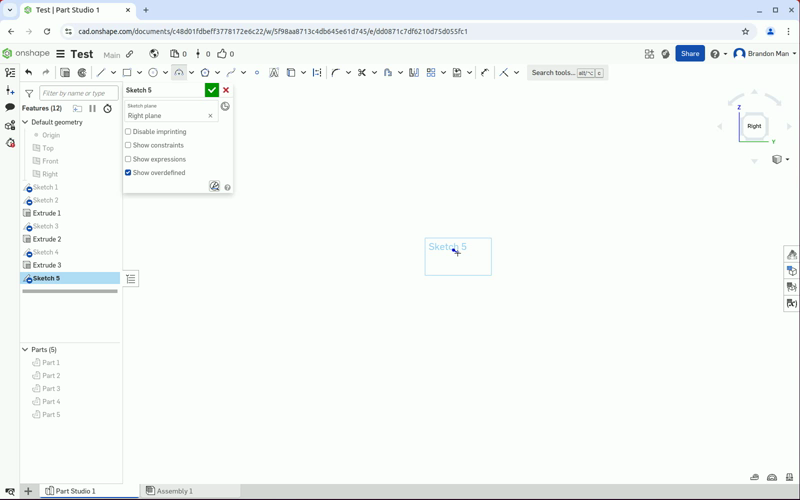
mouse_move(457, 252)
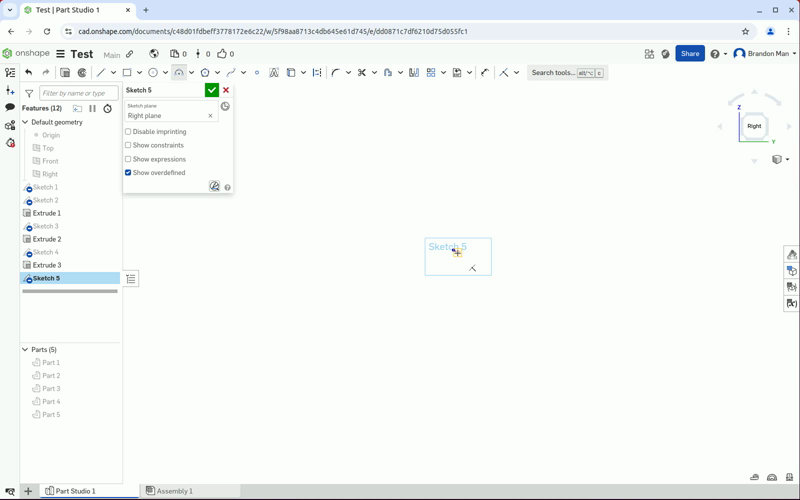
click(457, 252)
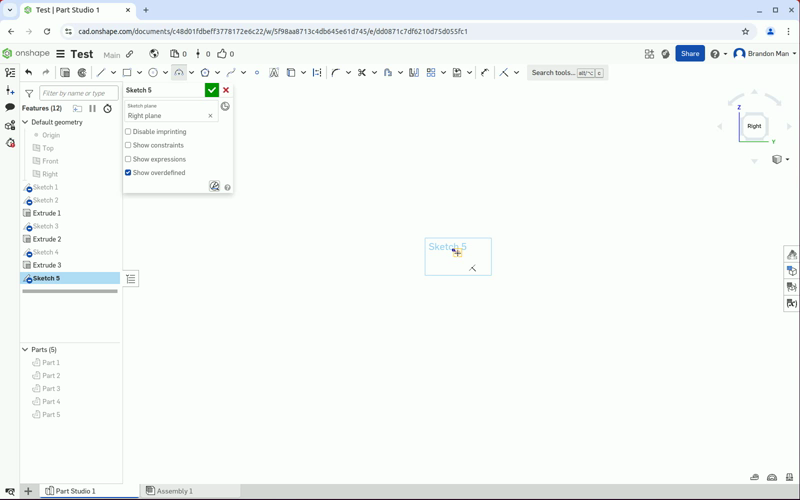
key_down(shift)
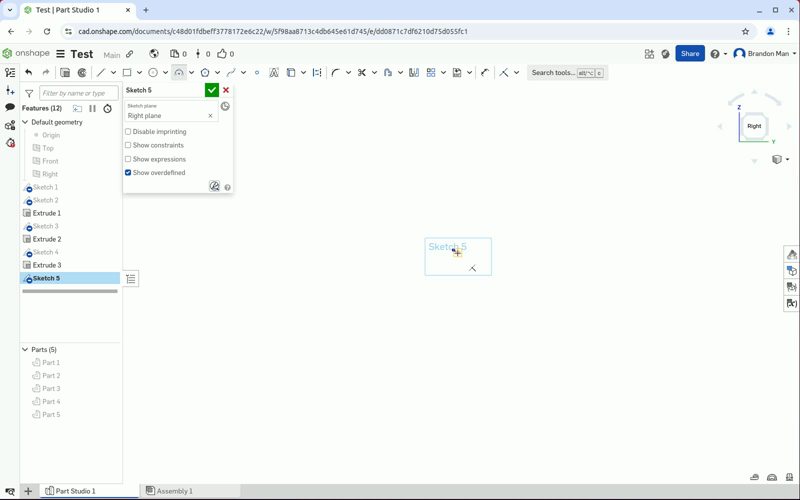
mouse_move(453, 245)
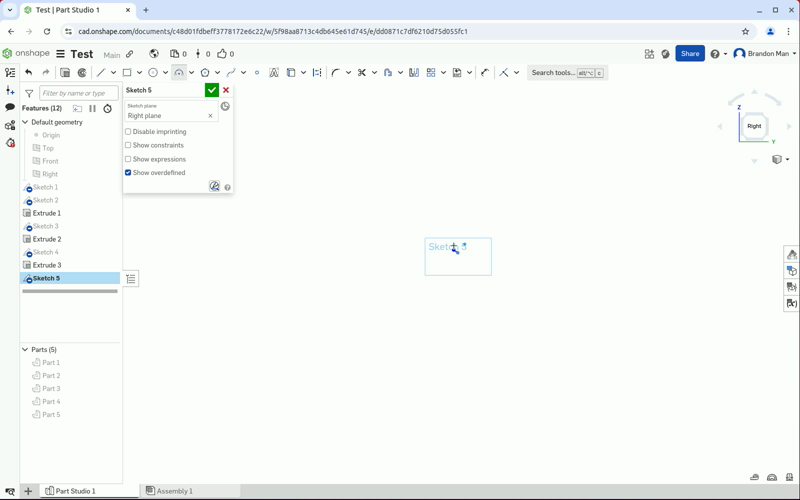
click(453, 245)
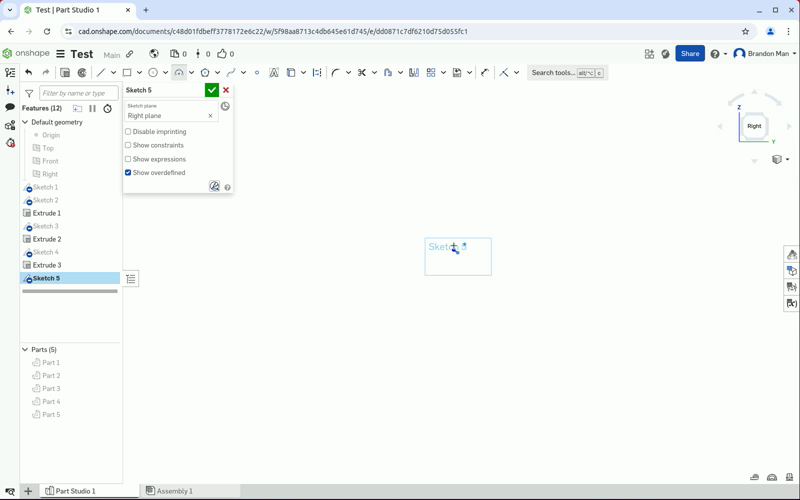
mouse_move(454, 249)
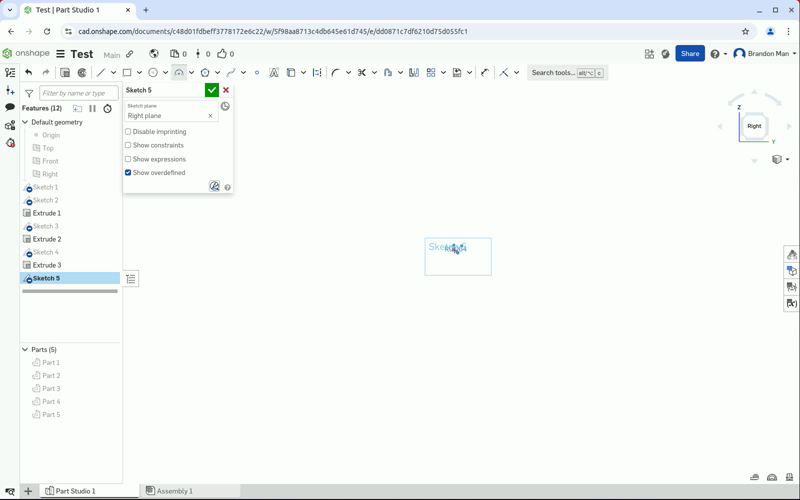
scroll(6)
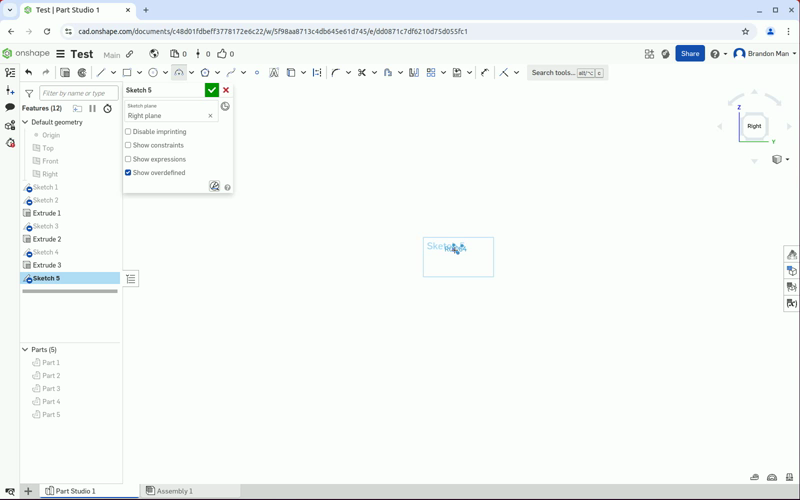
scroll(6)
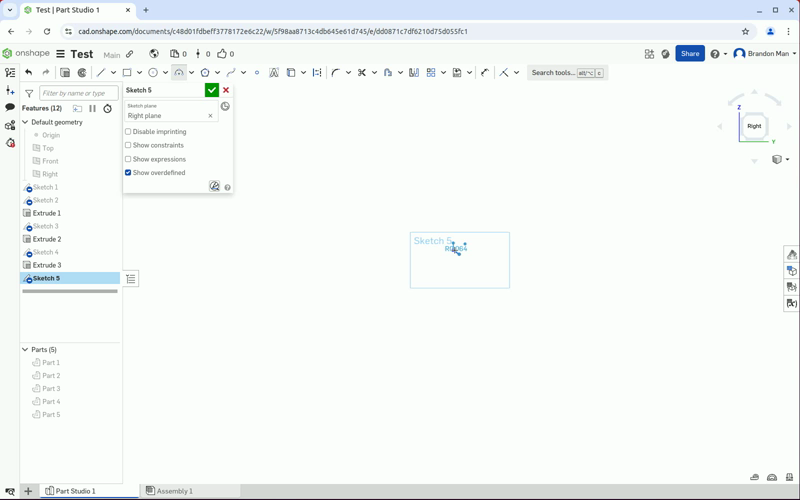
scroll(6)
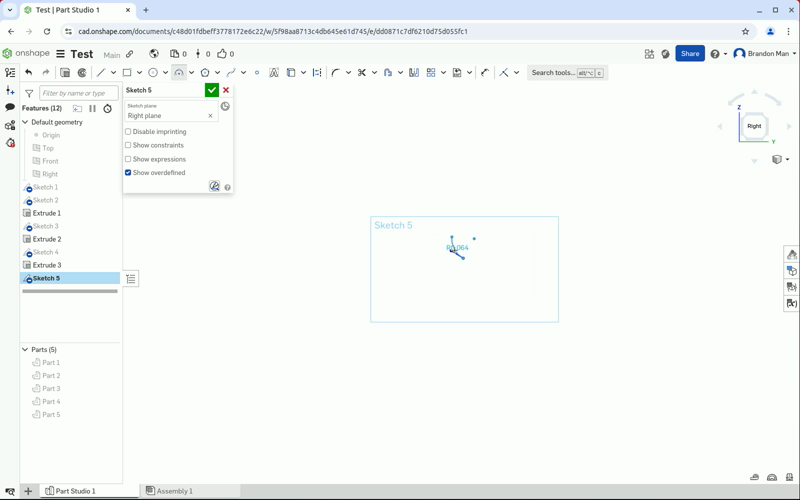
scroll(6)
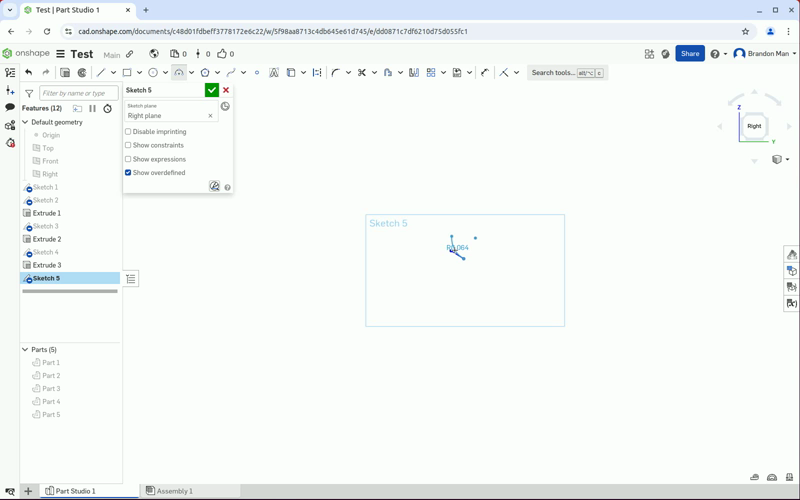
scroll(6)
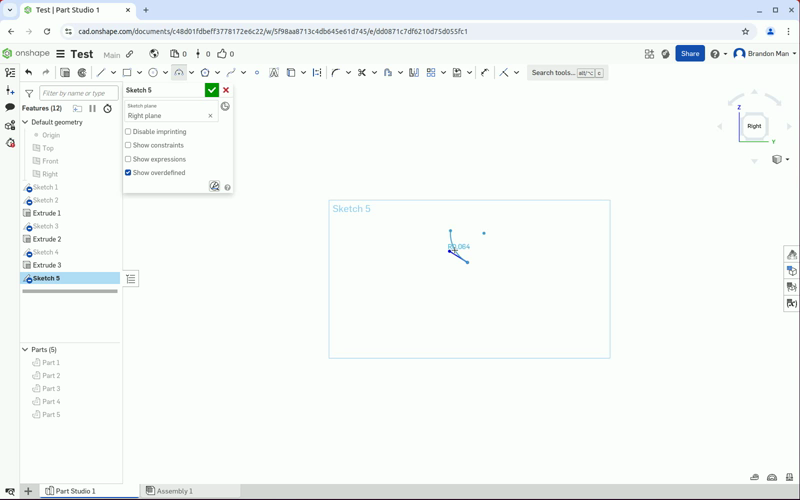
scroll(6)
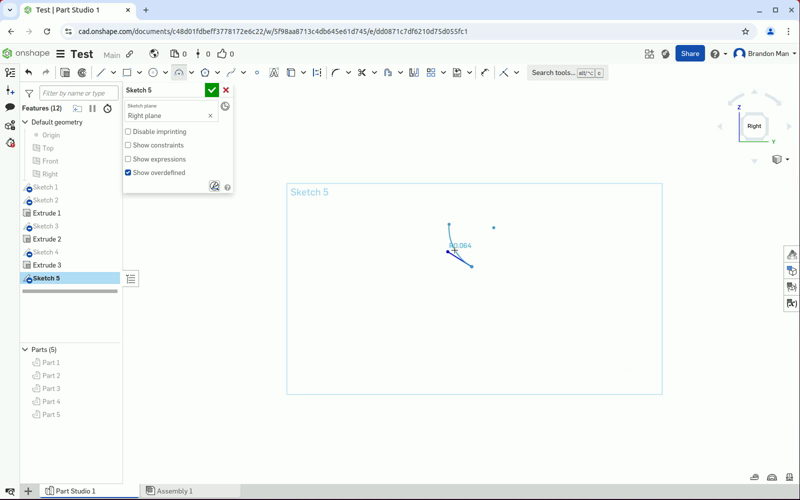
scroll(6)
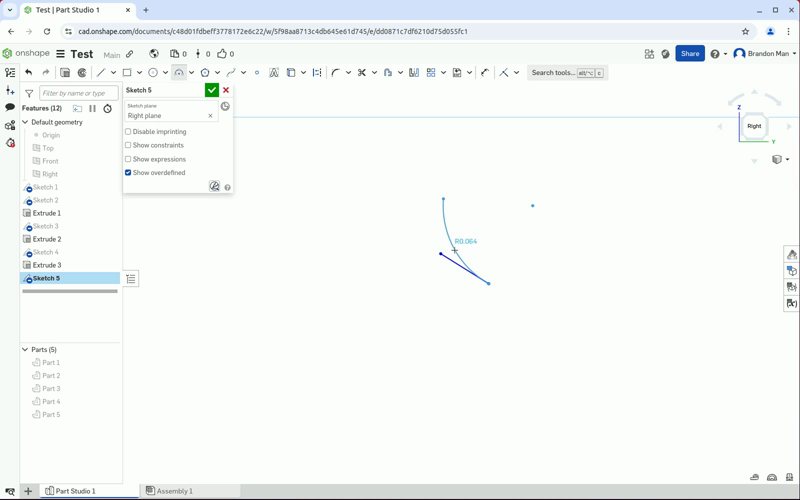
click(454, 249)
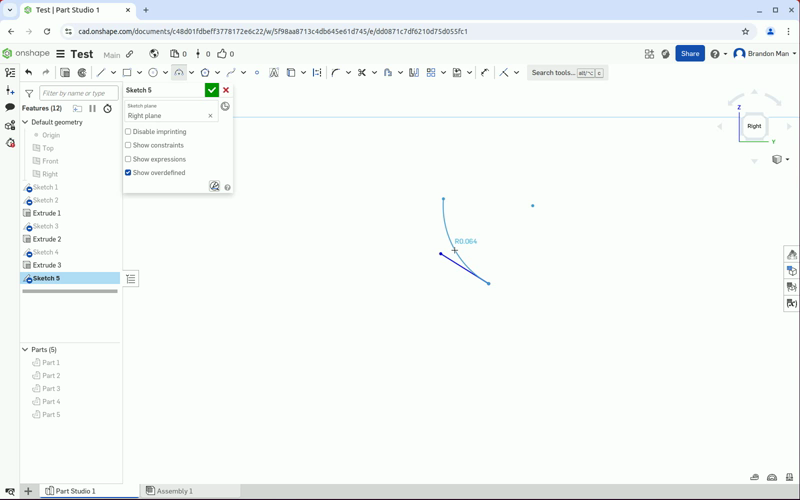
scroll(-6)
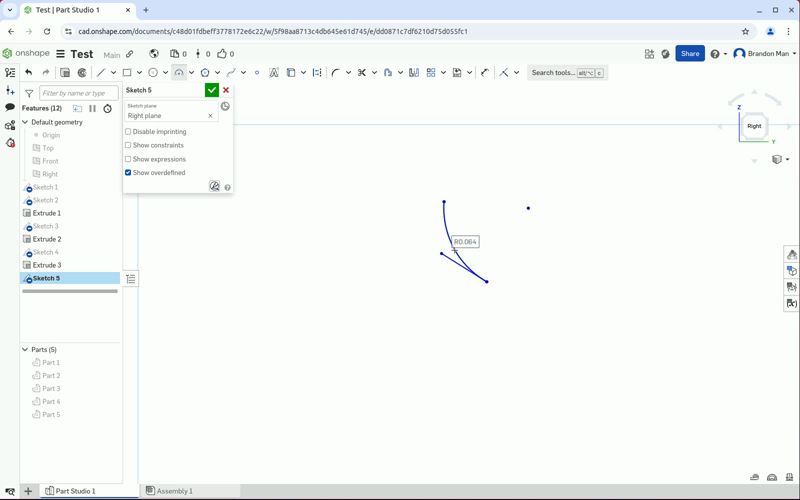
scroll(-6)
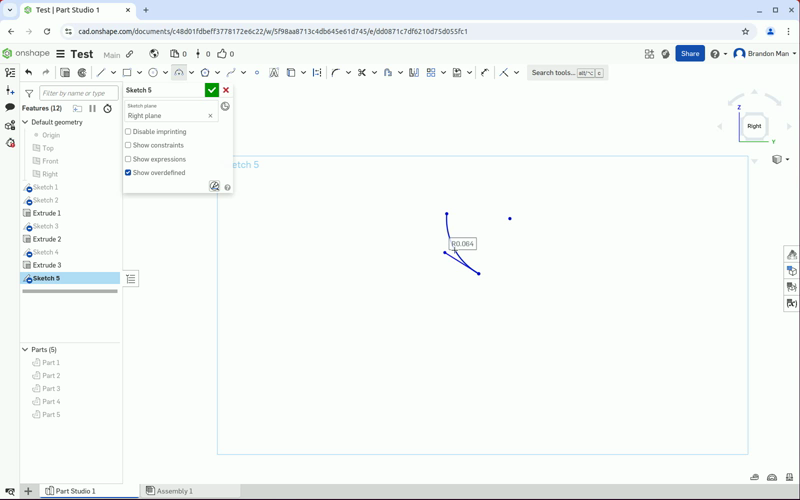
scroll(-6)
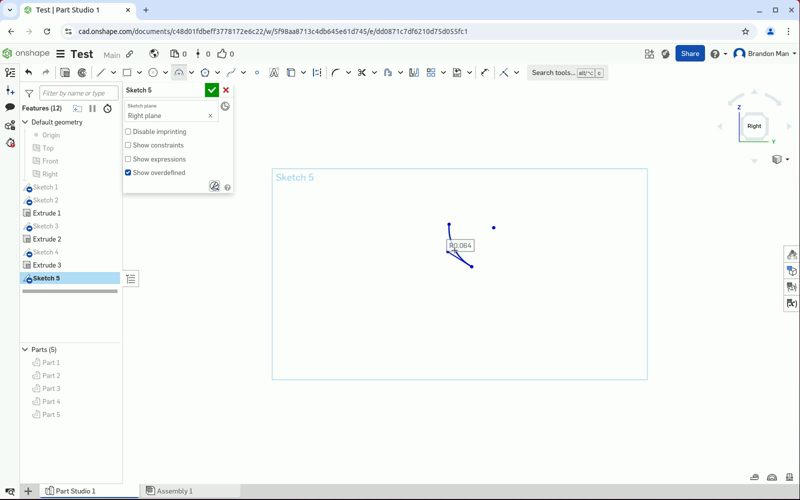
scroll(-6)
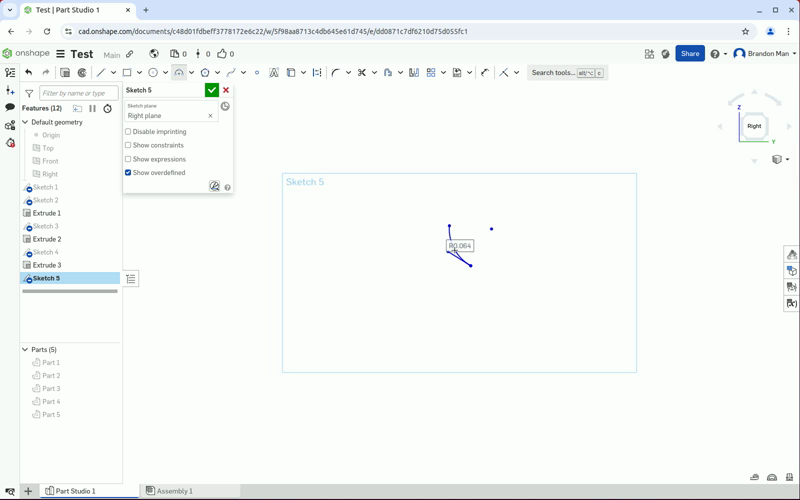
scroll(-6)
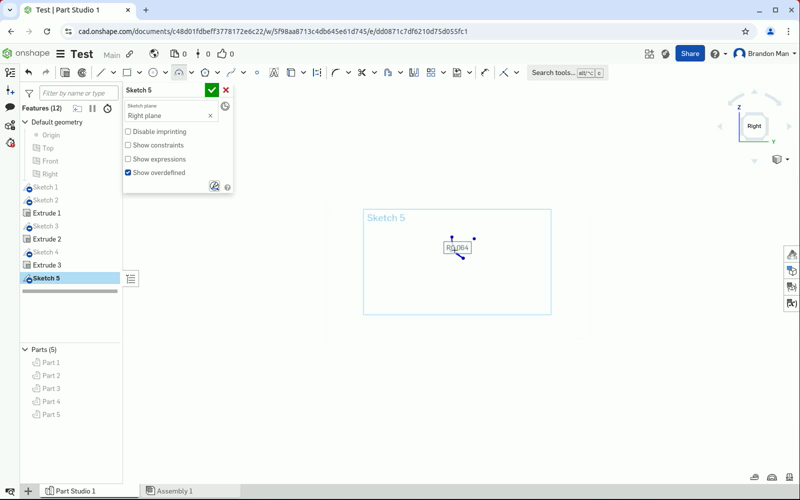
scroll(-6)
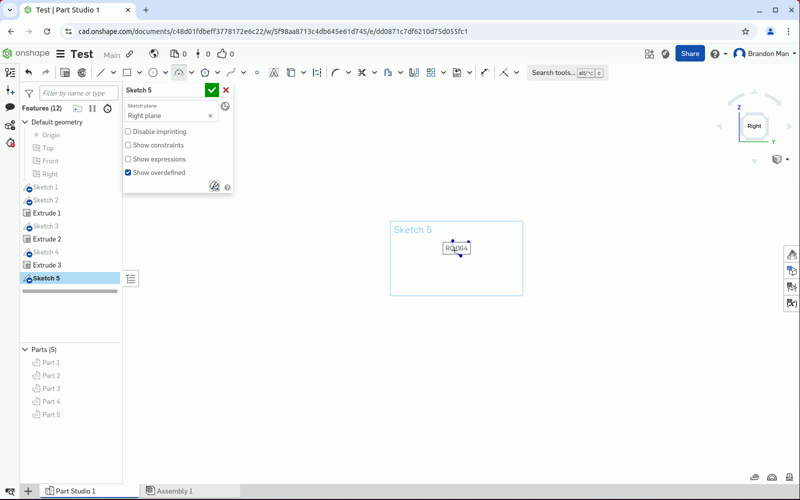
scroll(-6)
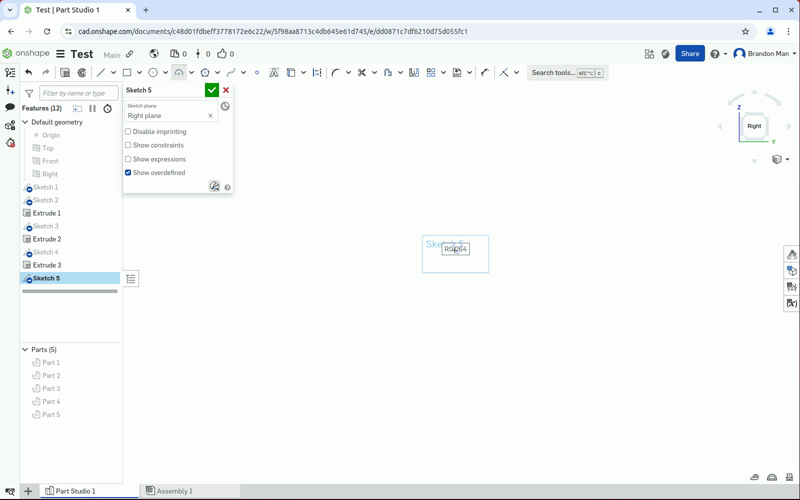
key_up(shift)
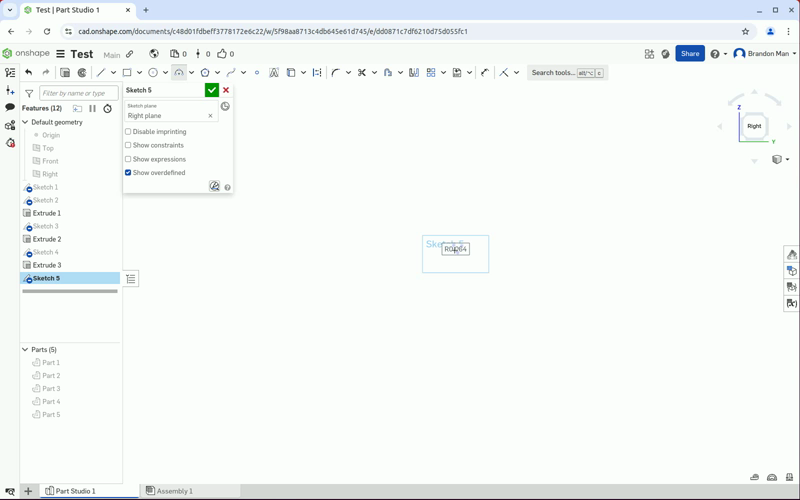
key(esc)
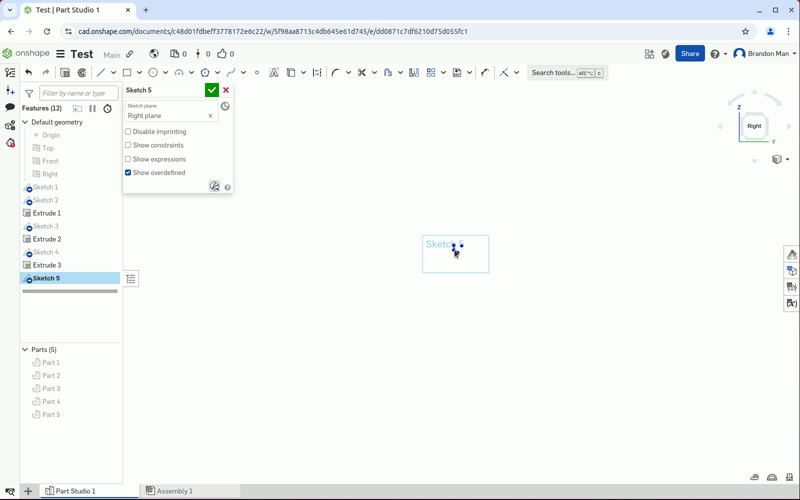
key(l)
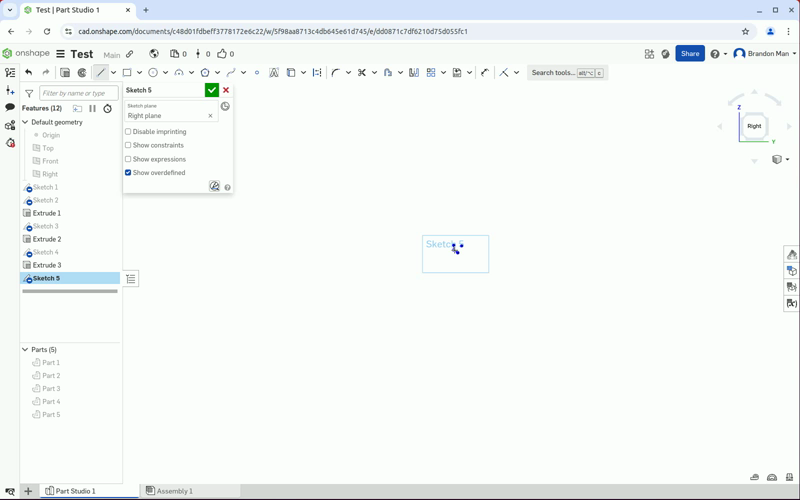
mouse_move(453, 245)
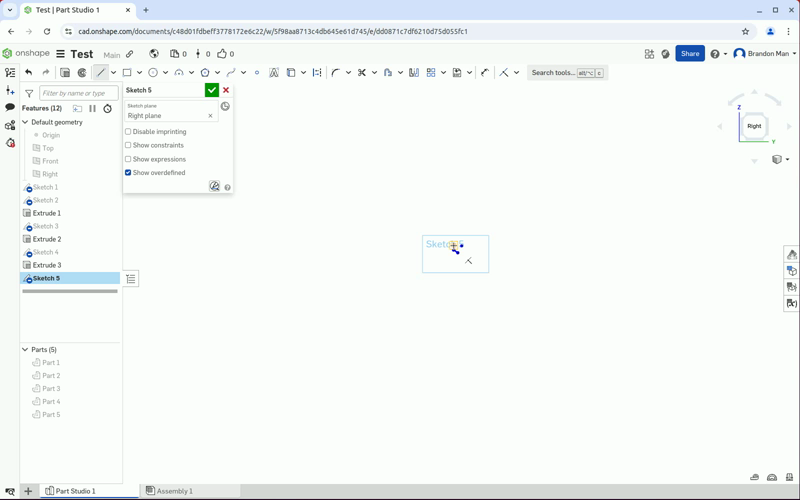
scroll(6)
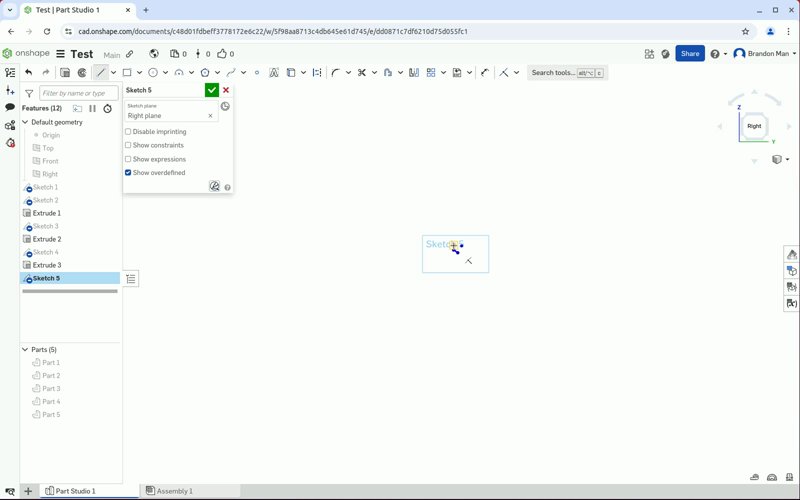
scroll(6)
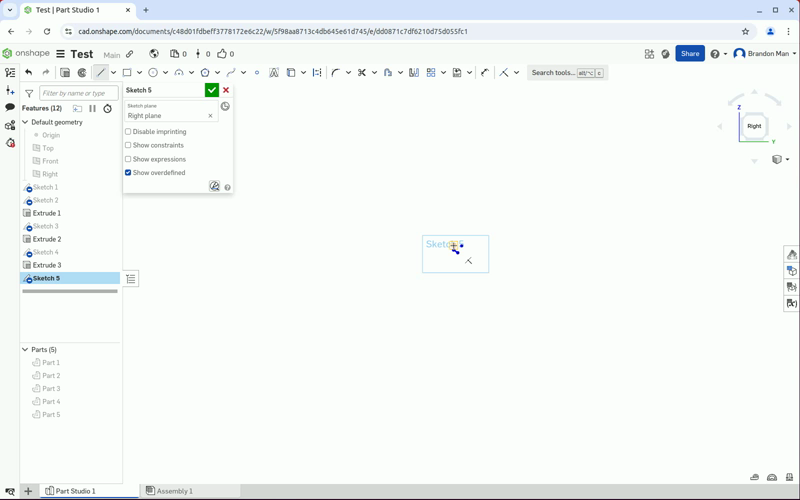
scroll(6)
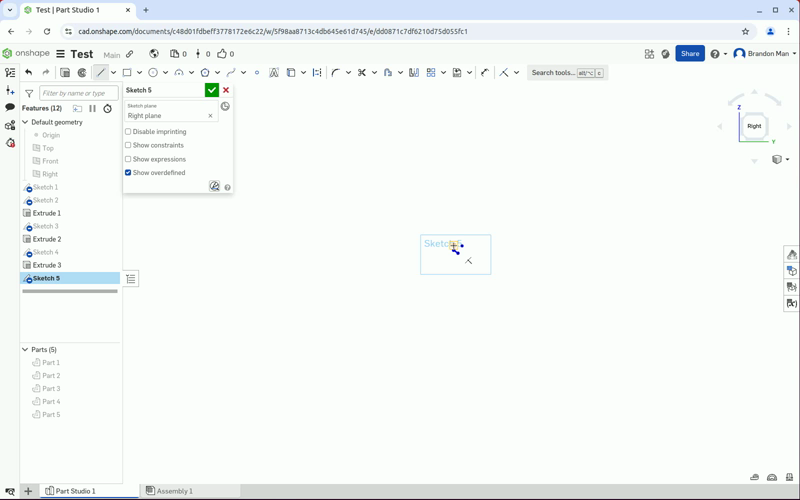
scroll(6)
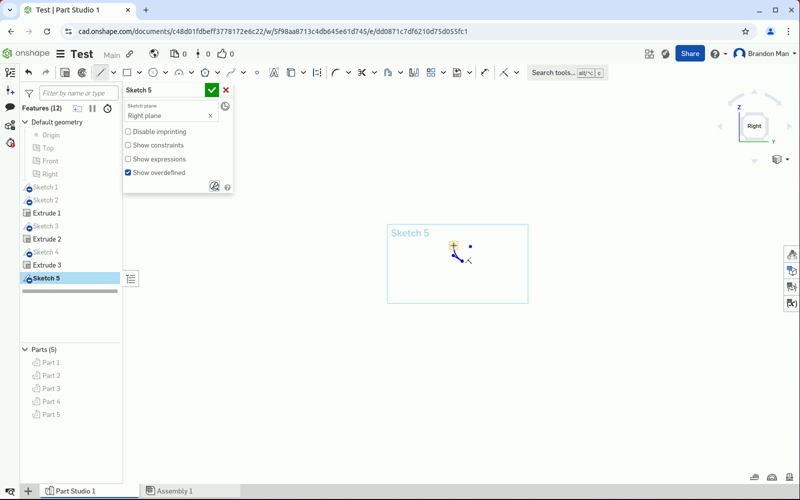
scroll(6)
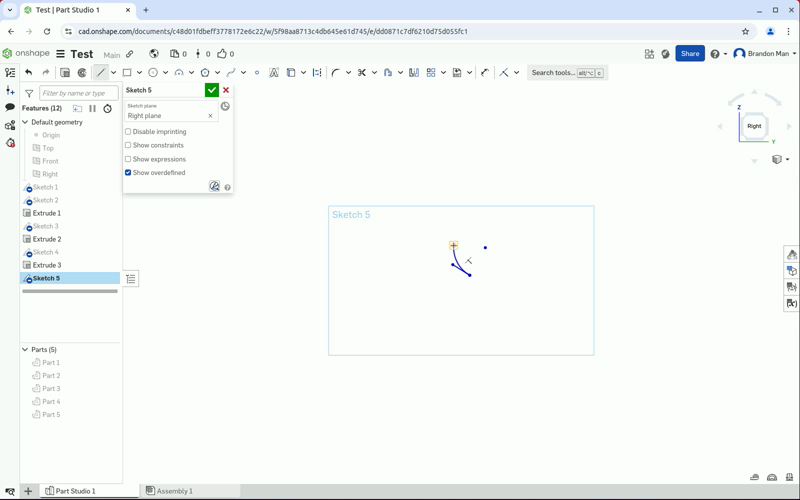
scroll(6)
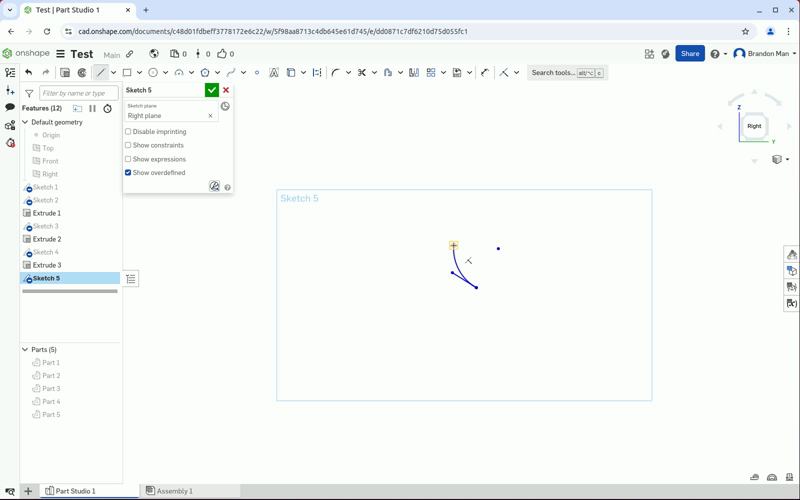
scroll(6)
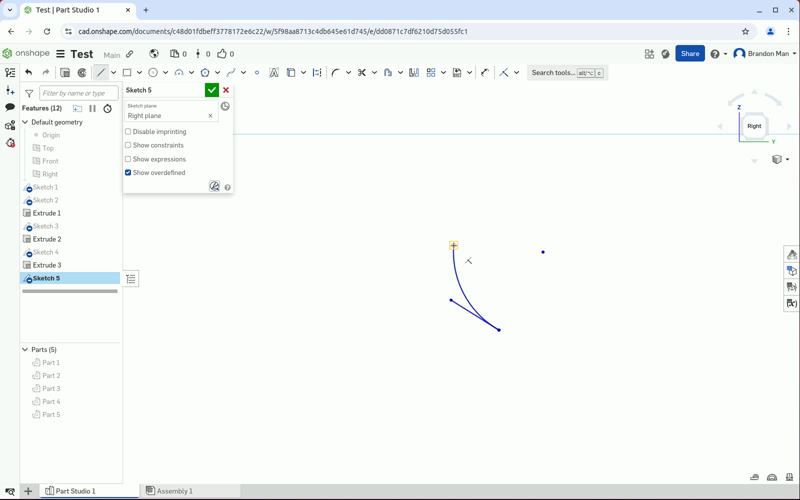
click(453, 245)
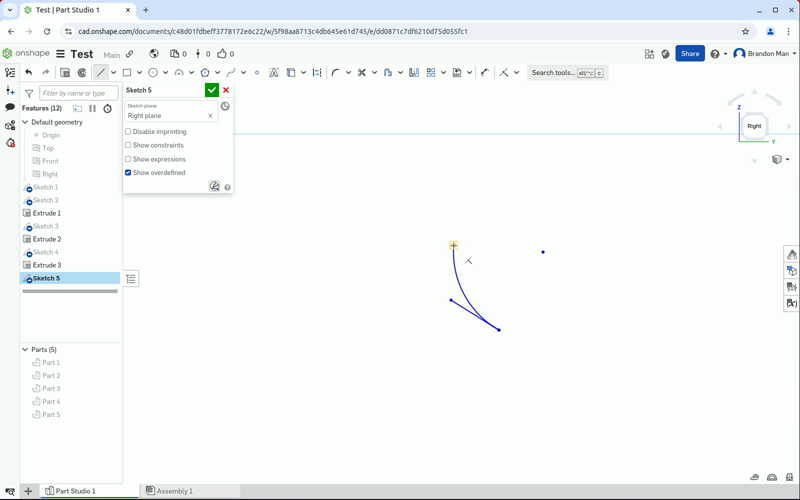
scroll(-6)
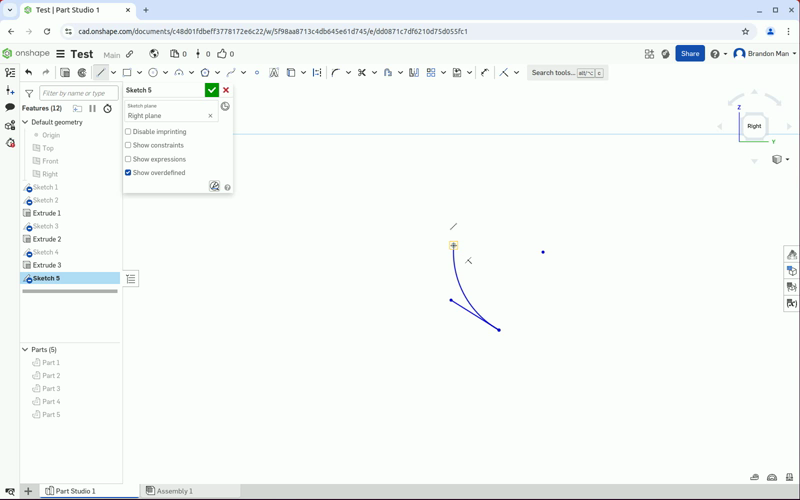
scroll(-6)
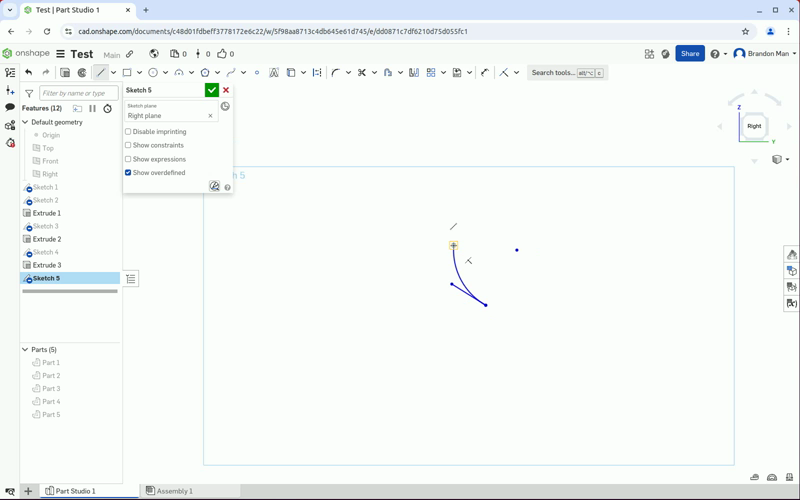
scroll(-6)
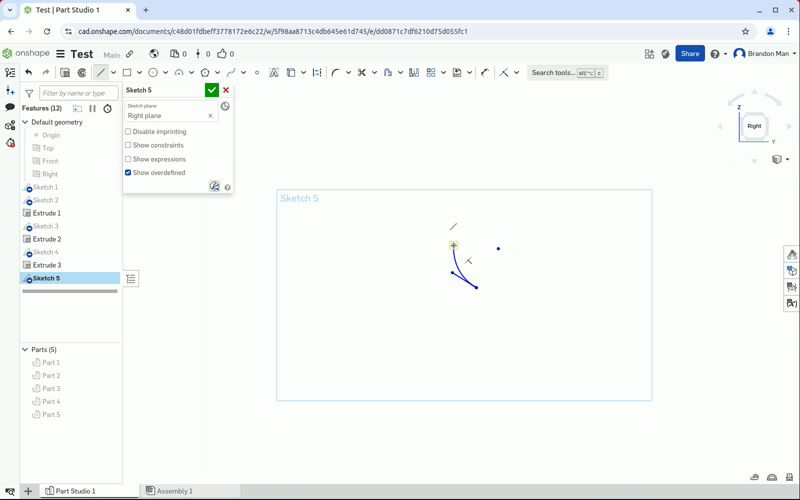
scroll(-6)
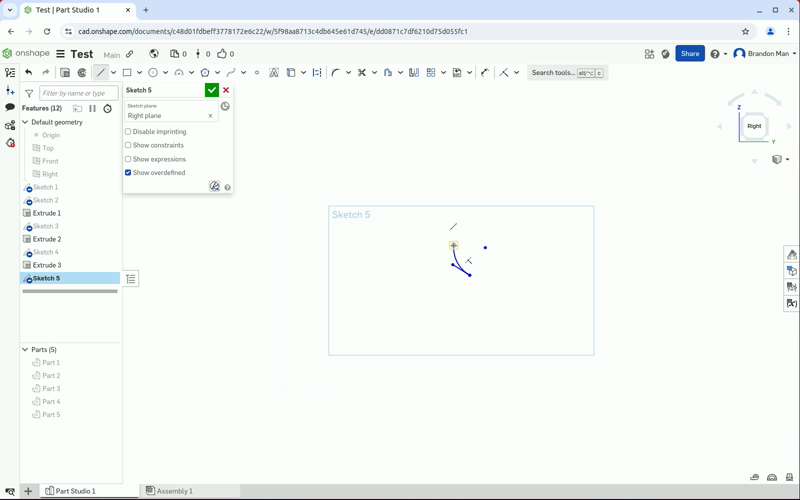
scroll(-6)
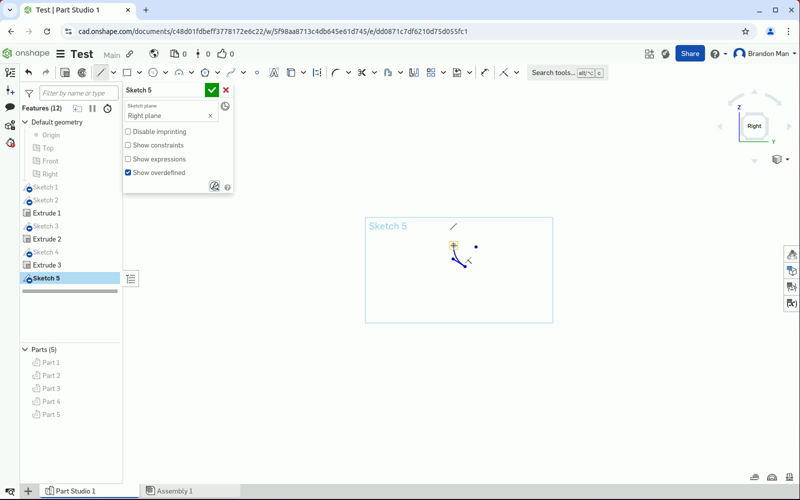
scroll(-6)
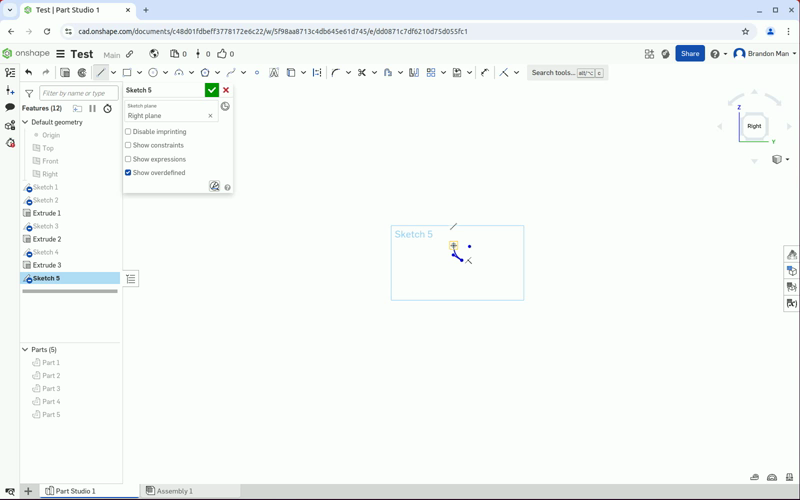
scroll(-6)
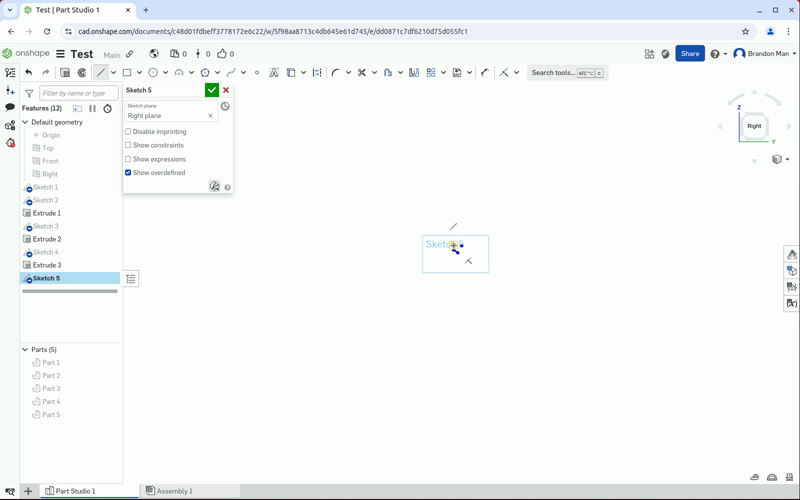
mouse_move(483, 245)
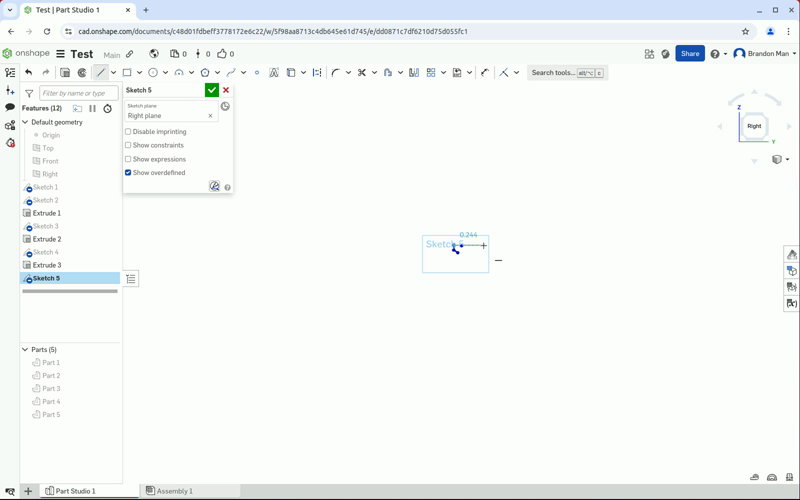
key_down(shift)
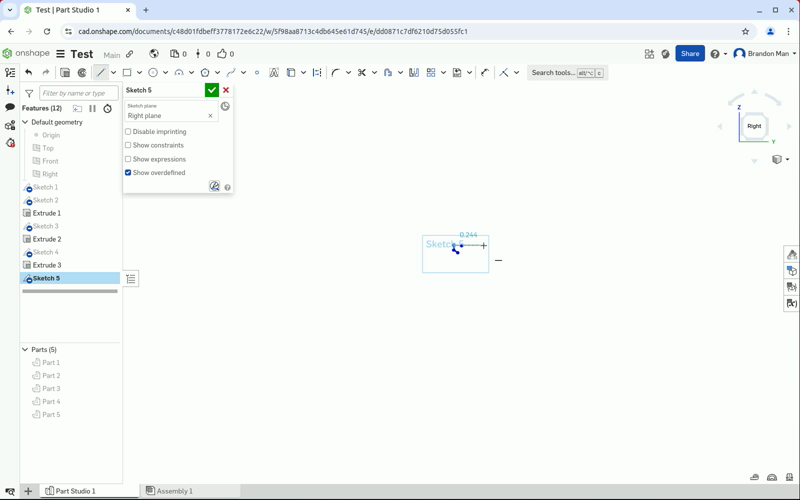
mouse_move(453, 250)
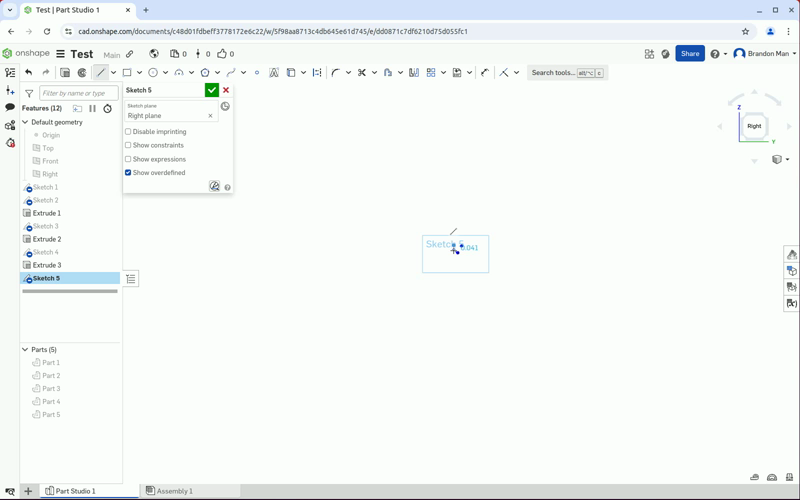
scroll(6)
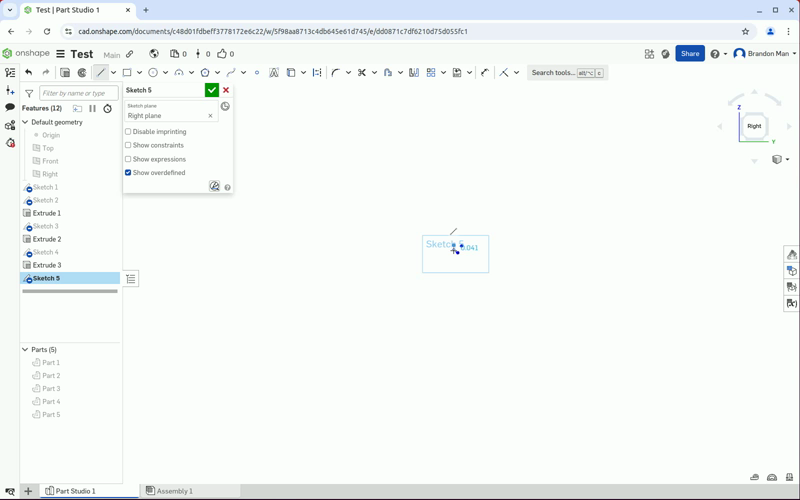
scroll(6)
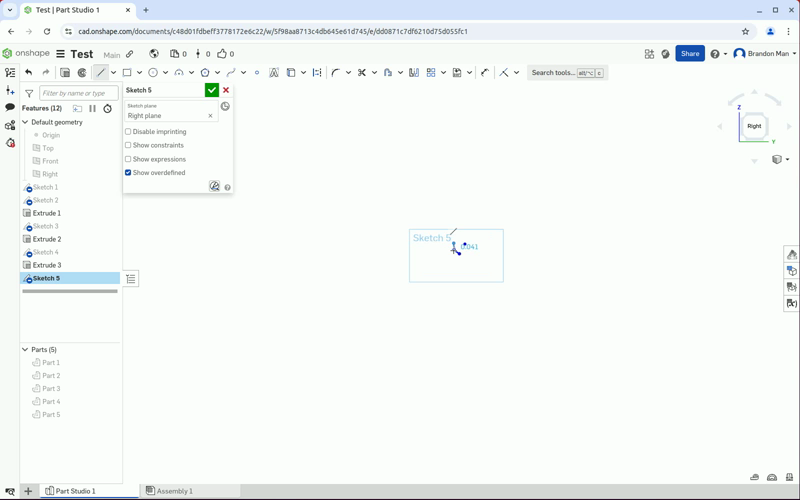
scroll(6)
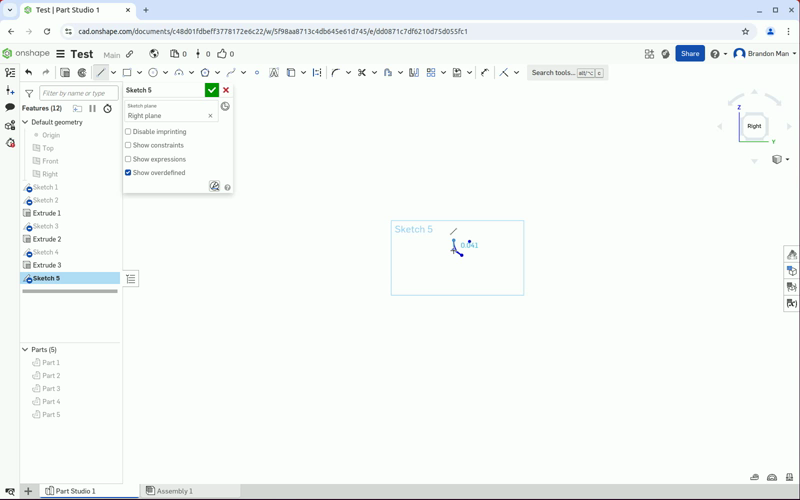
scroll(6)
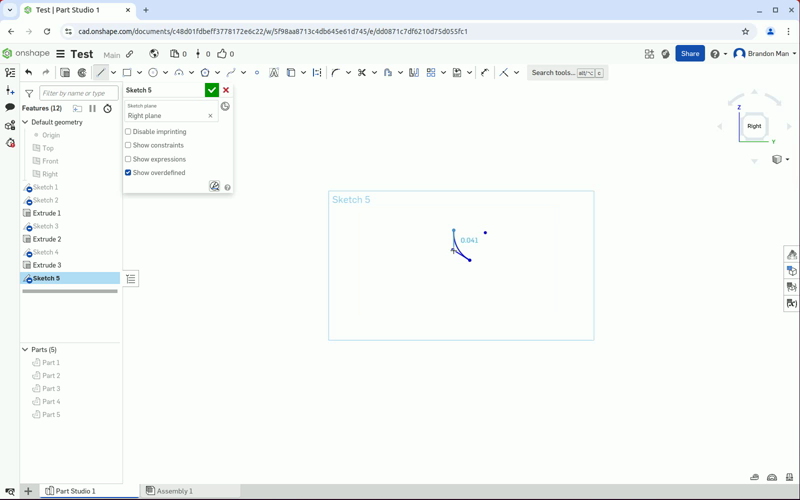
scroll(6)
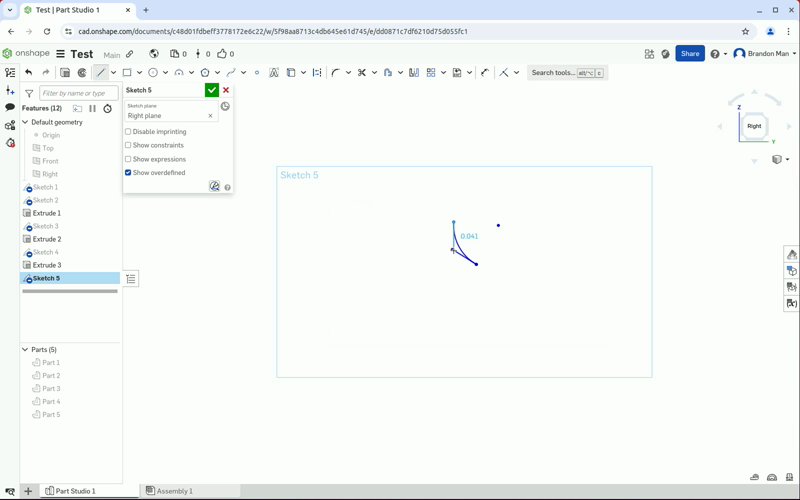
scroll(6)
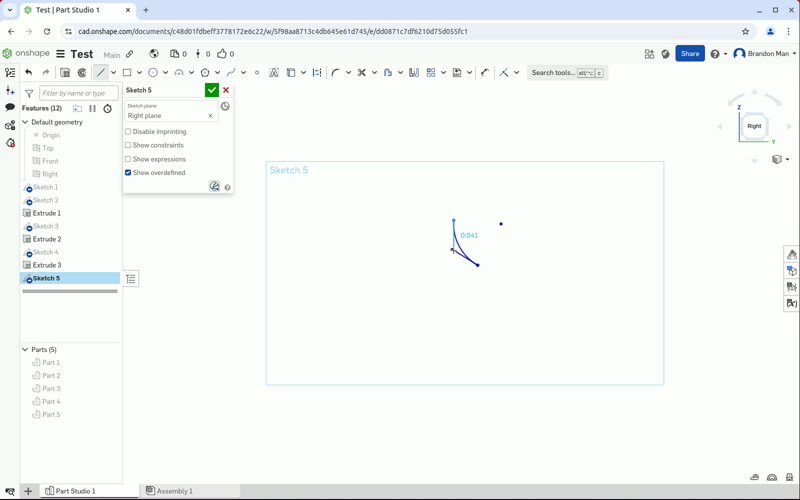
scroll(6)
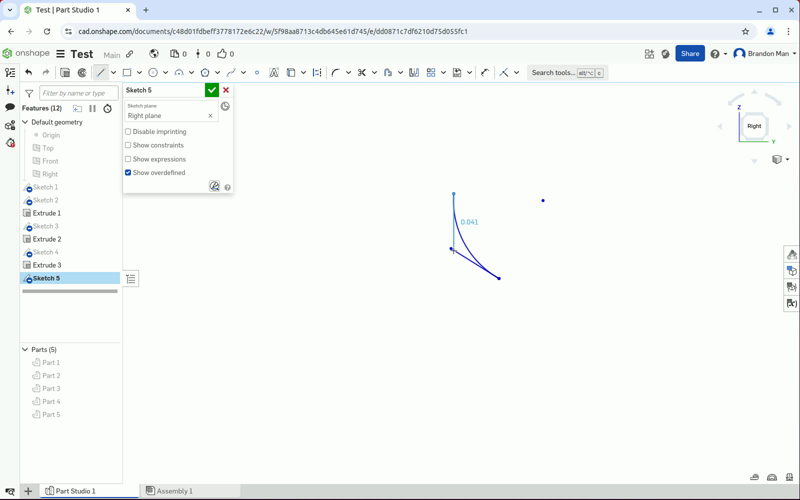
key_up(shift)
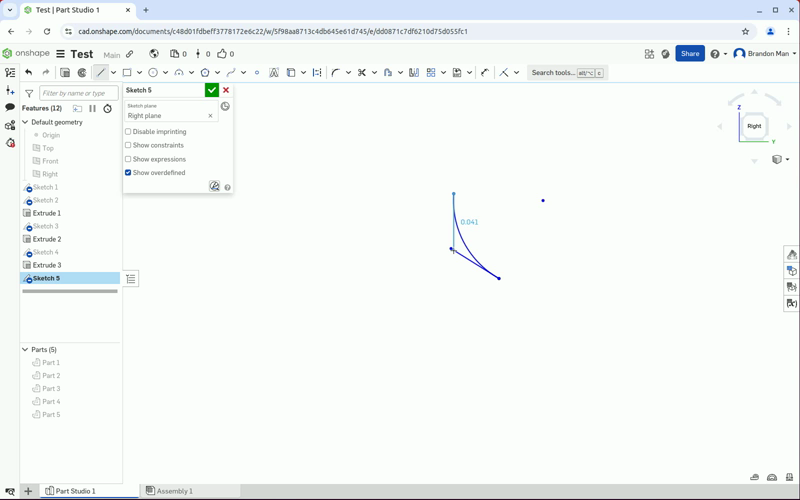
click(453, 250)
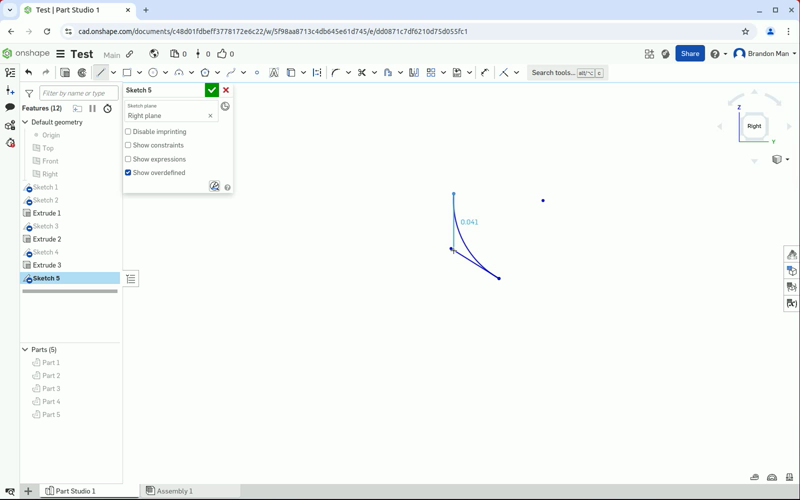
scroll(-6)
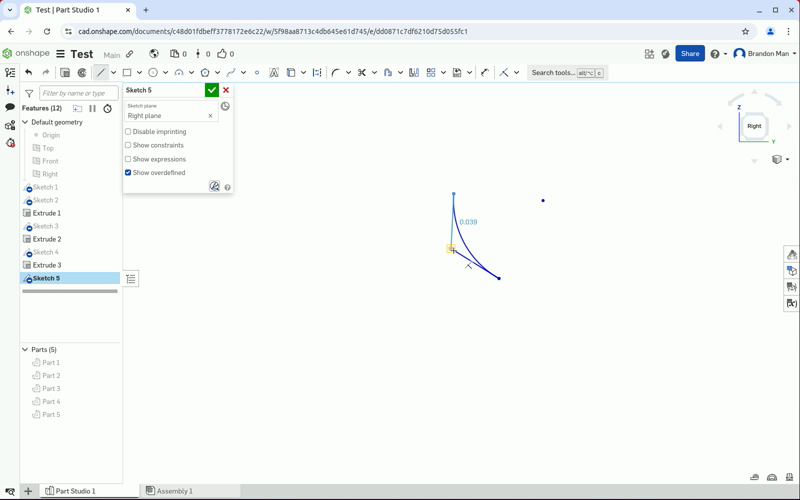
scroll(-6)
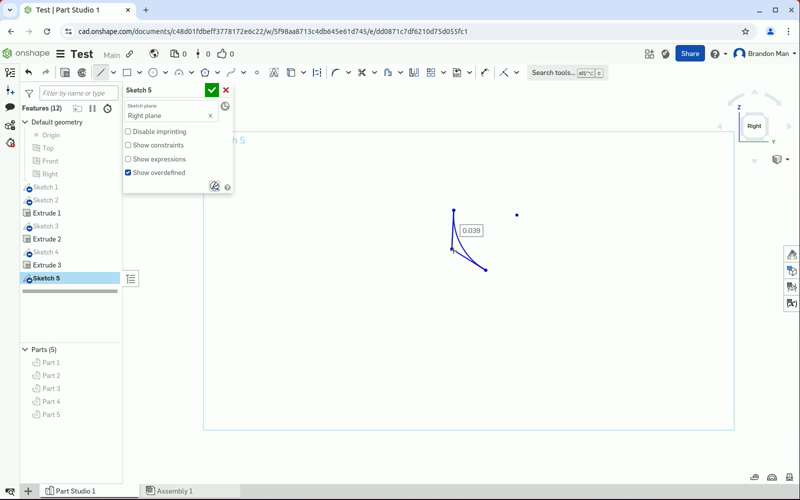
scroll(-6)
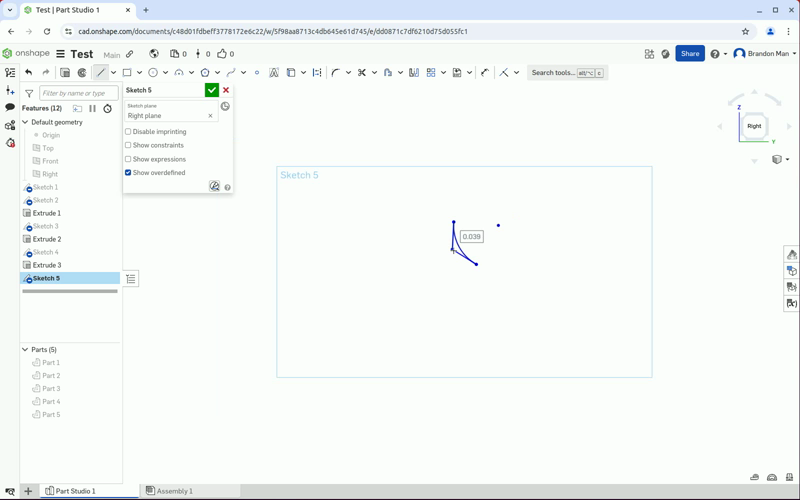
scroll(-6)
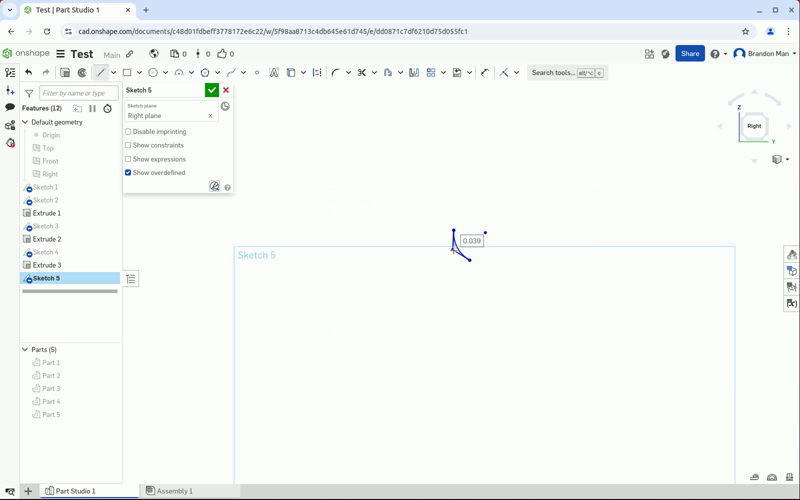
scroll(-6)
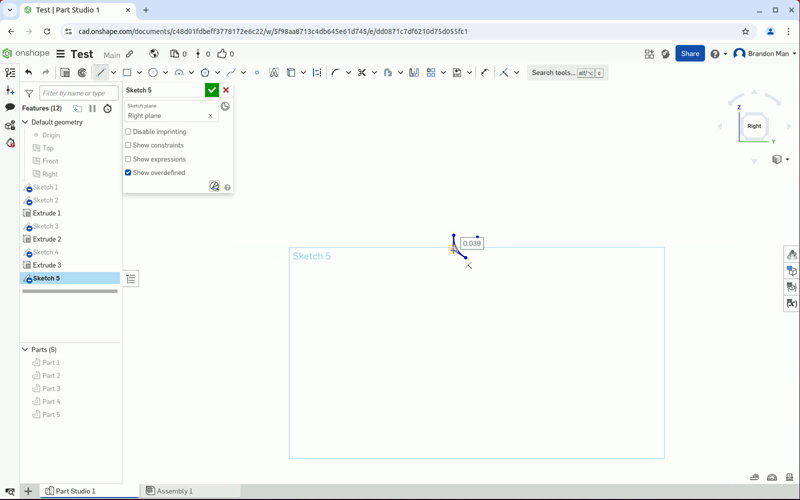
scroll(-6)
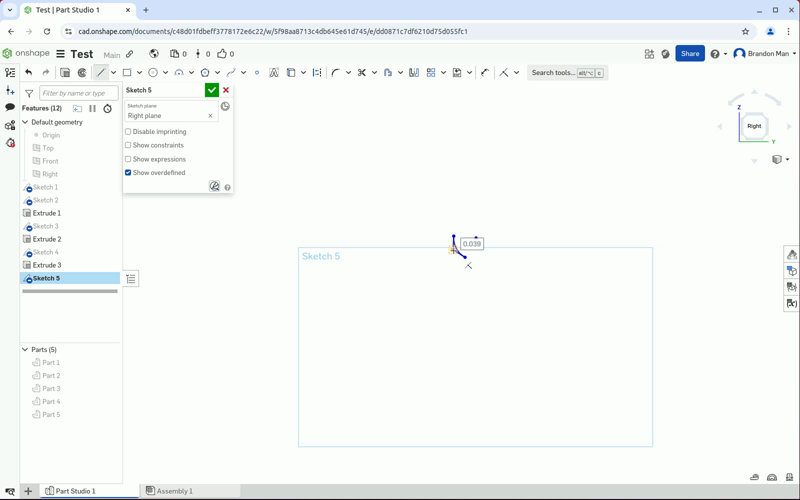
scroll(-6)
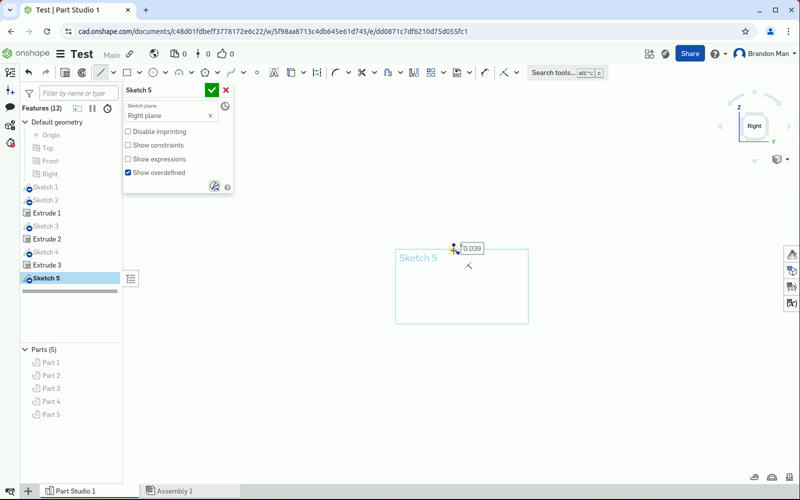
key(esc)
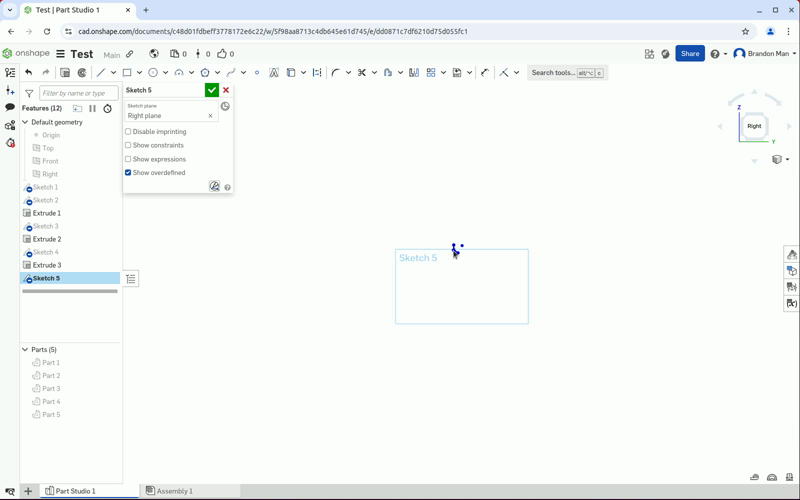
mouse_move(453, 249)
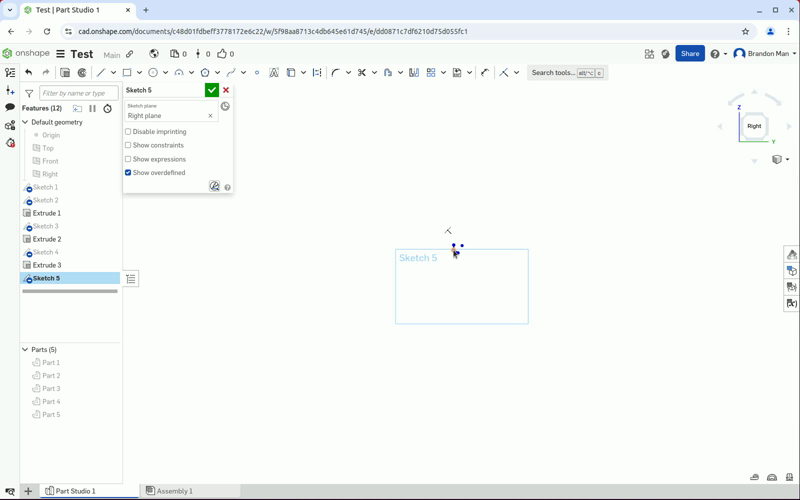
scroll(6)
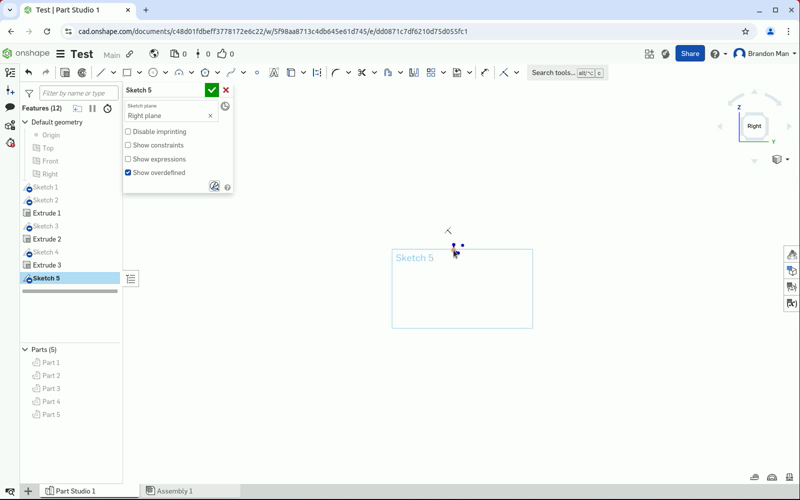
scroll(6)
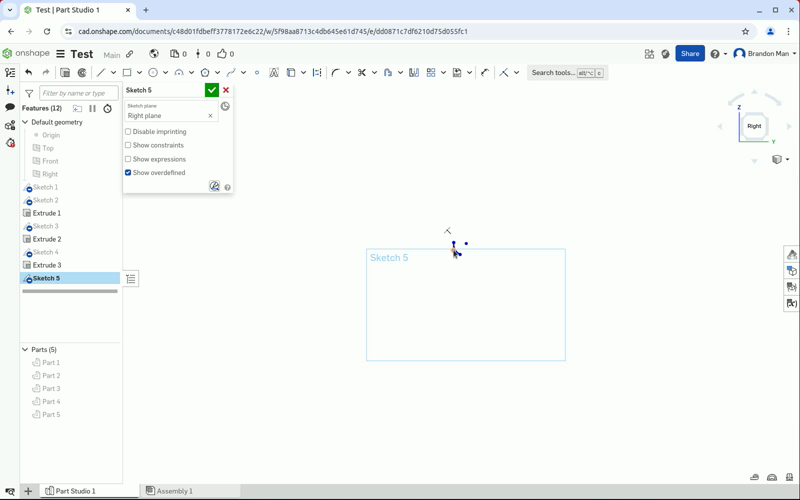
scroll(6)
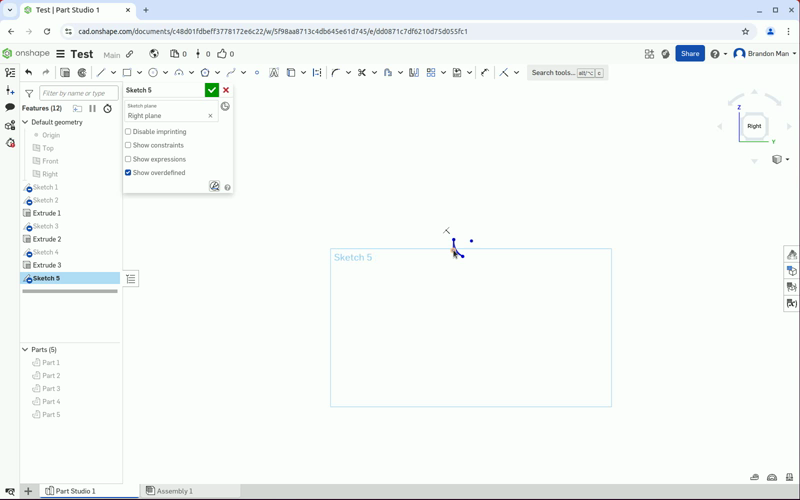
scroll(6)
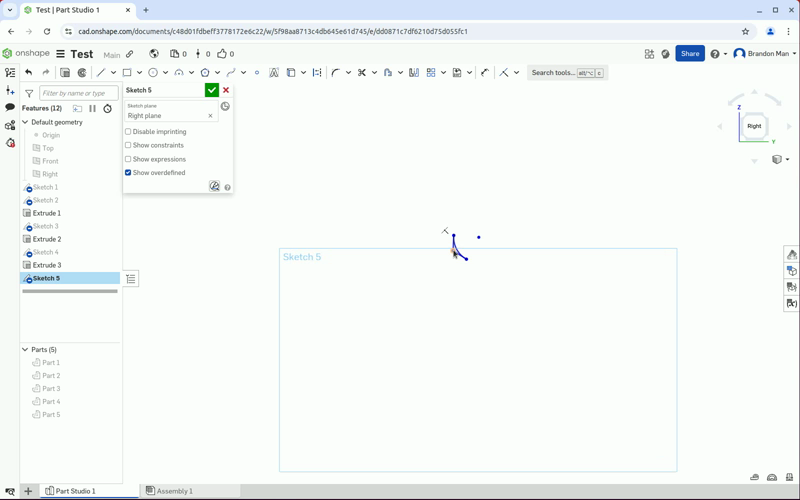
scroll(6)
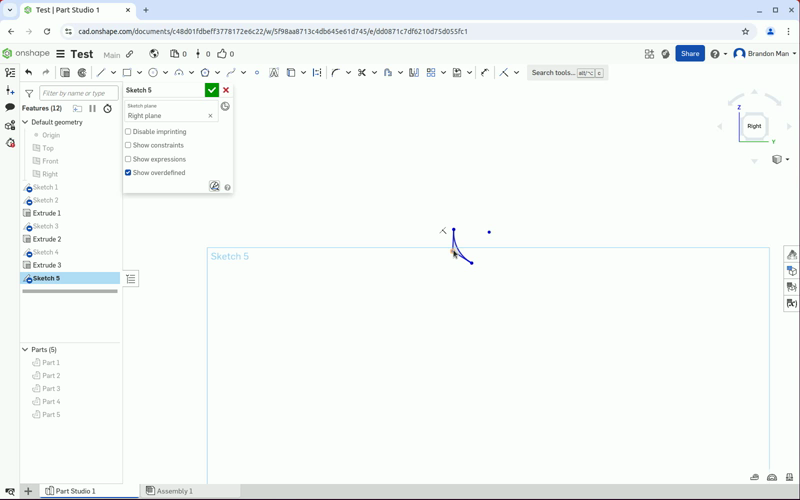
scroll(6)
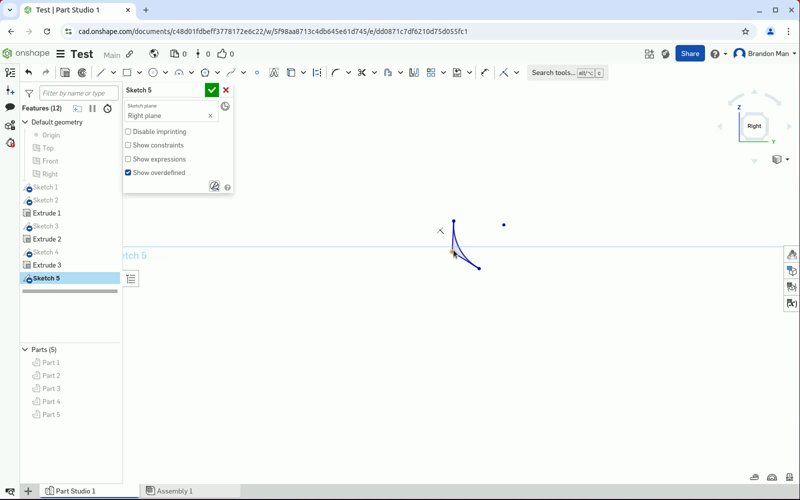
scroll(6)
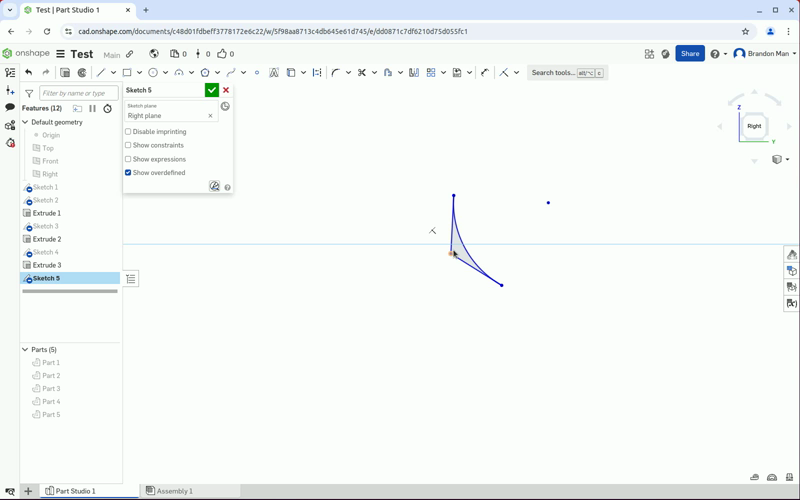
click(453, 249)
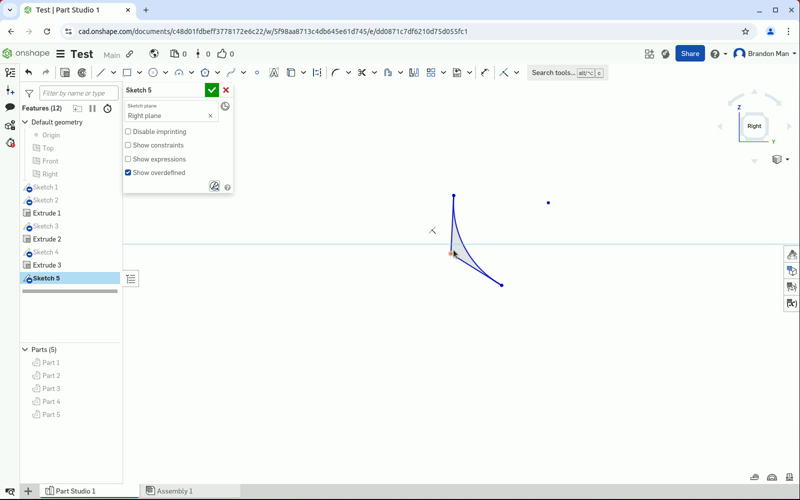
scroll(-6)
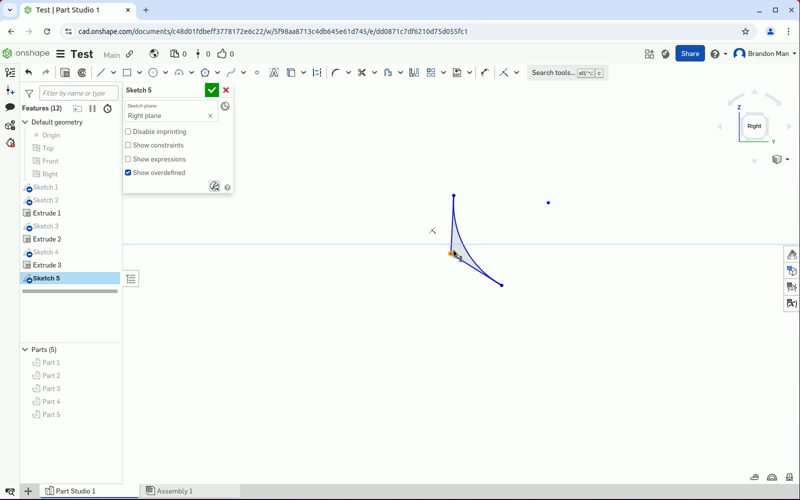
scroll(-6)
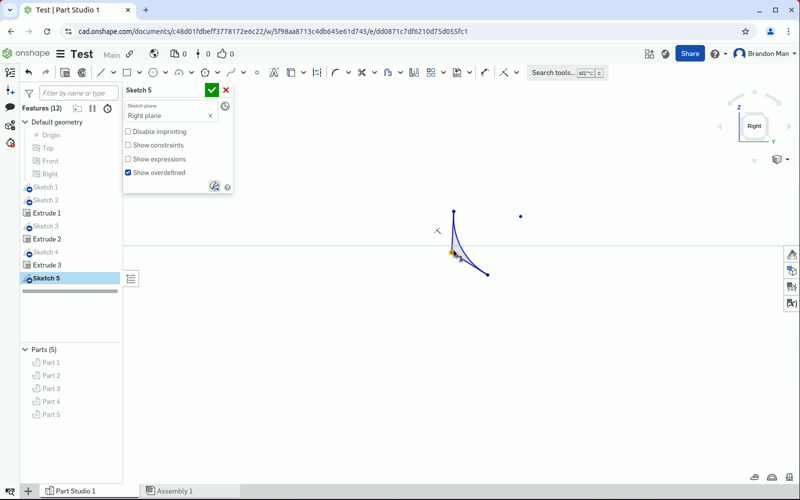
scroll(-6)
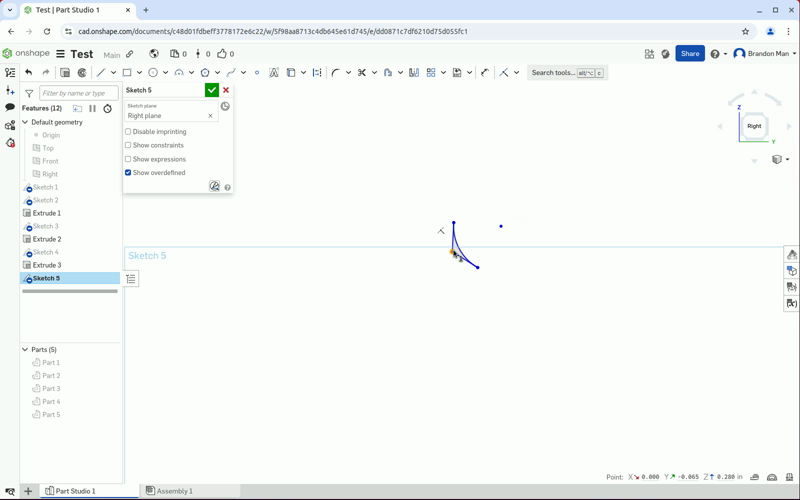
scroll(-6)
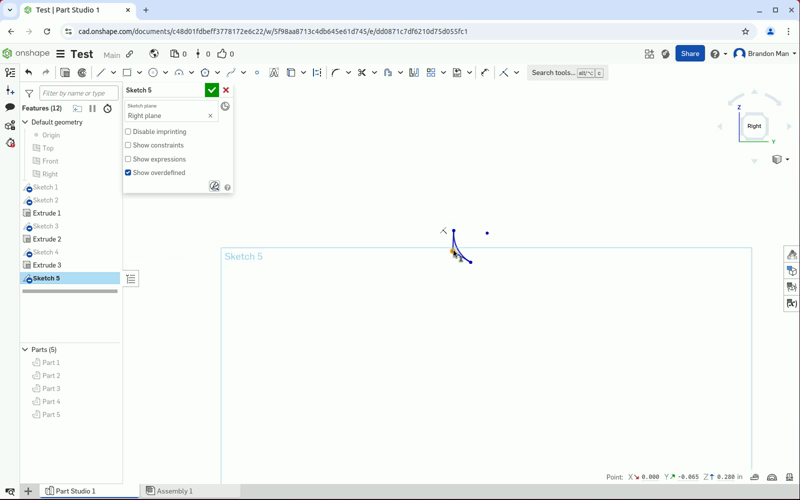
scroll(-6)
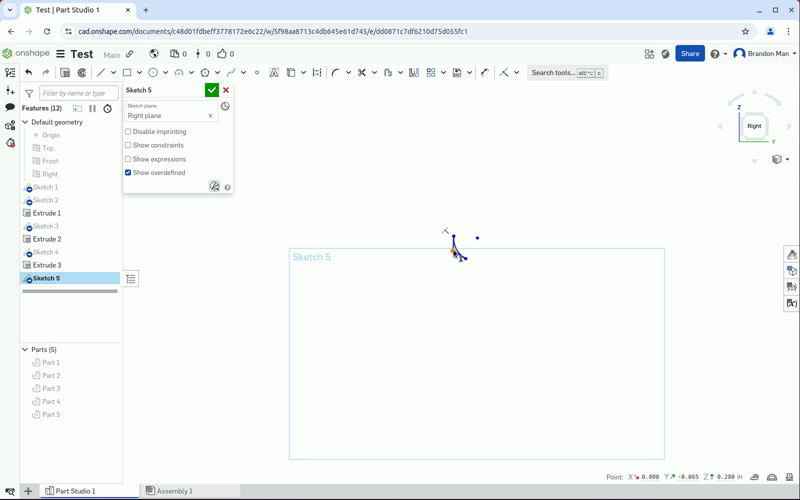
scroll(-6)
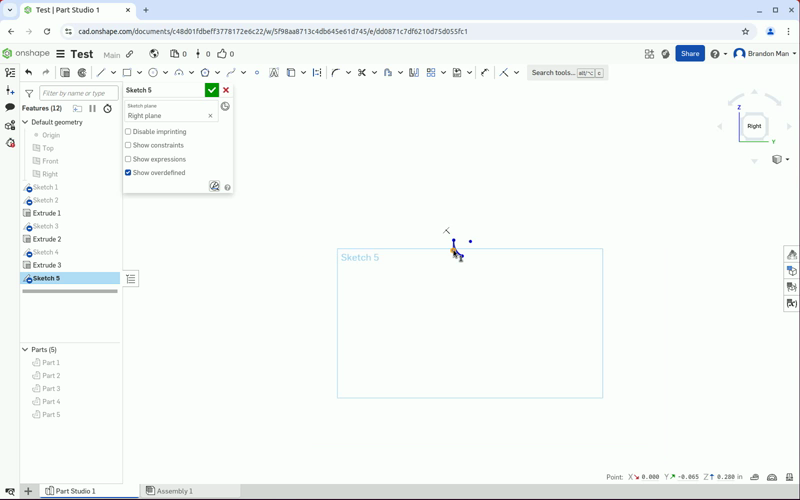
scroll(-6)
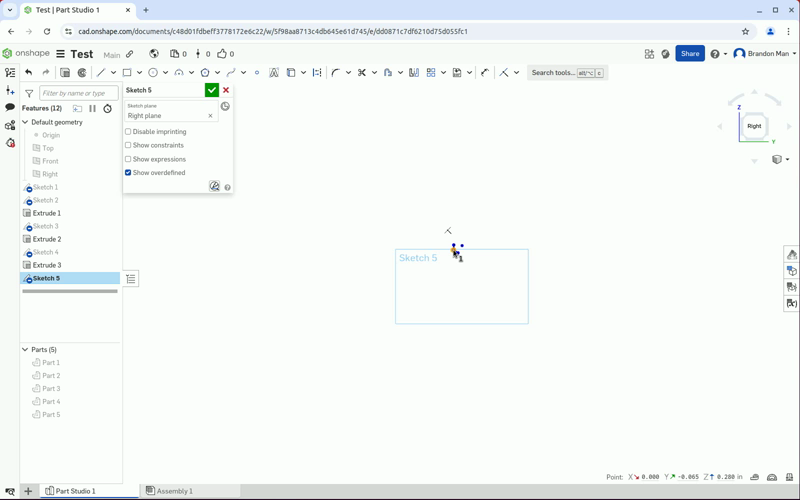
mouse_move(73, 352)
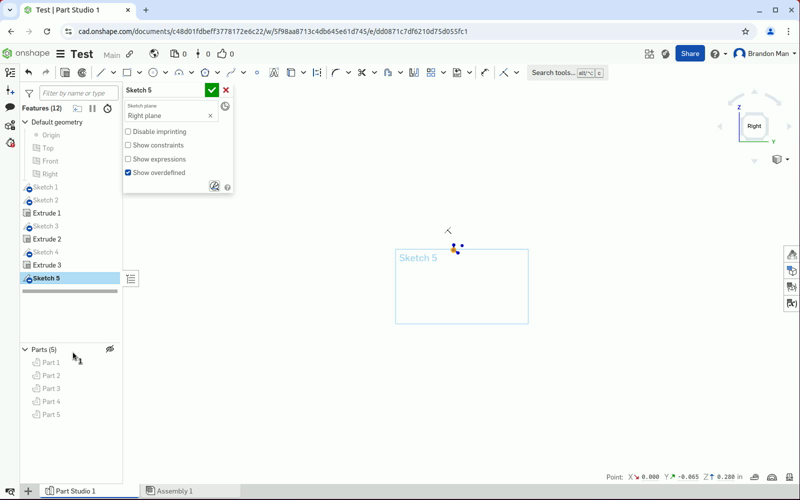
key(shift+y)
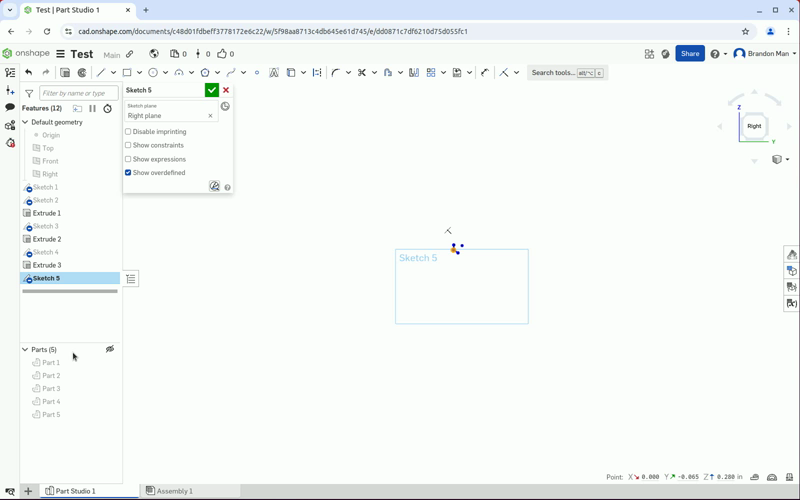
key(shift+e)
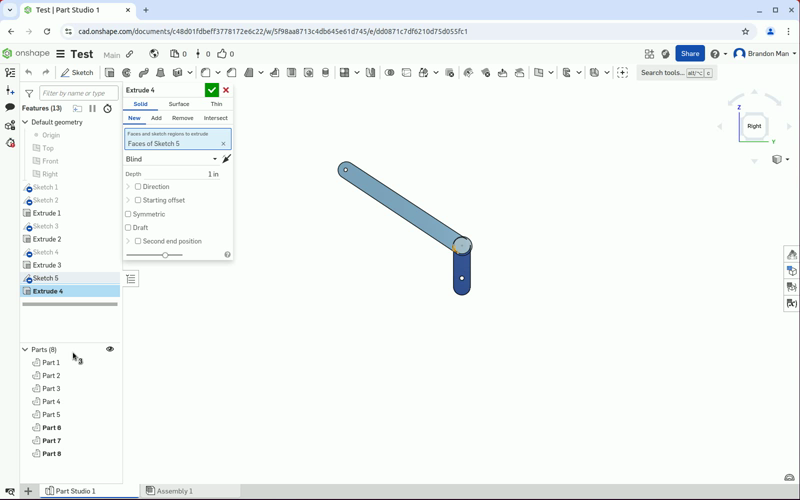
mouse_move(143, 106)
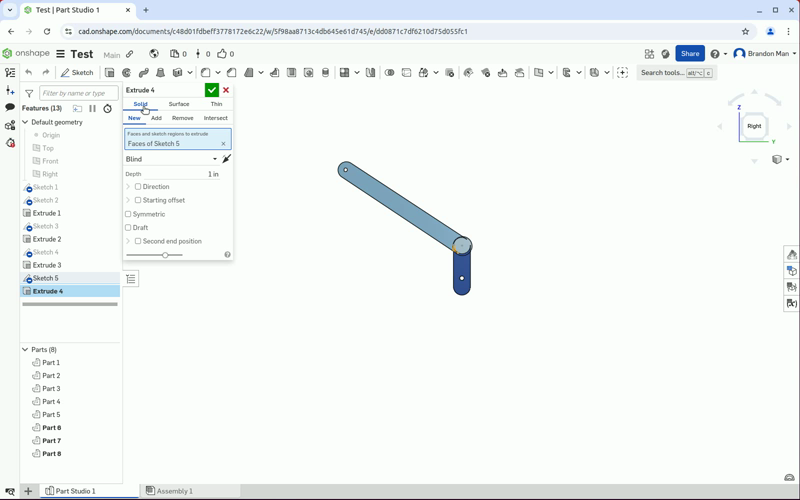
click(143, 106)
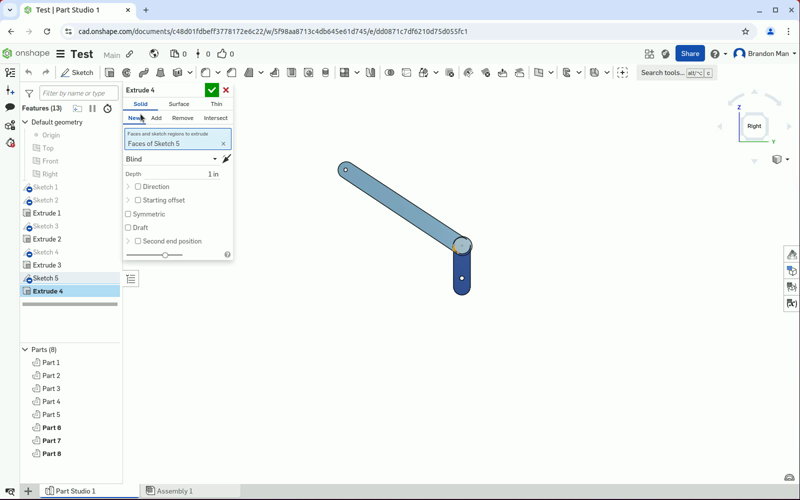
mouse_move(137, 120)
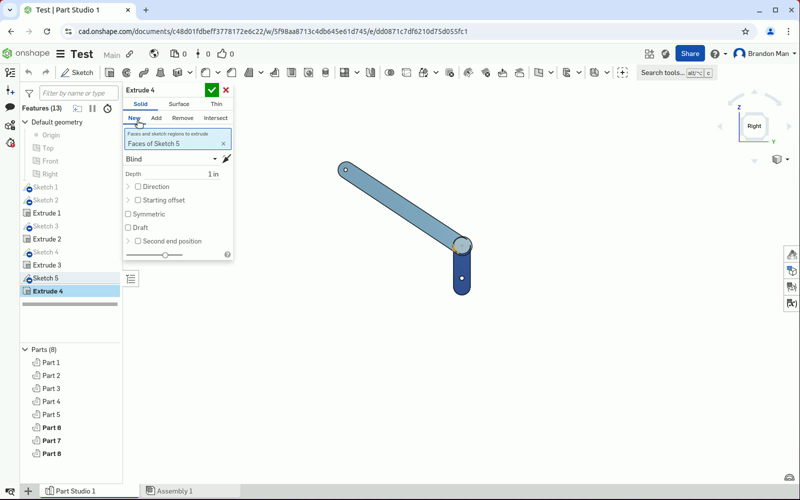
click(137, 120)
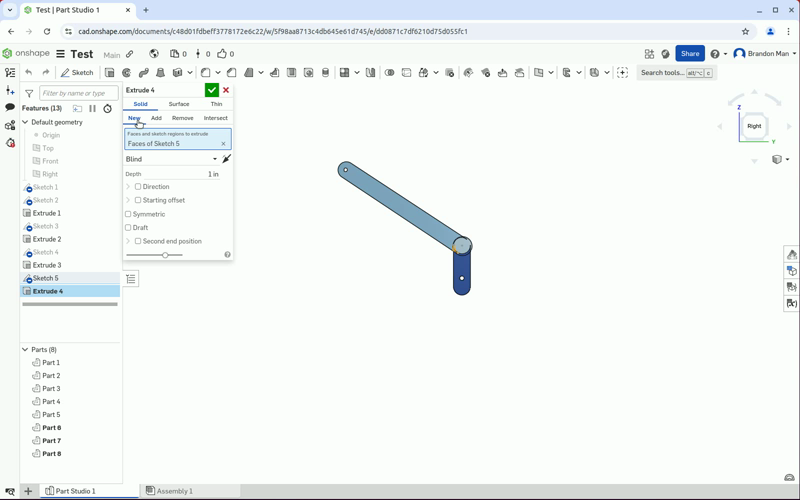
key(tab, 4)
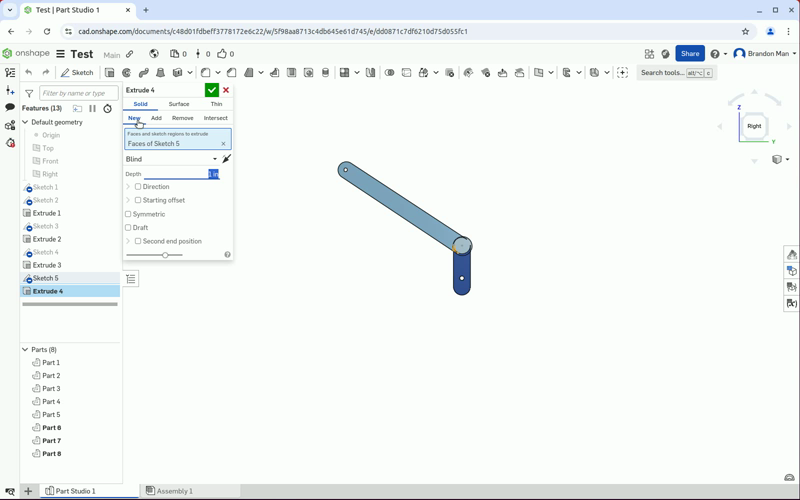
text(0.03)
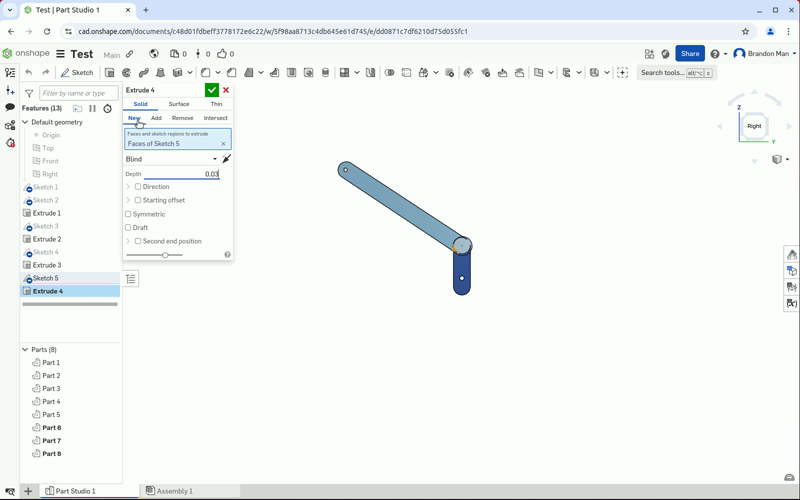
key(enter)
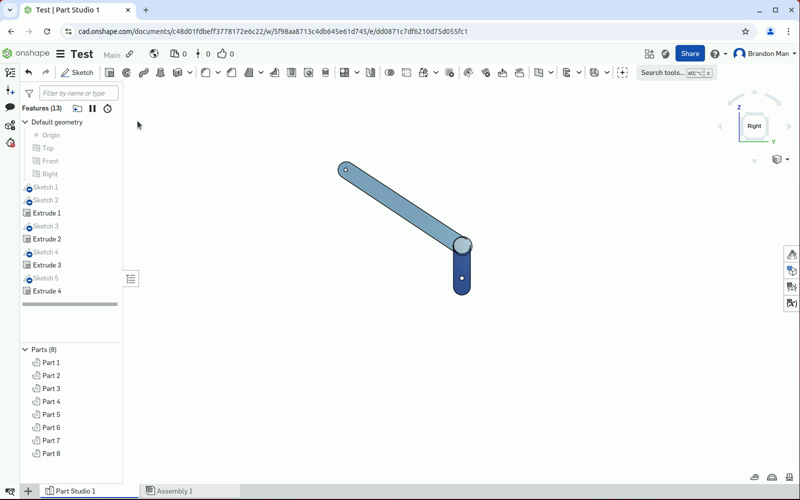
key(shift+h)
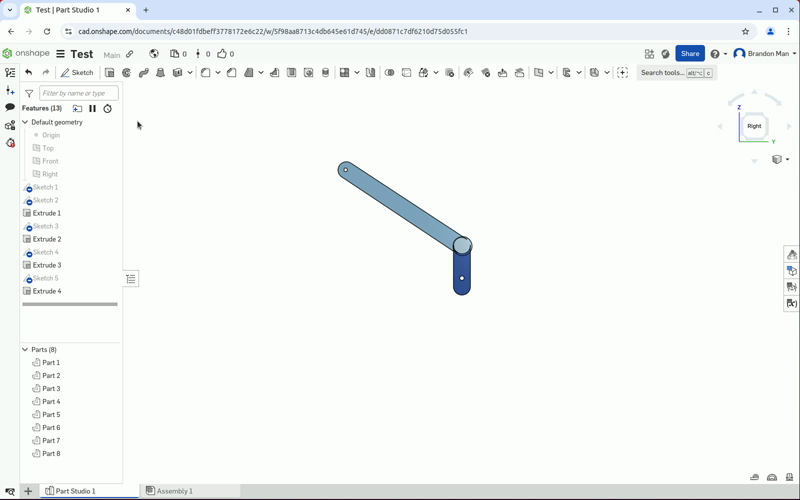
key(shift+h)
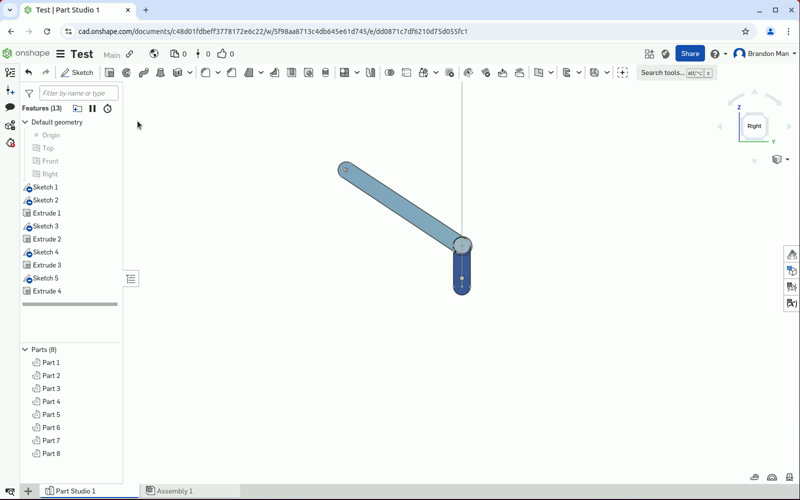
key(shift+7)
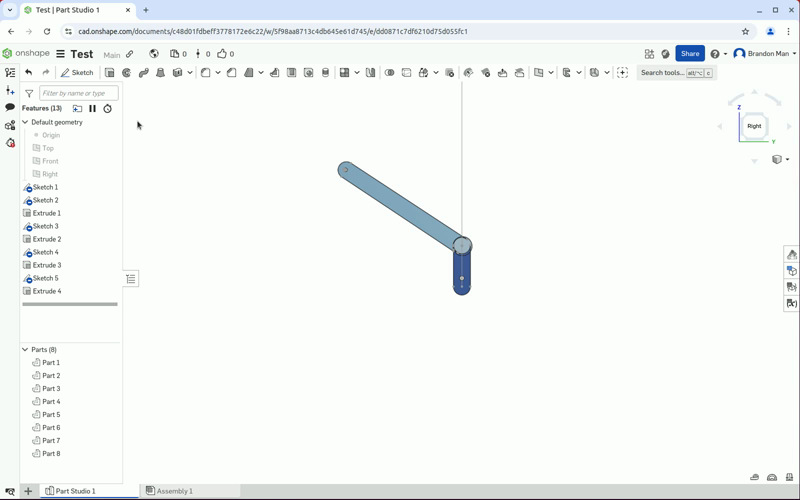
key(right, 2)
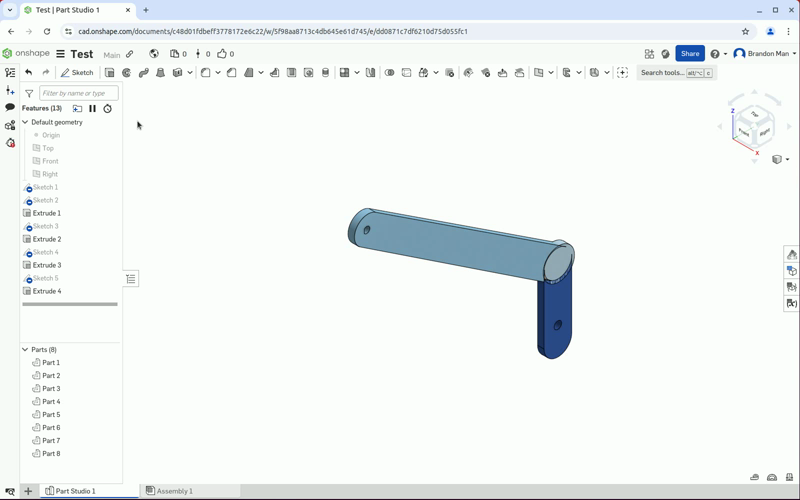
key(down, 2)
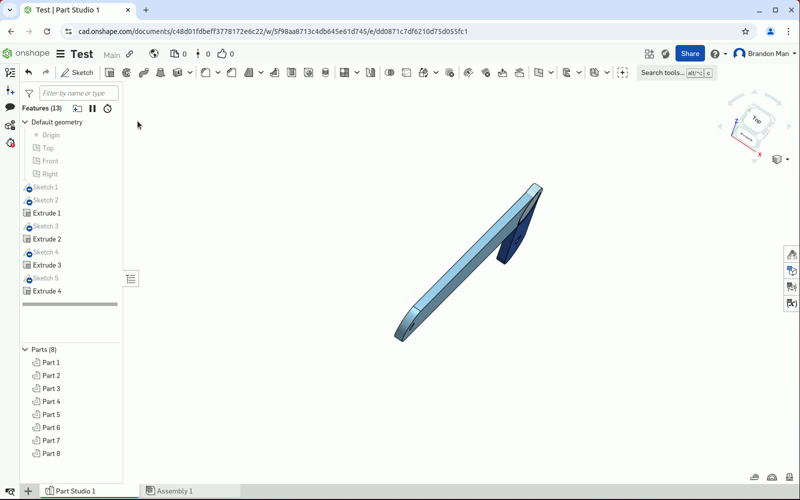
key(up, 2)
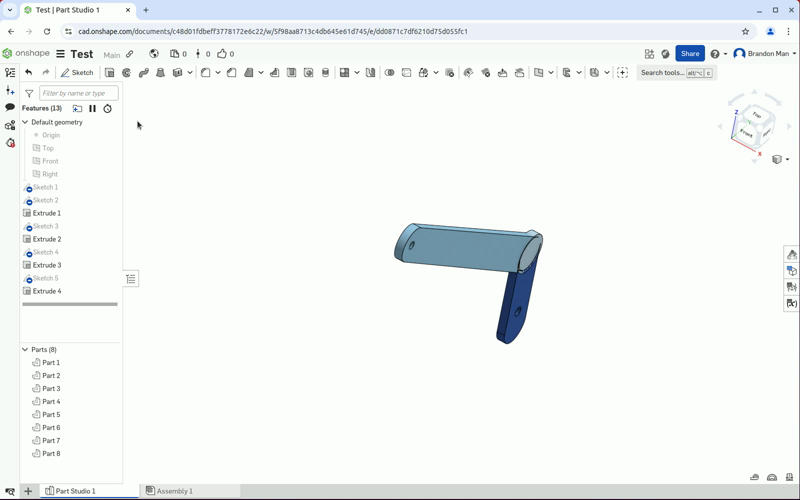
key(left, 2)
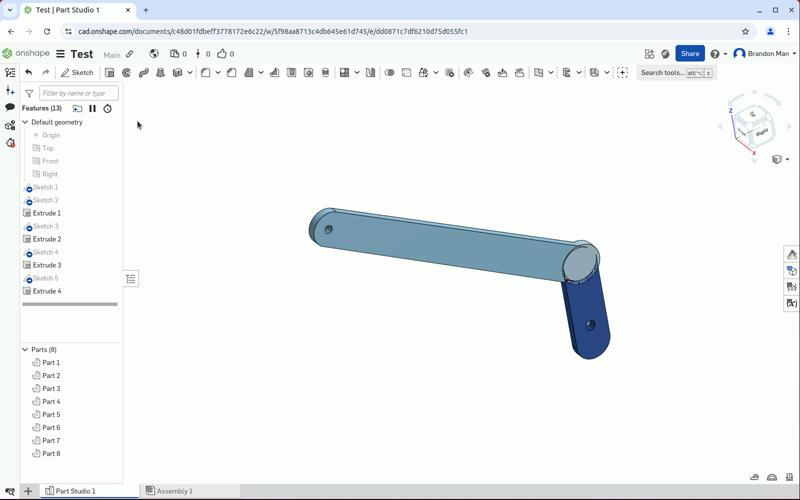
mouse_move(73, 189)
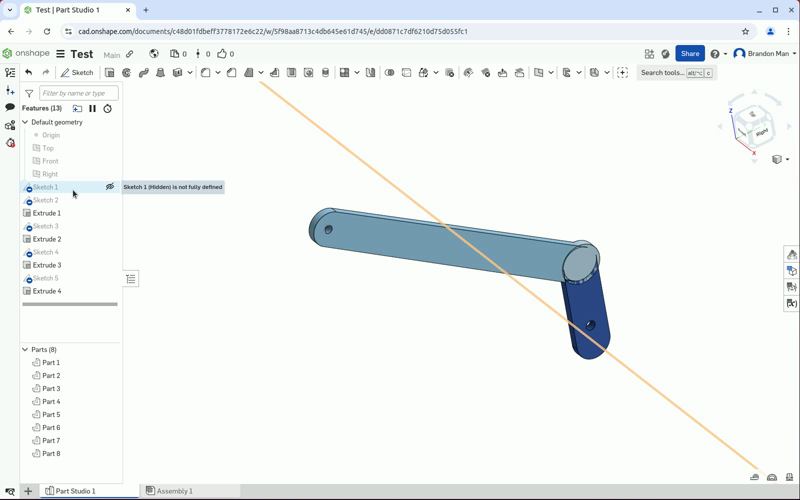
click(73, 189)